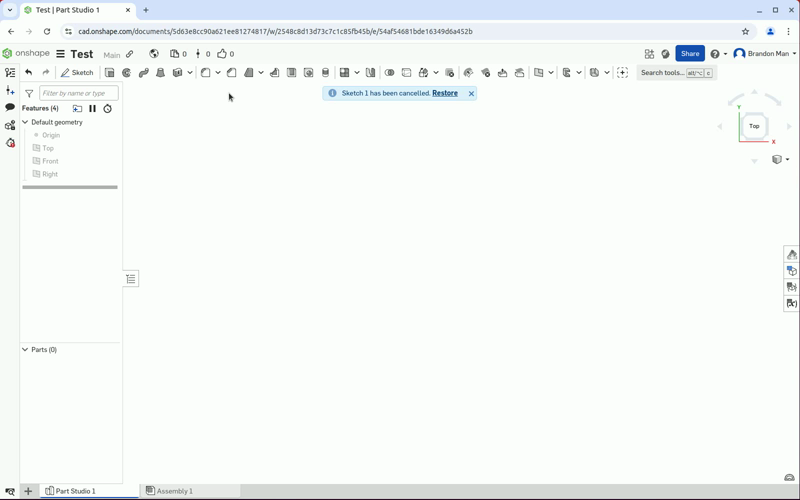
key(shift+h)
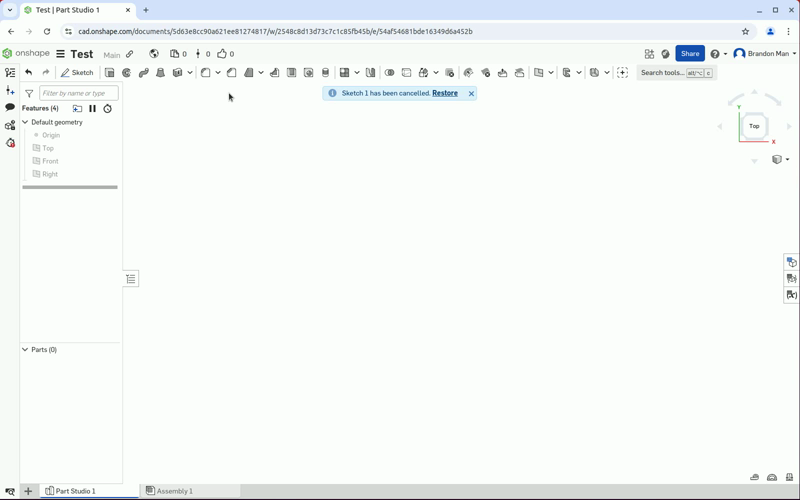
mouse_move(73, 352)
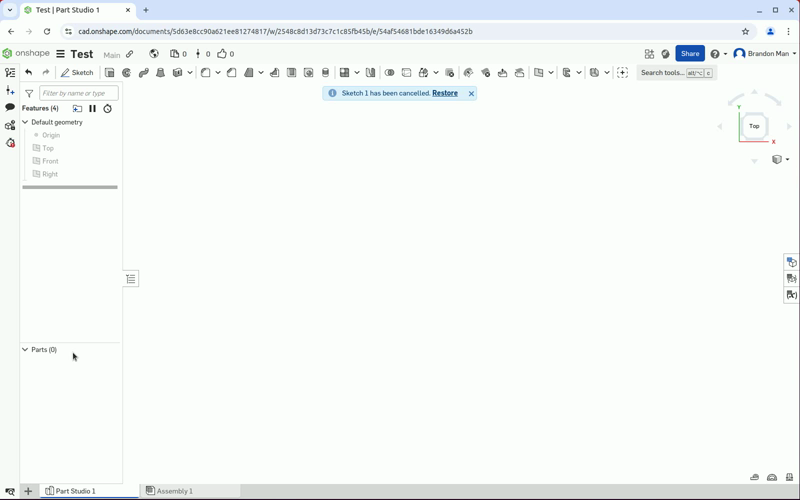
key(y)
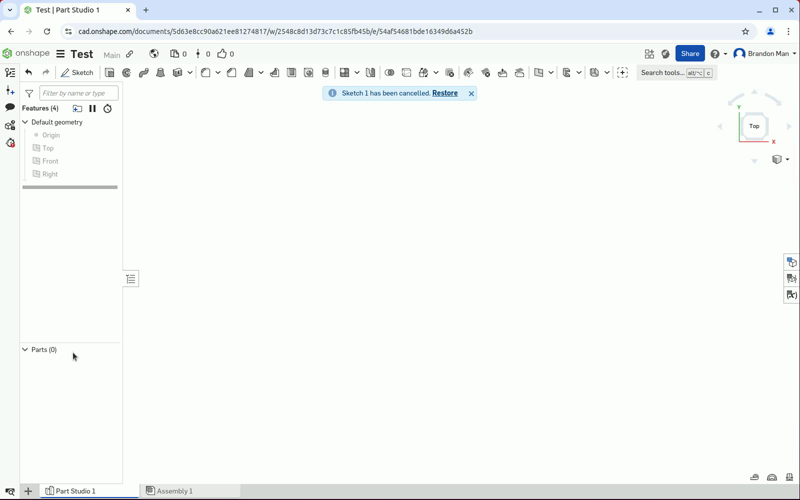
key(shift+p)
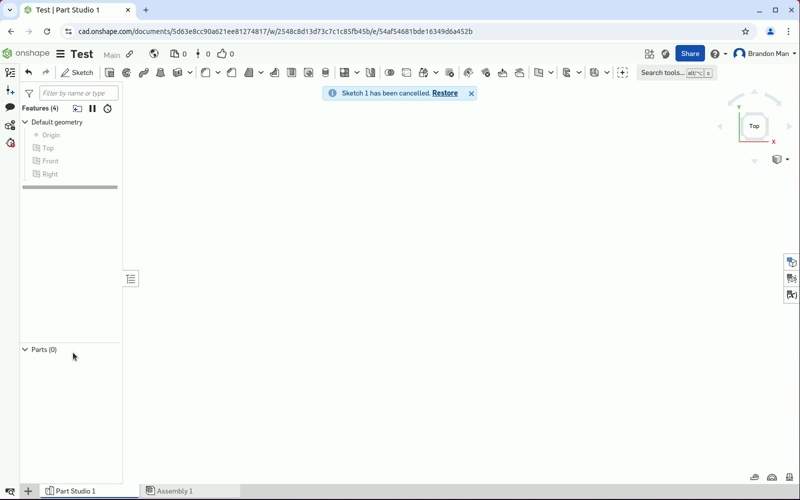
key(space)
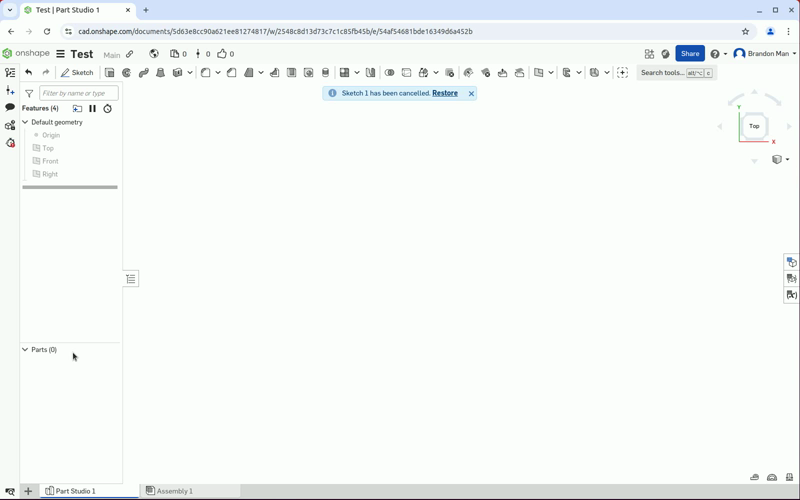
key_down(shift)
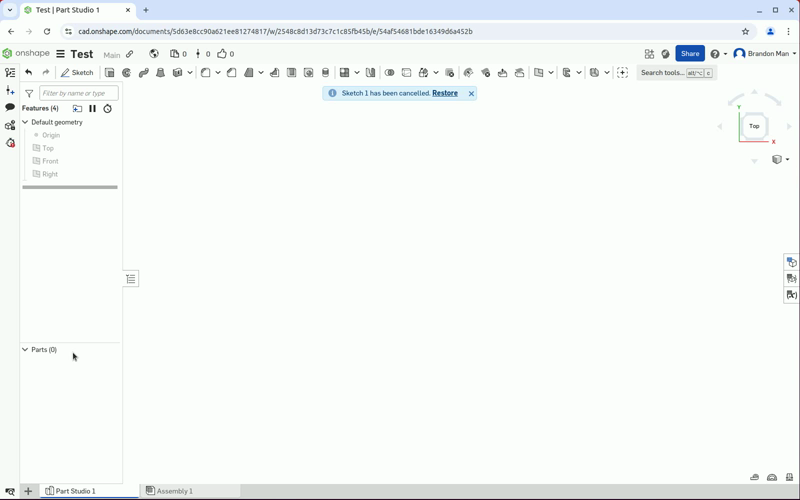
key(up)
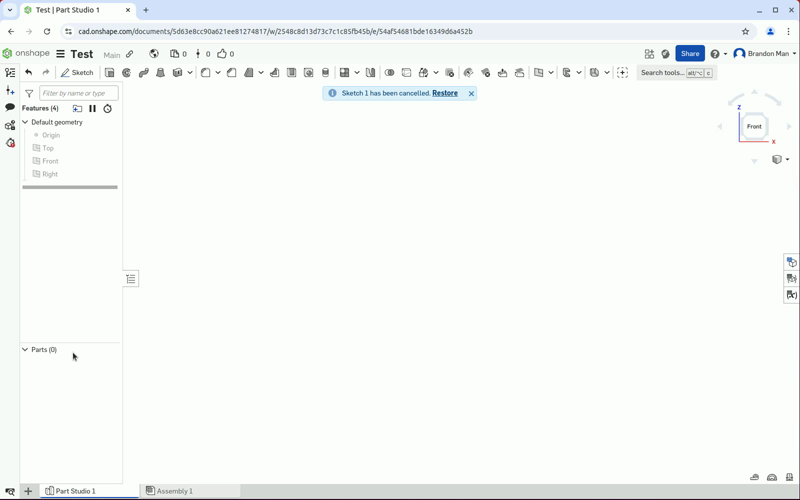
key_up(shift)
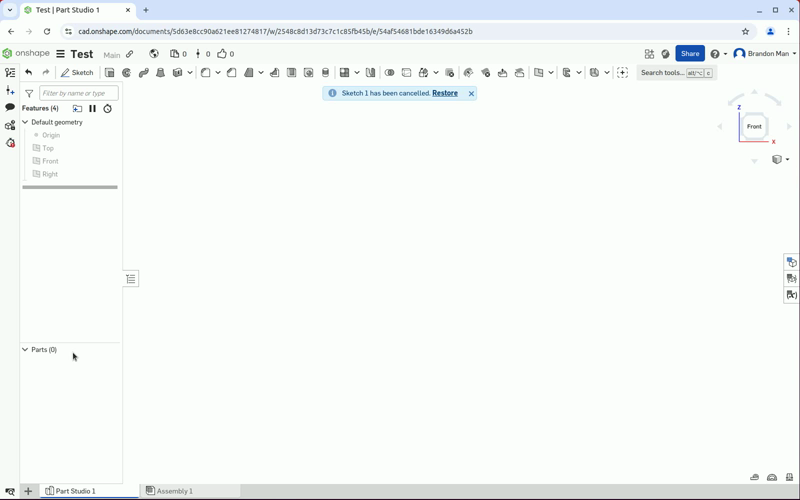
mouse_move(73, 352)
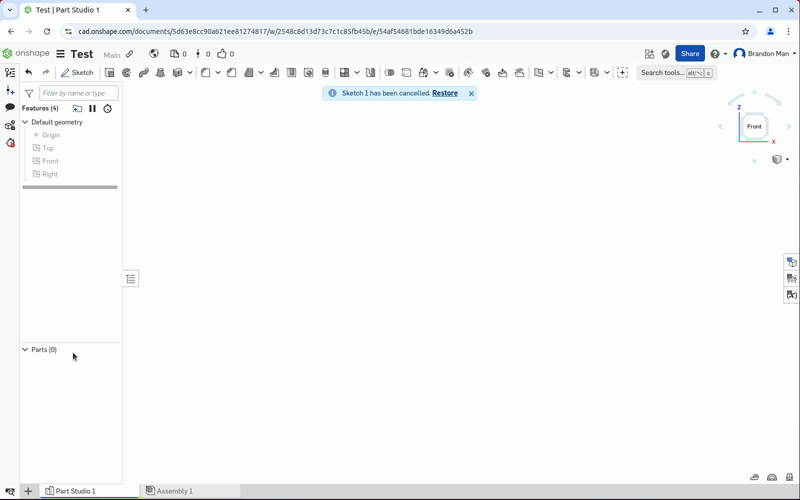
key(shift+y)
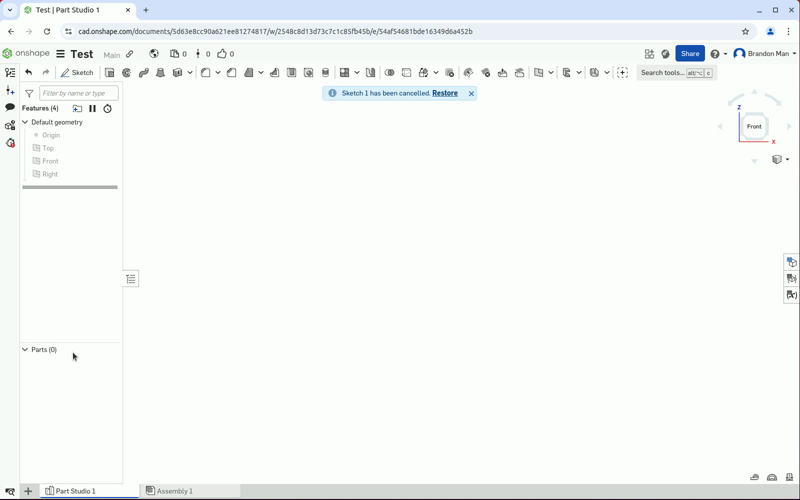
key(shift+s)
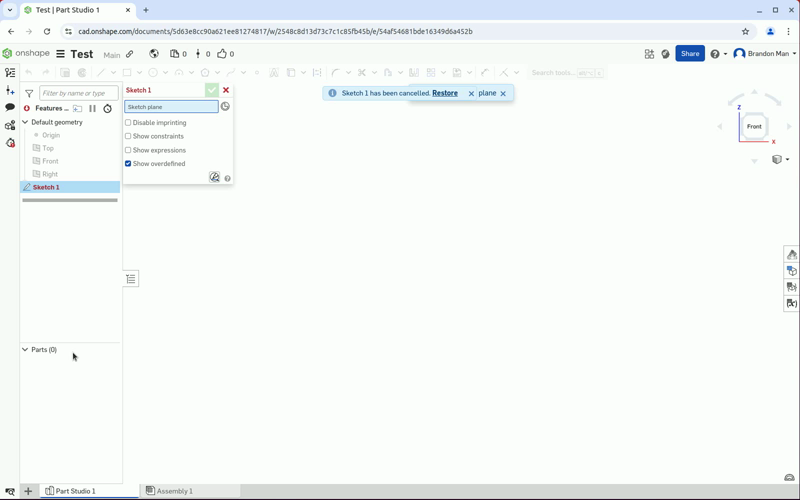
mouse_move(73, 163)
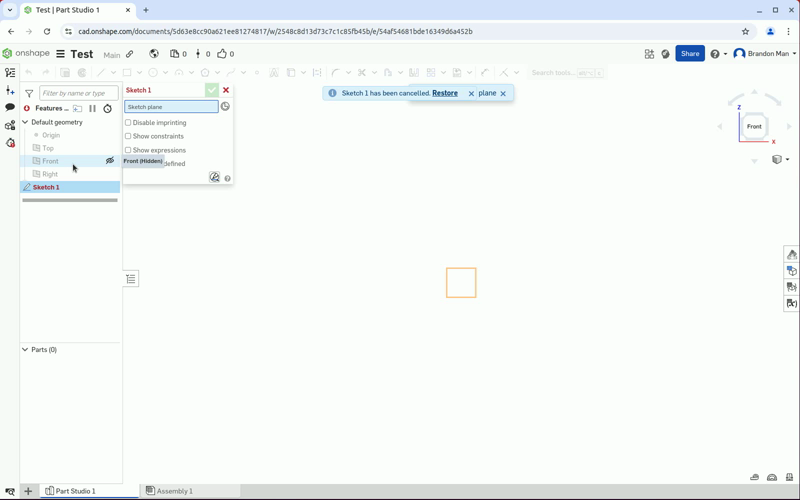
click(73, 163)
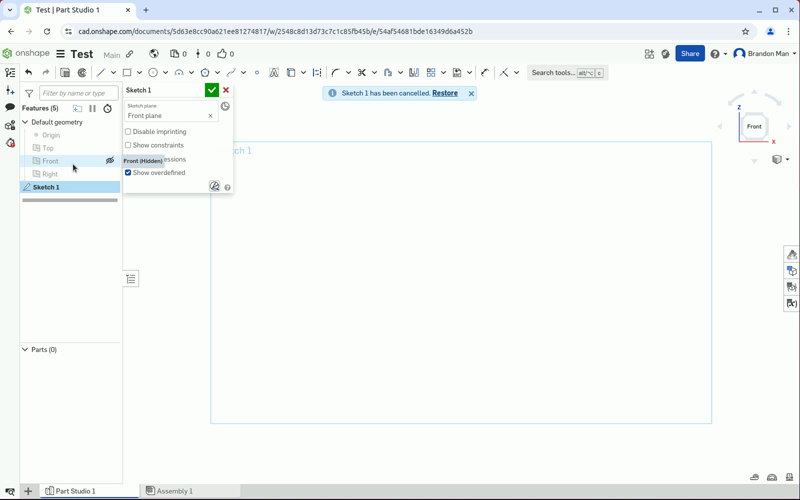
mouse_move(73, 352)
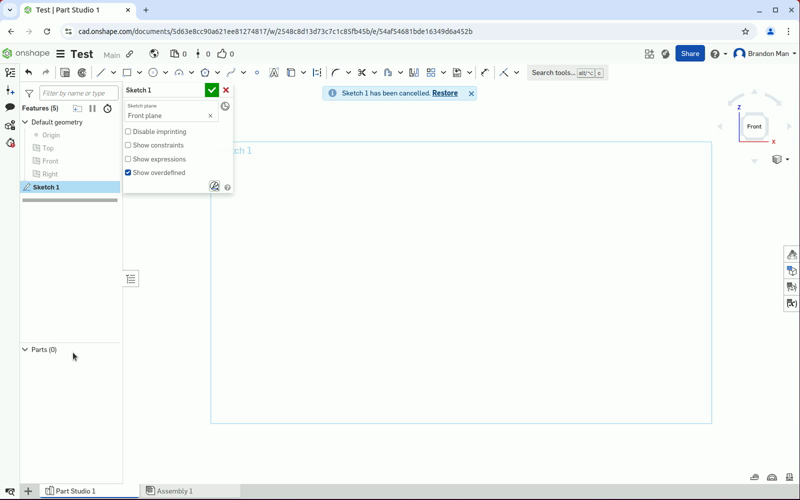
key(y)
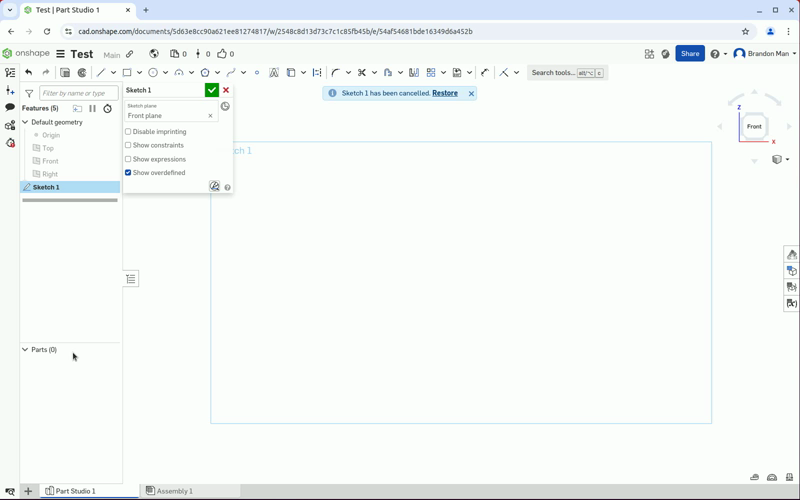
key(l)
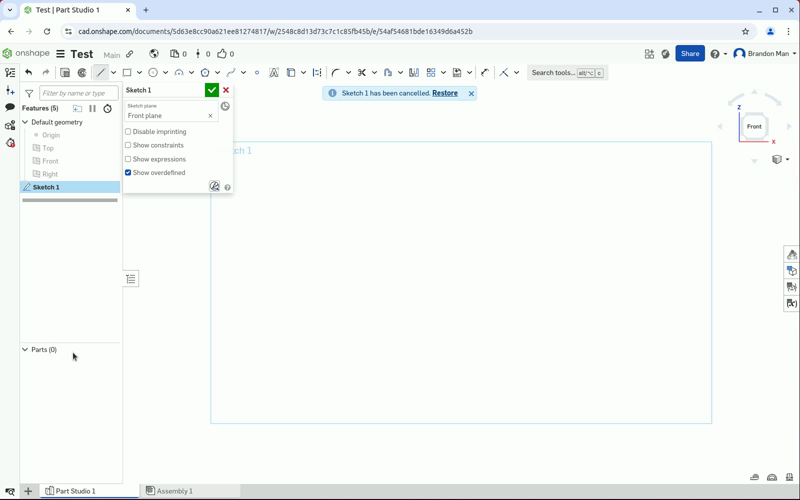
key_down(shift)
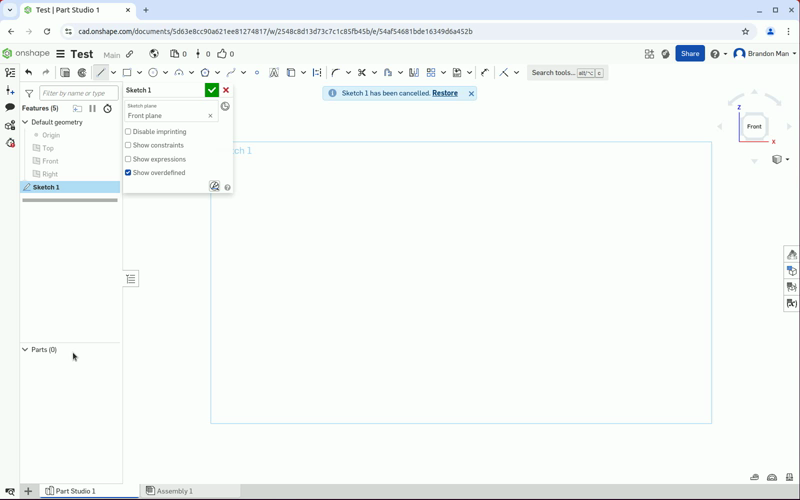
mouse_move(348, 363)
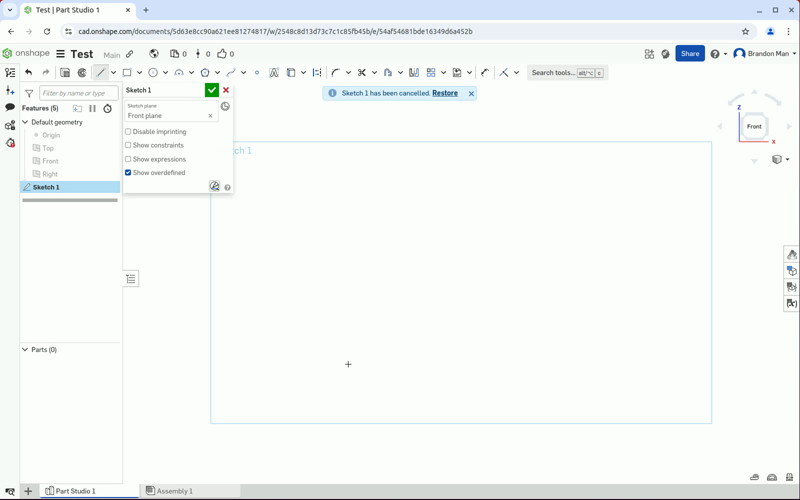
click(348, 363)
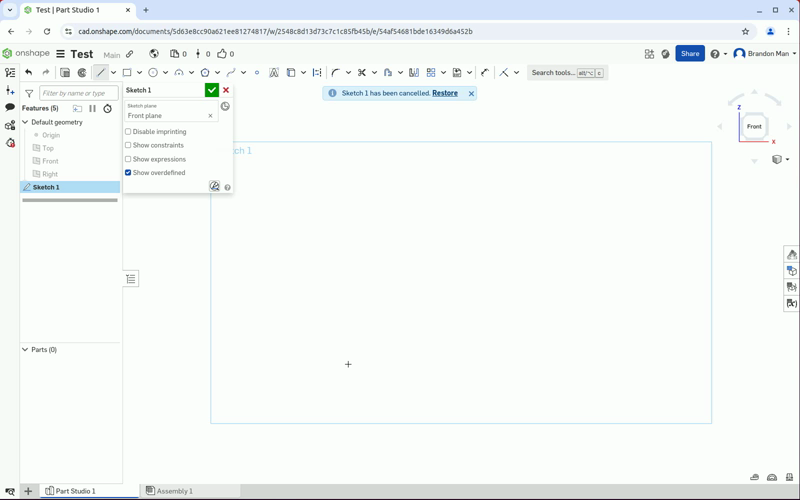
key_up(shift)
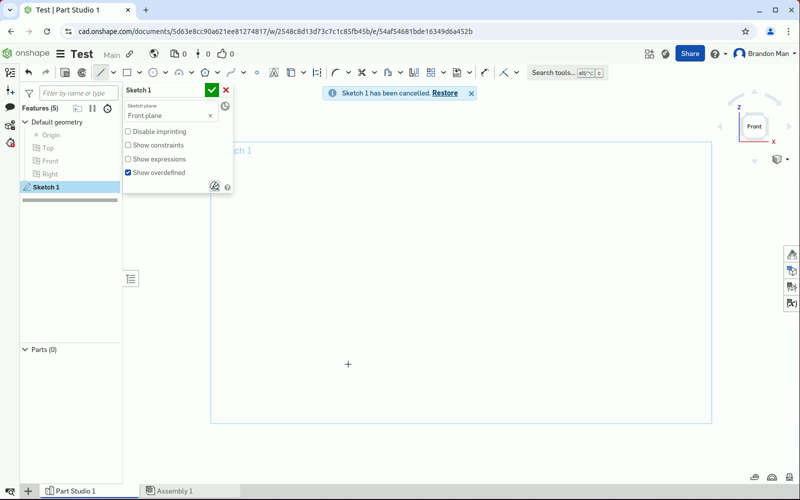
key_down(shift)
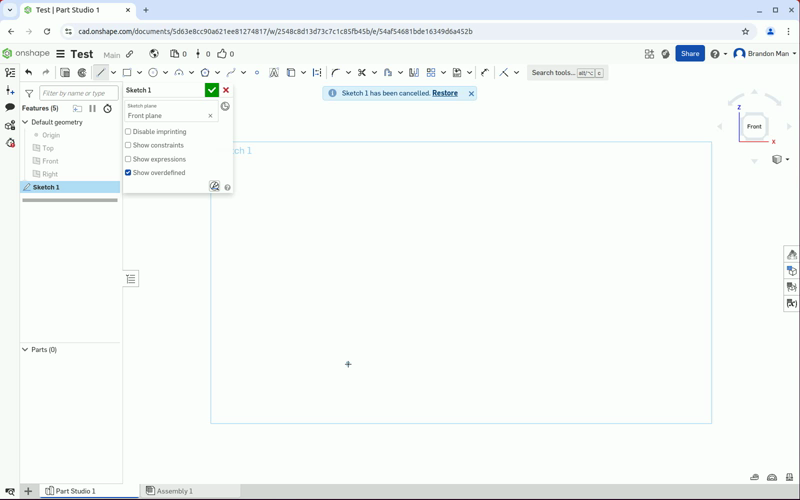
mouse_move(378, 363)
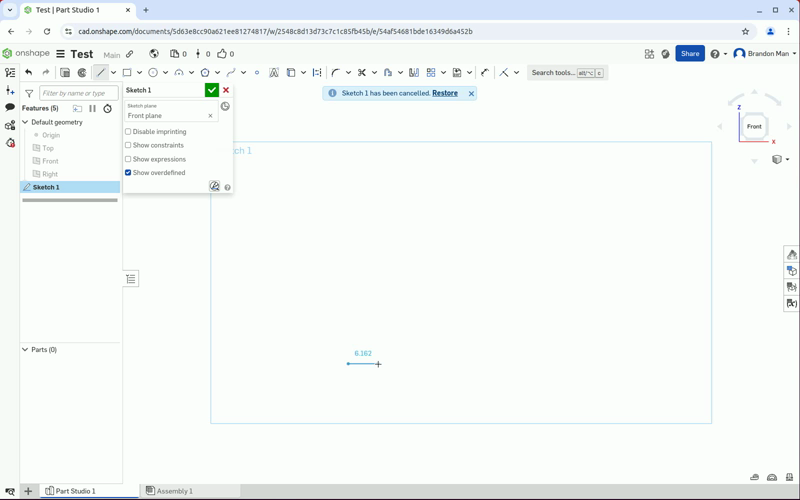
mouse_move(380, 363)
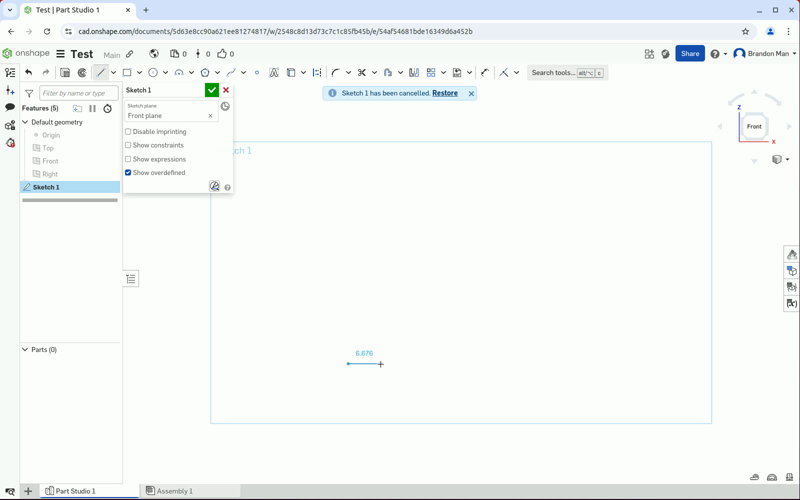
click(380, 363)
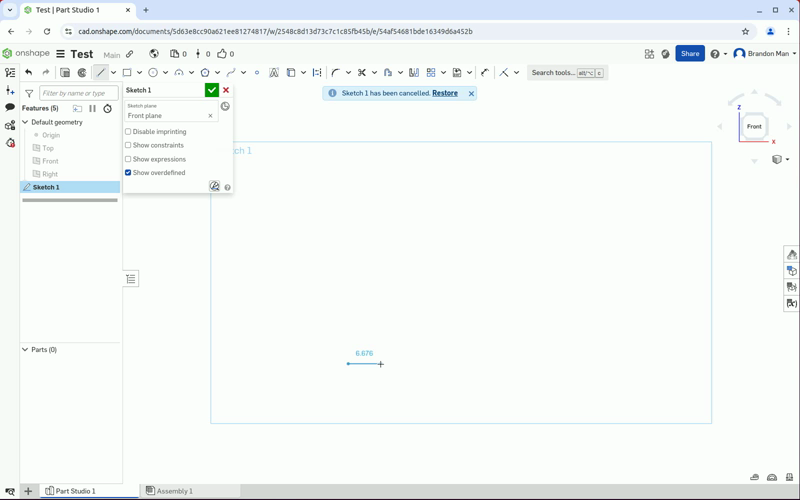
key_up(shift)
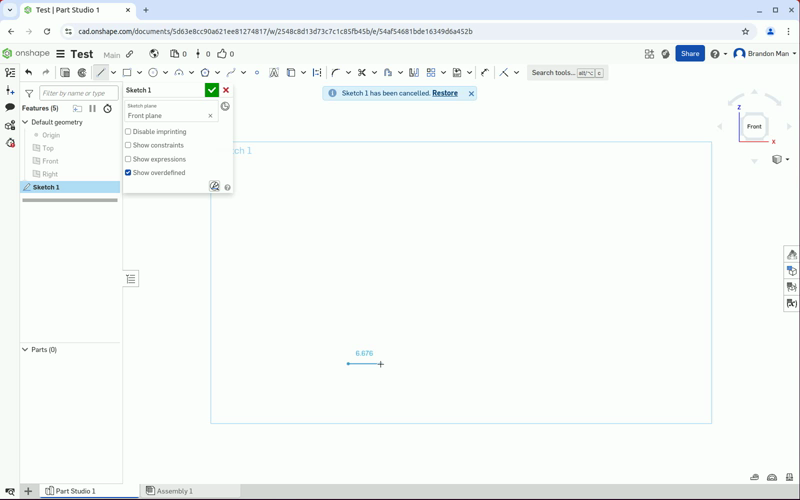
key_down(shift)
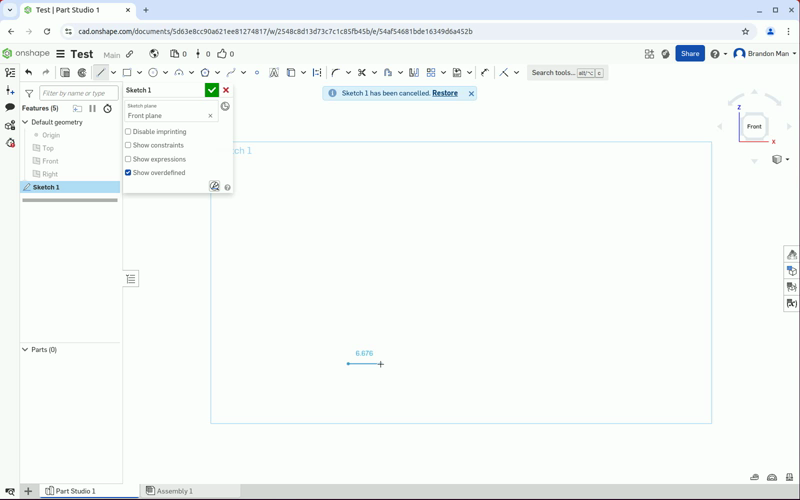
mouse_move(410, 363)
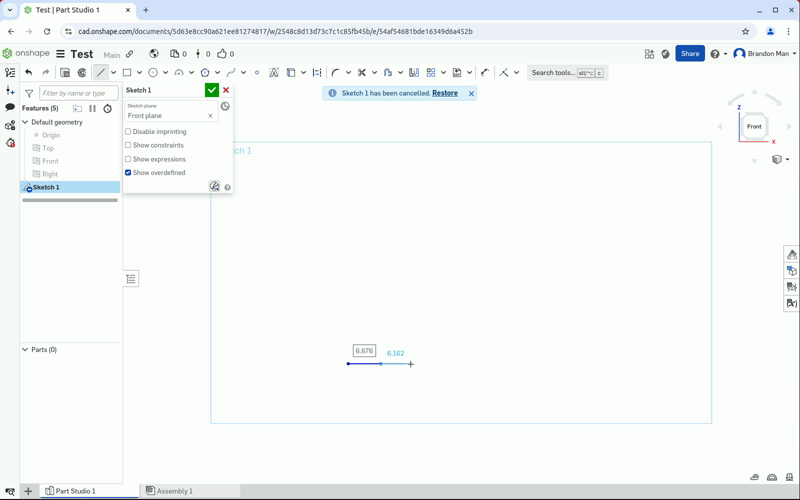
mouse_move(380, 311)
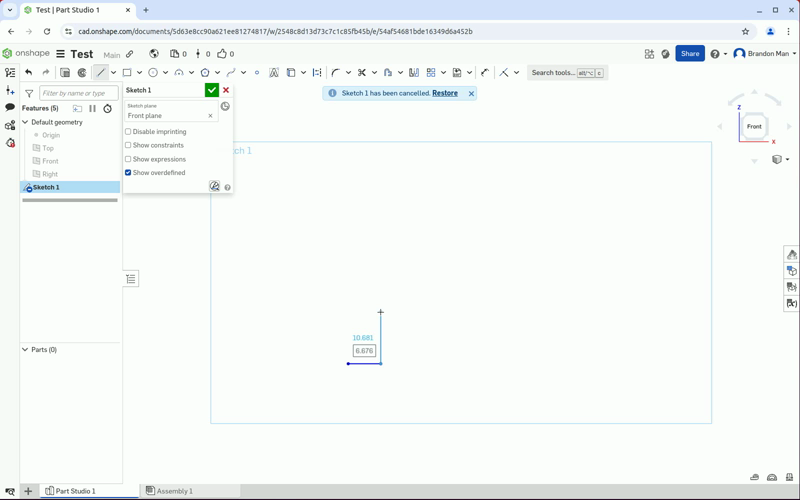
click(380, 311)
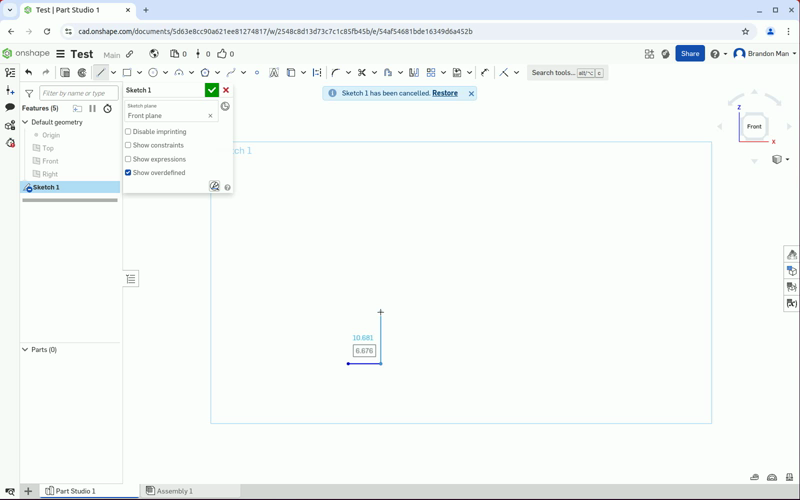
key_up(shift)
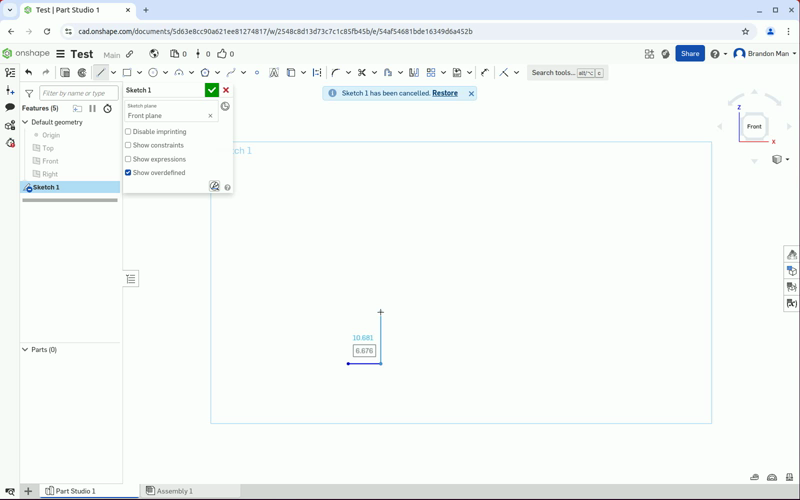
key_down(shift)
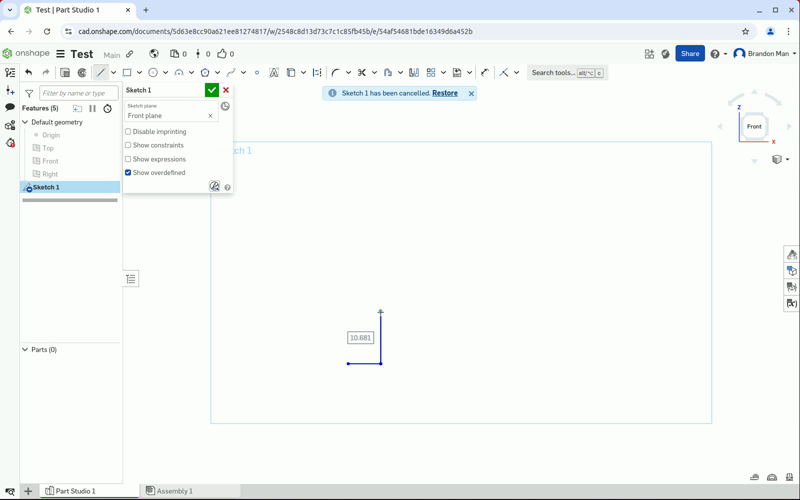
mouse_move(410, 311)
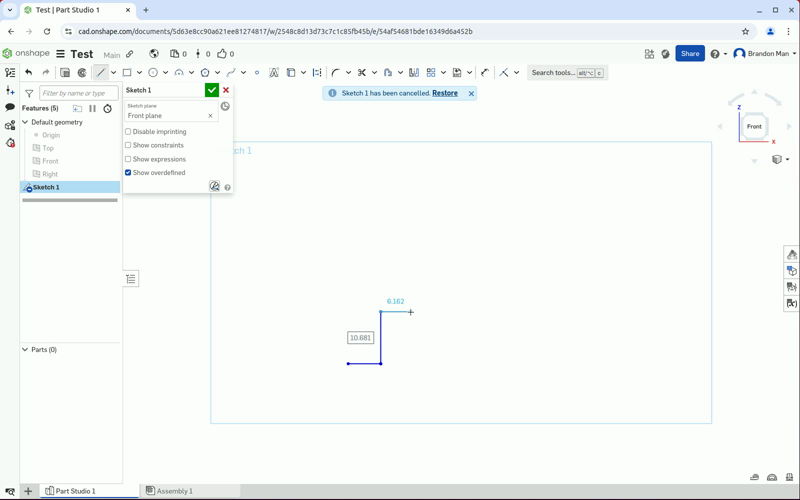
mouse_move(348, 311)
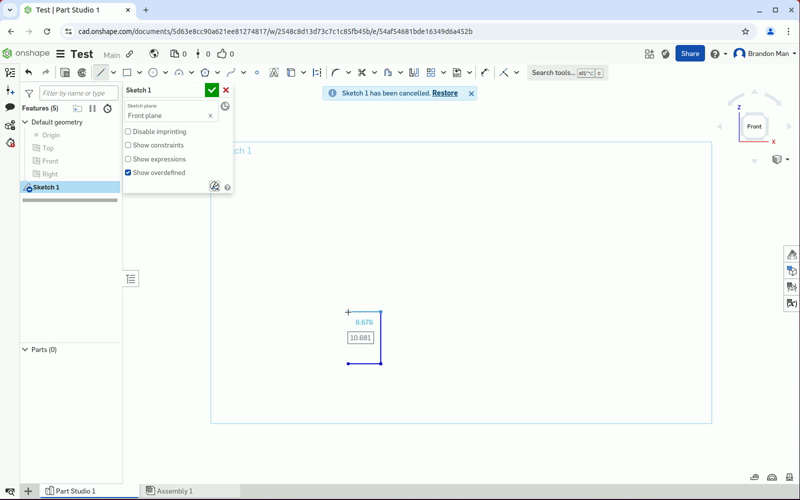
click(348, 311)
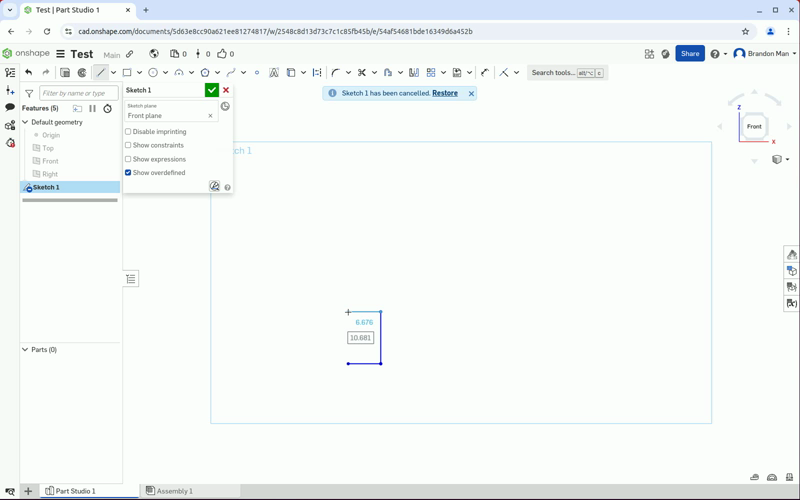
key_up(shift)
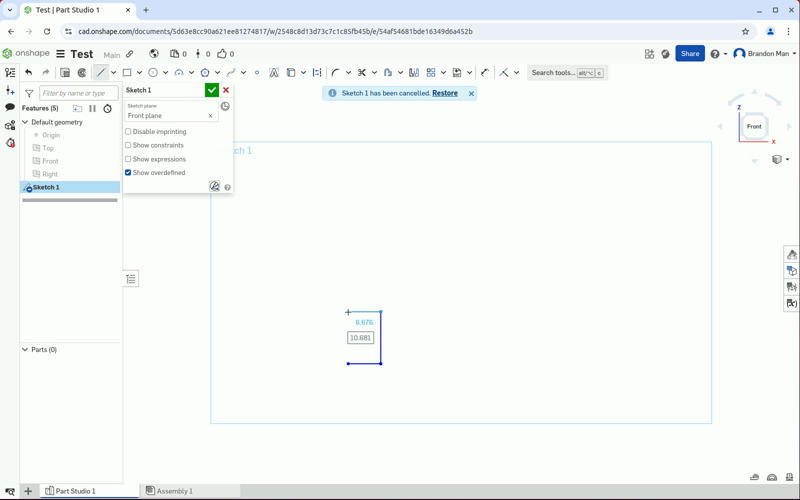
mouse_move(378, 311)
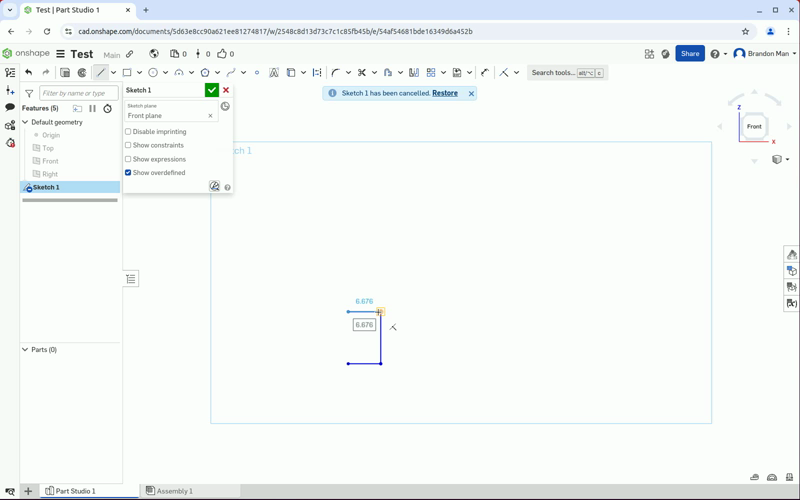
key_down(shift)
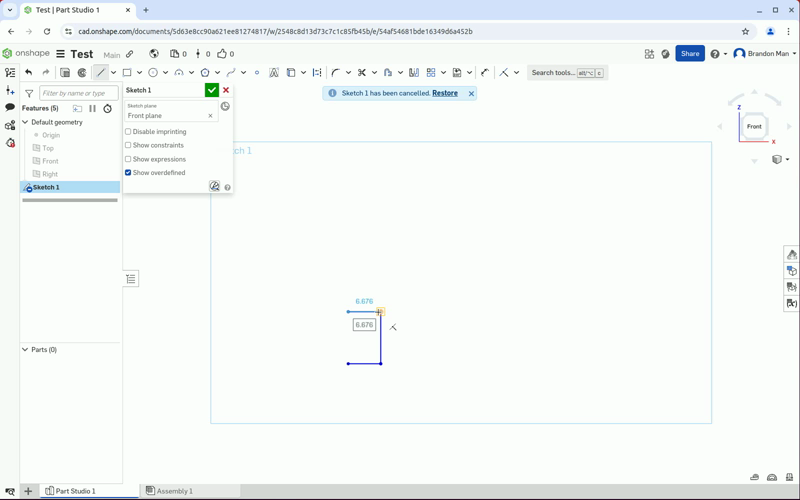
mouse_move(348, 363)
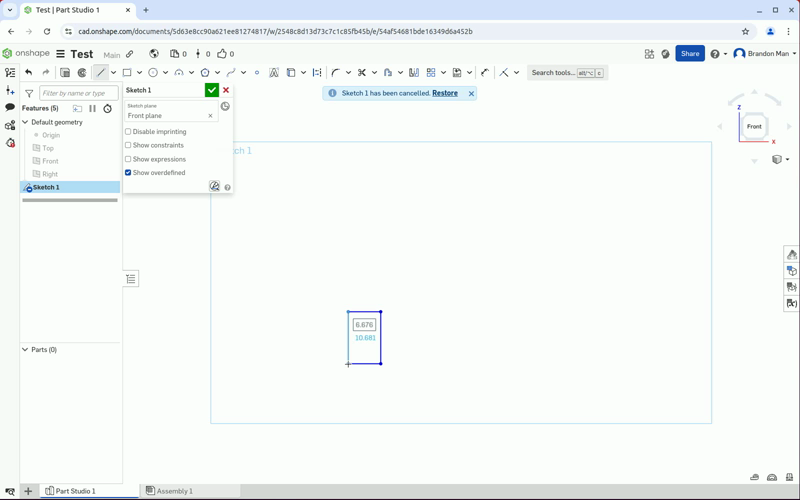
key_up(shift)
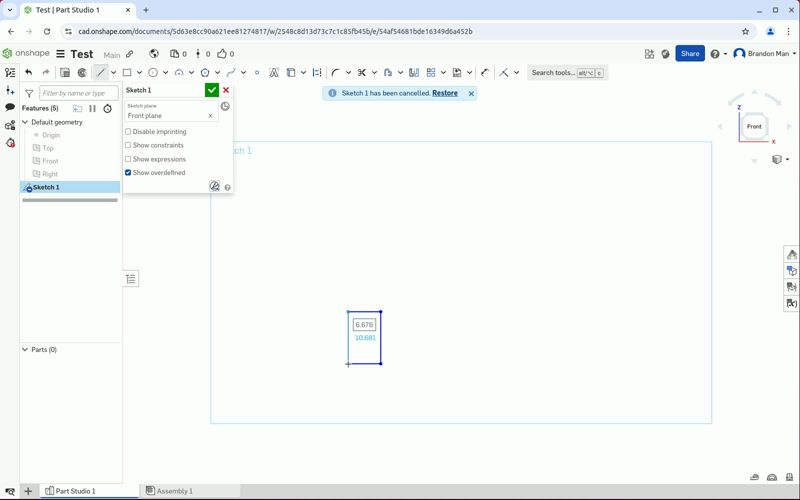
click(348, 363)
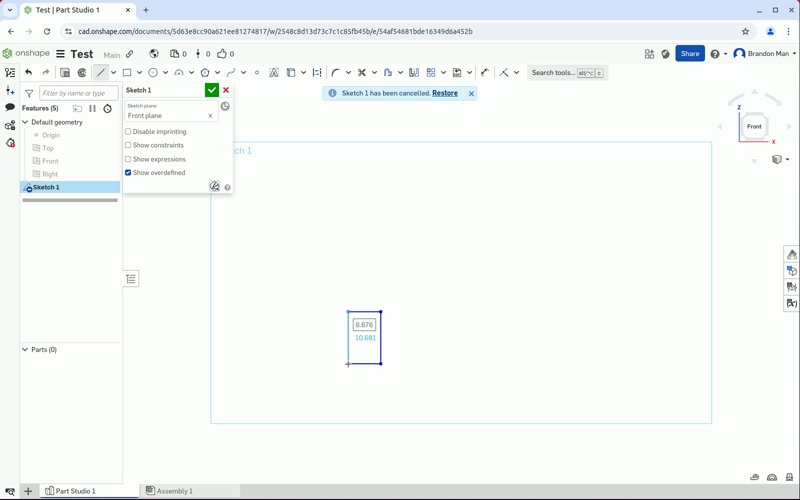
key(esc)
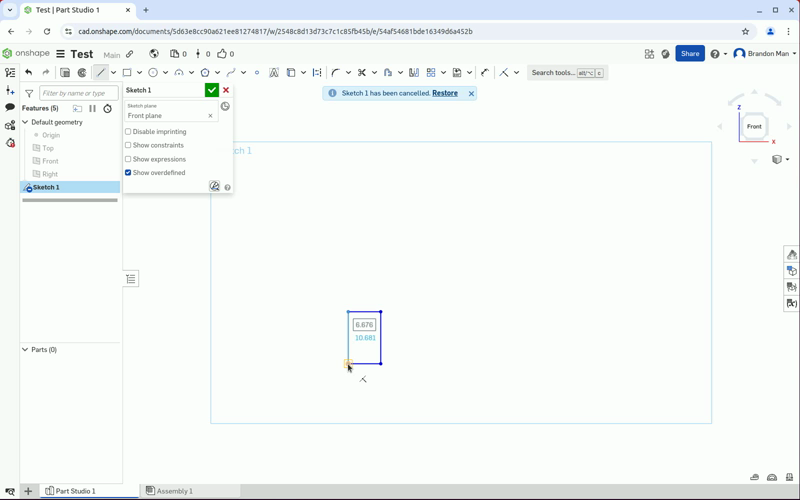
mouse_move(364, 350)
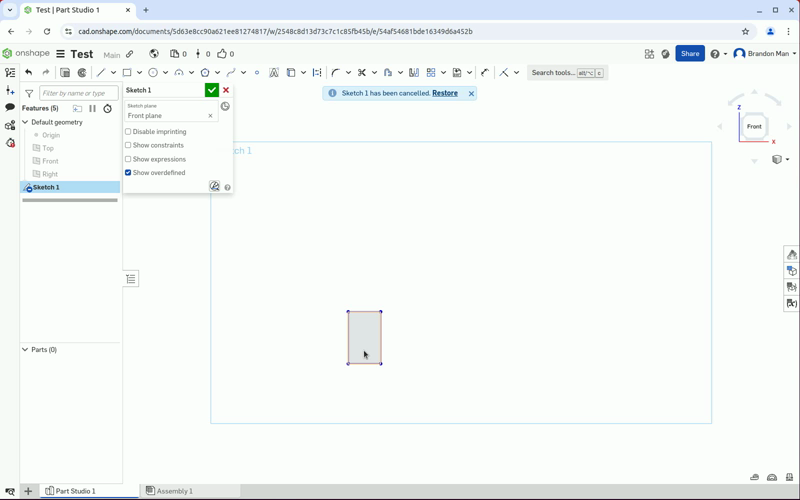
scroll(6)
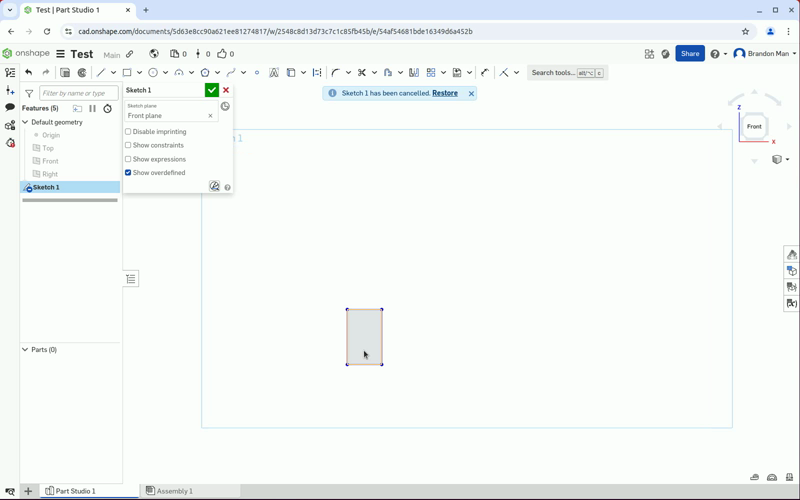
scroll(6)
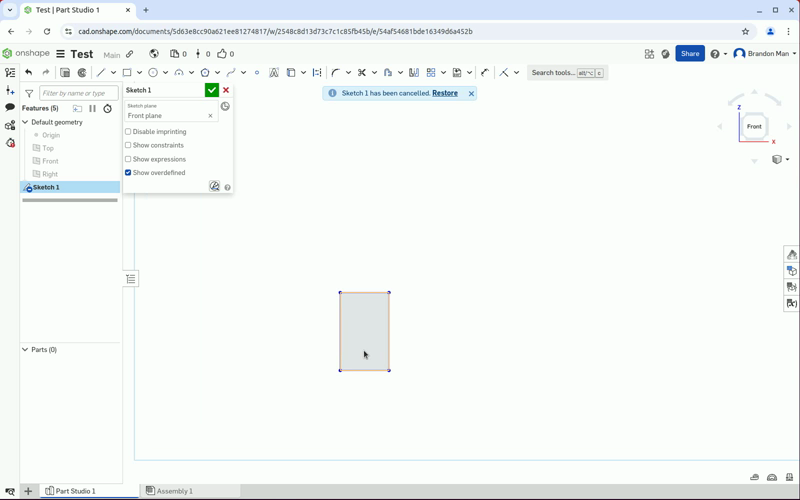
scroll(6)
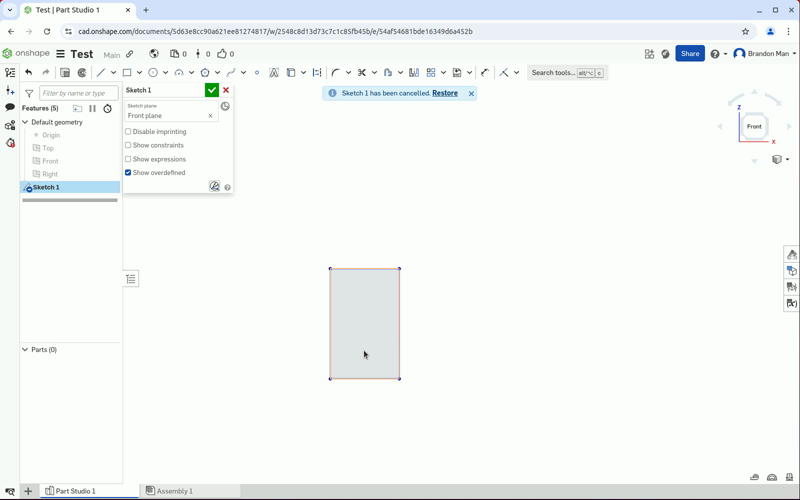
scroll(6)
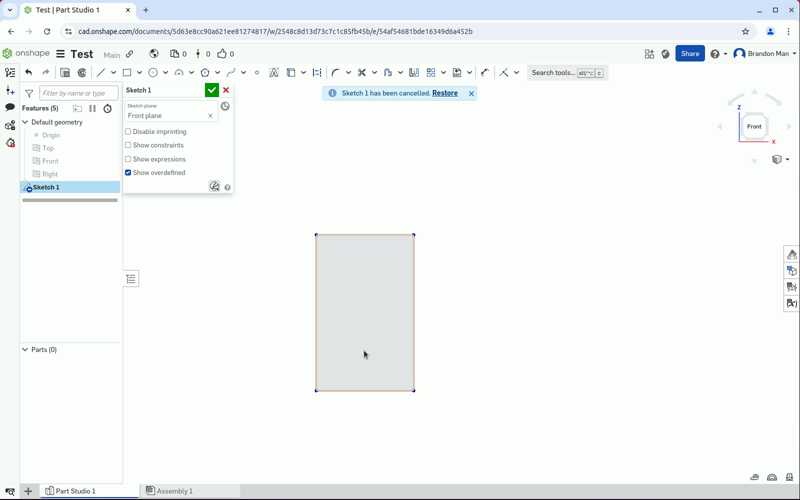
scroll(6)
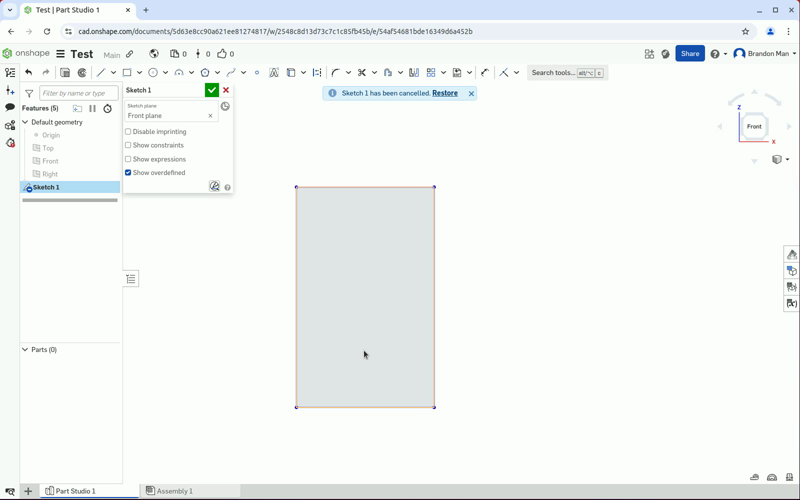
scroll(6)
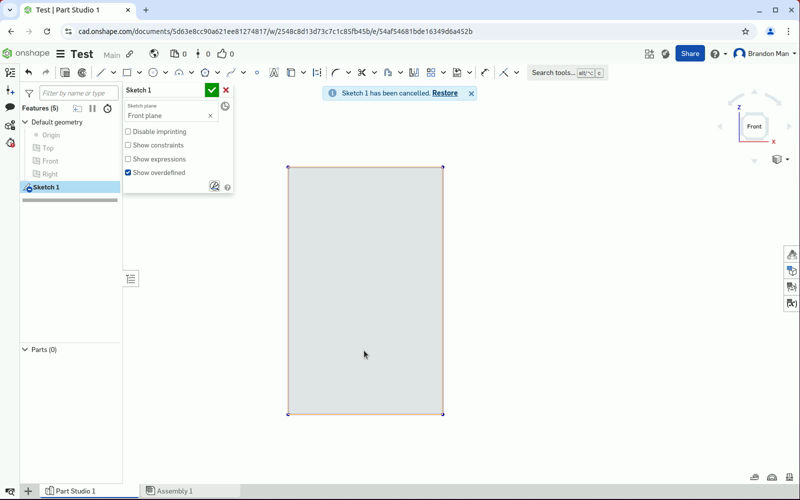
scroll(6)
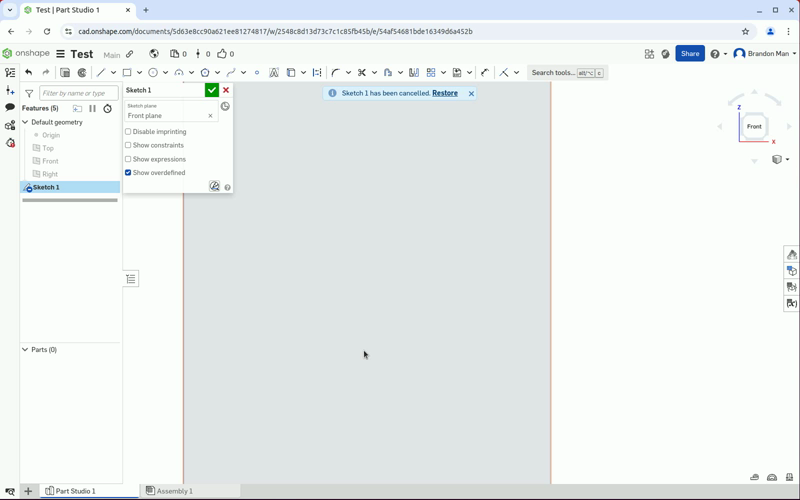
click(364, 350)
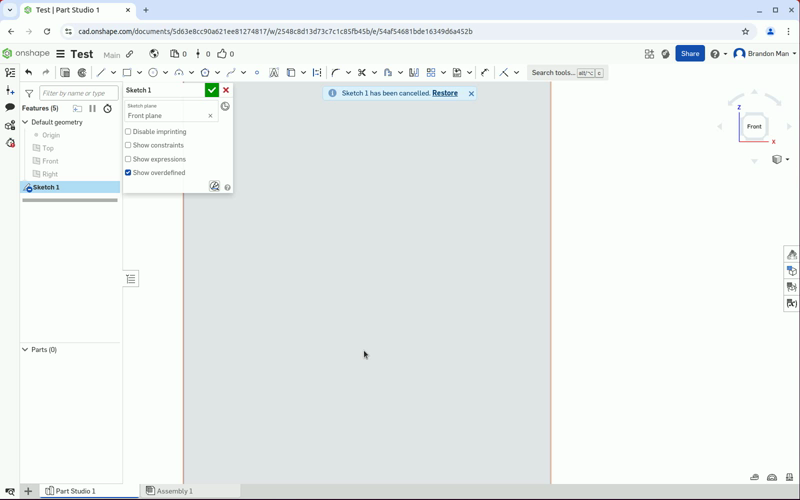
scroll(-6)
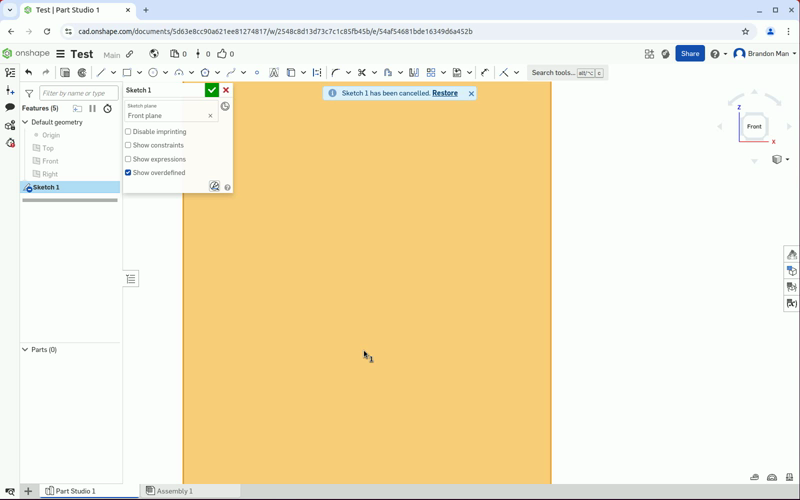
scroll(-6)
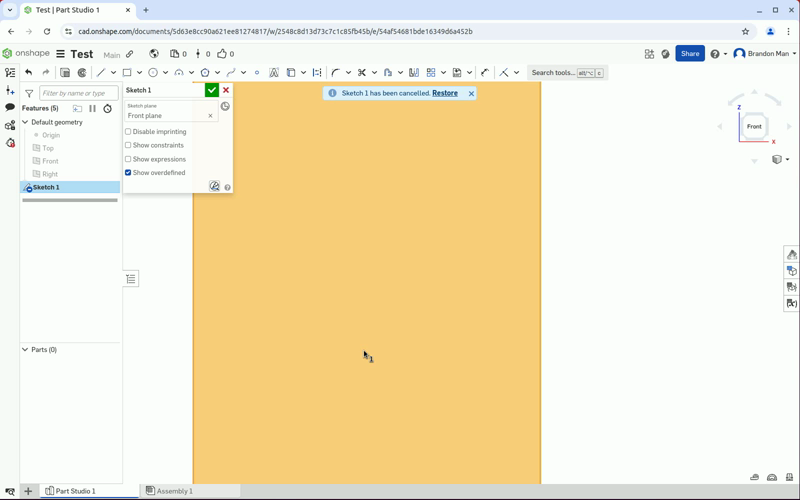
scroll(-6)
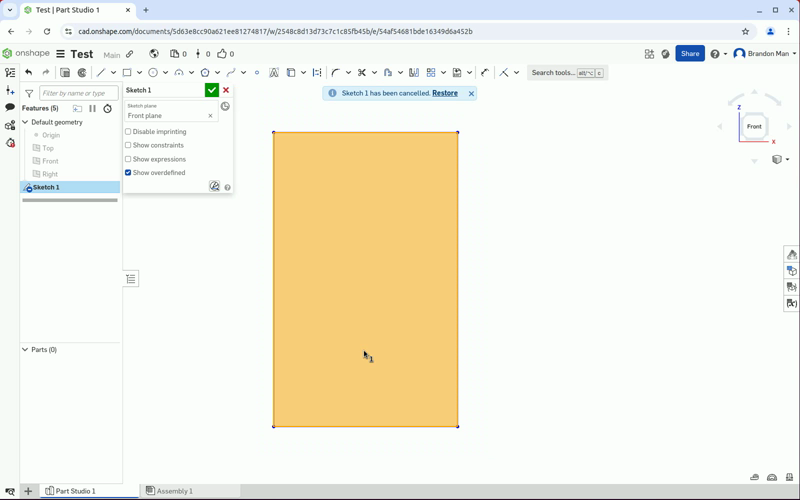
scroll(-6)
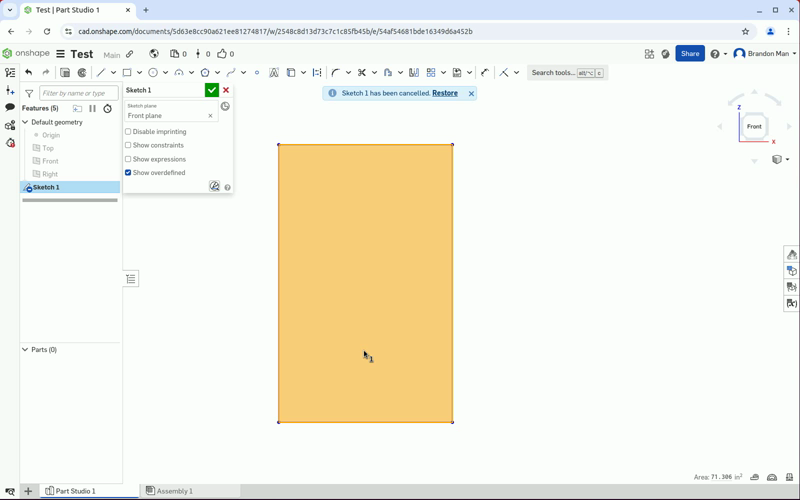
scroll(-6)
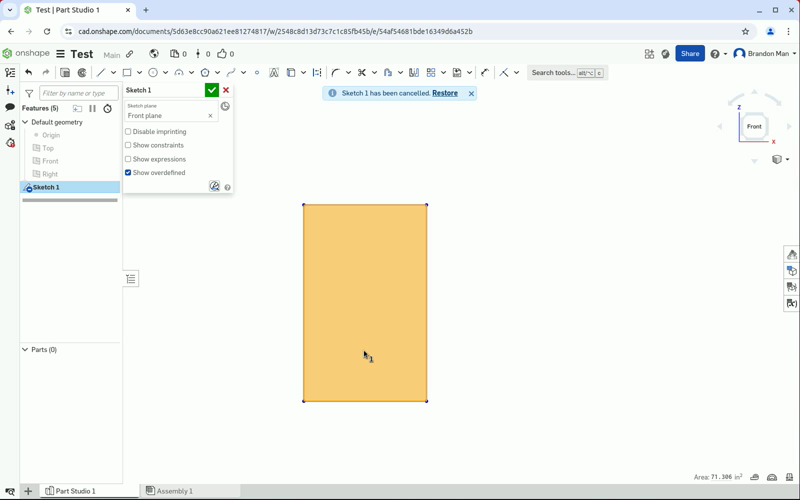
scroll(-6)
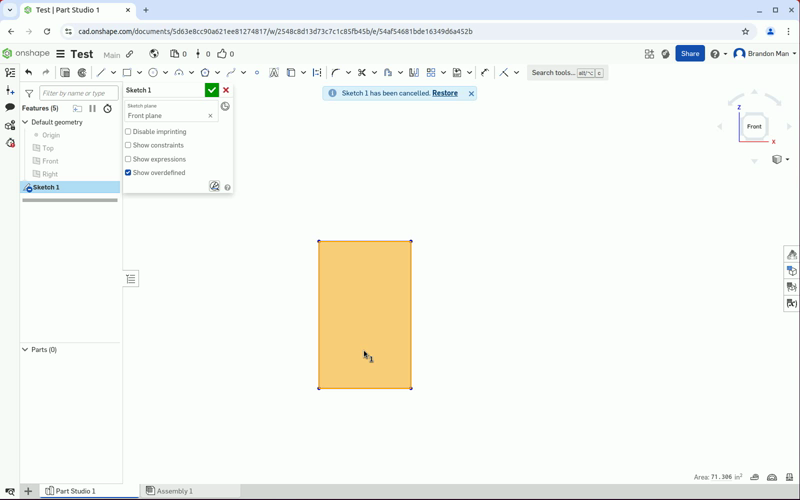
scroll(-6)
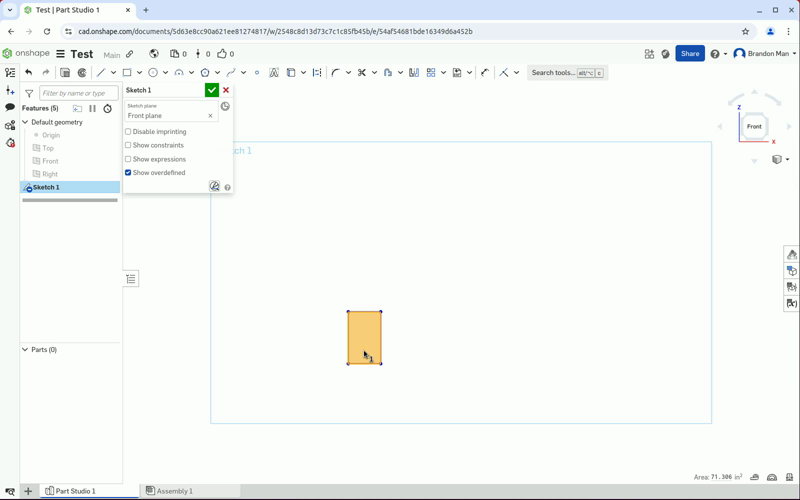
mouse_move(73, 352)
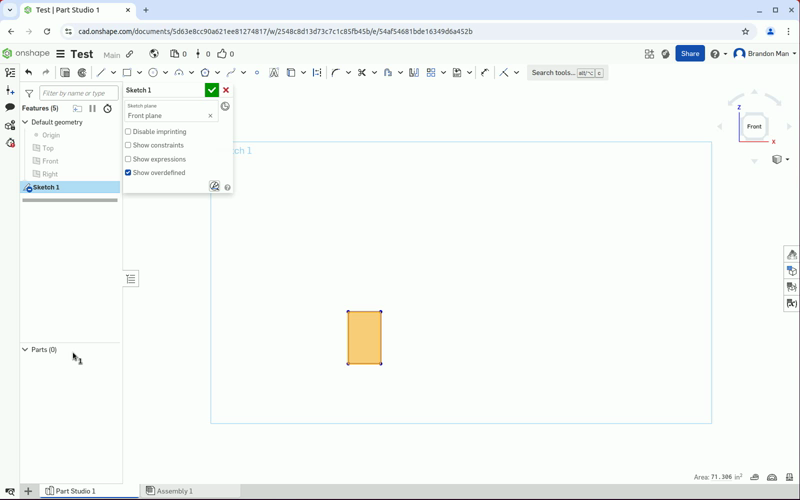
key(shift+y)
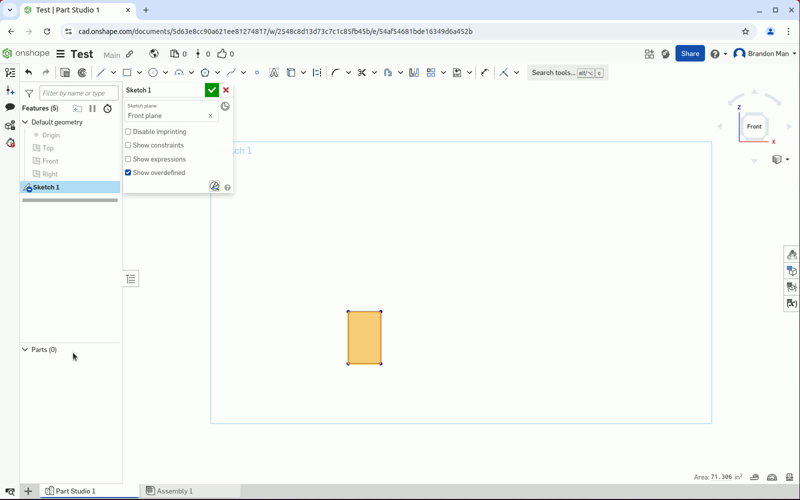
key(shift+e)
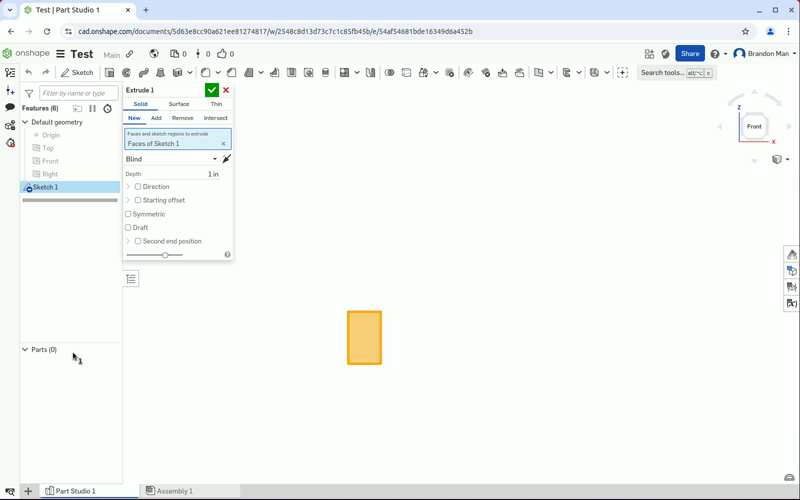
mouse_move(143, 106)
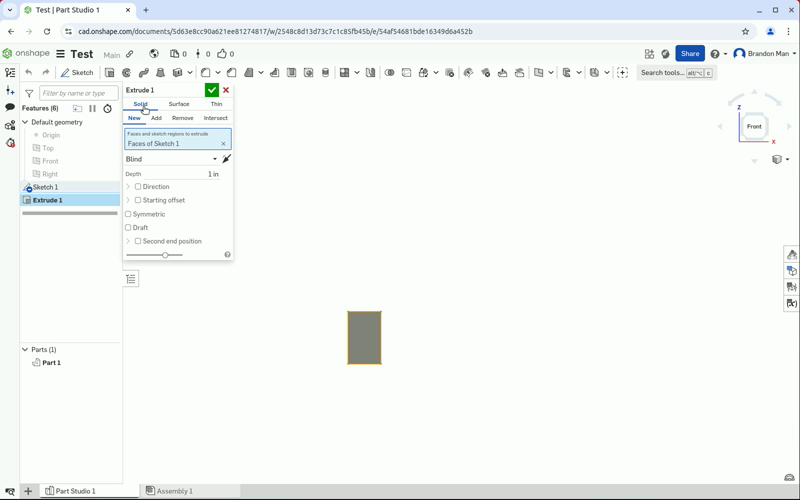
click(143, 106)
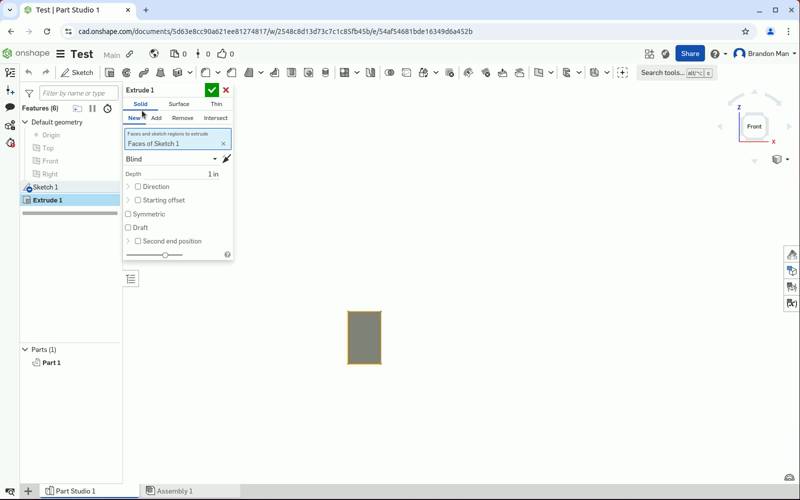
mouse_move(137, 120)
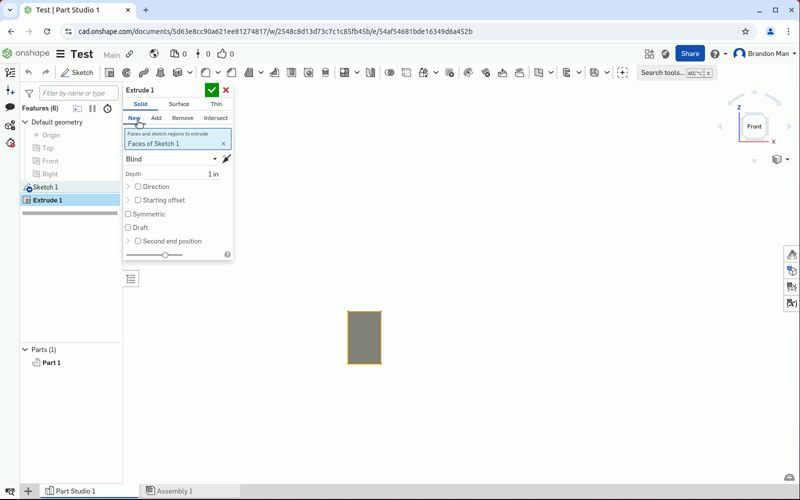
click(137, 120)
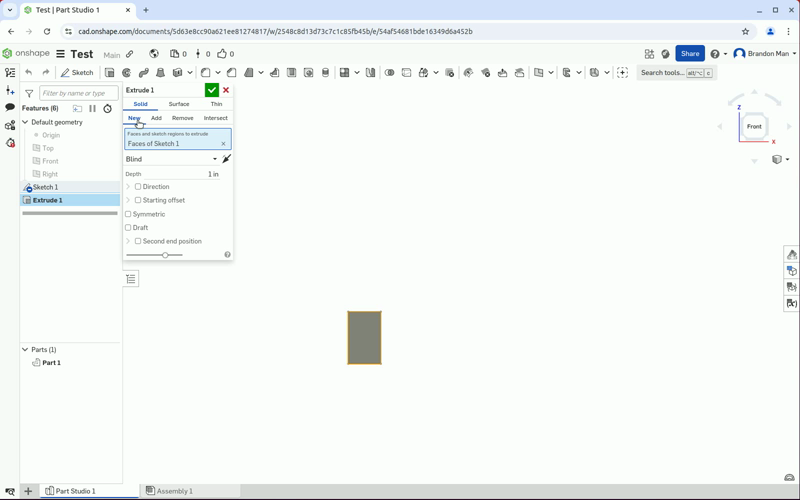
key(tab, 4)
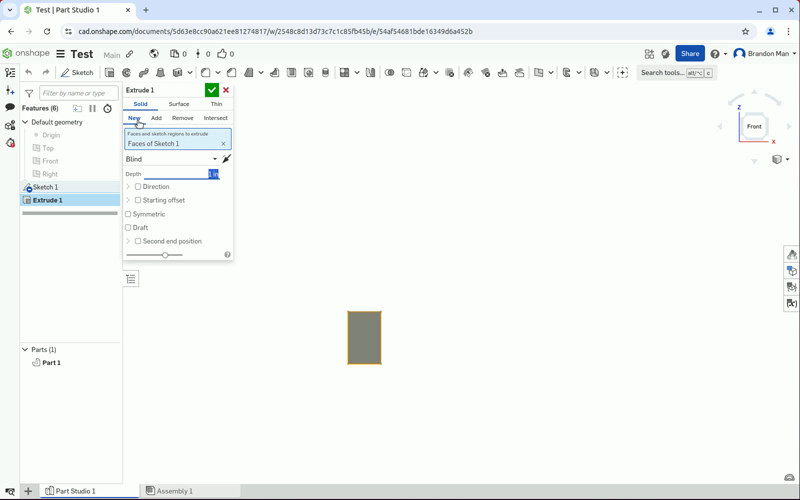
text(6.981)
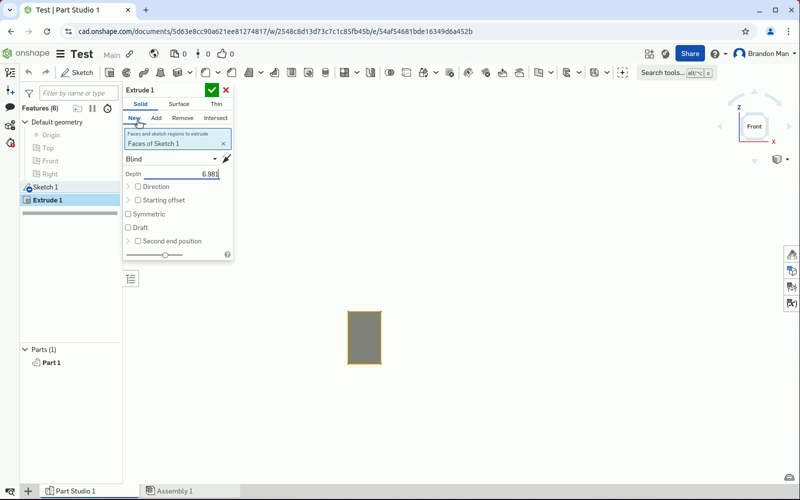
key(tab, 3)
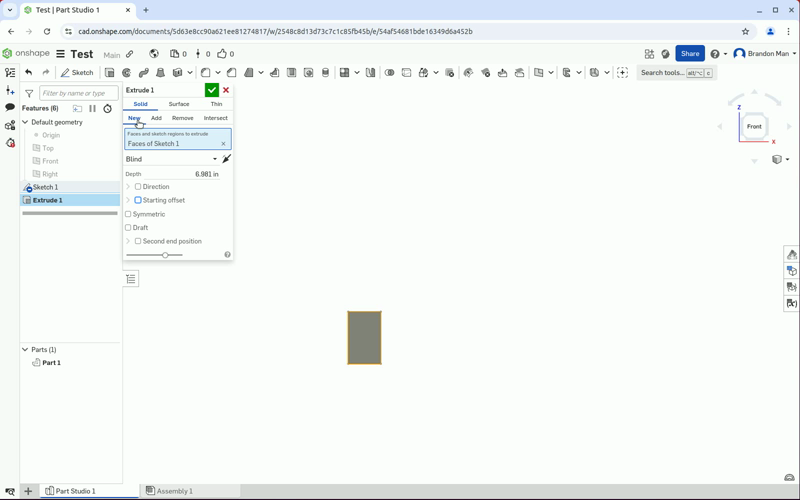
key(tab, 2)
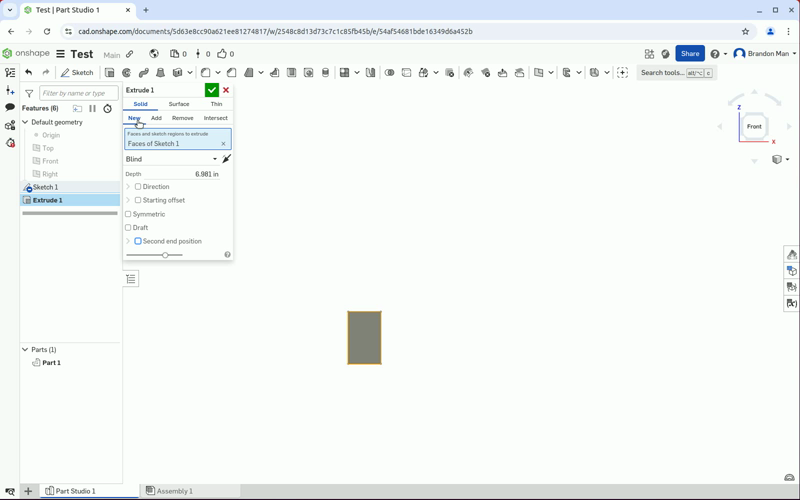
key(space)
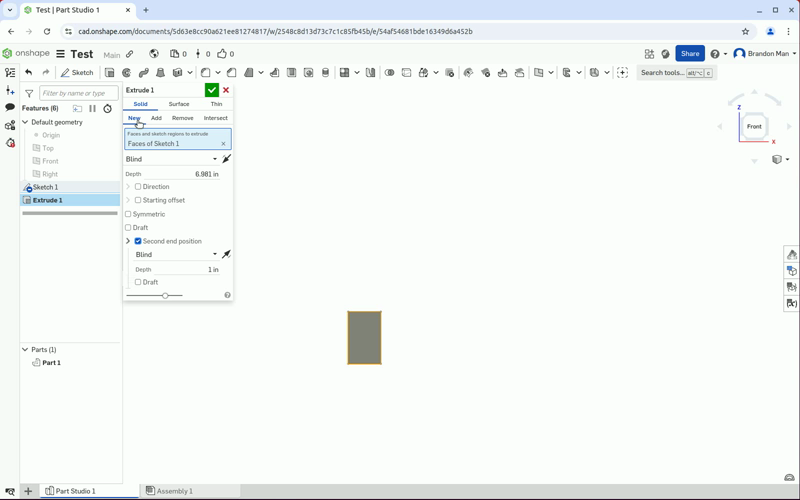
key(tab, 3)
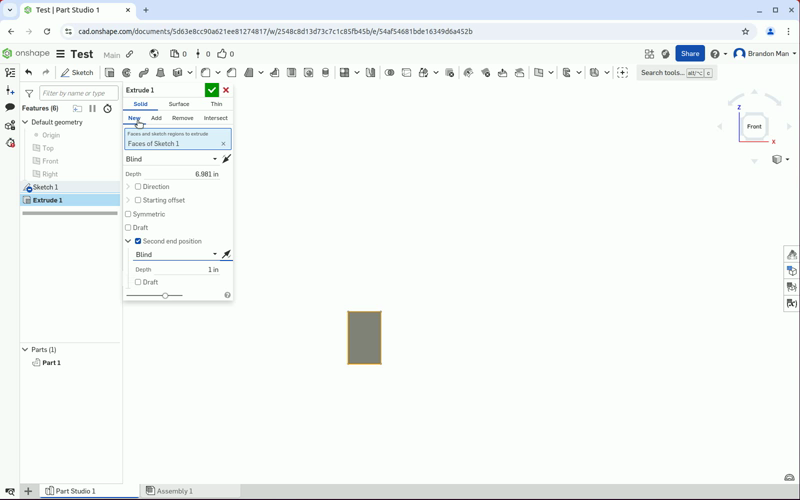
text(6.981)
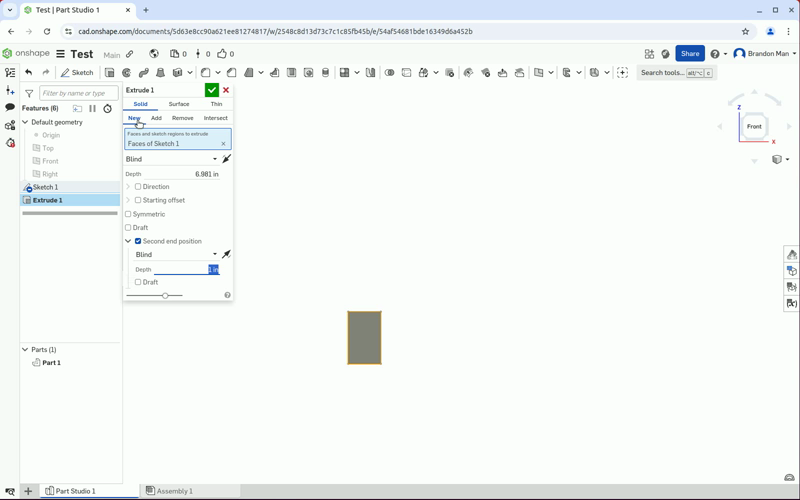
key(enter)
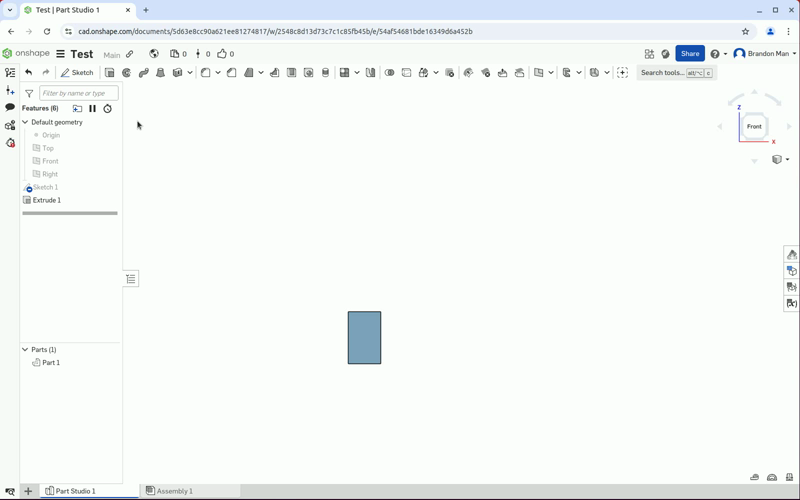
key(shift+h)
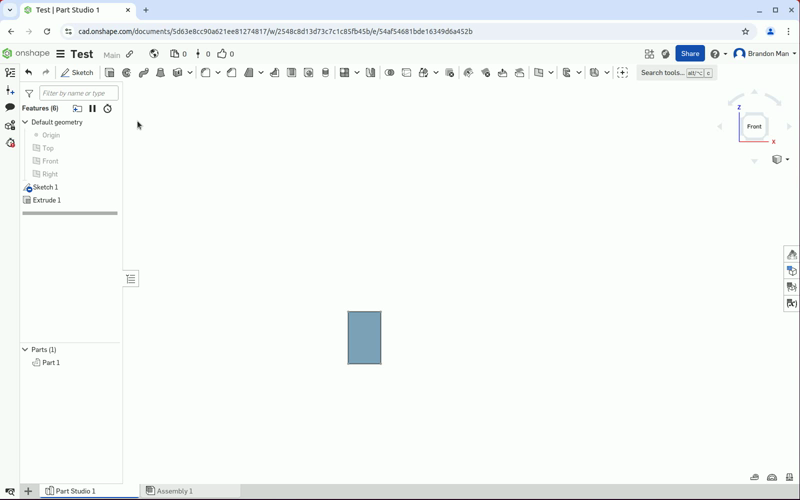
key(shift+h)
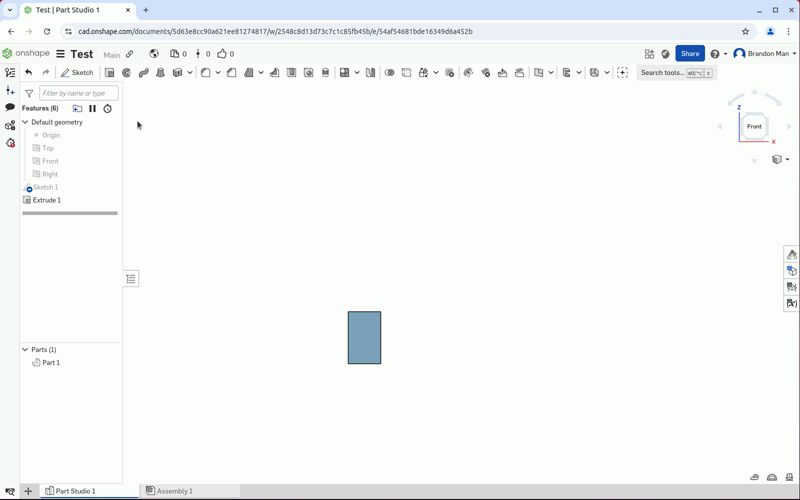
mouse_move(73, 189)
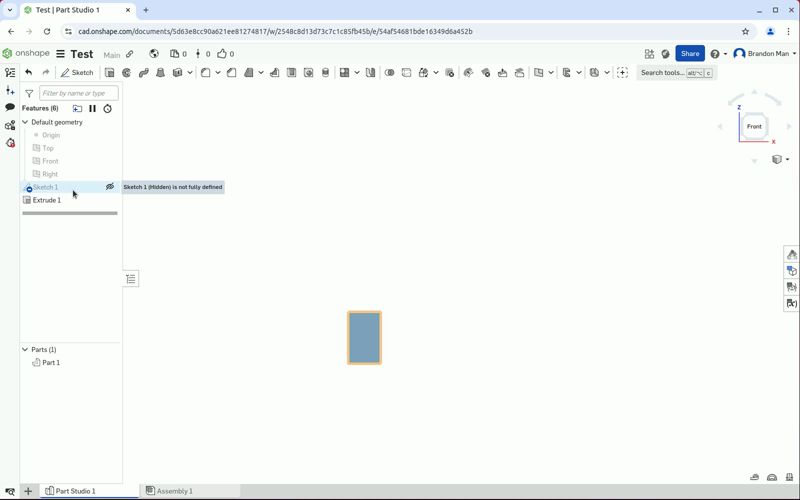
click(73, 189)
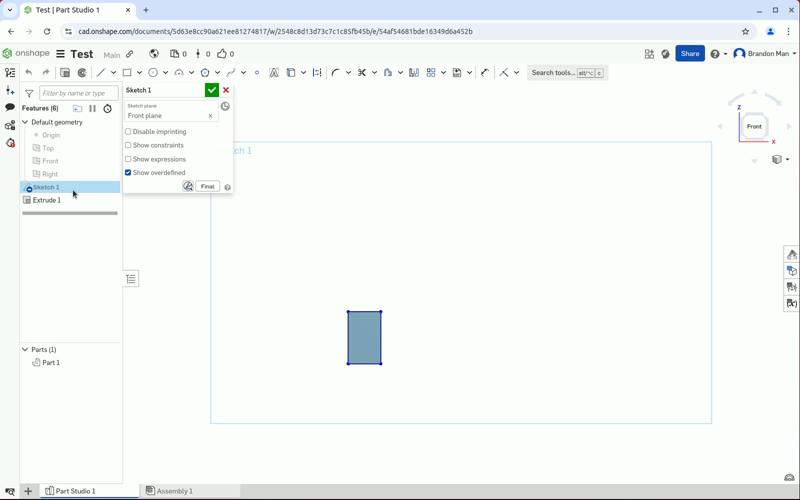
mouse_move(229, 92)
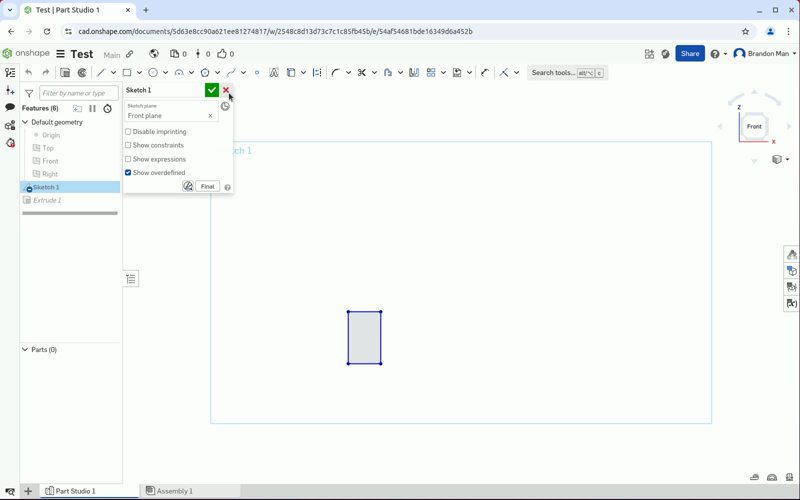
click(229, 92)
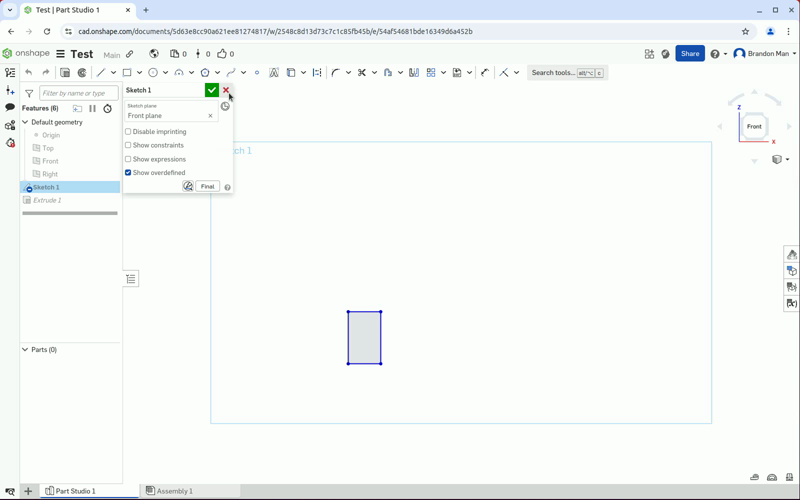
key(shift+s)
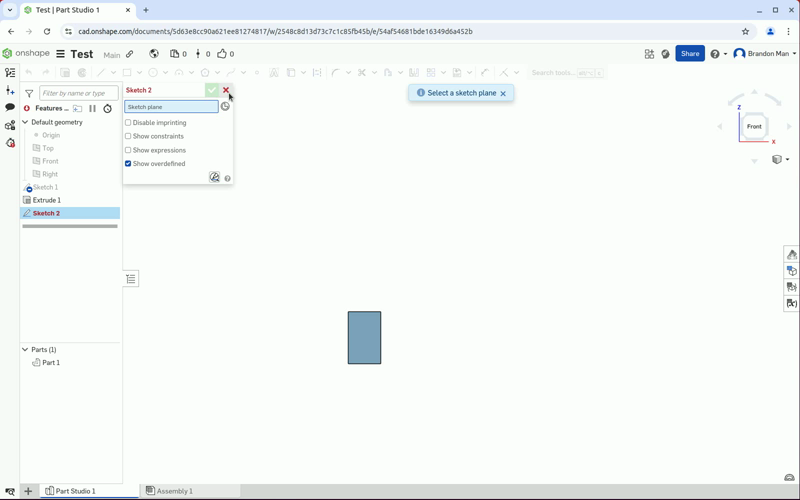
mouse_move(73, 163)
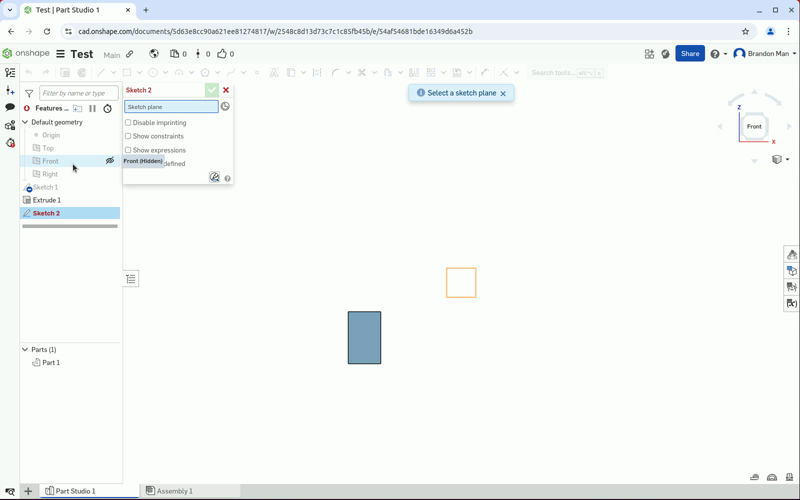
click(73, 163)
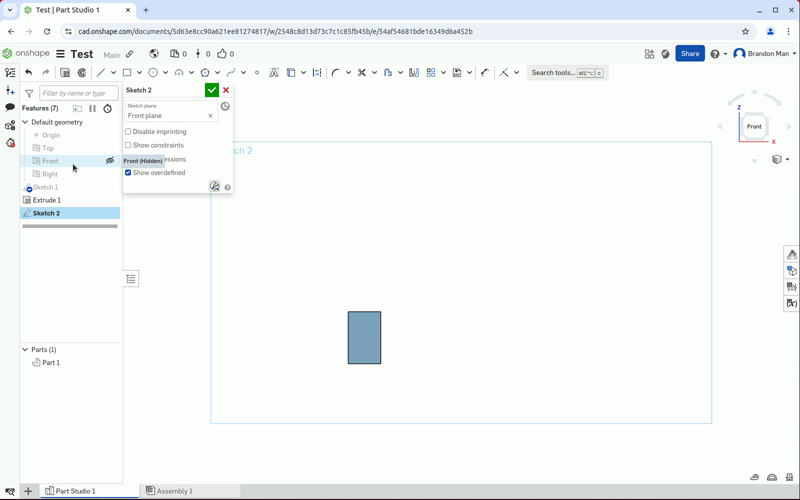
mouse_move(73, 352)
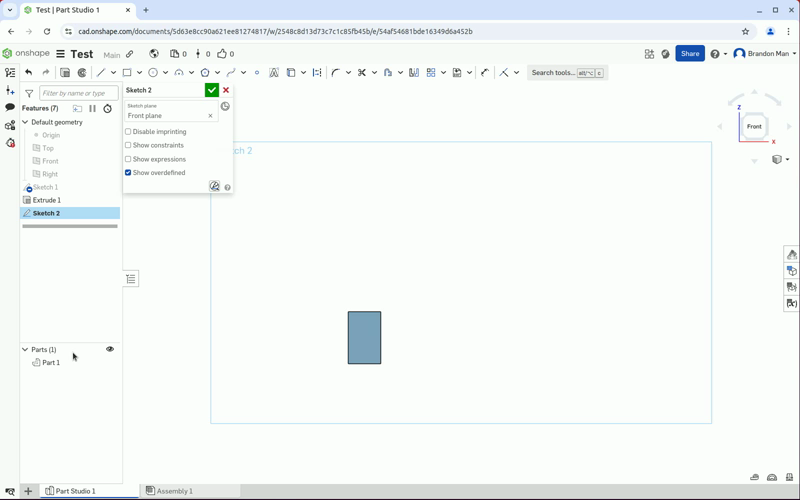
key(y)
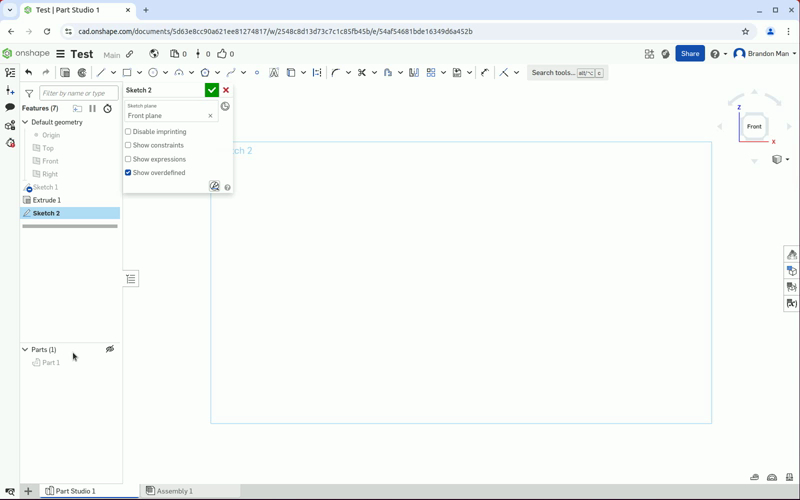
key(l)
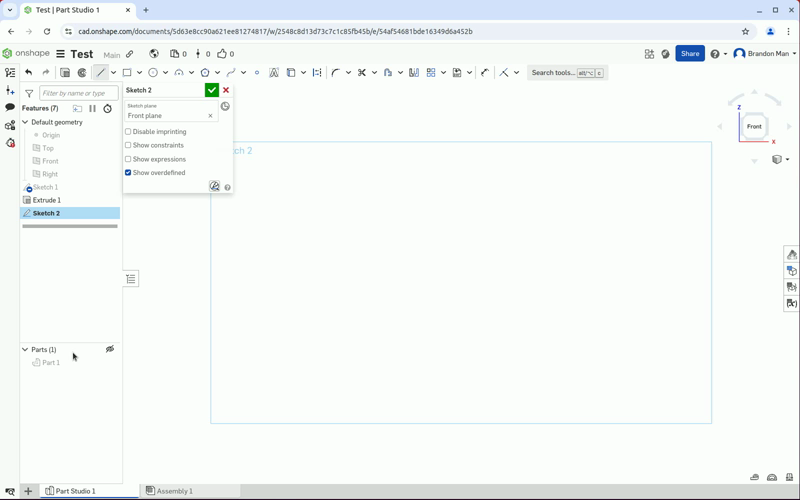
key_down(shift)
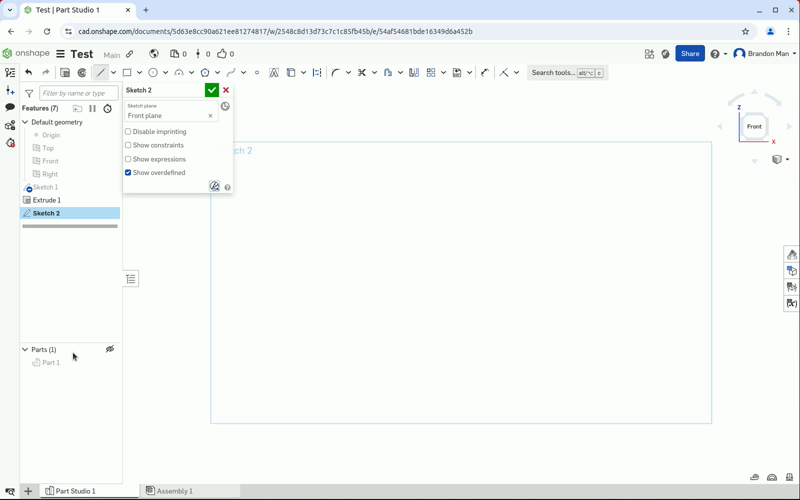
mouse_move(379, 363)
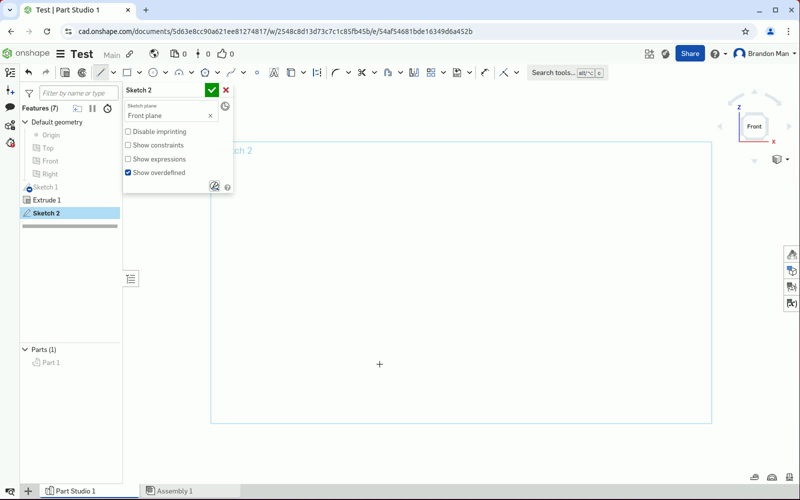
click(379, 363)
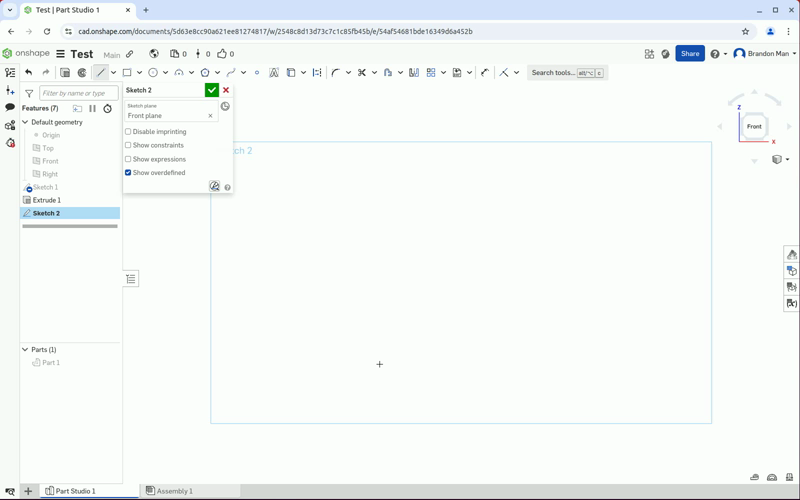
key_up(shift)
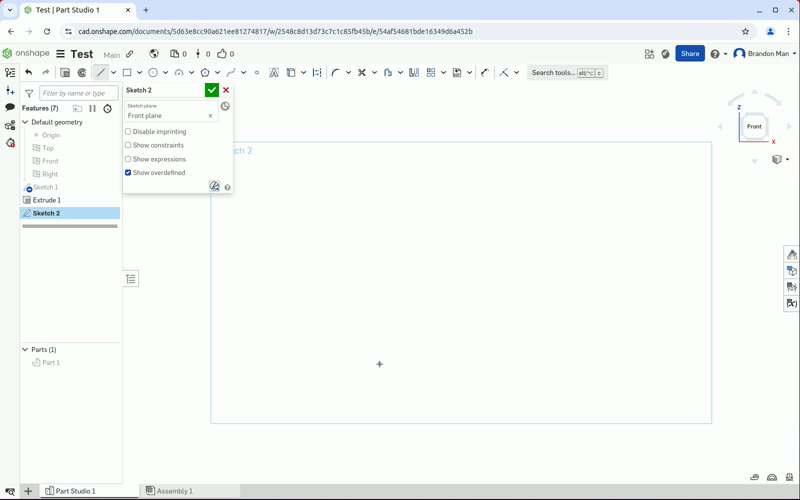
key_down(shift)
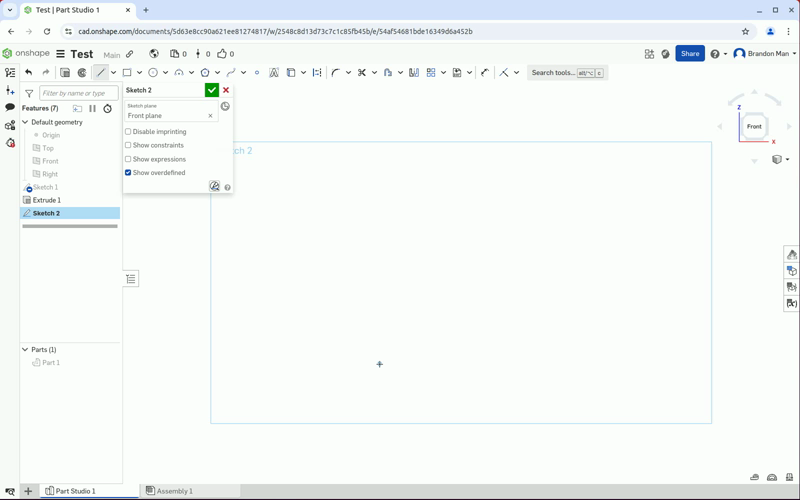
mouse_move(409, 363)
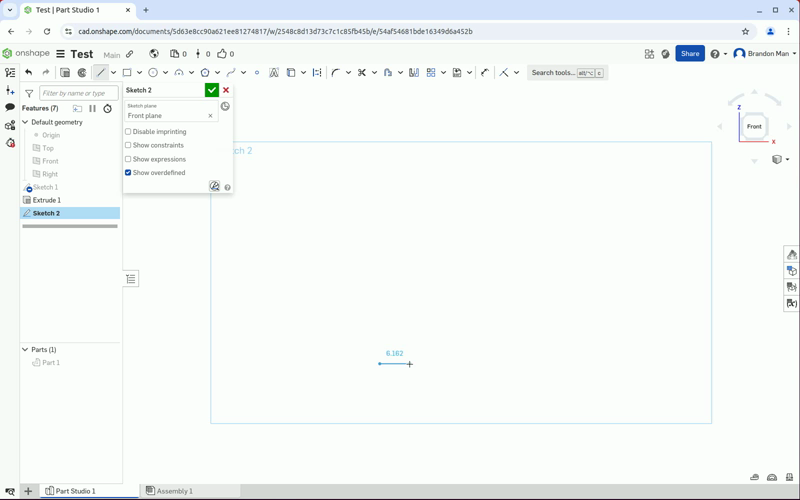
mouse_move(416, 363)
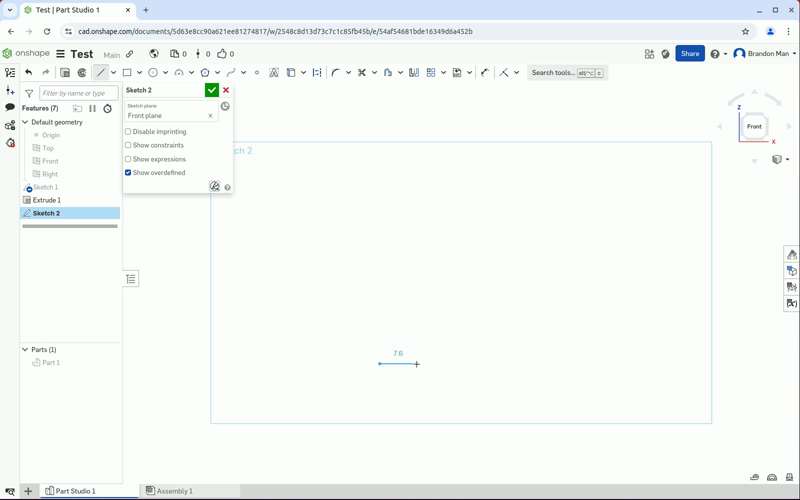
click(416, 363)
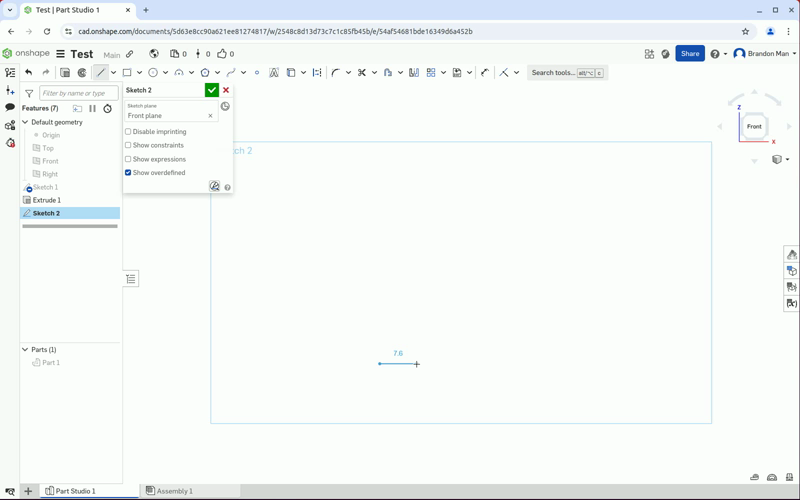
key_up(shift)
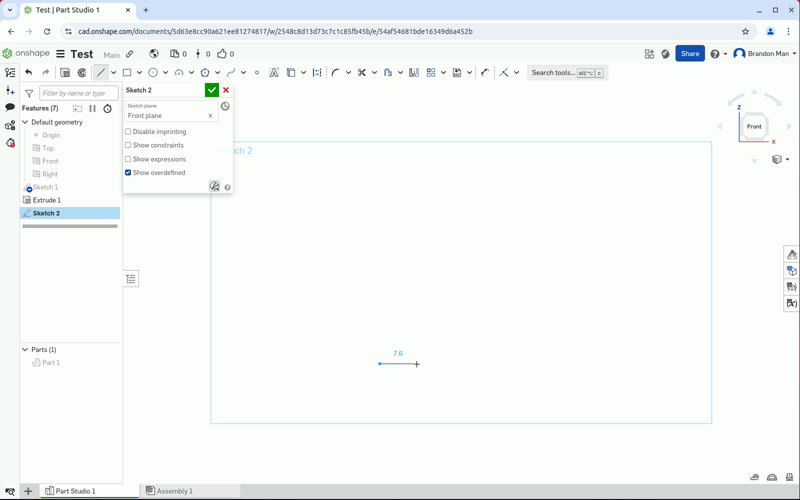
key(esc)
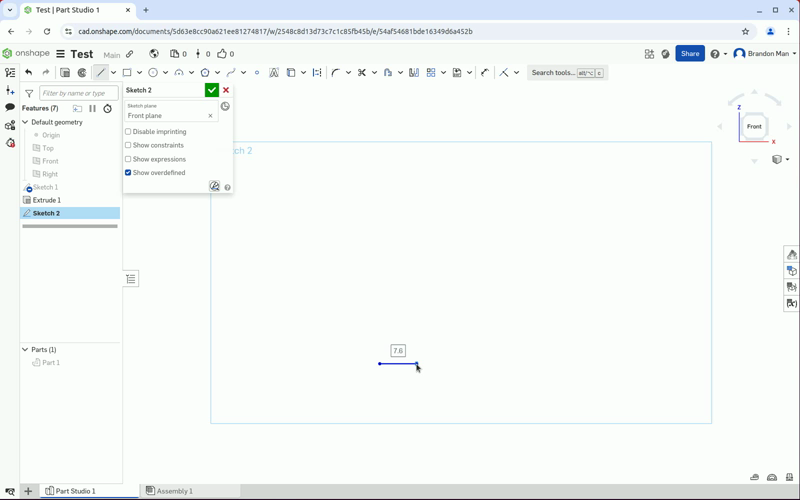
key(a)
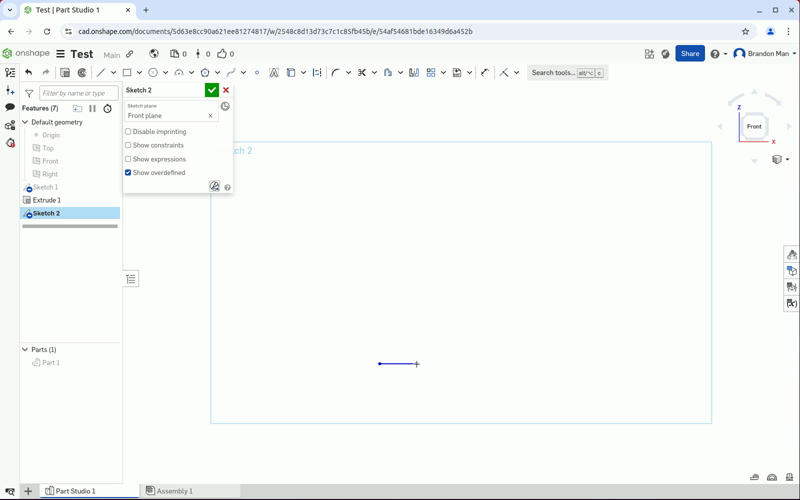
mouse_move(416, 363)
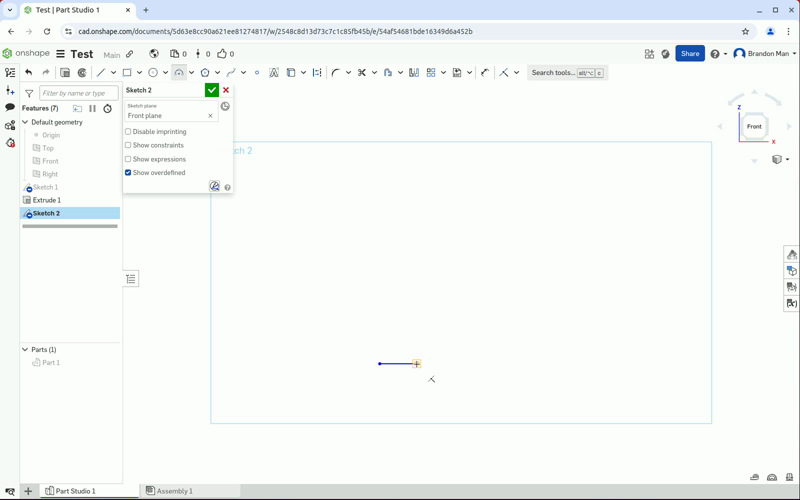
click(416, 363)
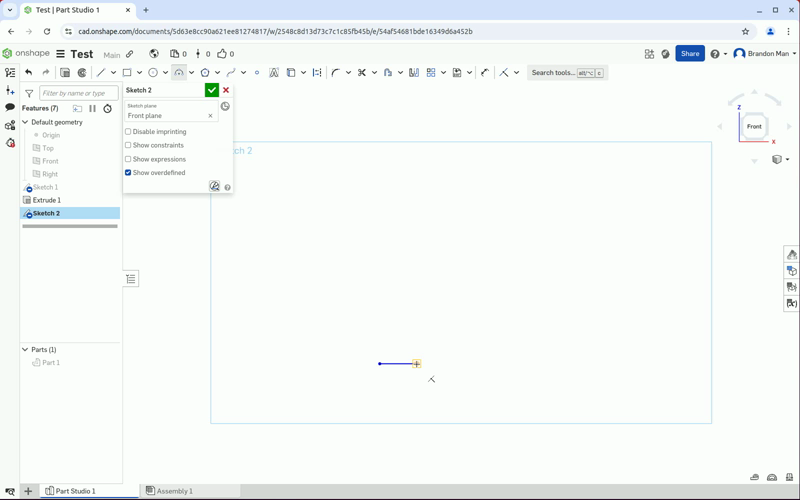
key_down(shift)
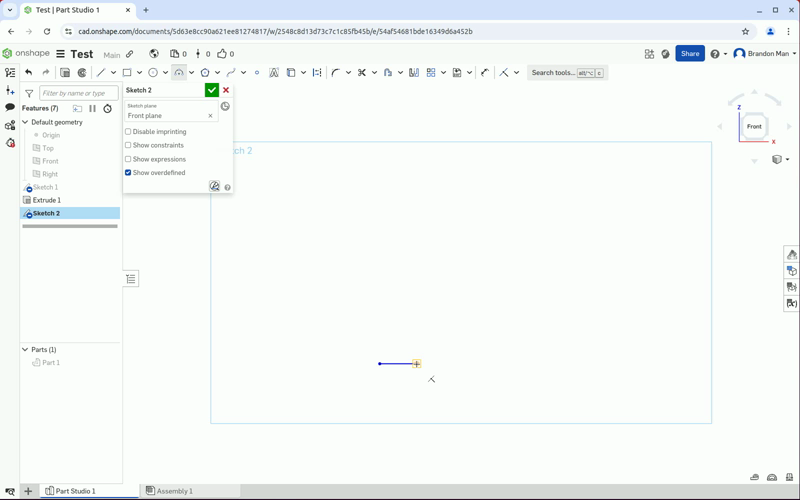
mouse_move(416, 312)
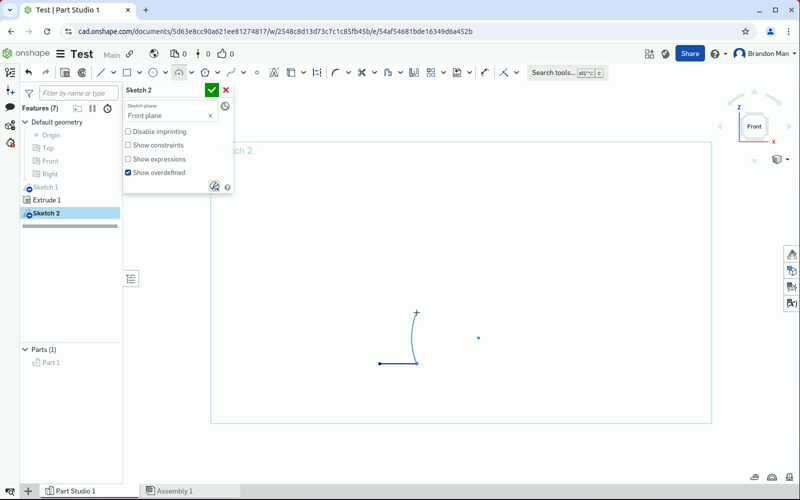
click(416, 312)
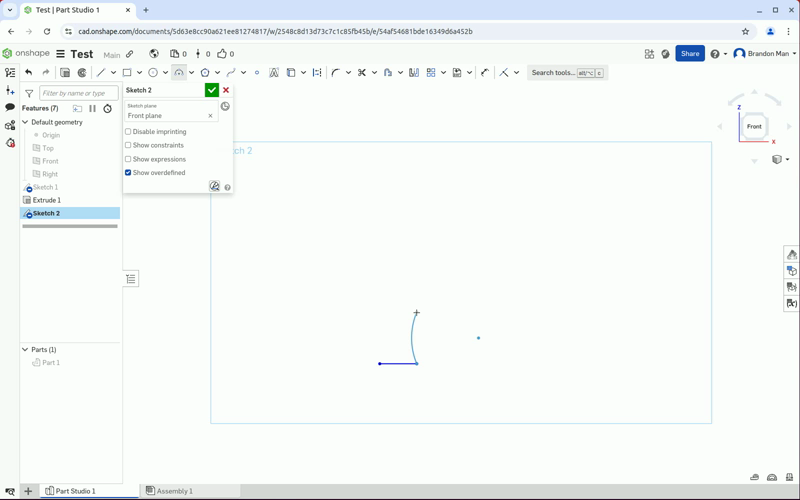
mouse_move(442, 338)
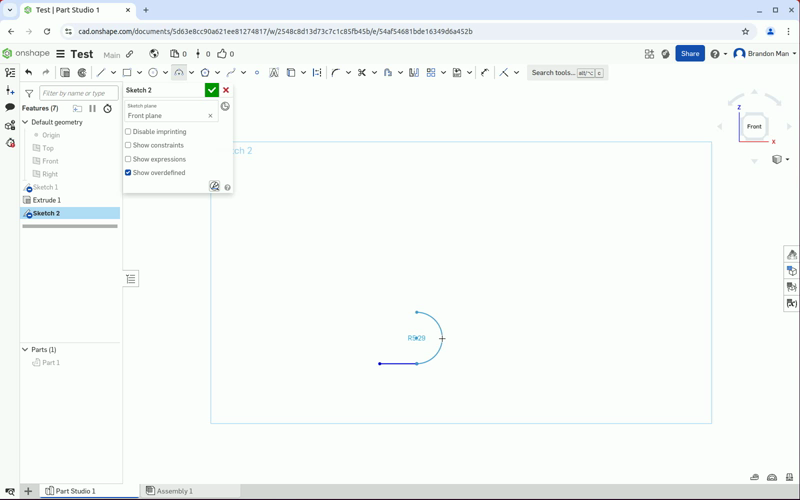
click(442, 338)
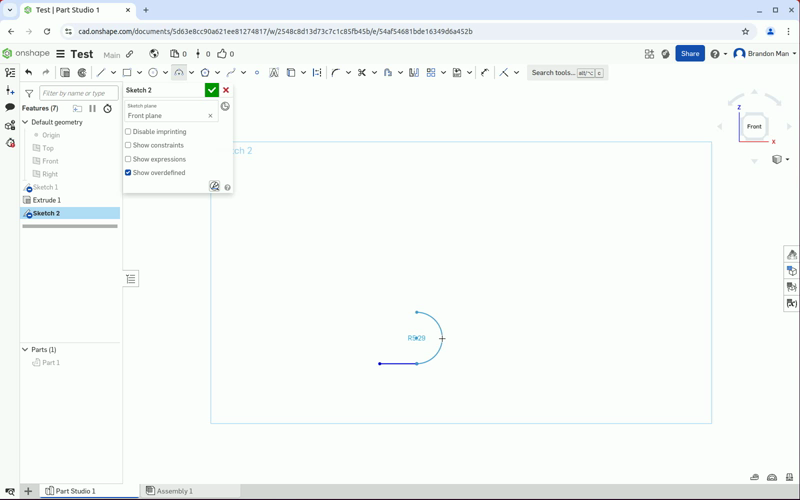
key_up(shift)
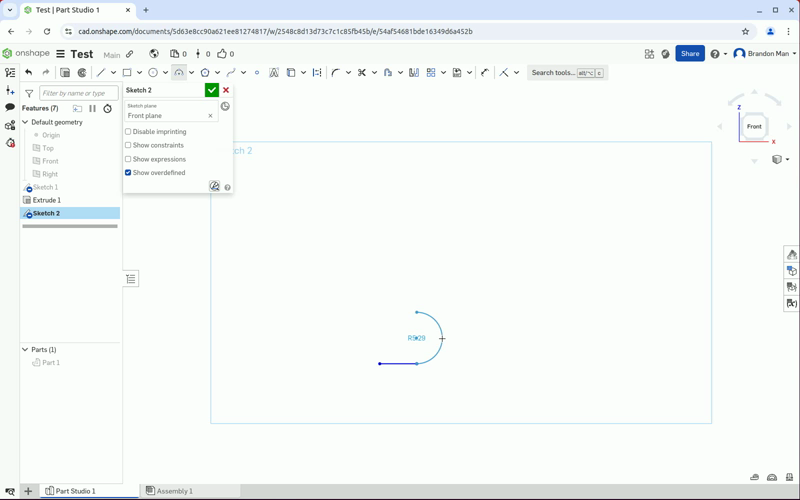
key(esc)
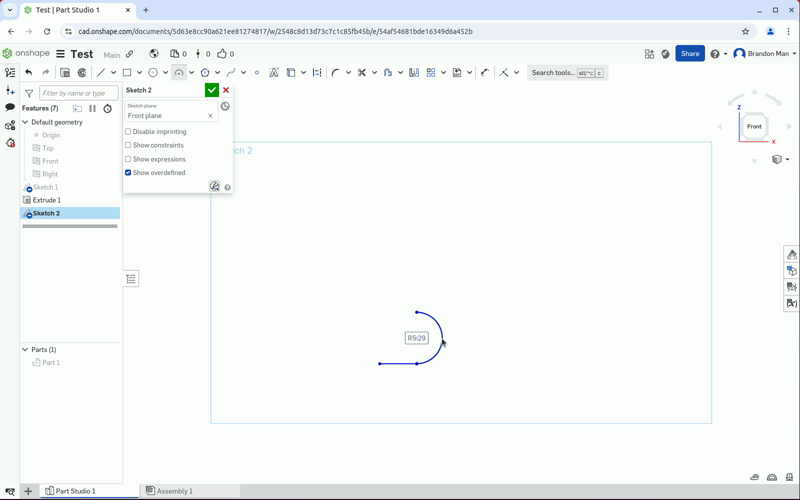
key(l)
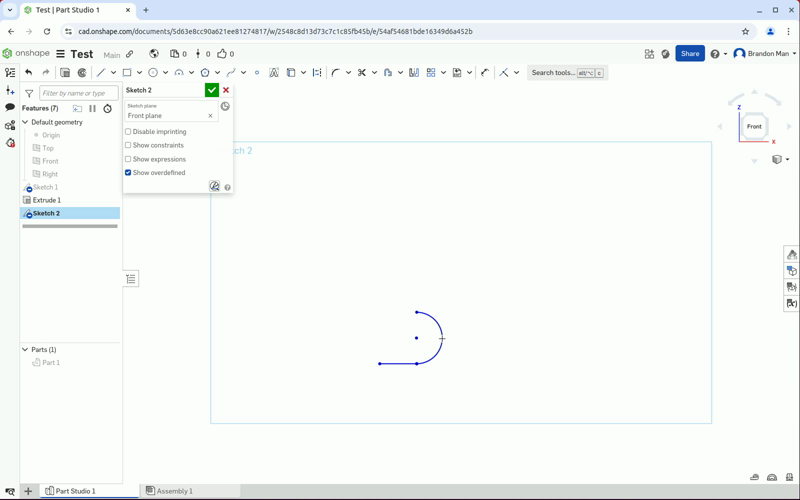
mouse_move(416, 312)
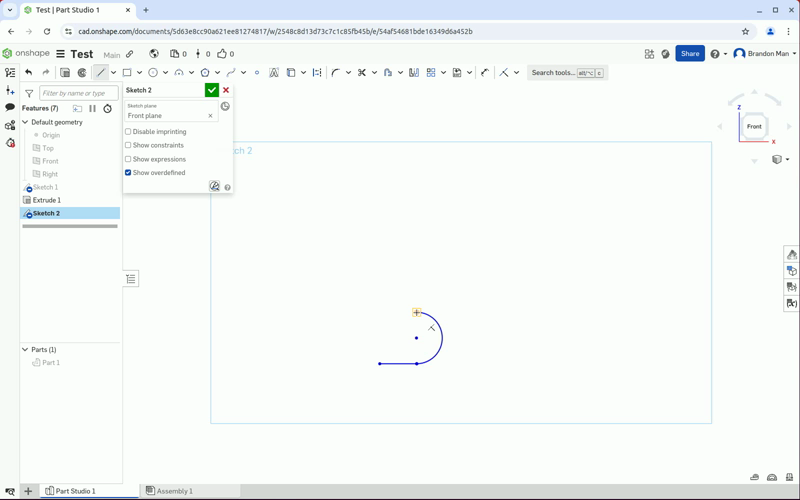
click(416, 312)
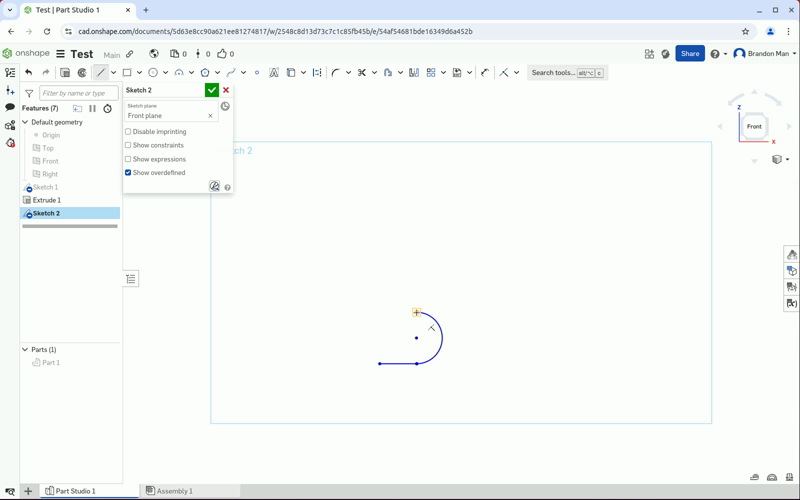
key_down(shift)
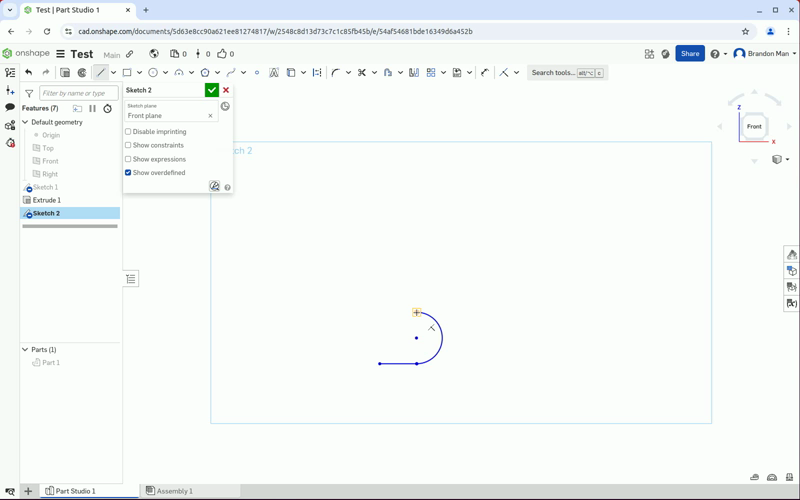
mouse_move(447, 312)
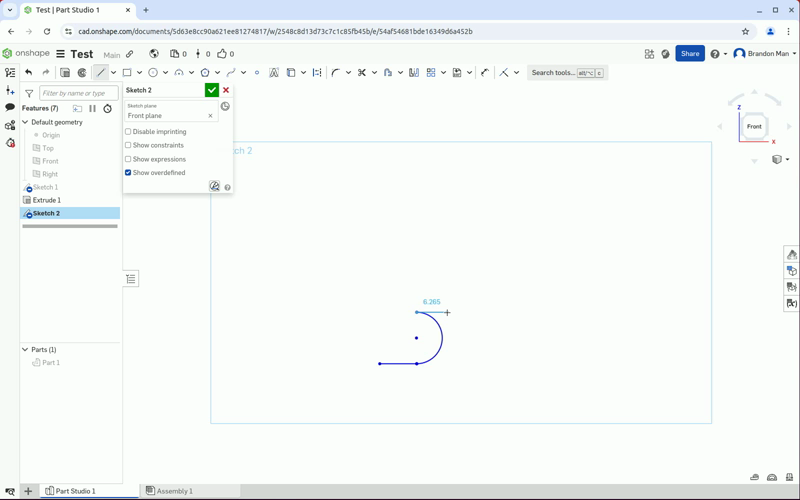
mouse_move(379, 312)
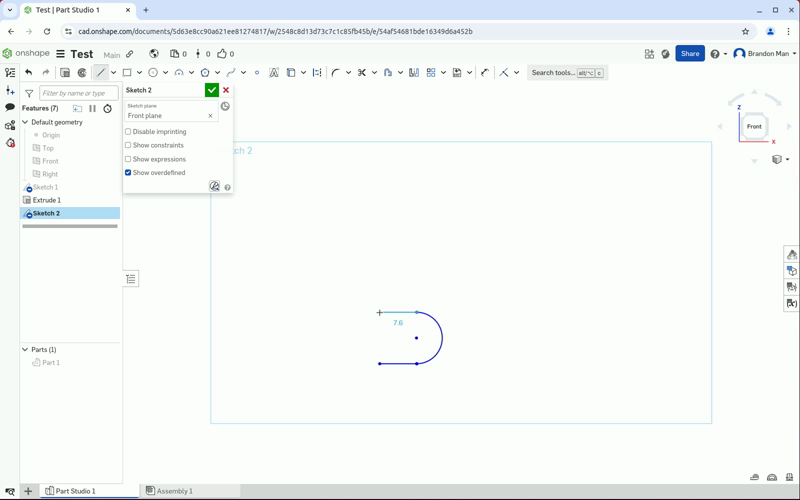
click(379, 312)
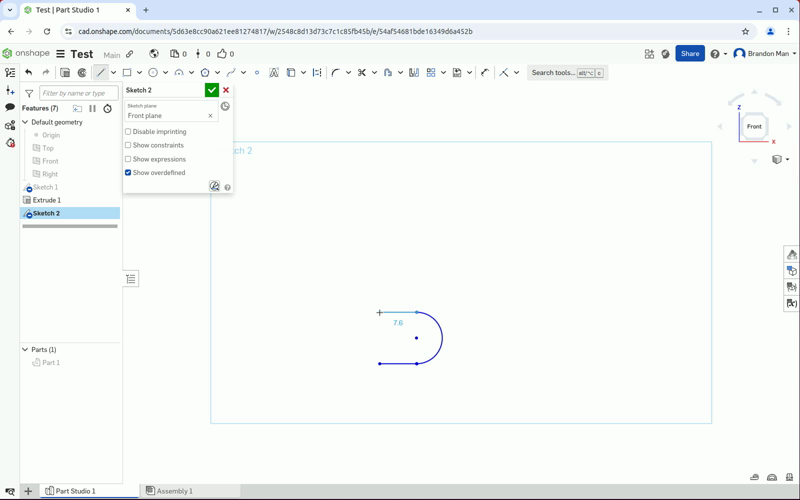
key_up(shift)
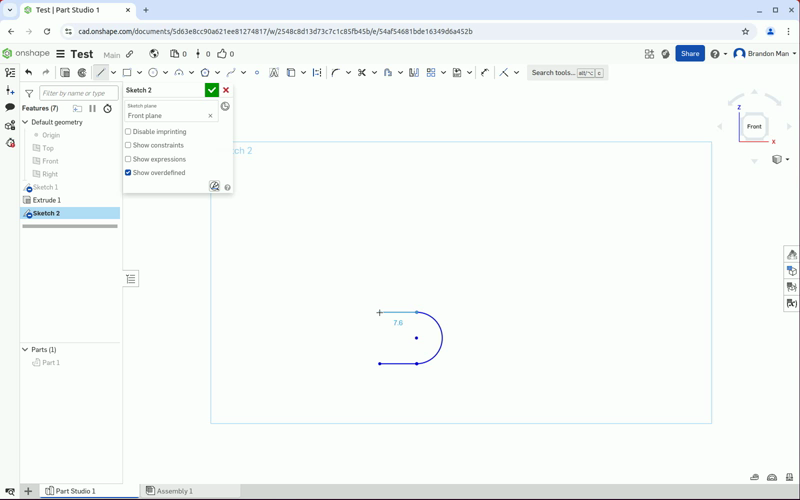
mouse_move(409, 312)
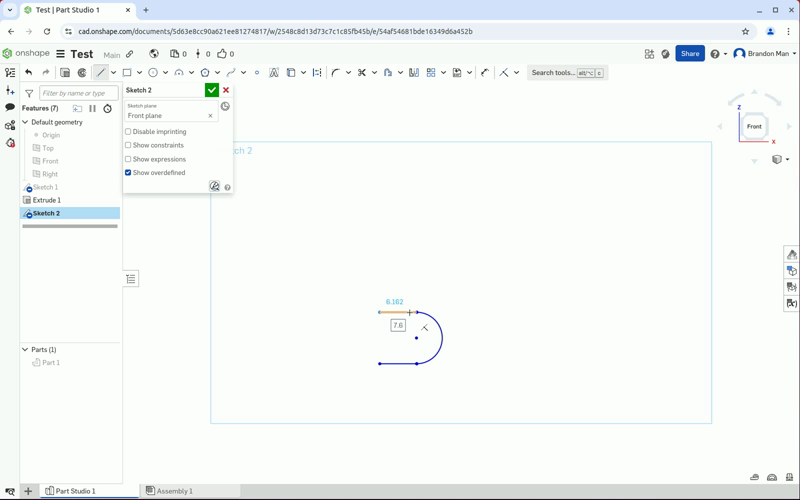
key_down(shift)
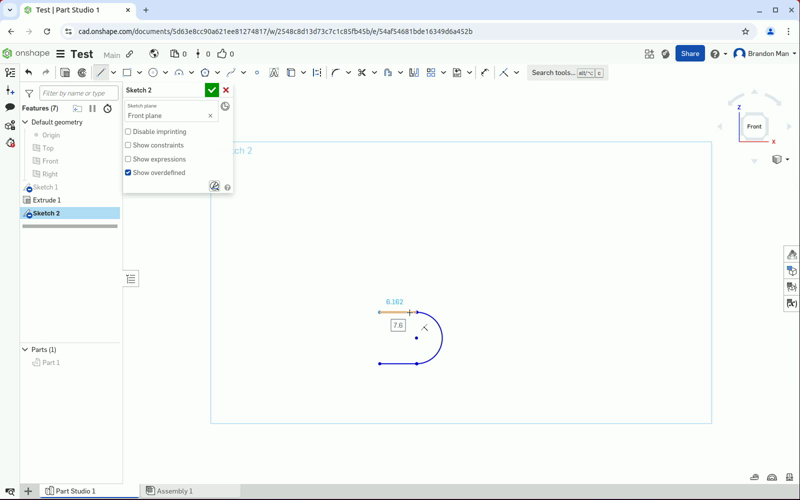
mouse_move(379, 363)
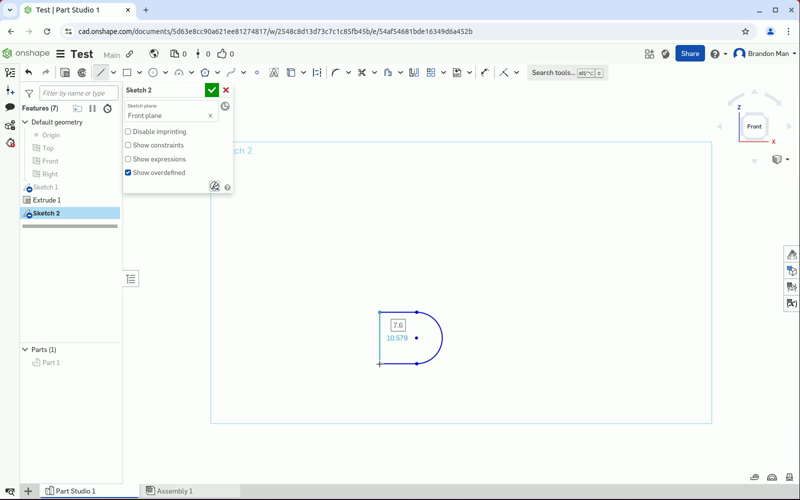
key_up(shift)
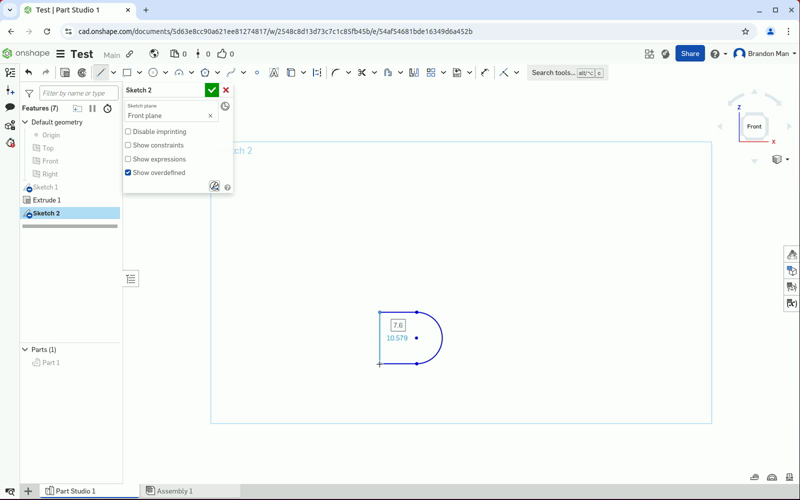
click(379, 363)
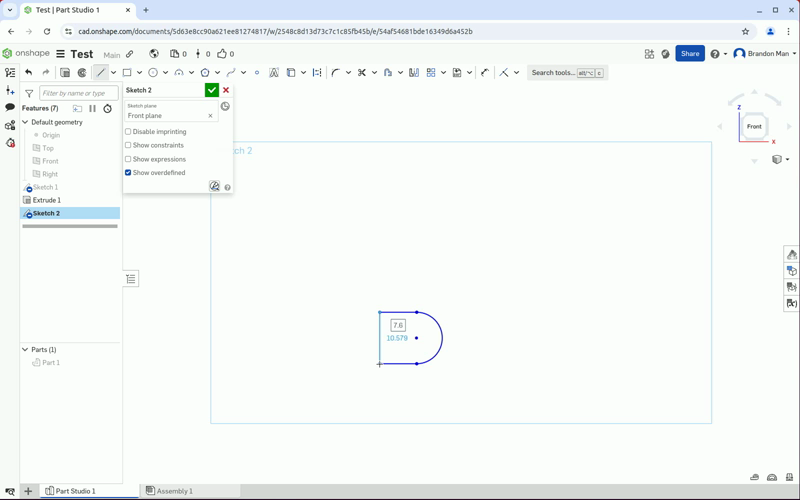
key(esc)
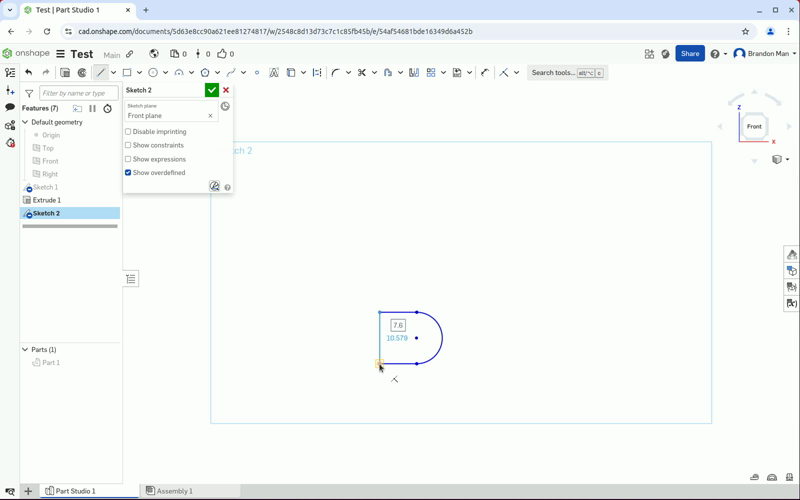
mouse_move(382, 348)
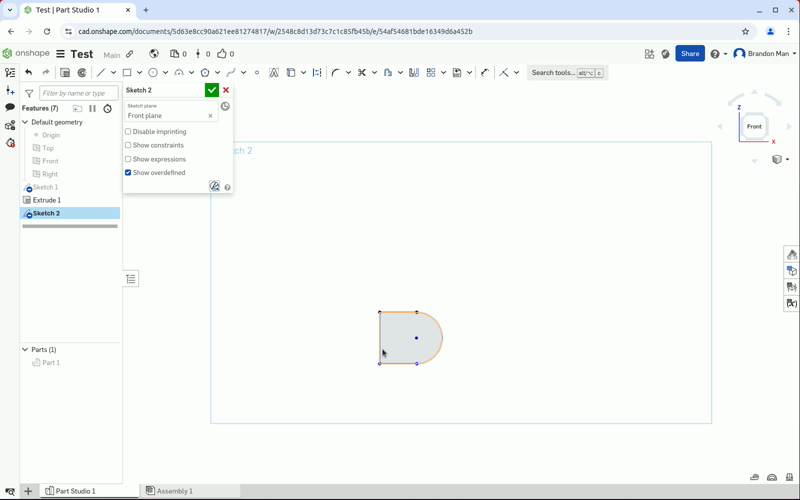
click(382, 348)
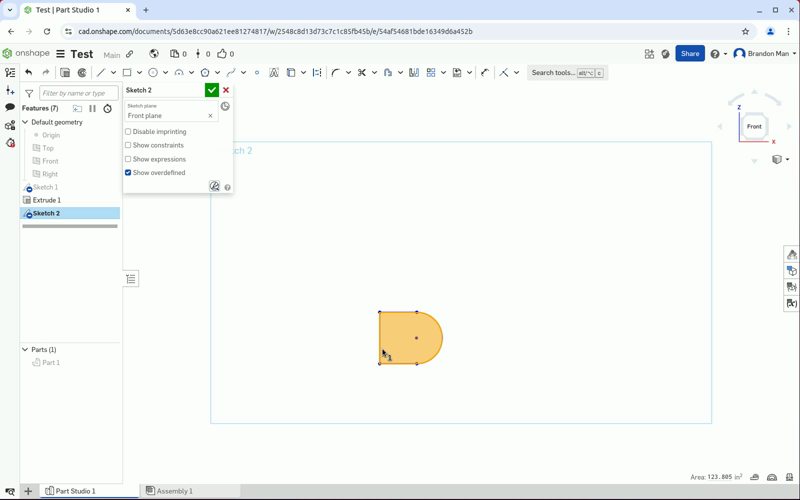
mouse_move(73, 352)
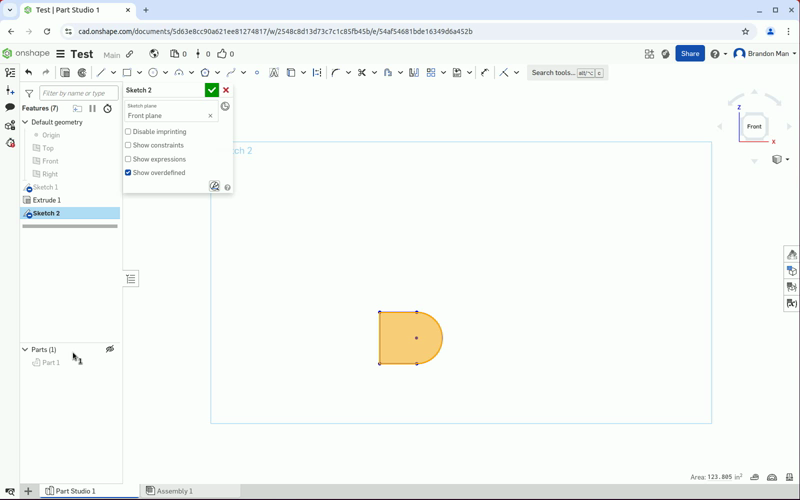
key(shift+y)
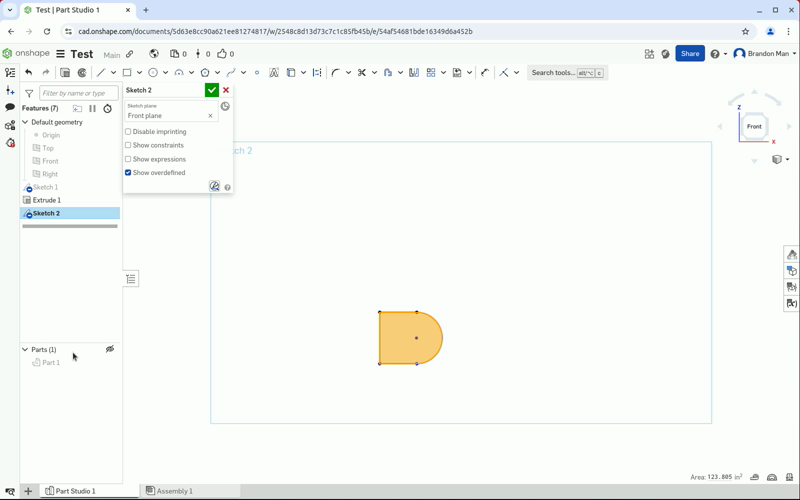
key(shift+e)
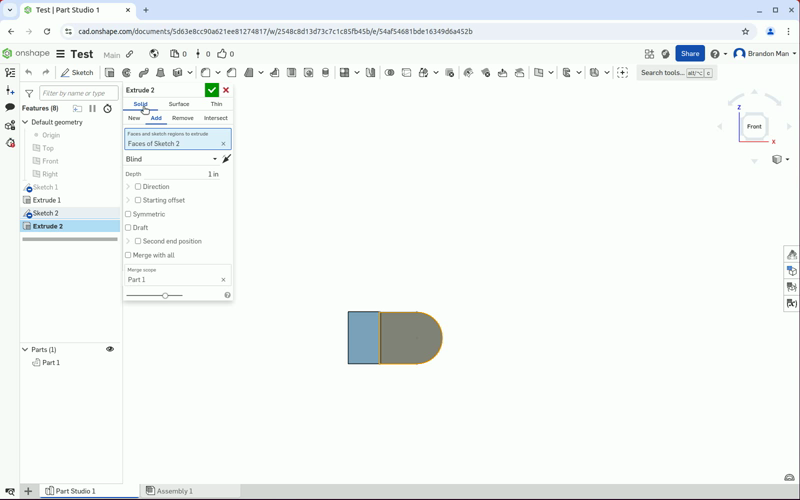
mouse_move(143, 106)
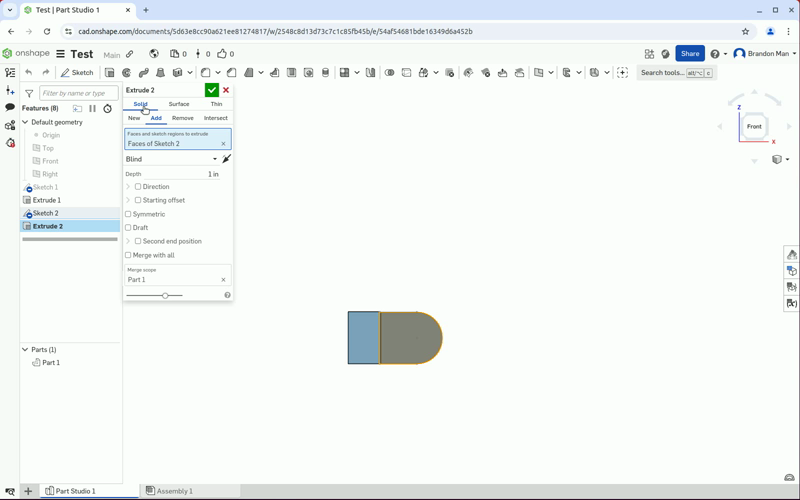
click(143, 106)
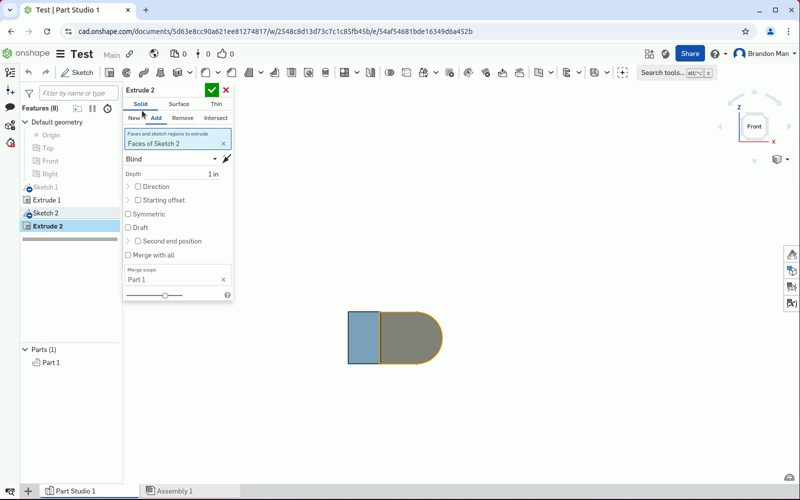
mouse_move(137, 120)
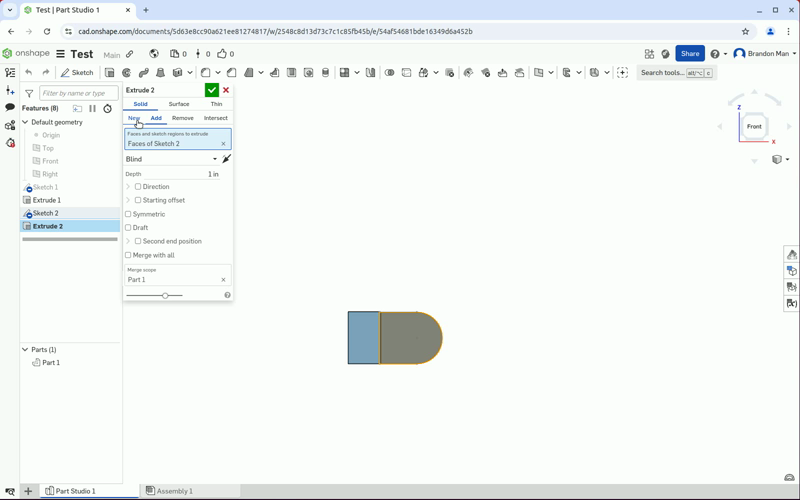
click(137, 120)
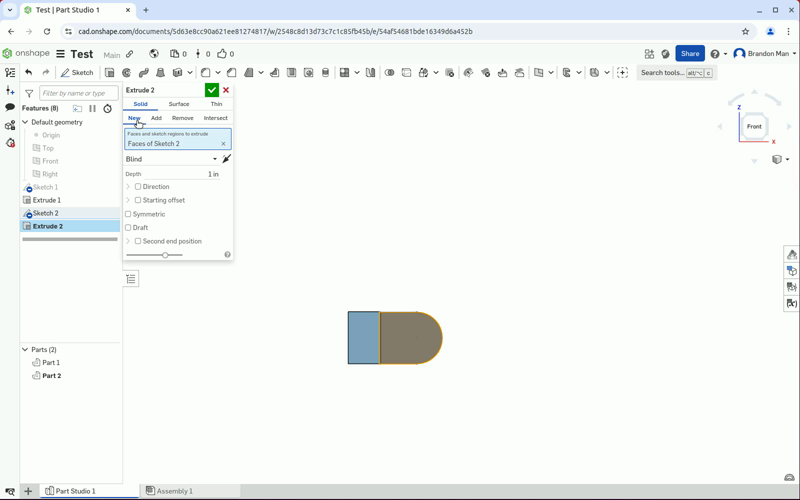
key(tab, 4)
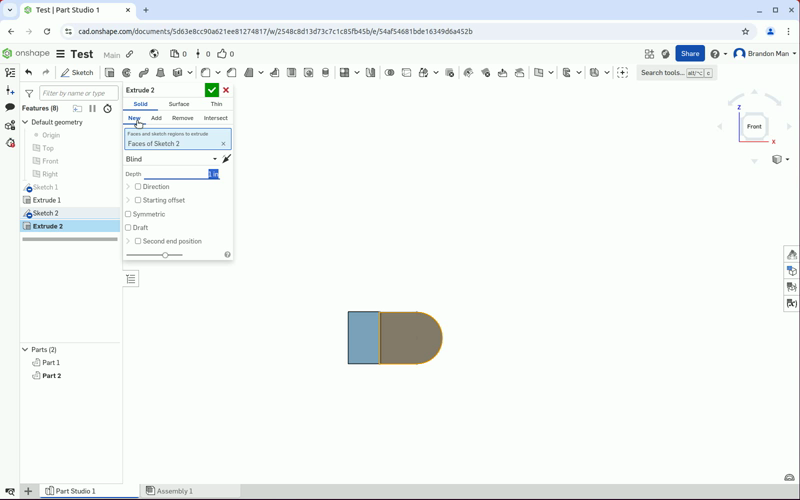
text(3.611)
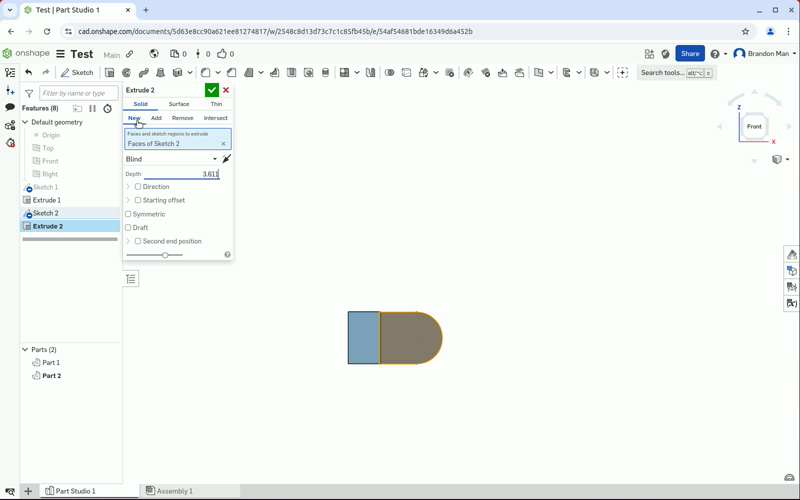
key(tab, 3)
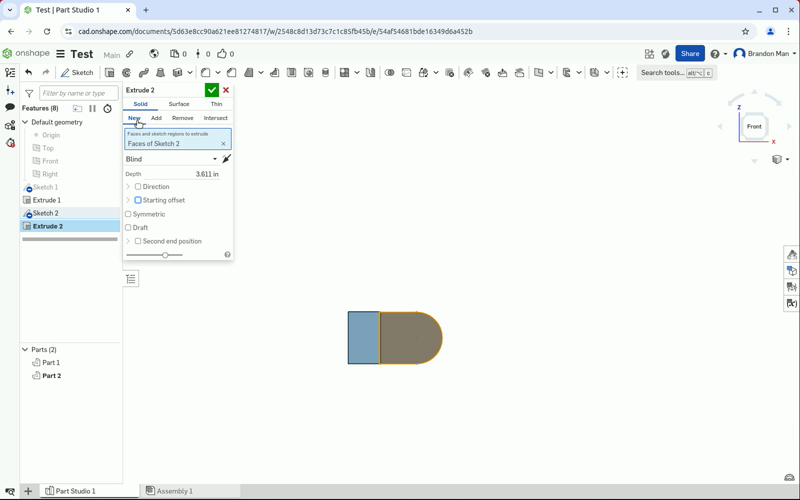
key(tab, 2)
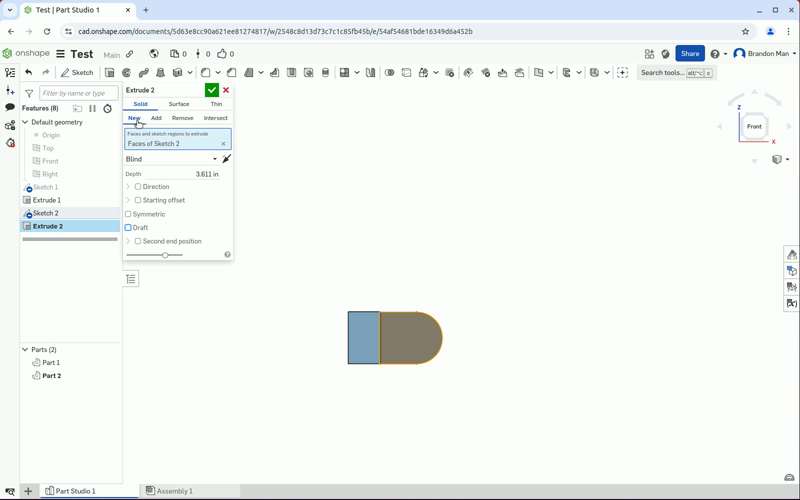
key(space)
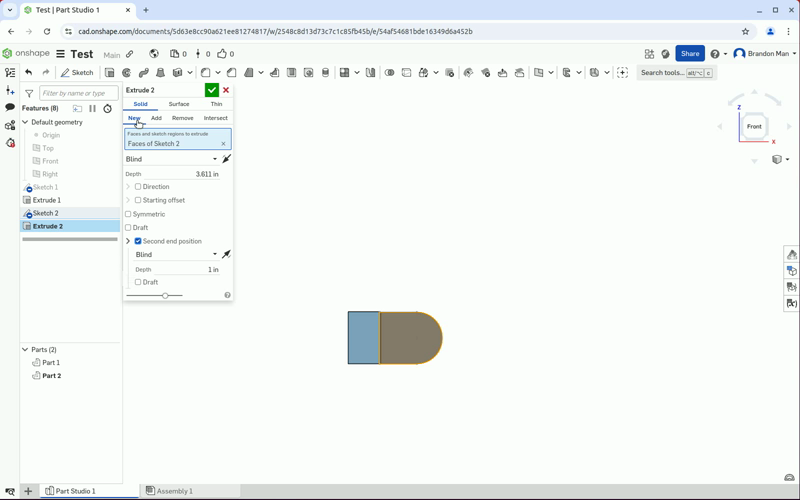
key(tab, 3)
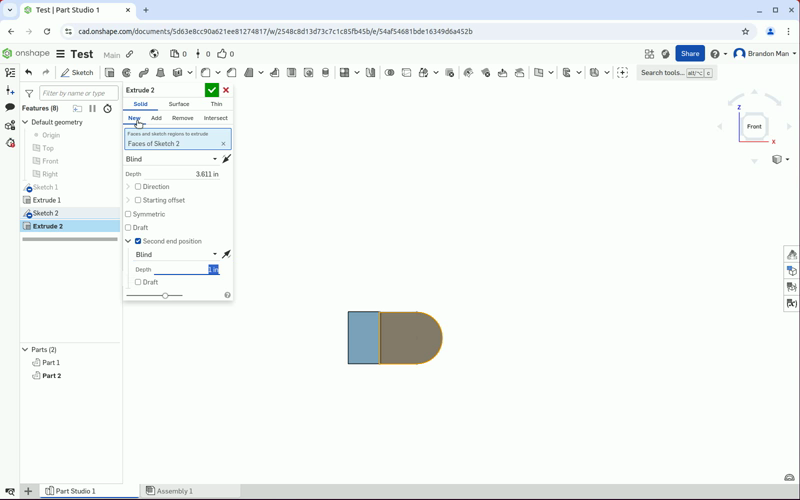
text(3.611)
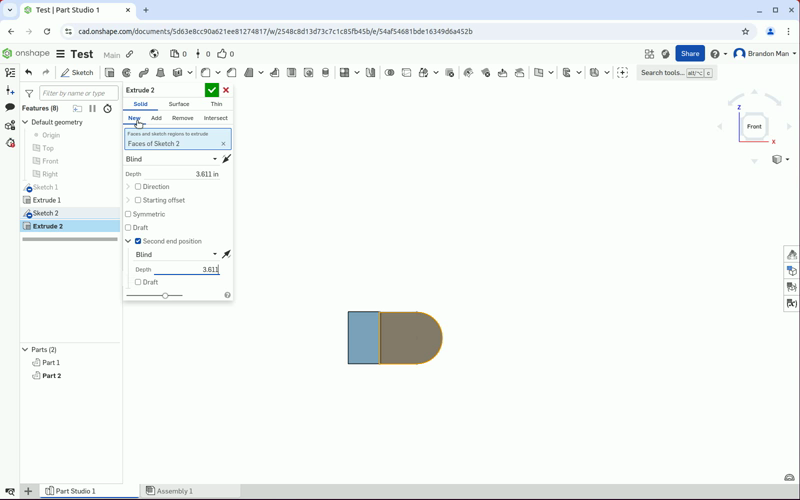
key(enter)
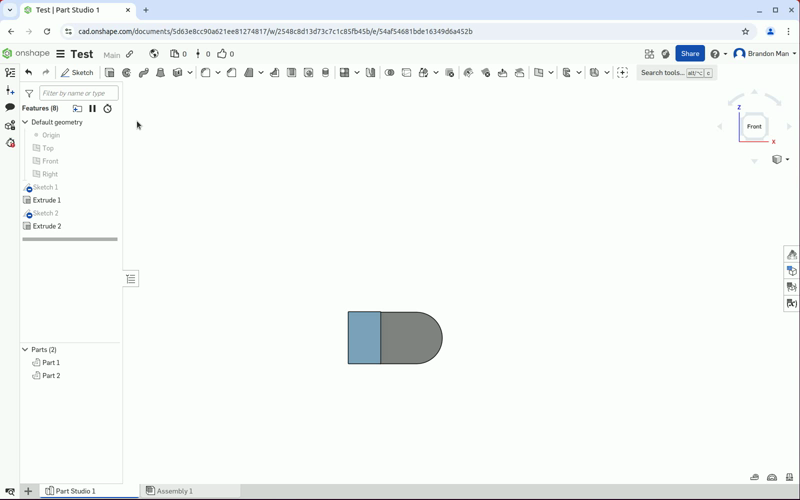
key(shift+h)
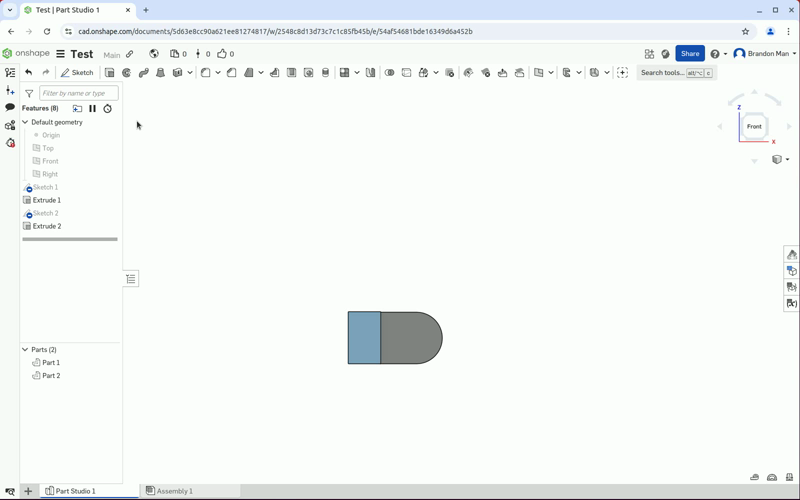
key(shift+h)
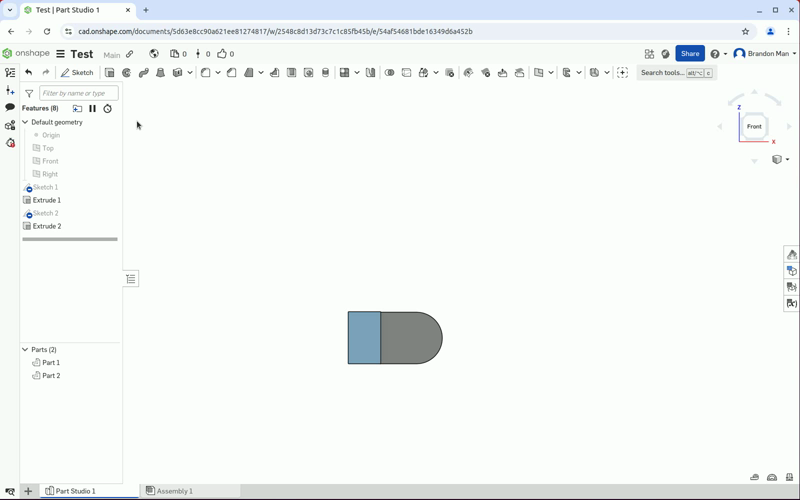
mouse_move(73, 189)
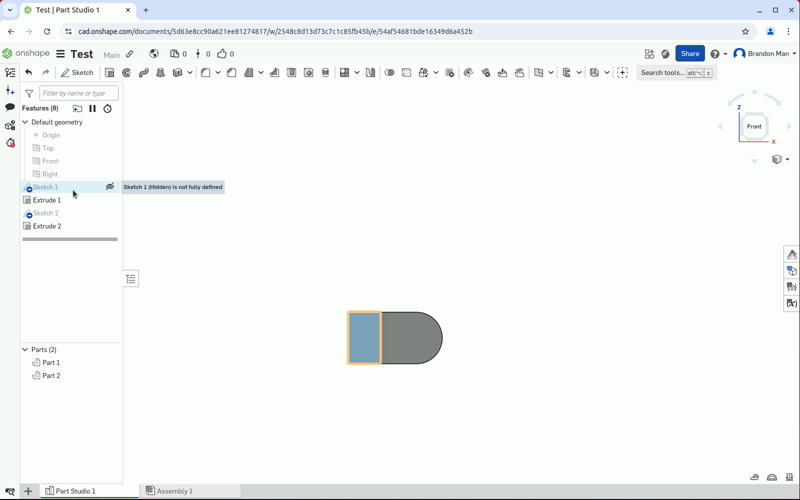
click(73, 189)
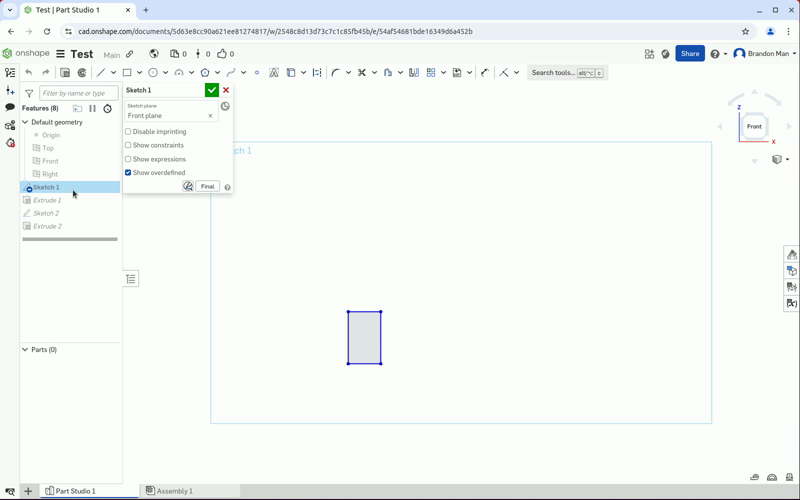
mouse_move(229, 92)
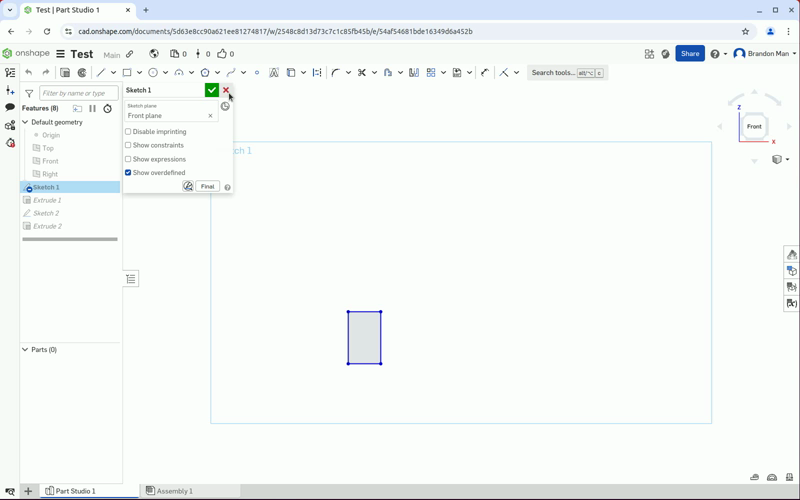
click(229, 92)
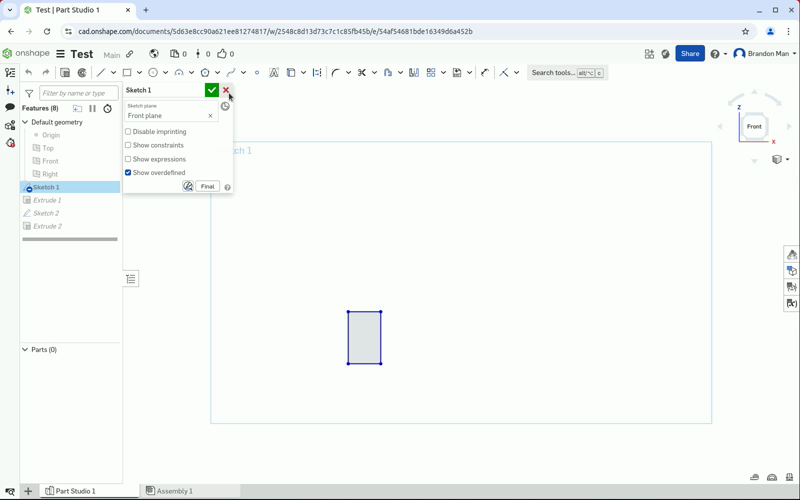
key(shift+s)
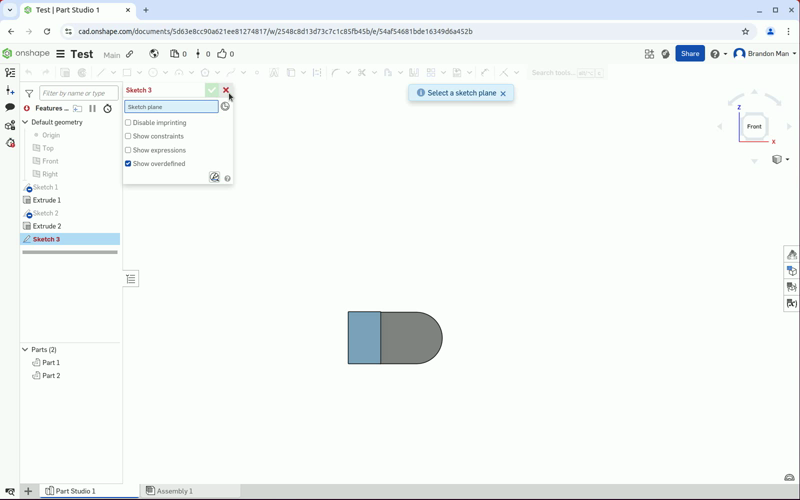
mouse_move(73, 163)
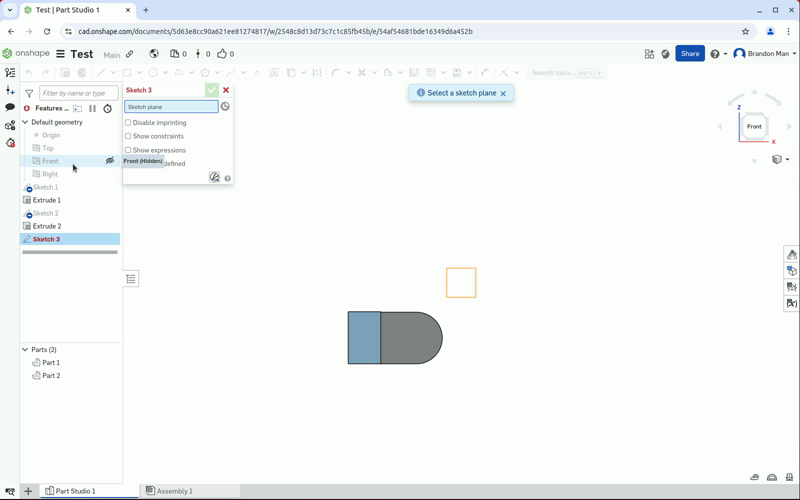
click(73, 163)
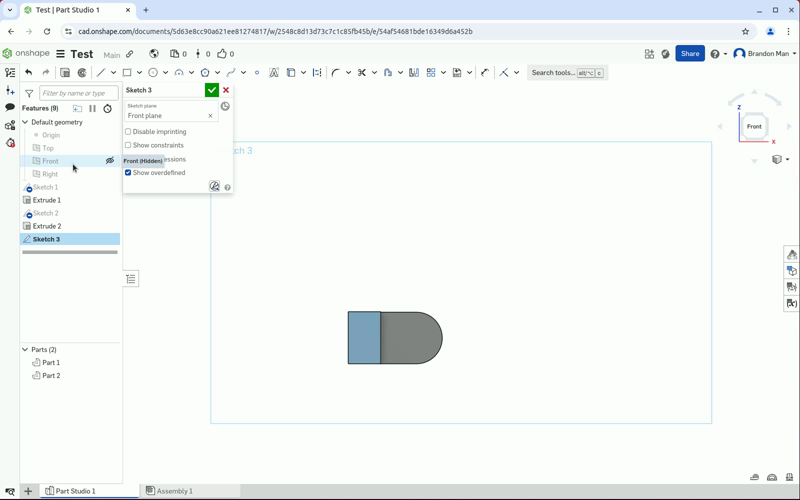
mouse_move(73, 352)
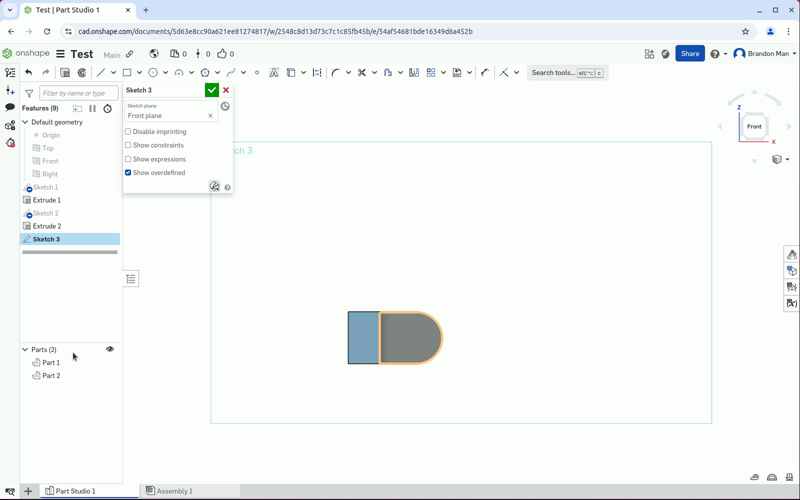
key(y)
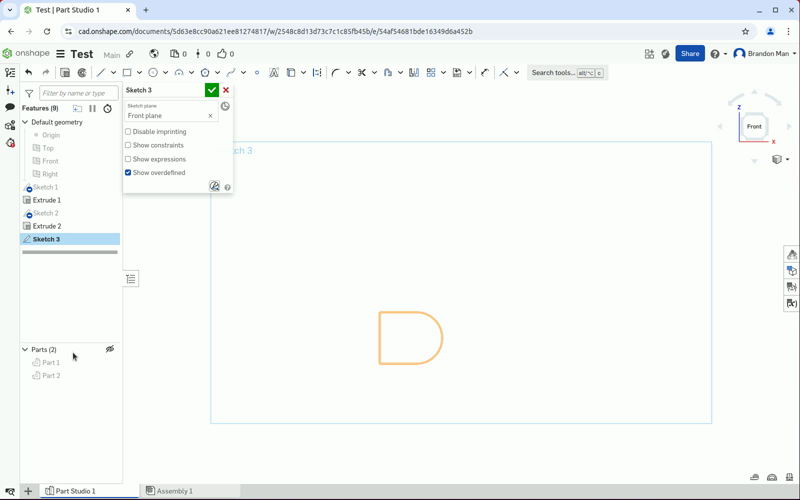
key(a)
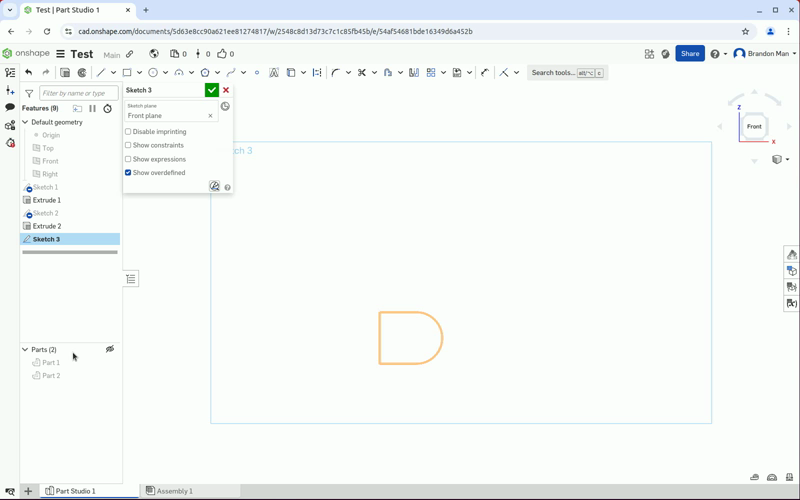
key_down(shift)
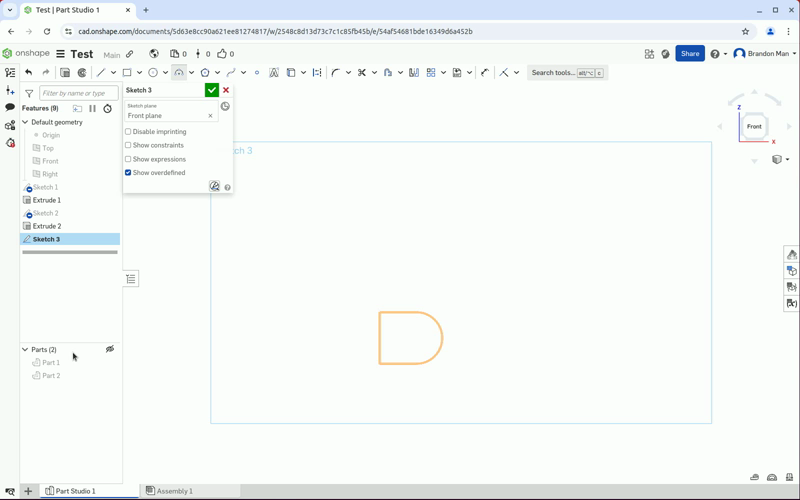
mouse_move(416, 363)
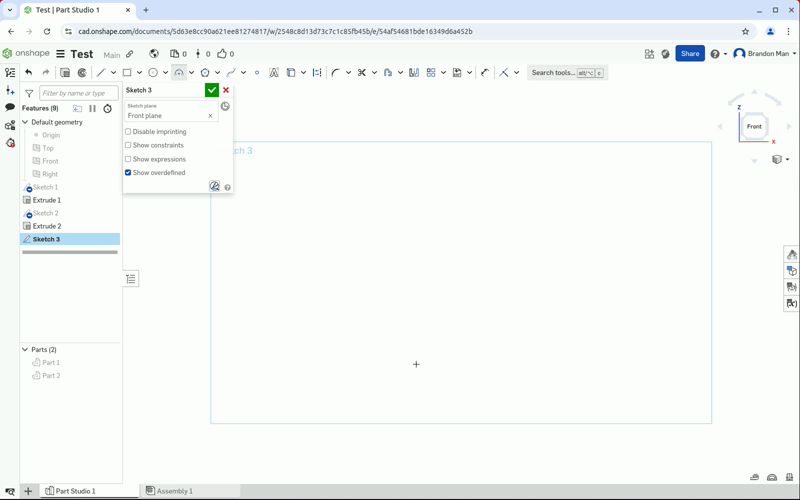
click(416, 363)
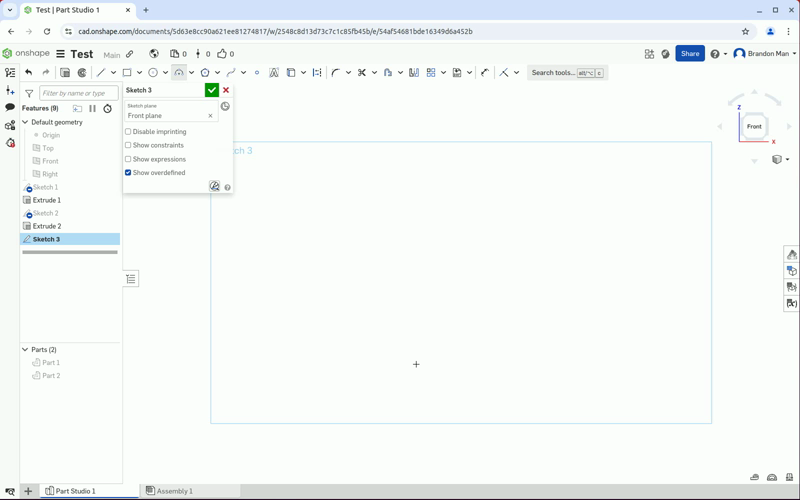
key_up(shift)
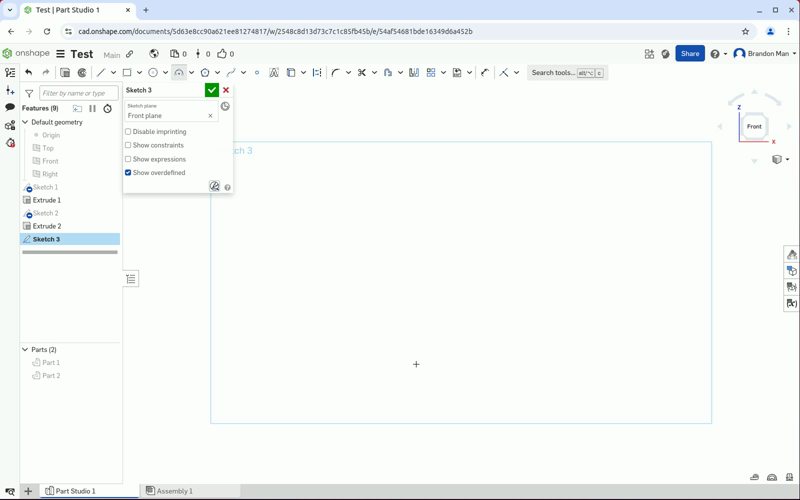
key_down(shift)
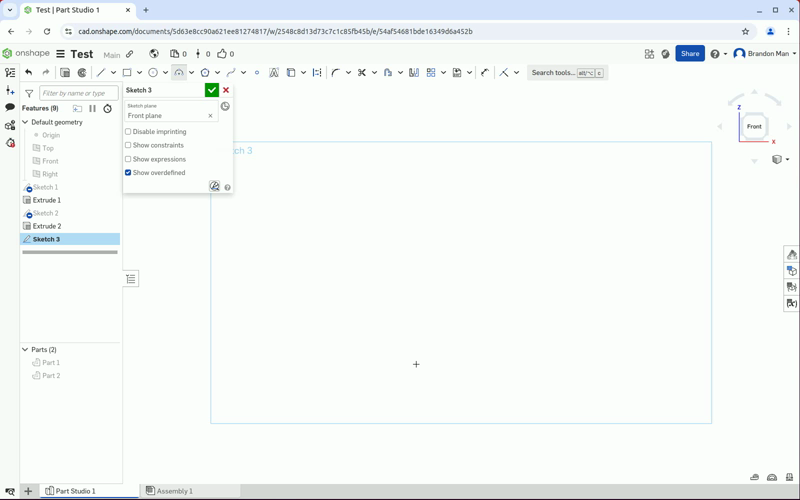
mouse_move(416, 311)
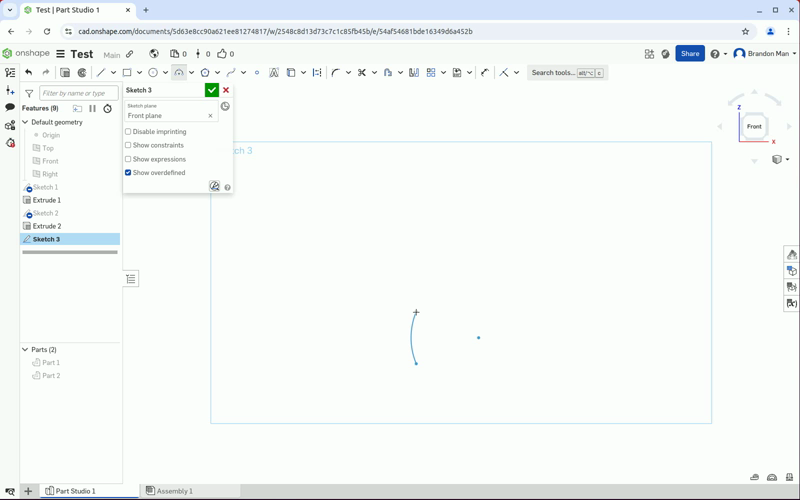
click(416, 311)
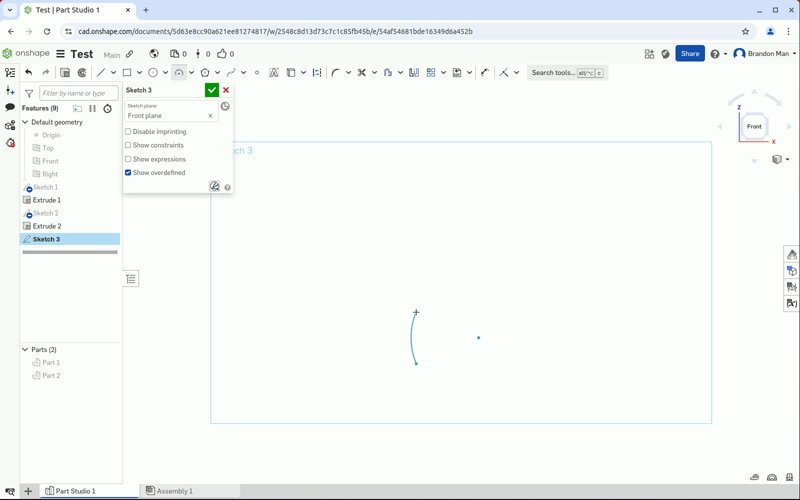
mouse_move(442, 337)
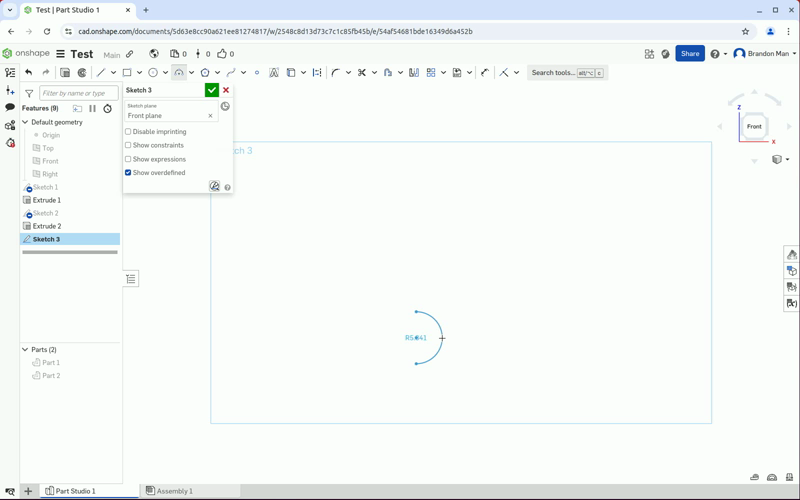
click(442, 337)
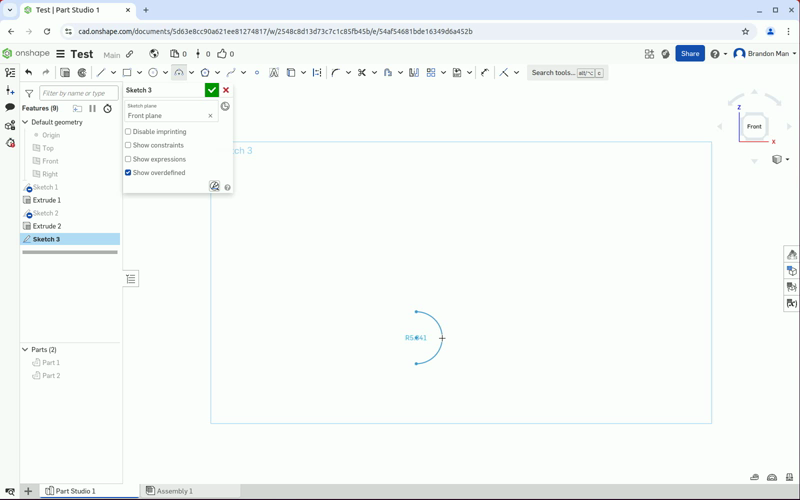
key_up(shift)
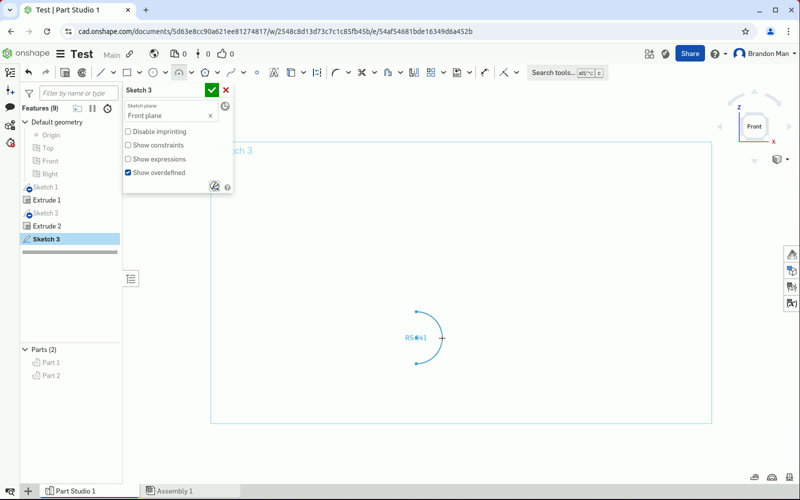
key(esc)
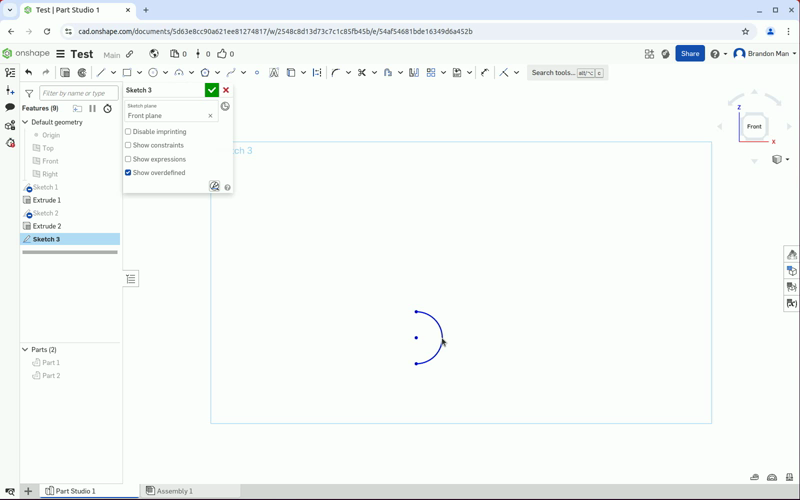
key(l)
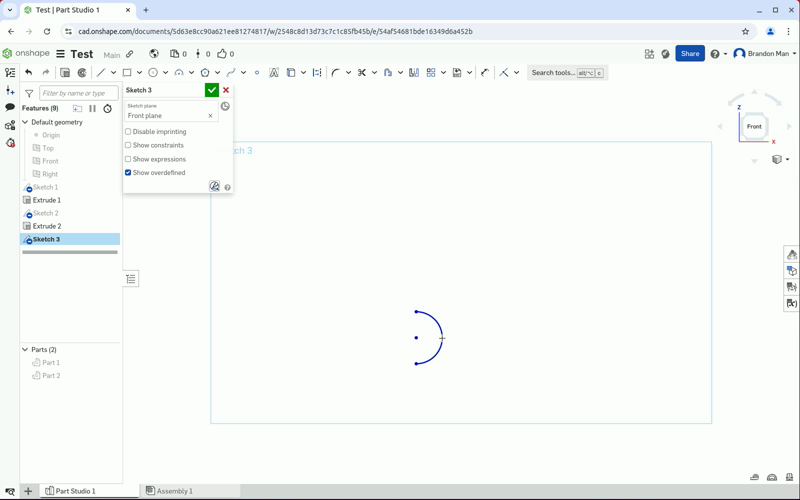
mouse_move(416, 311)
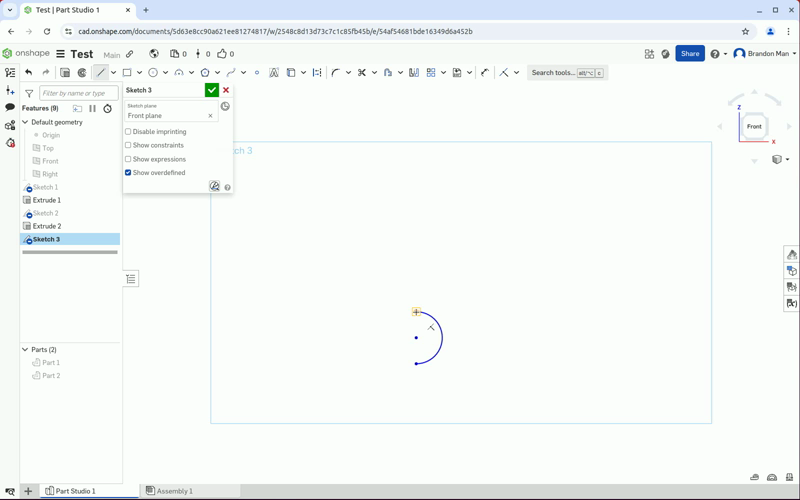
click(416, 311)
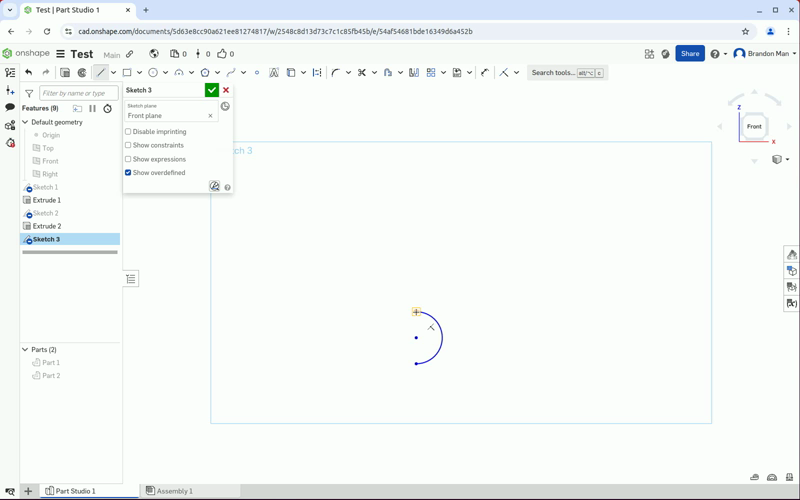
key_down(shift)
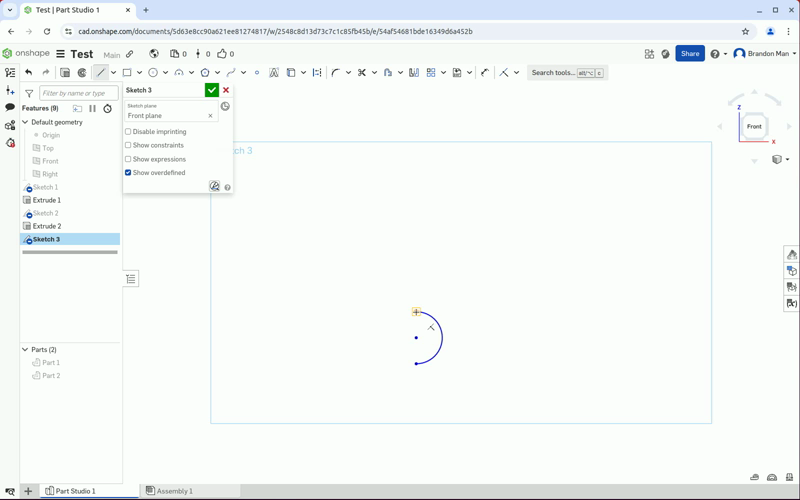
mouse_move(446, 311)
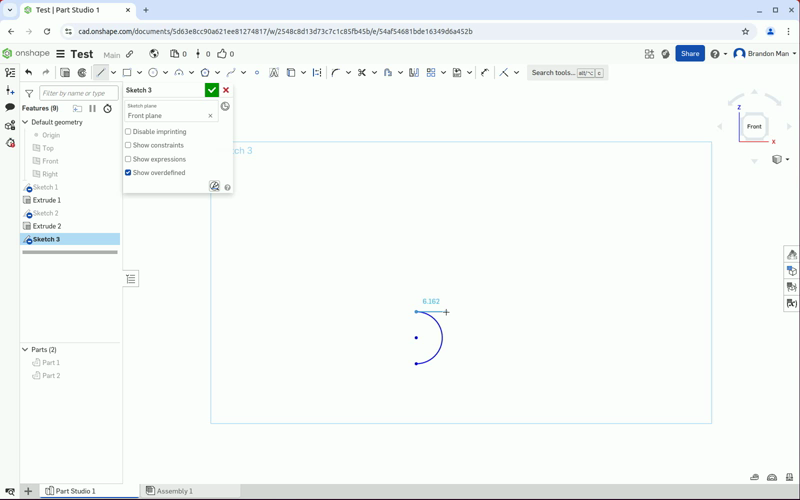
mouse_move(416, 320)
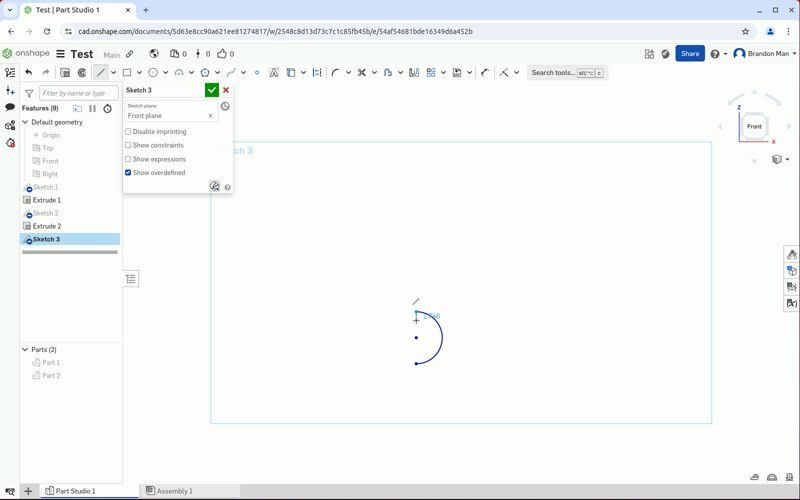
click(416, 320)
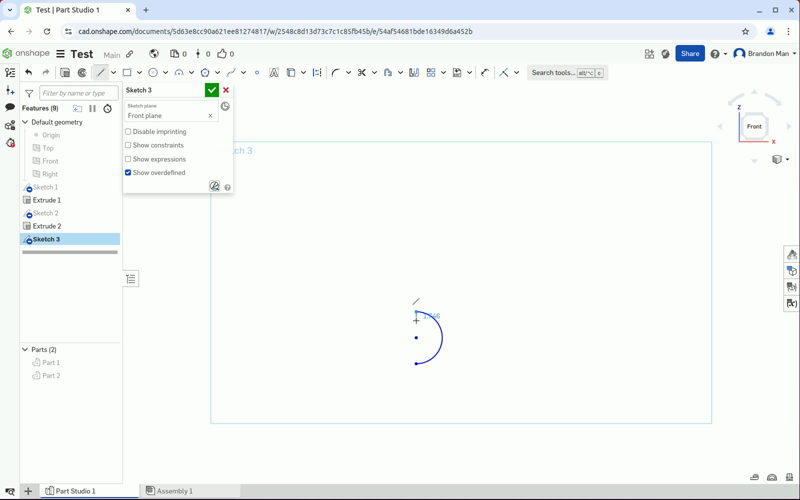
key_up(shift)
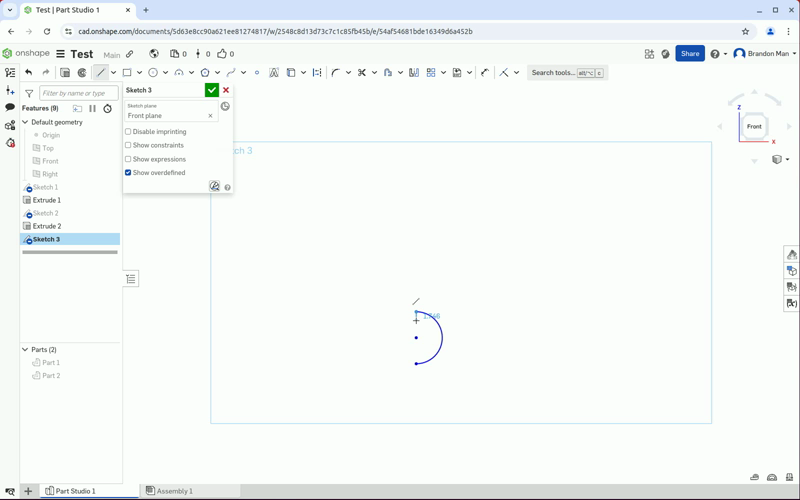
key(esc)
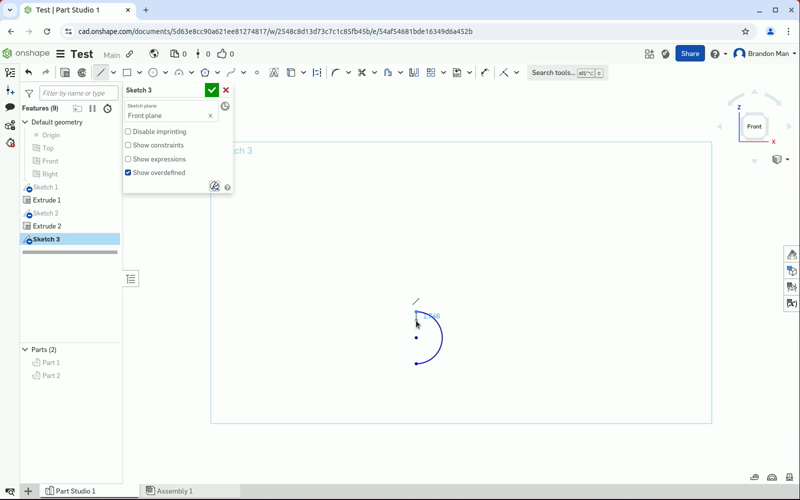
key(a)
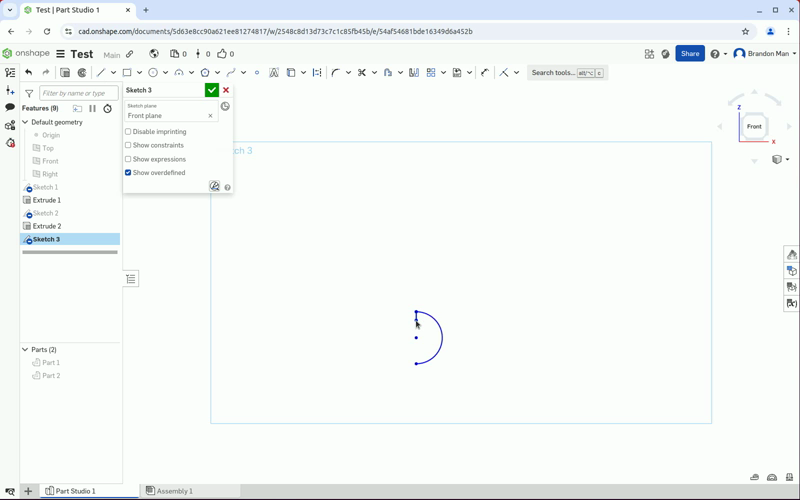
mouse_move(416, 320)
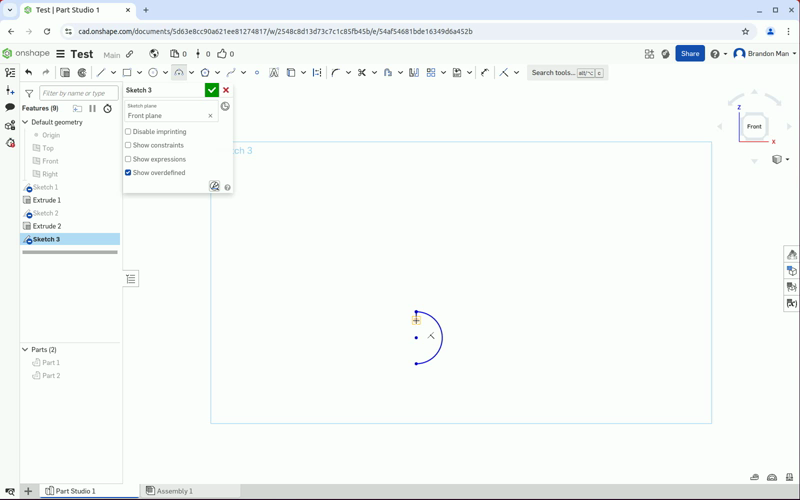
click(416, 320)
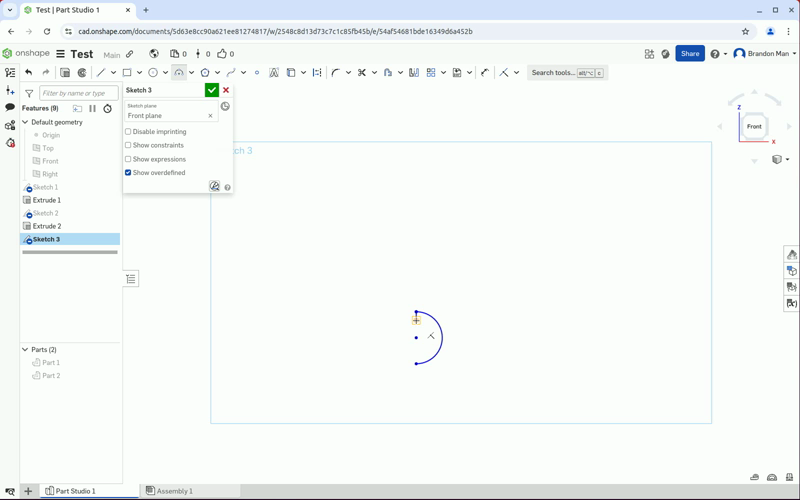
key_down(shift)
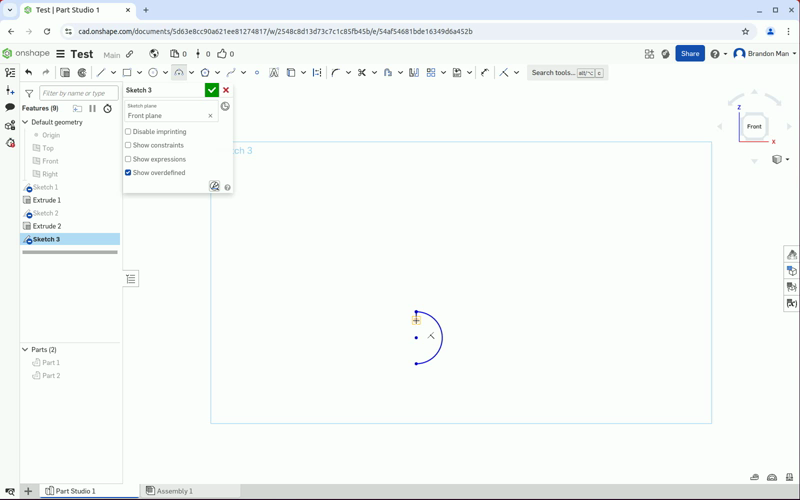
mouse_move(416, 354)
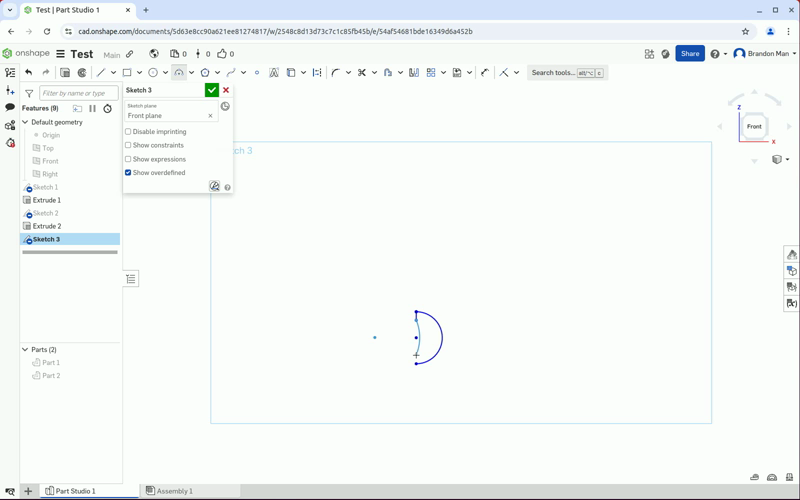
click(416, 354)
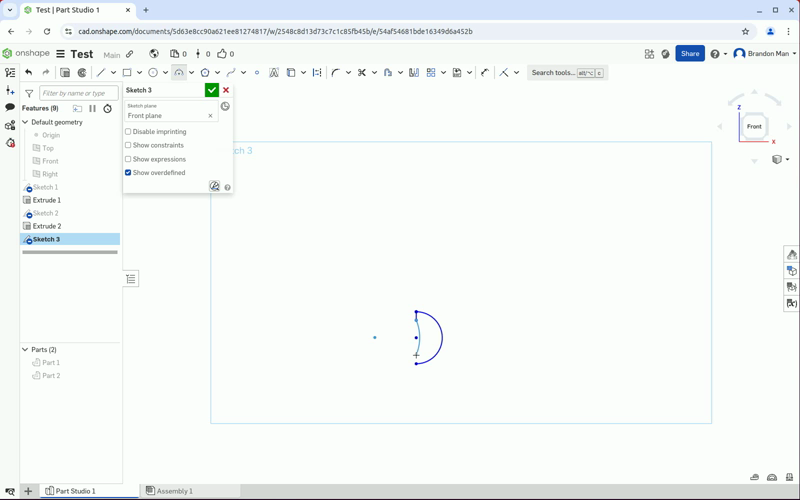
mouse_move(433, 337)
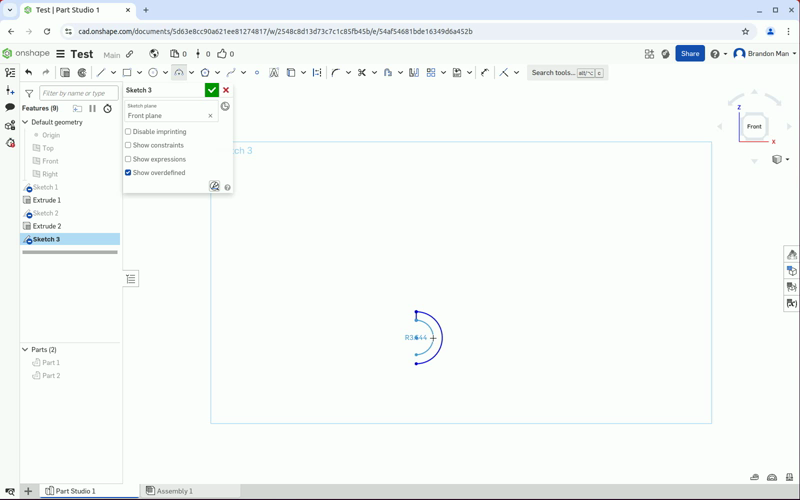
click(433, 337)
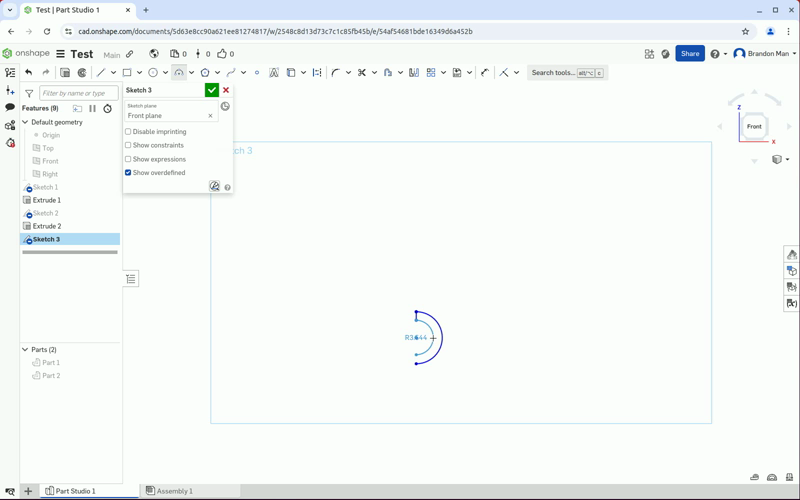
key_up(shift)
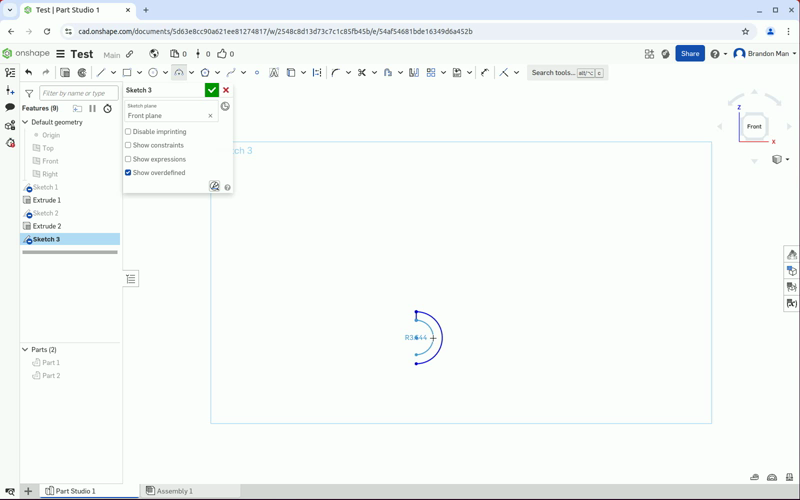
key(esc)
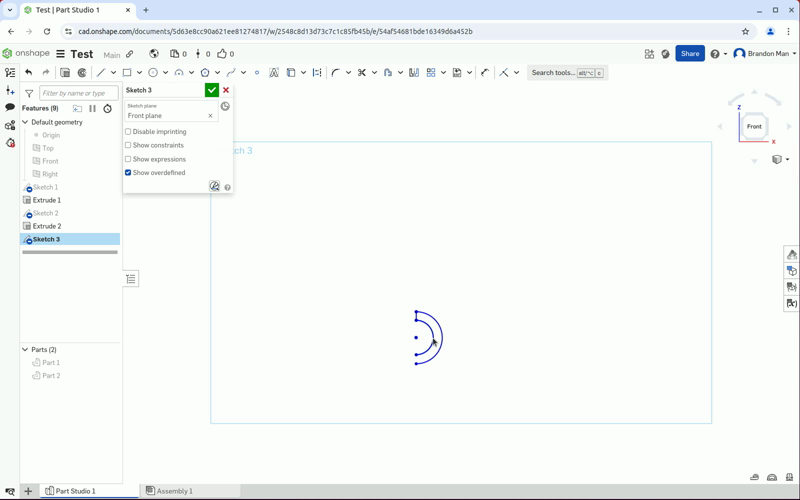
key(l)
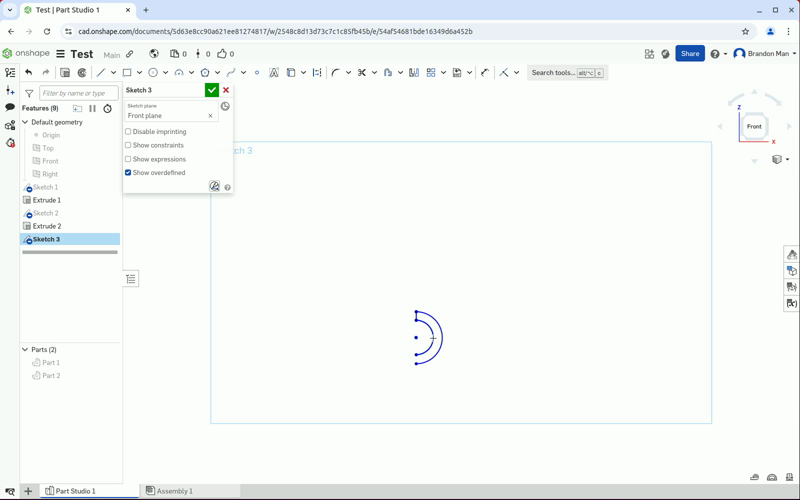
mouse_move(416, 354)
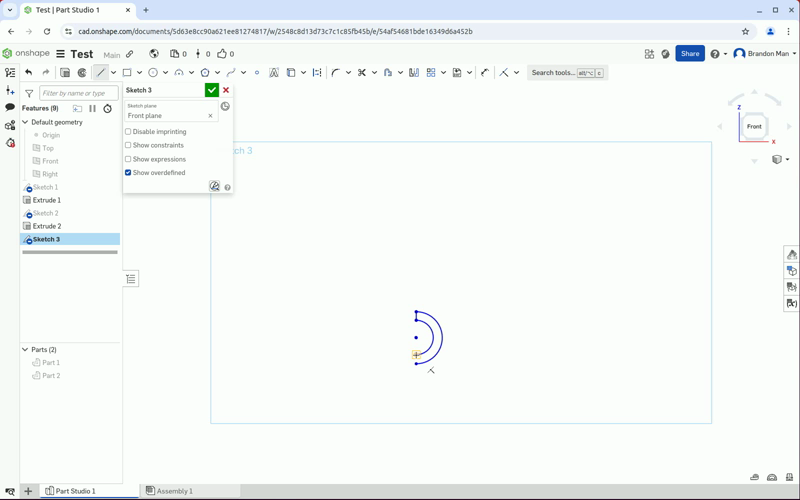
click(416, 354)
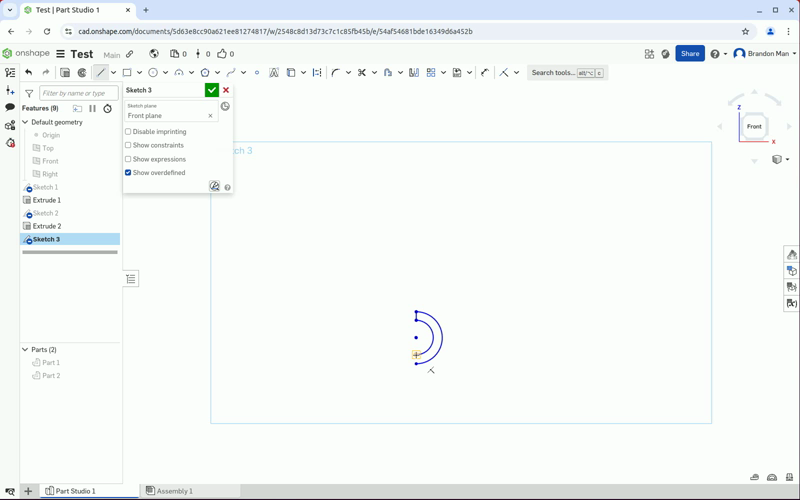
mouse_move(446, 354)
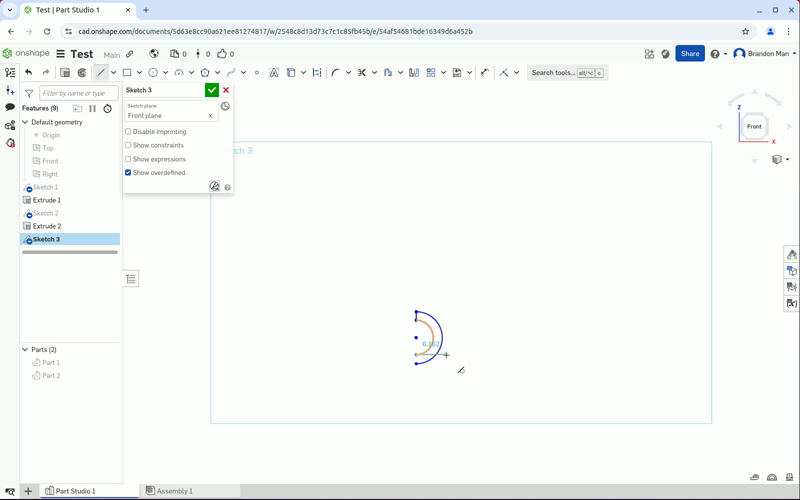
key_down(shift)
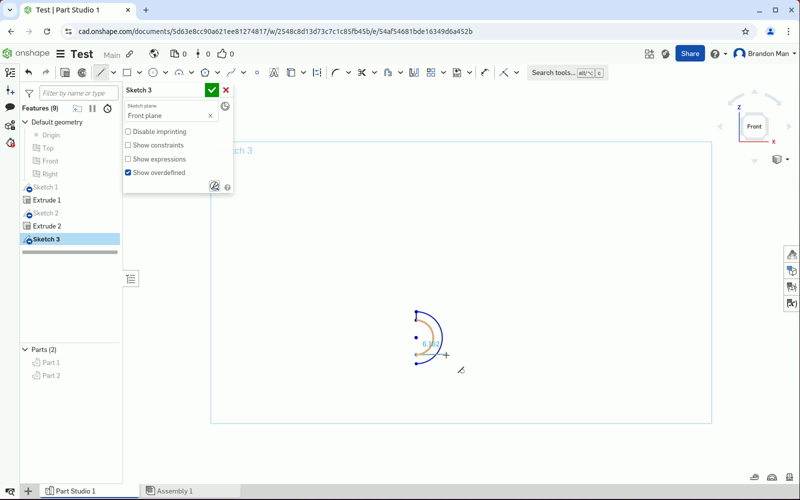
mouse_move(416, 363)
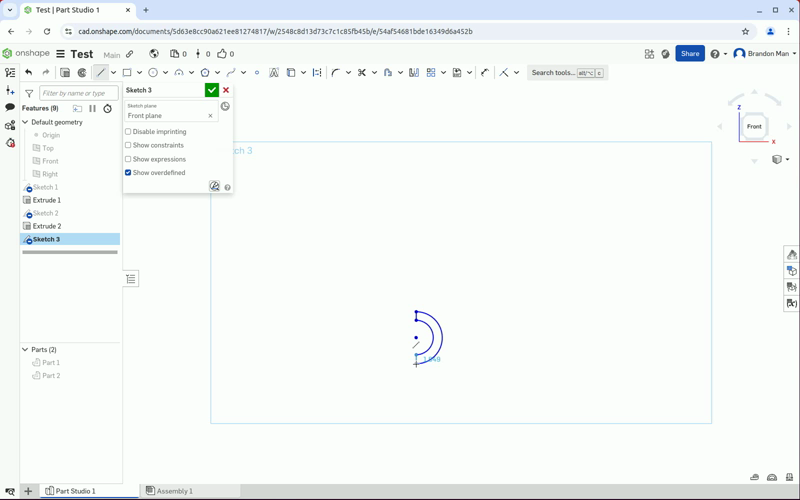
key_up(shift)
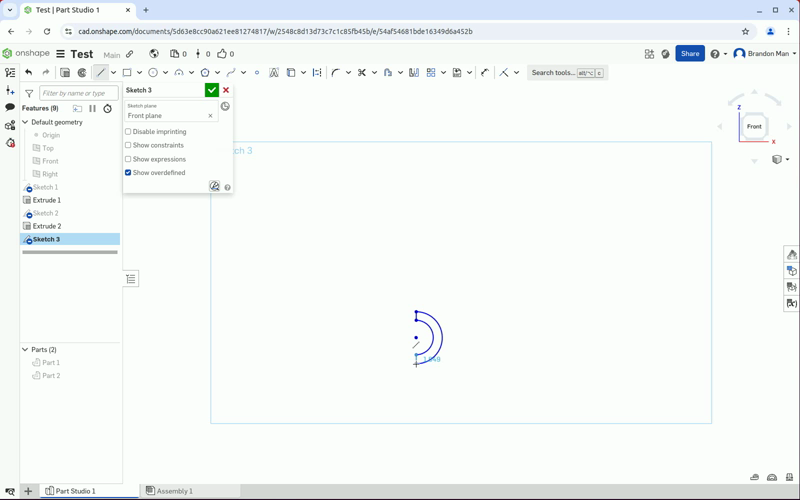
click(416, 363)
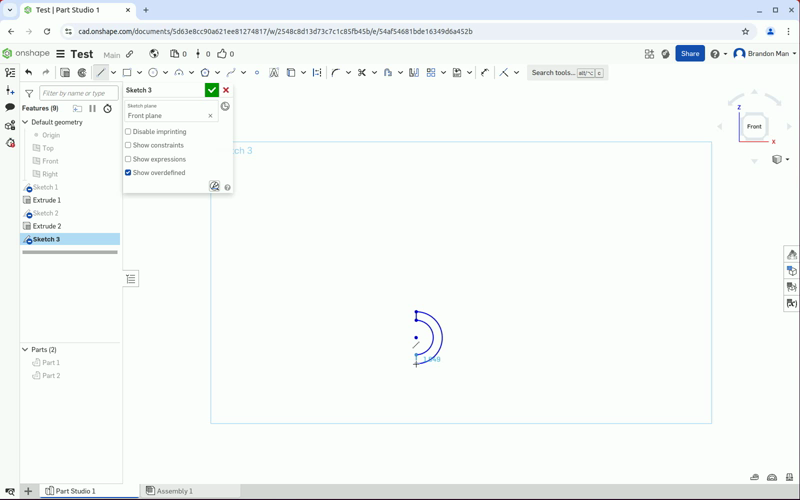
key(esc)
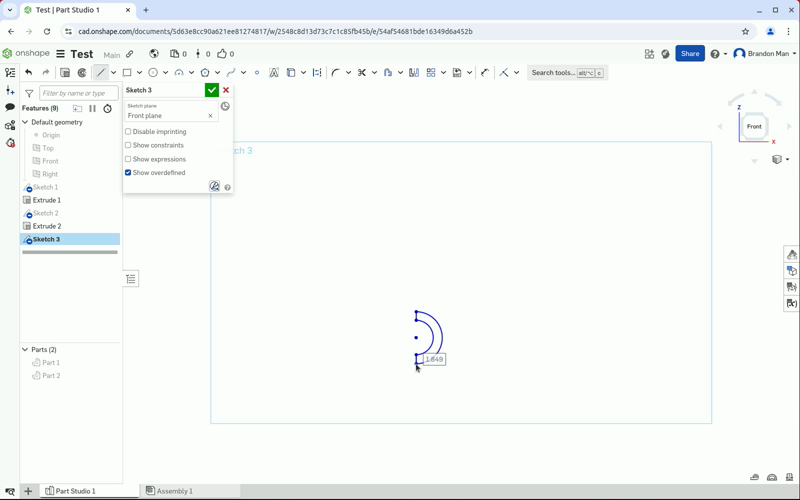
mouse_move(436, 345)
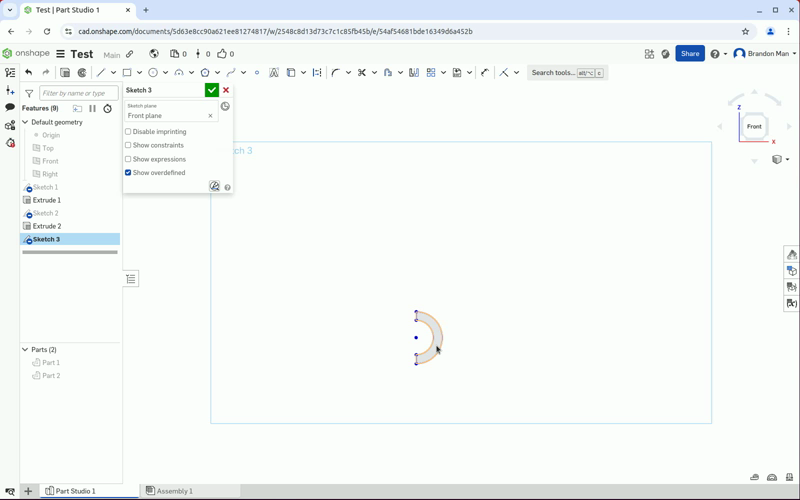
scroll(6)
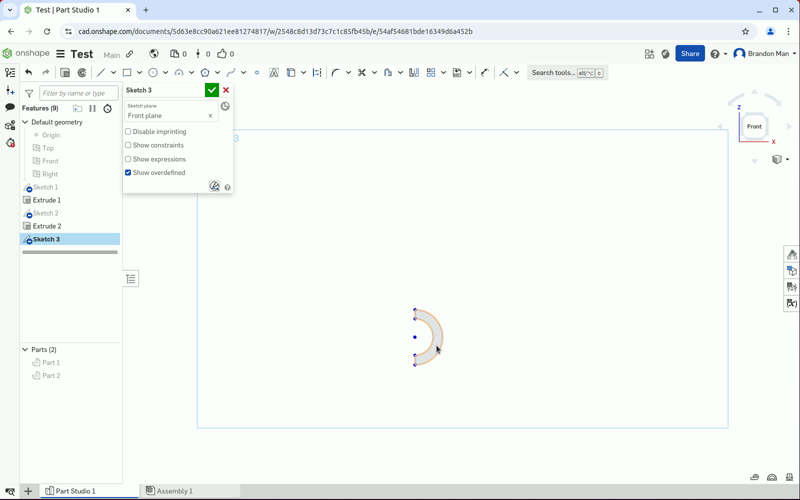
scroll(6)
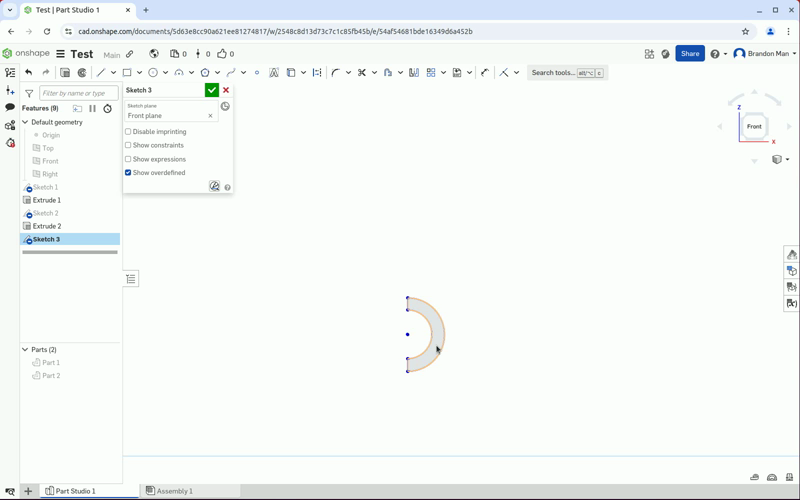
scroll(6)
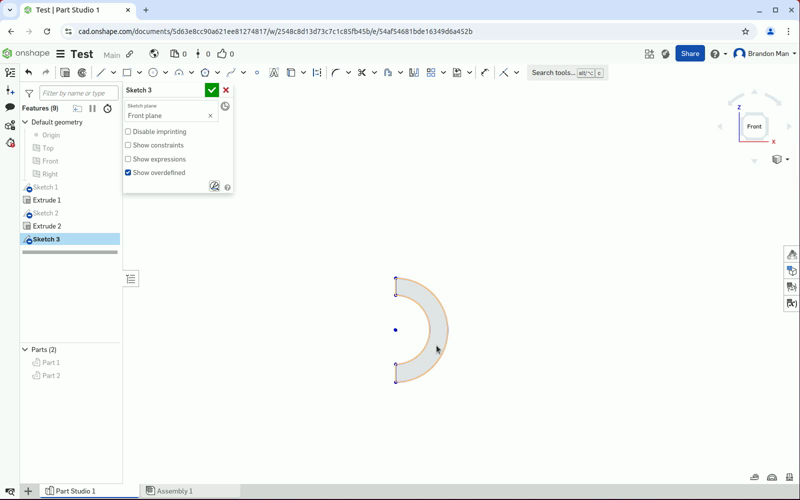
scroll(6)
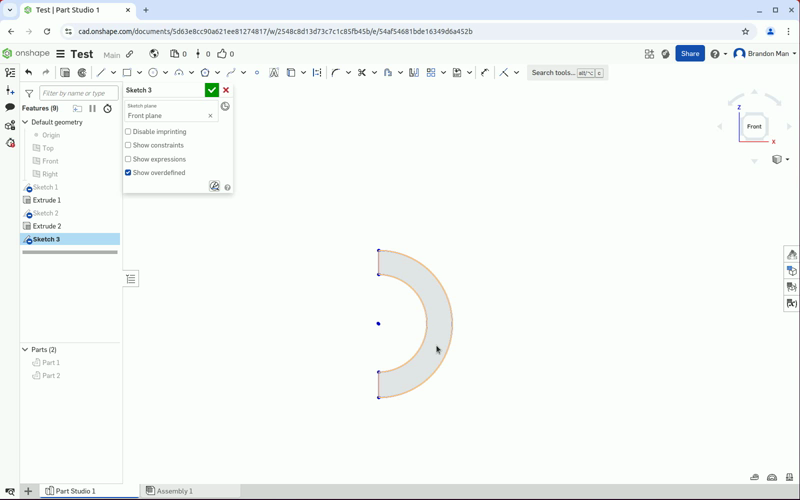
scroll(6)
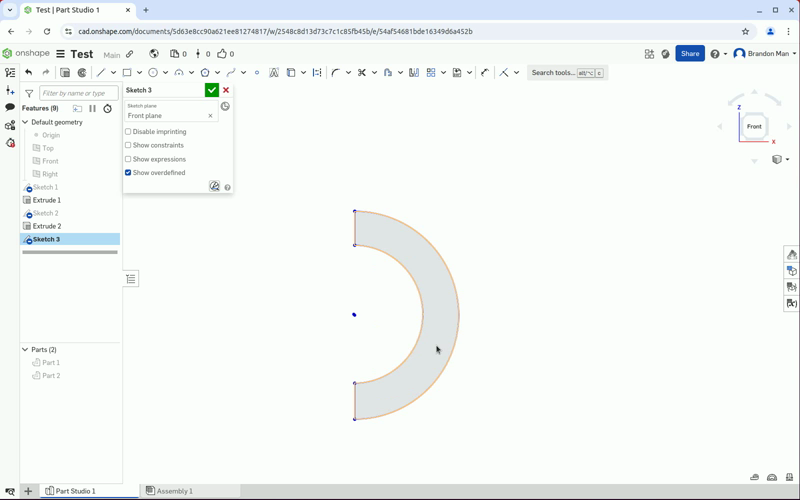
scroll(6)
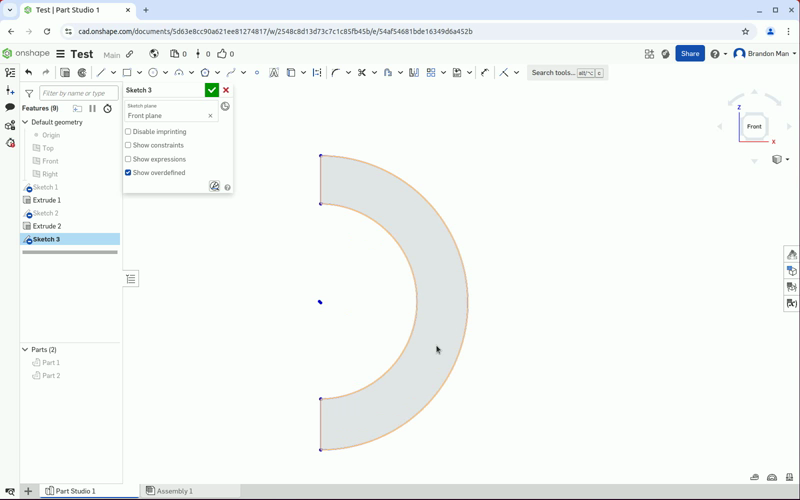
scroll(6)
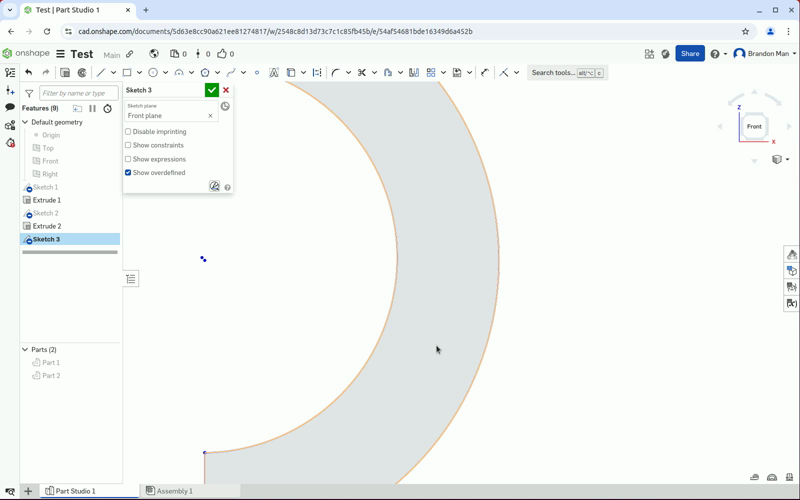
click(436, 345)
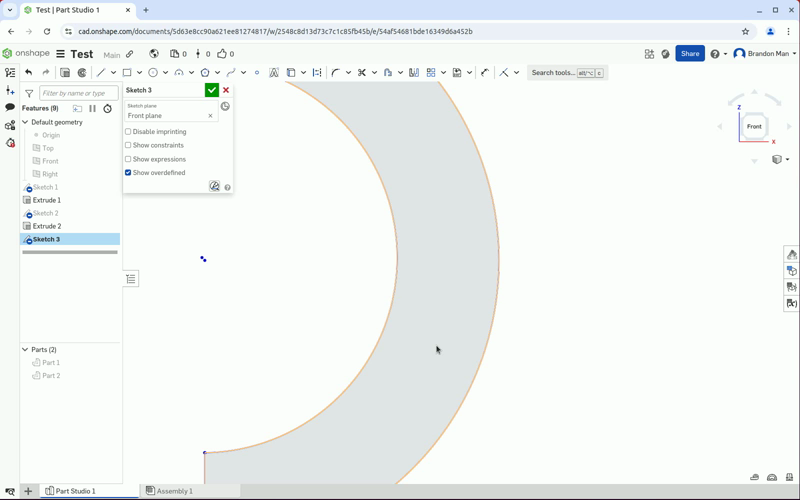
scroll(-6)
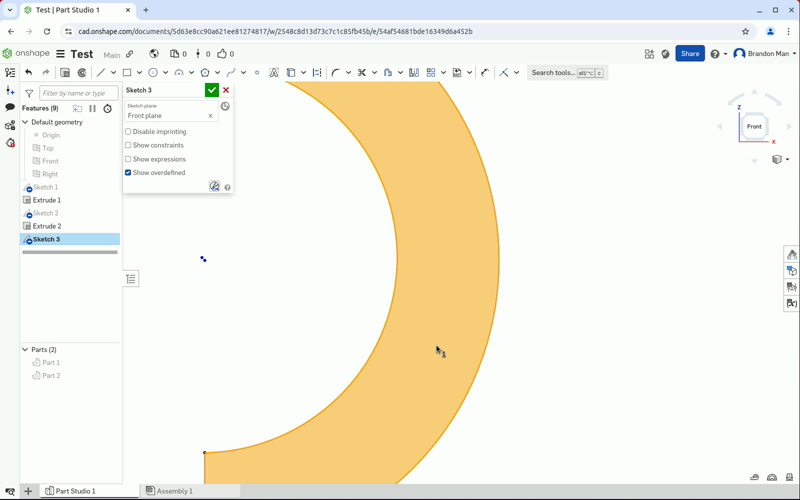
scroll(-6)
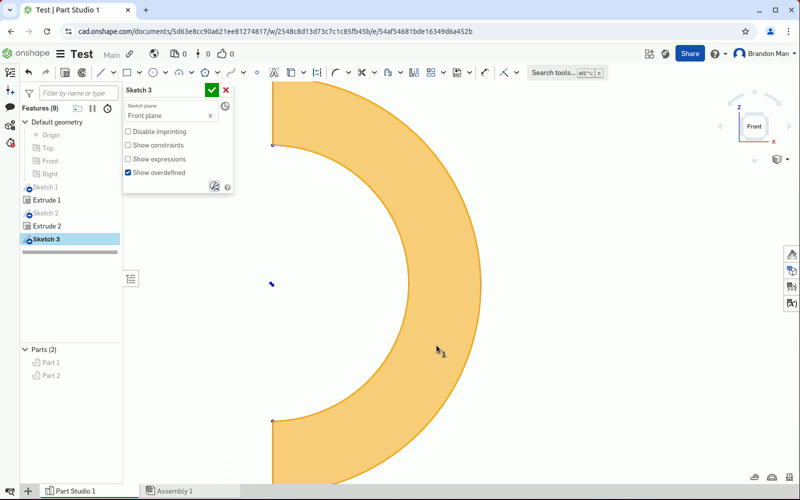
scroll(-6)
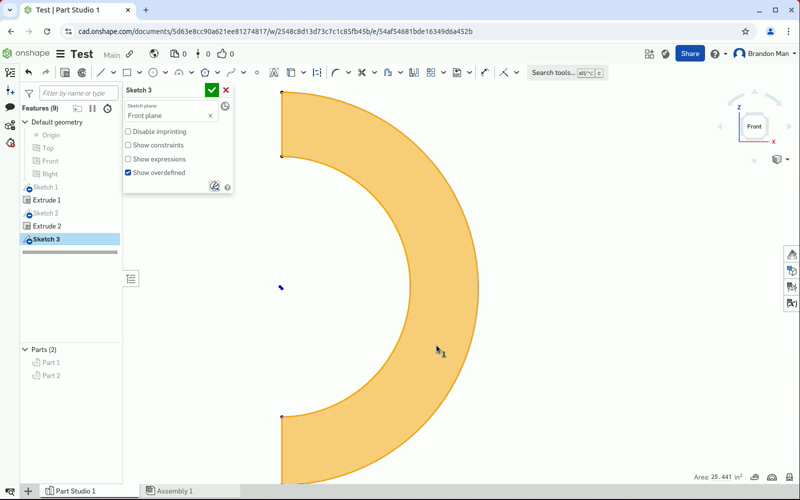
scroll(-6)
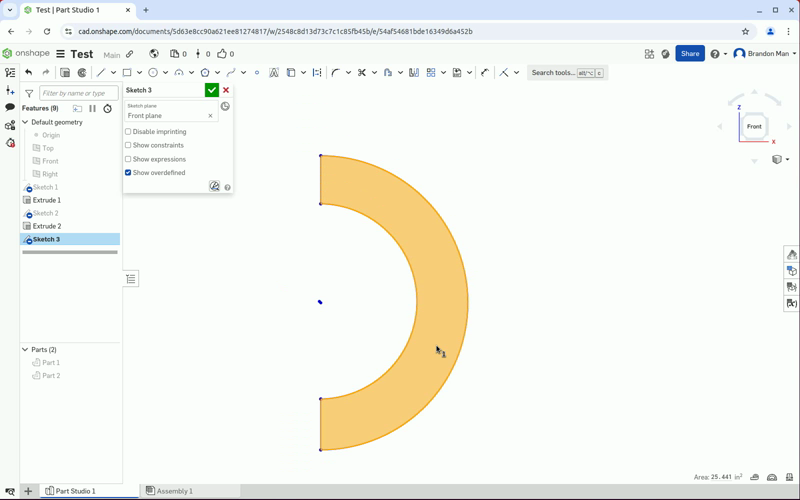
scroll(-6)
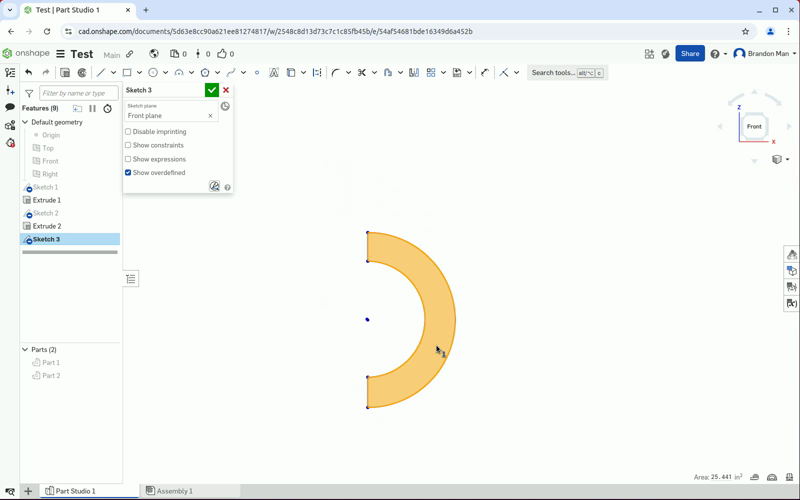
scroll(-6)
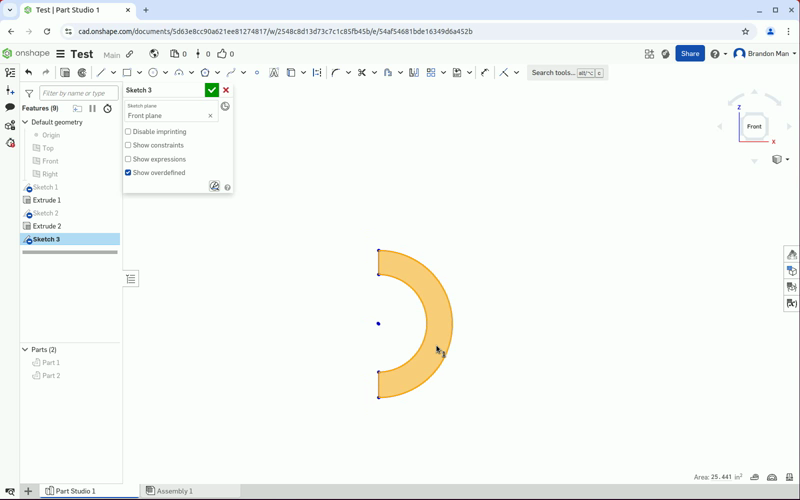
scroll(-6)
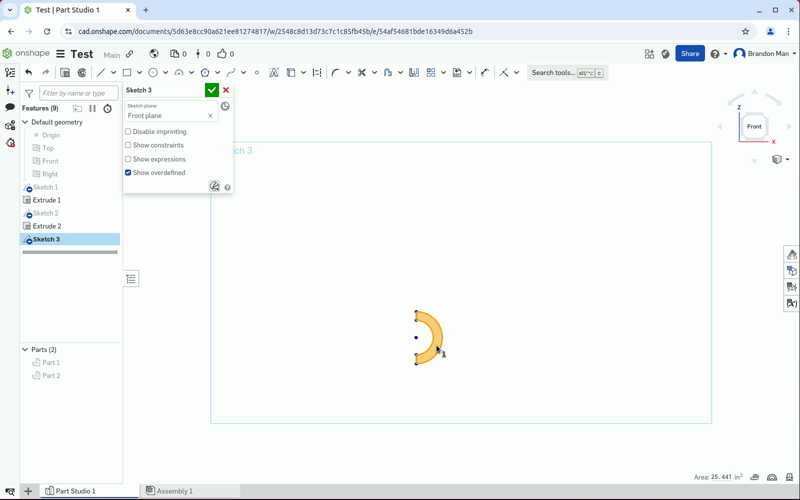
mouse_move(73, 352)
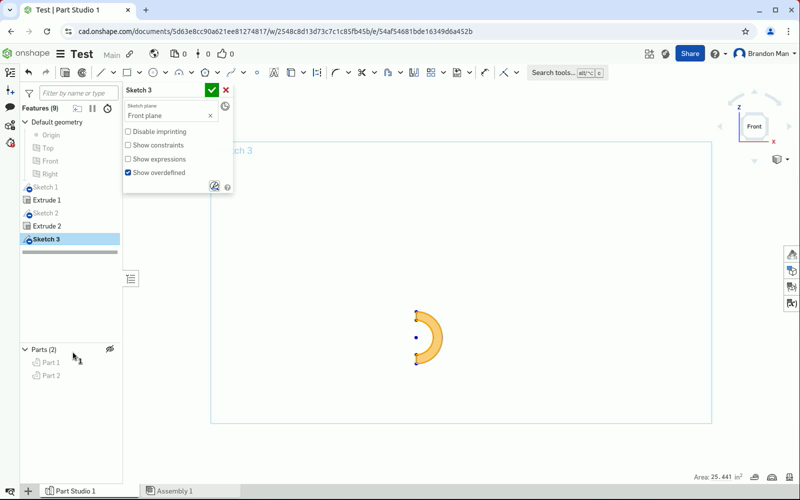
key(shift+y)
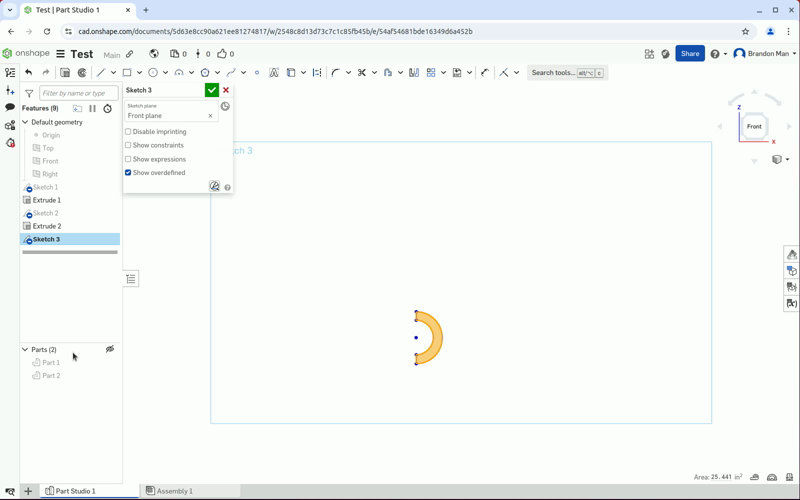
key(shift+e)
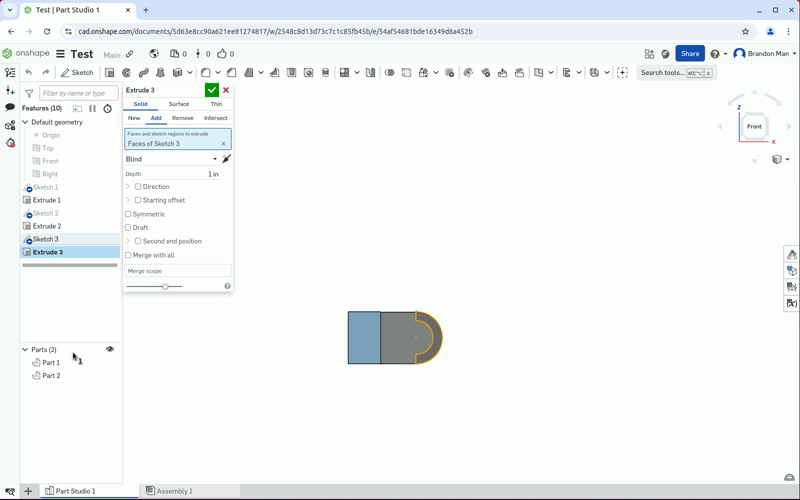
mouse_move(143, 106)
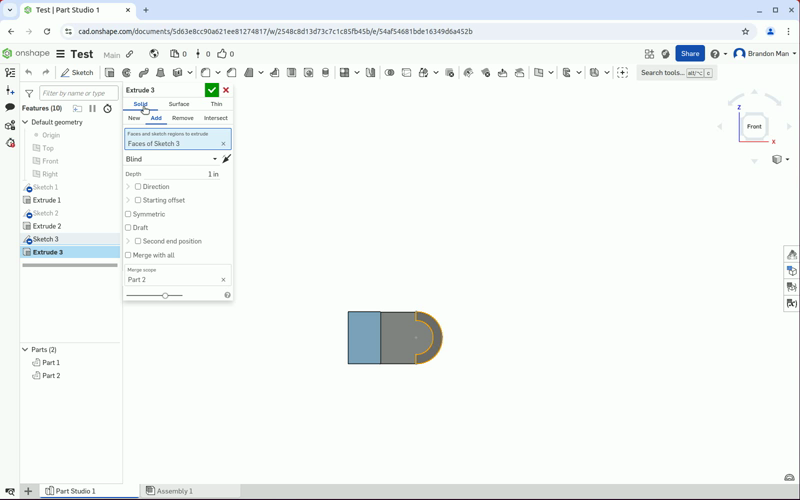
click(143, 106)
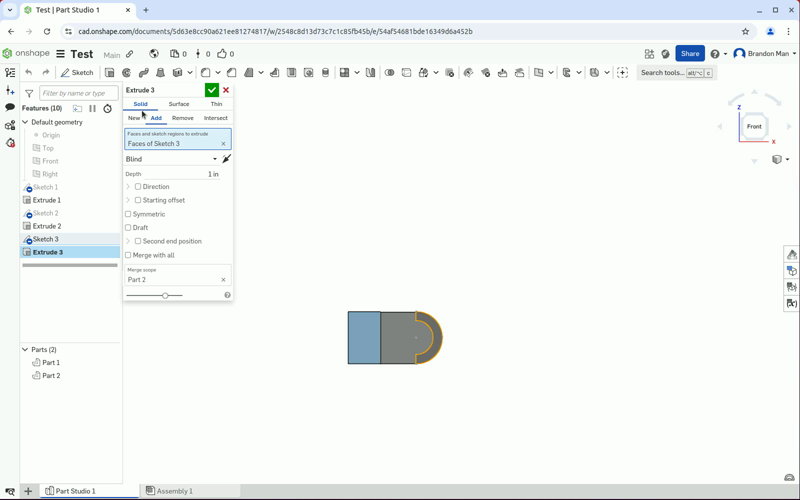
mouse_move(137, 120)
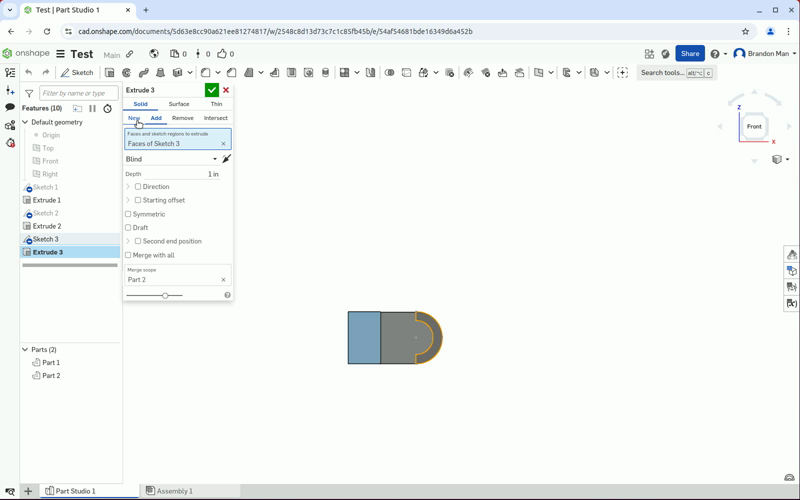
click(137, 120)
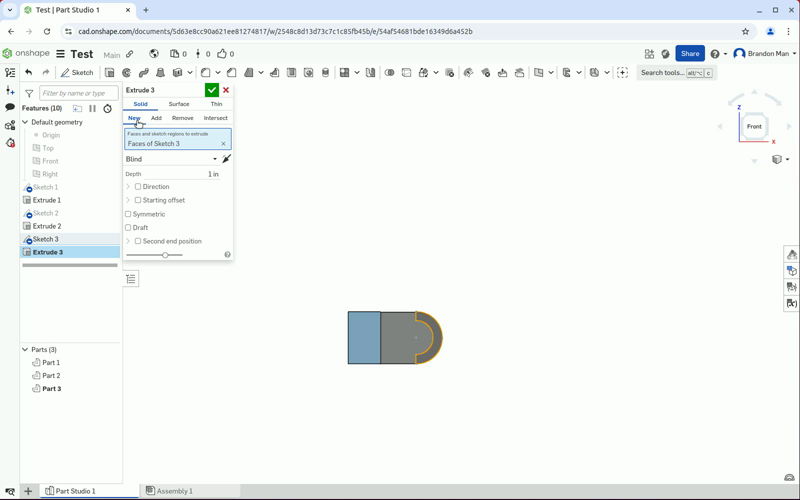
key(tab, 4)
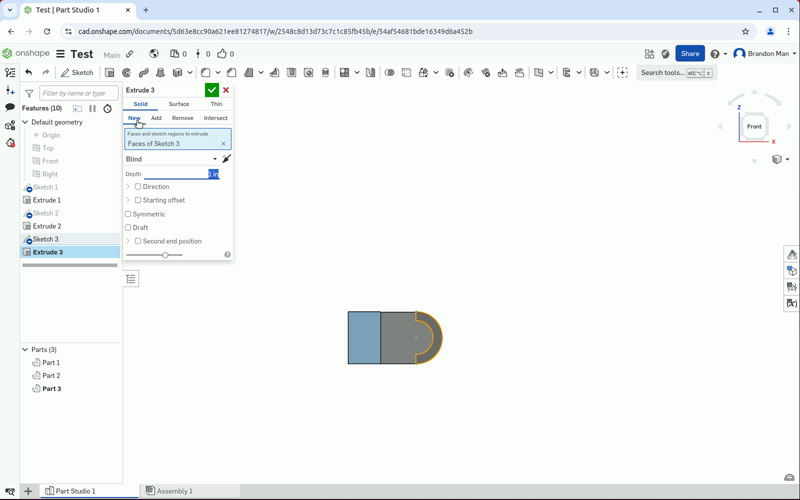
text(6.981)
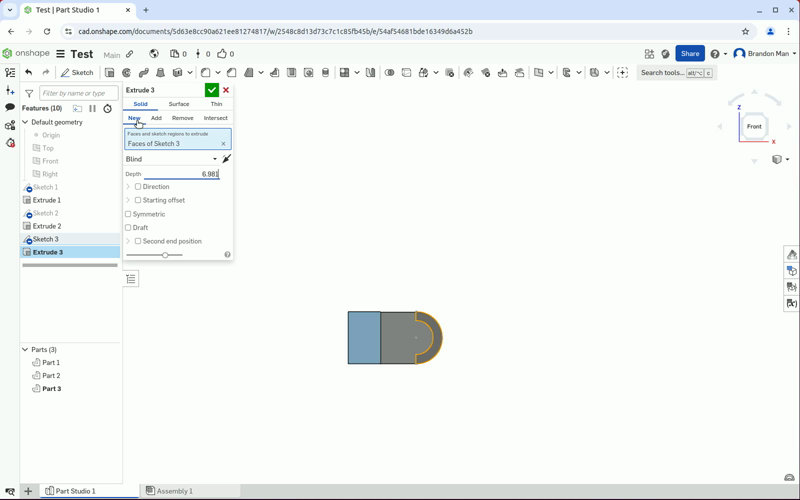
key(tab, 3)
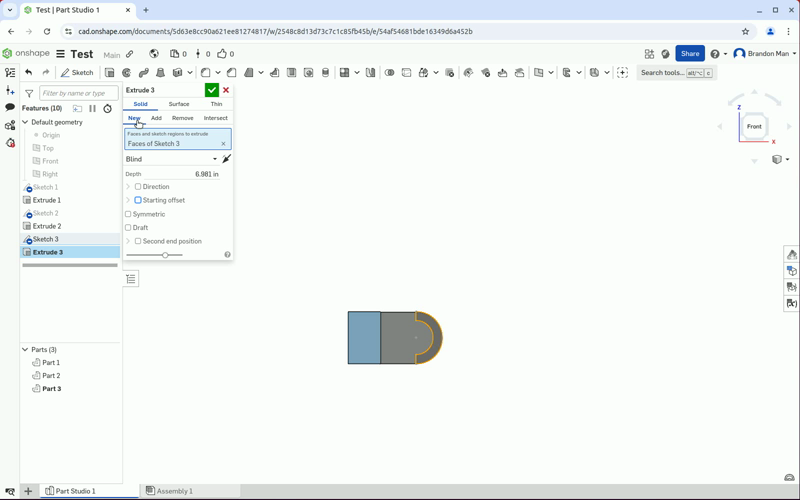
key(tab, 2)
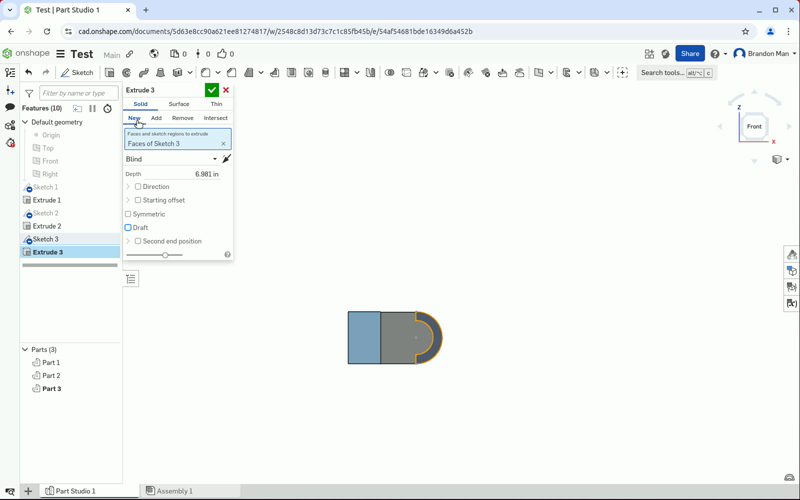
key(space)
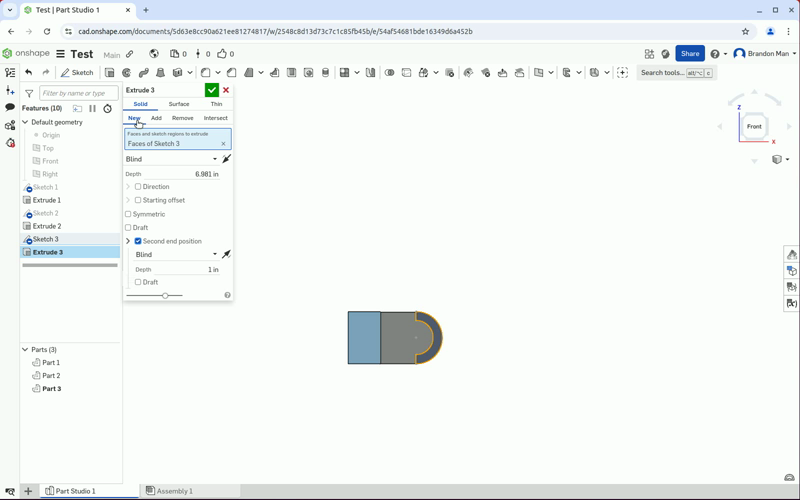
key(tab, 3)
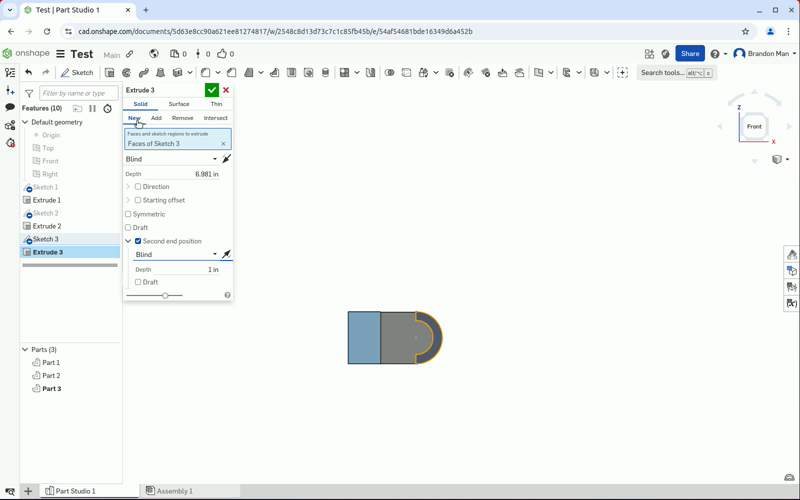
text(6.981)
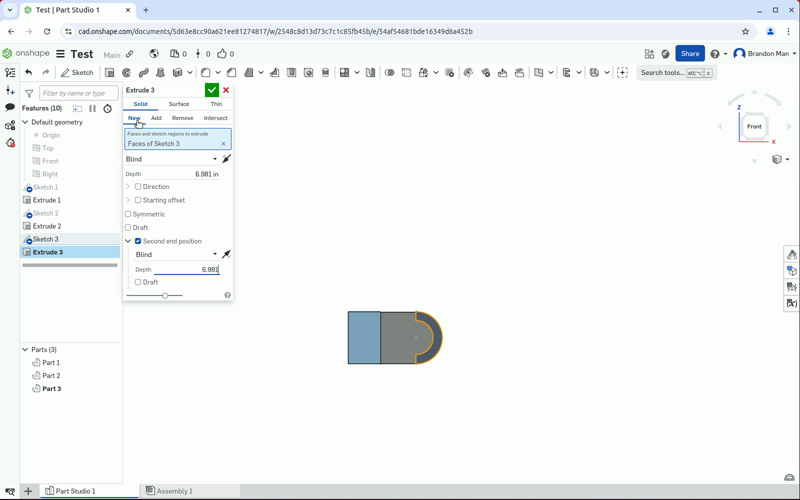
key(enter)
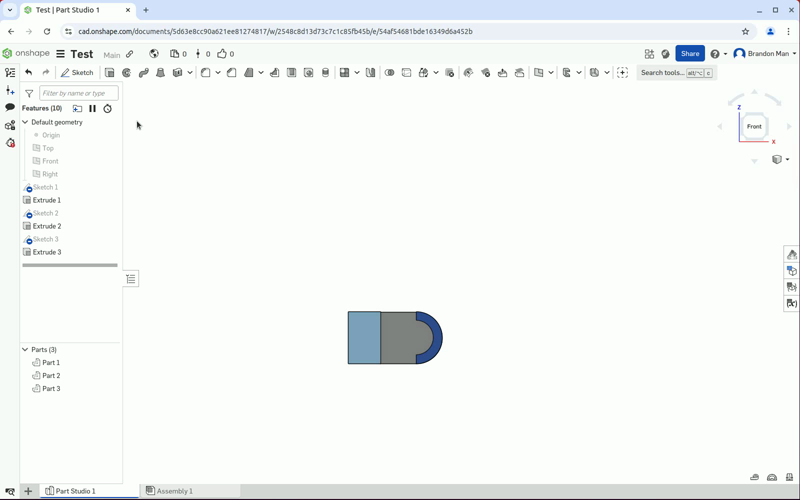
key(shift+h)
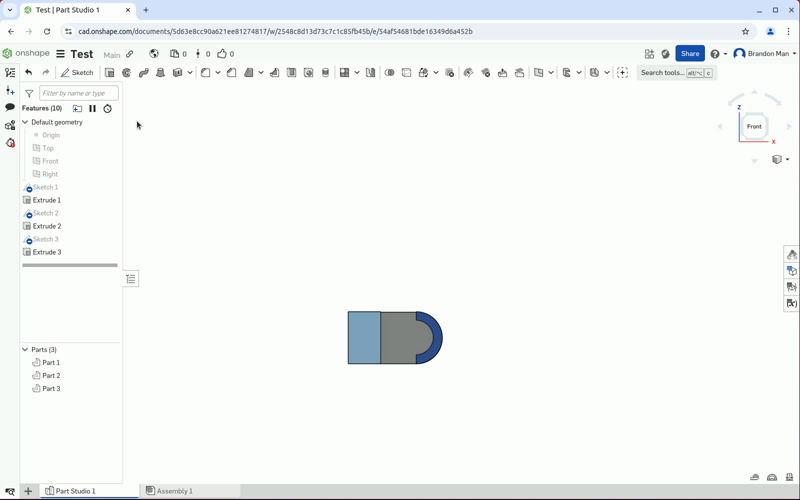
key(shift+h)
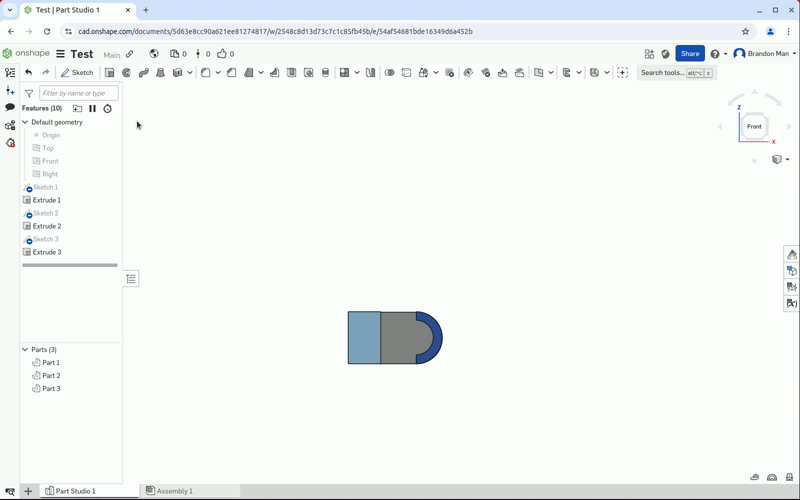
mouse_move(73, 189)
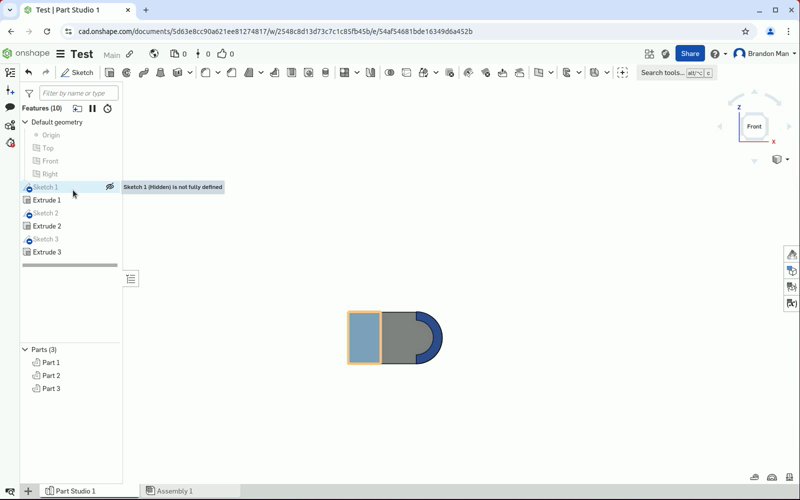
click(73, 189)
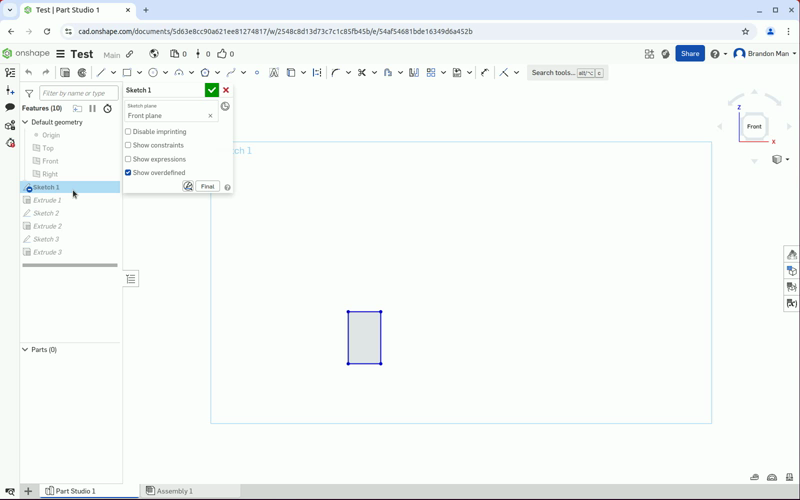
mouse_move(229, 92)
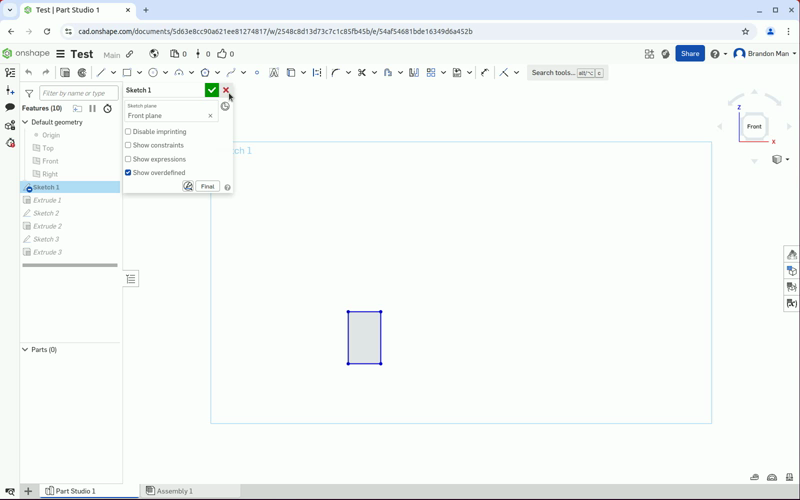
click(229, 92)
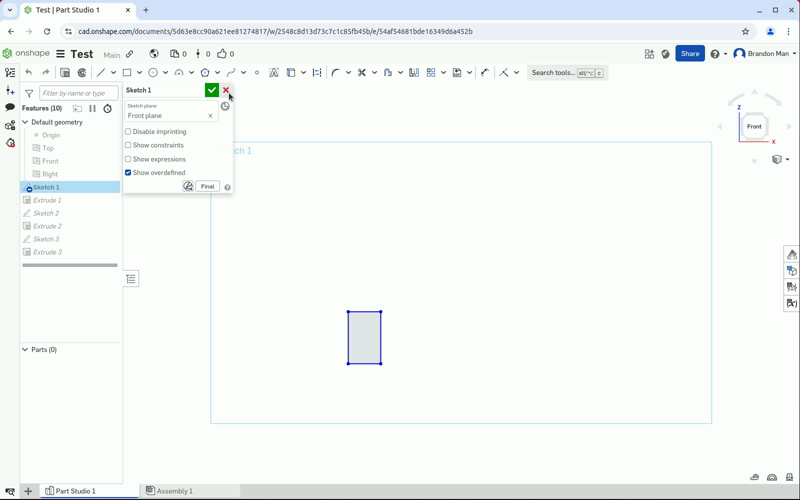
key(shift+s)
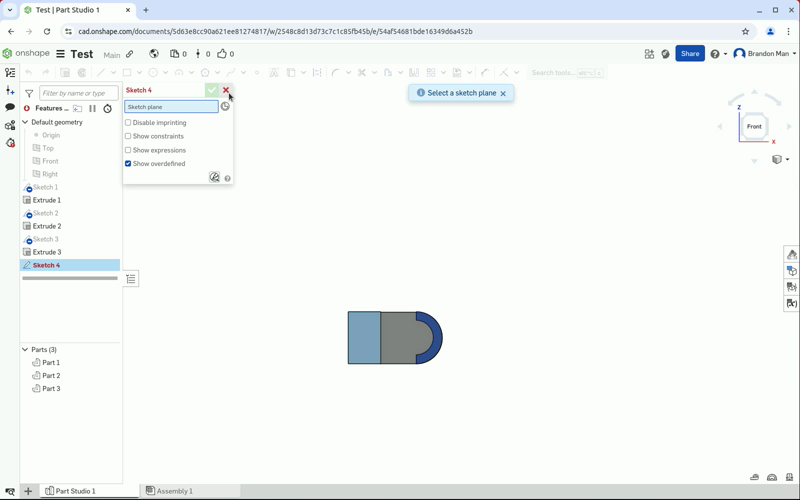
mouse_move(73, 163)
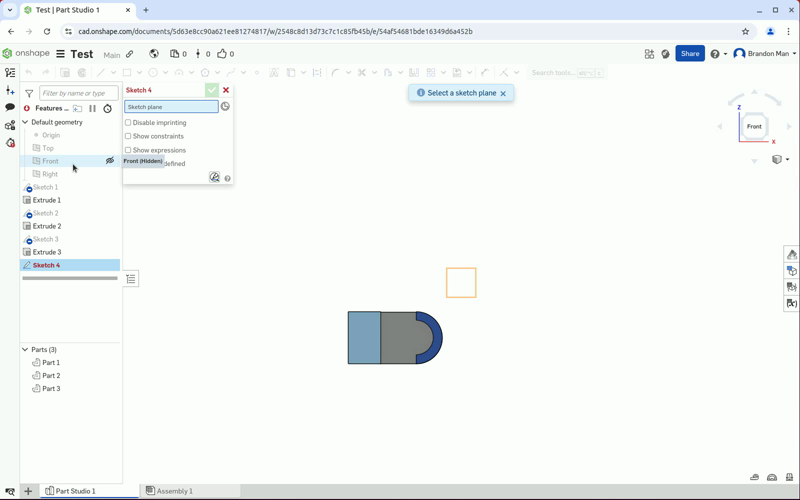
click(73, 163)
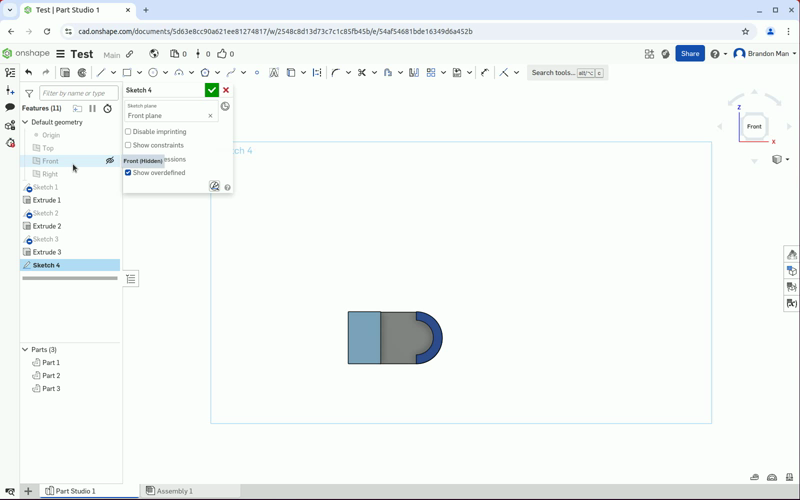
mouse_move(73, 352)
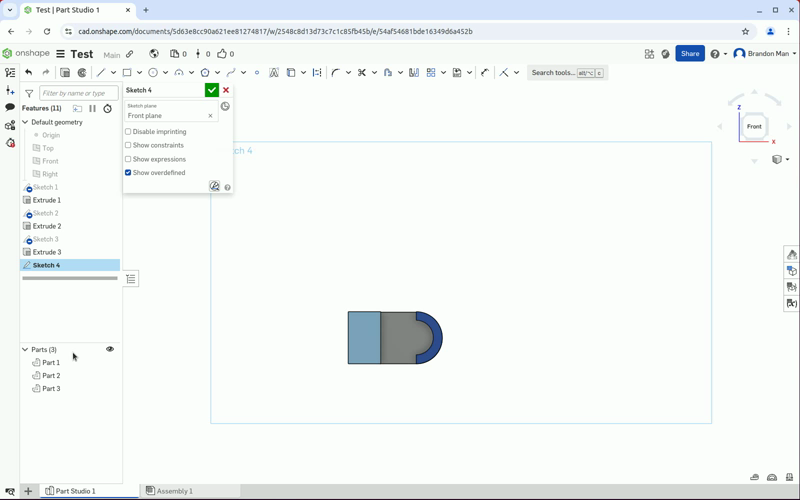
key(y)
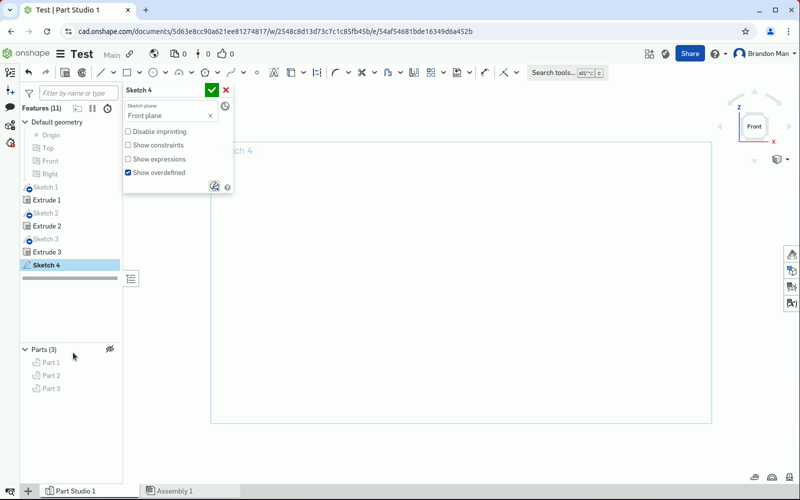
key(a)
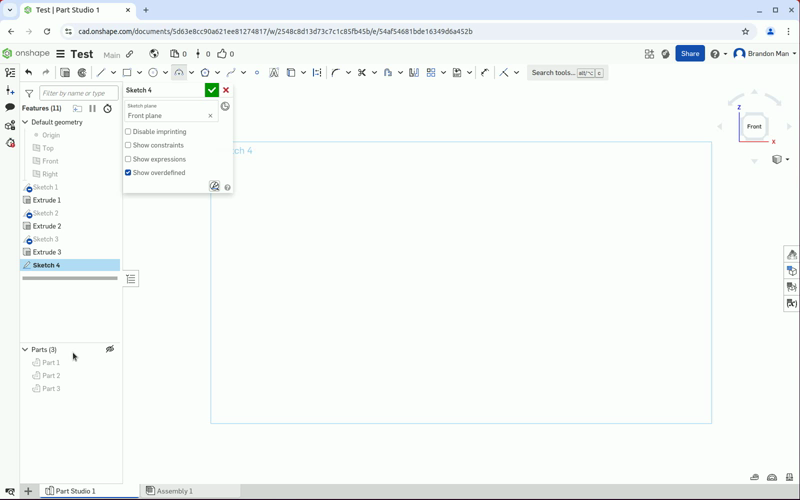
key_down(shift)
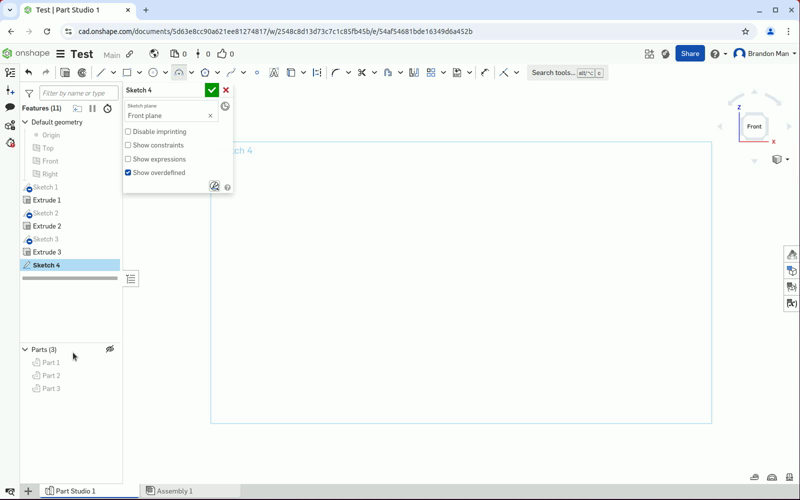
mouse_move(416, 363)
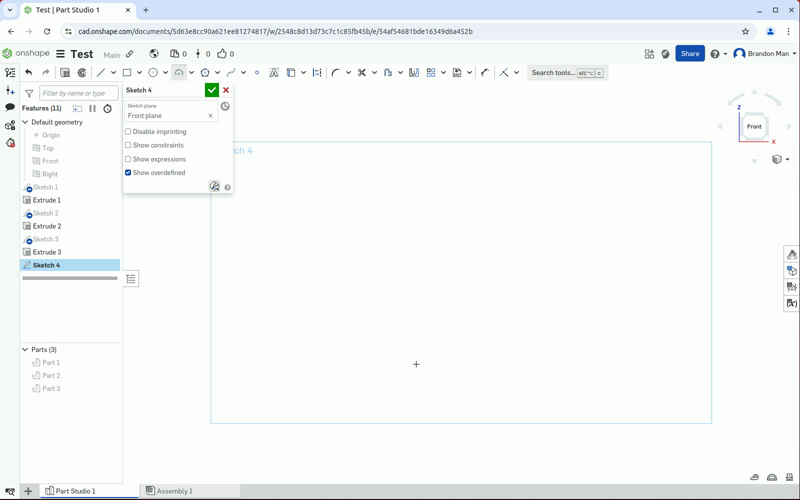
click(416, 363)
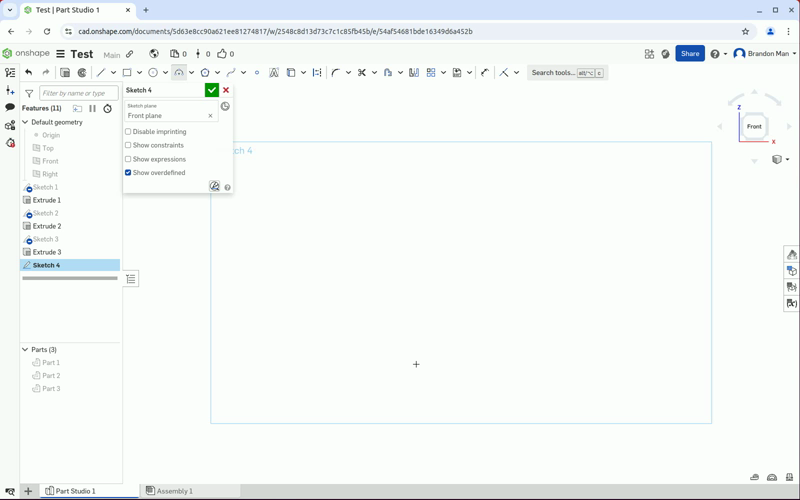
key_up(shift)
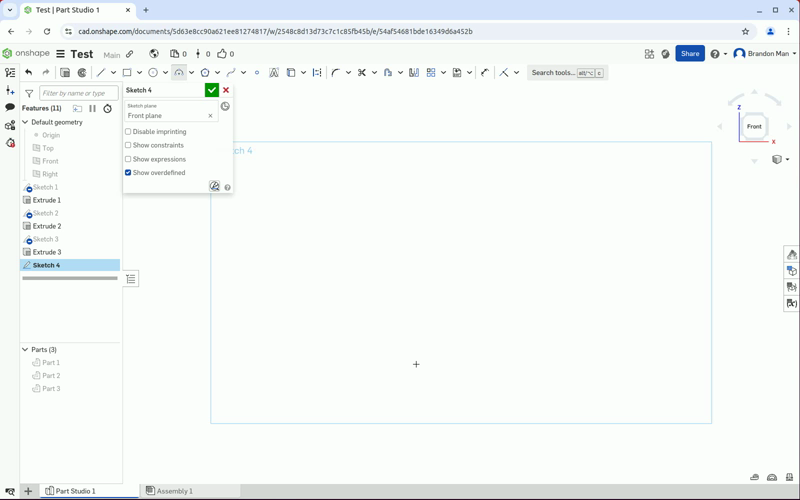
key_down(shift)
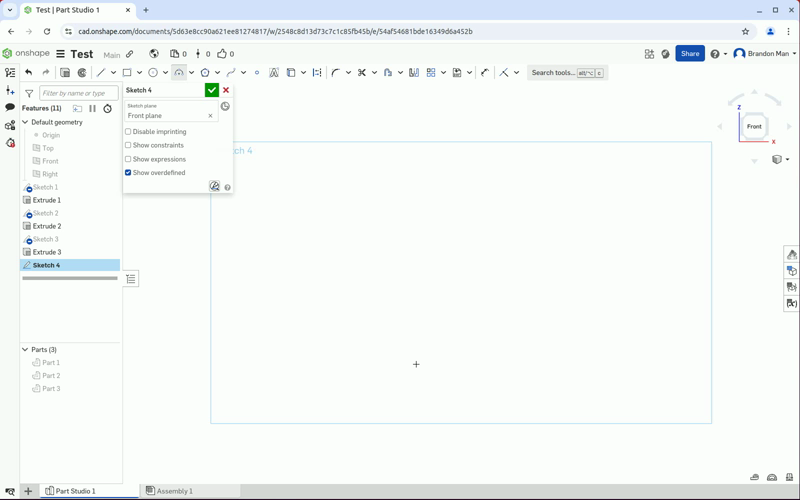
mouse_move(416, 311)
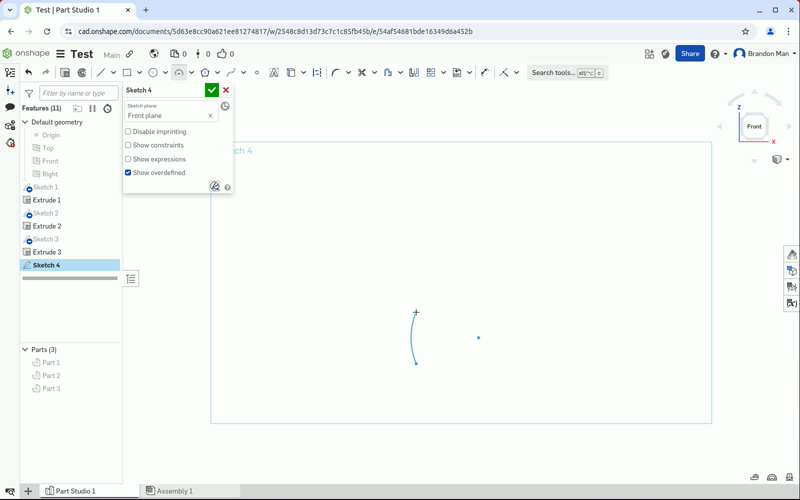
click(416, 311)
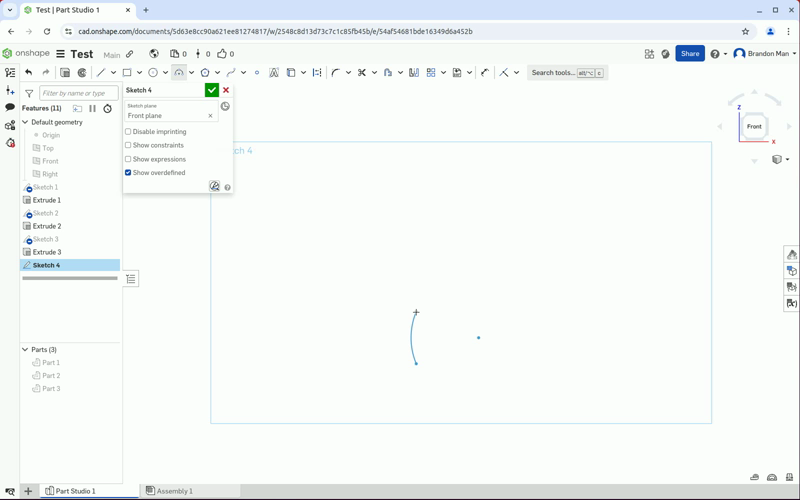
mouse_move(442, 337)
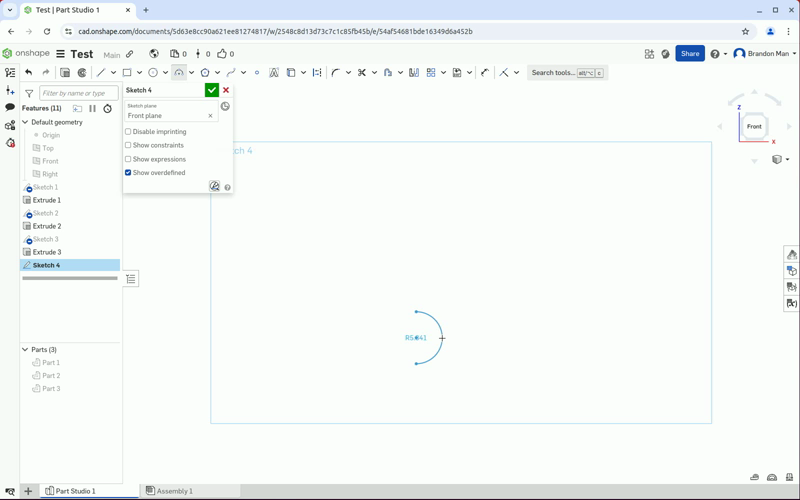
click(442, 337)
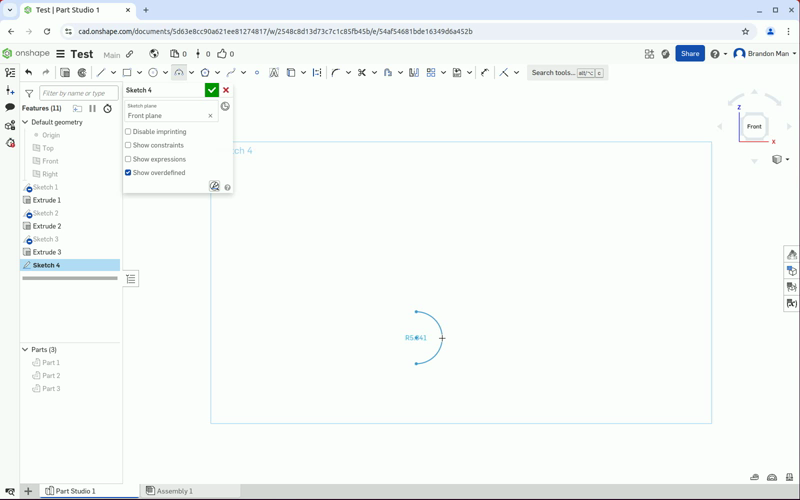
key_up(shift)
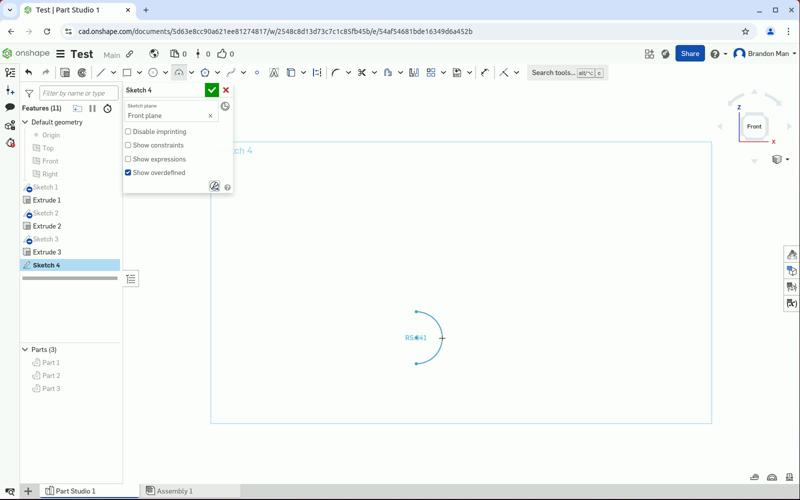
key(esc)
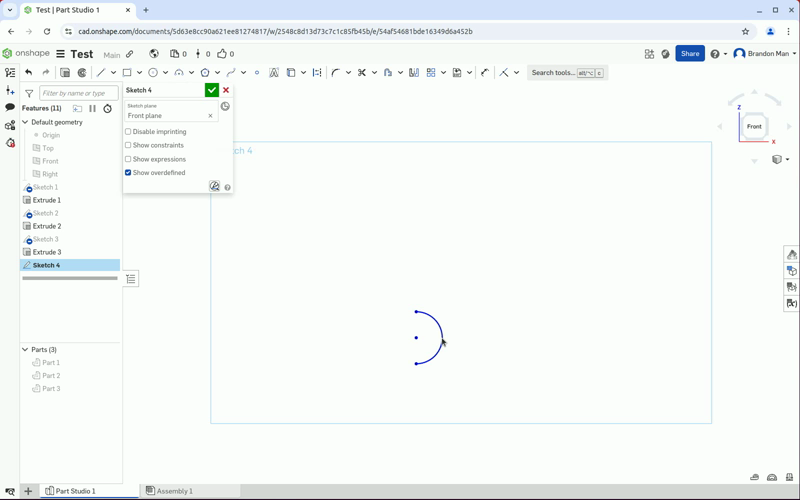
key(l)
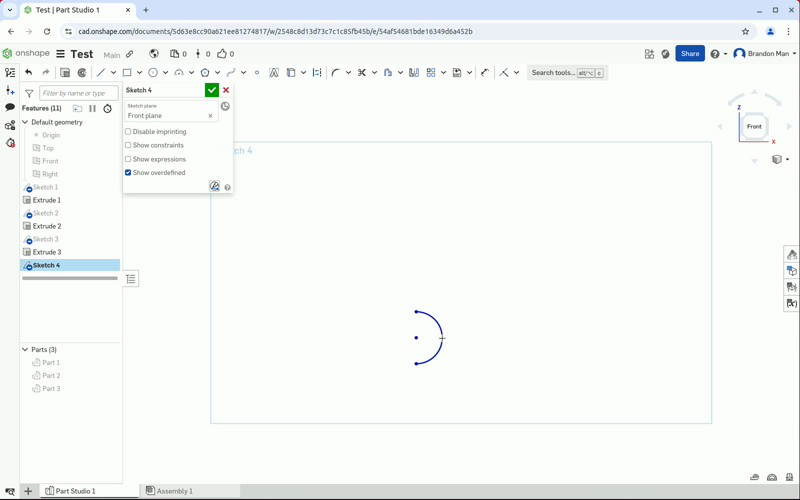
mouse_move(416, 311)
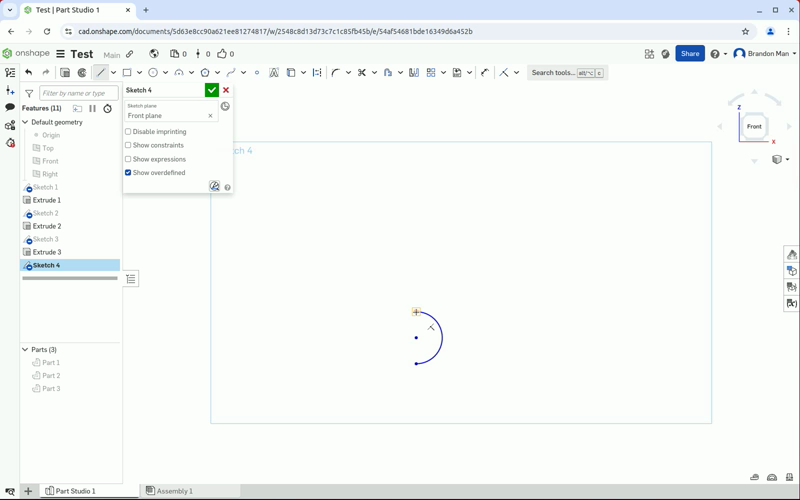
click(416, 311)
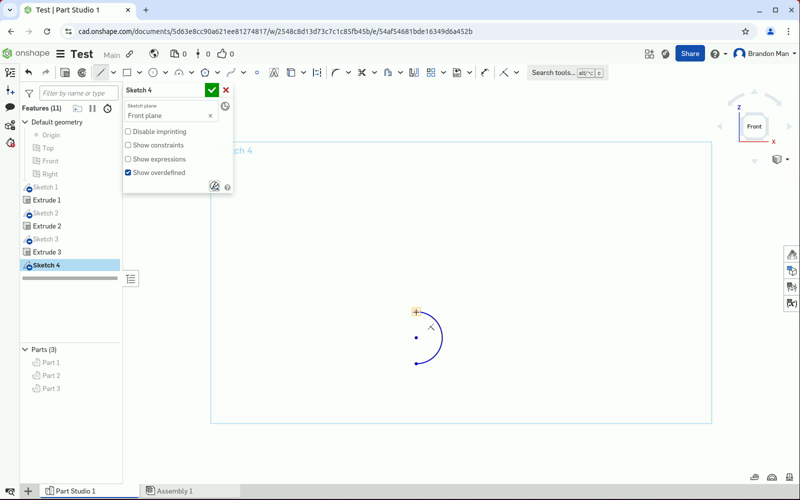
key_down(shift)
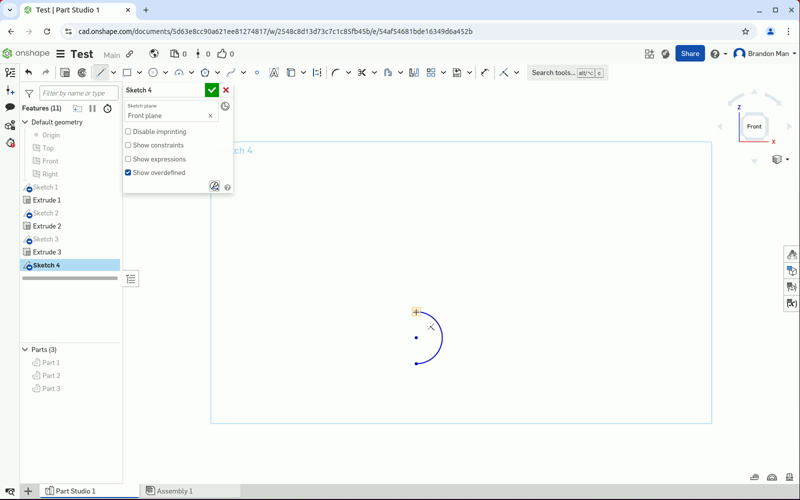
mouse_move(446, 311)
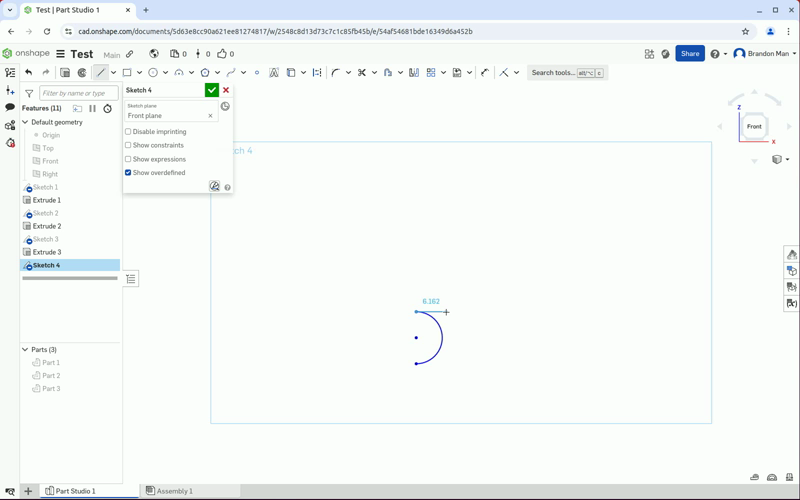
mouse_move(416, 320)
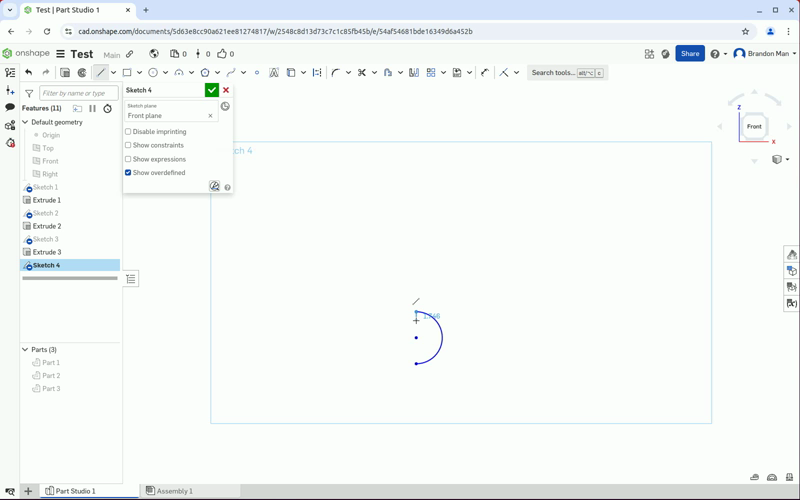
click(416, 320)
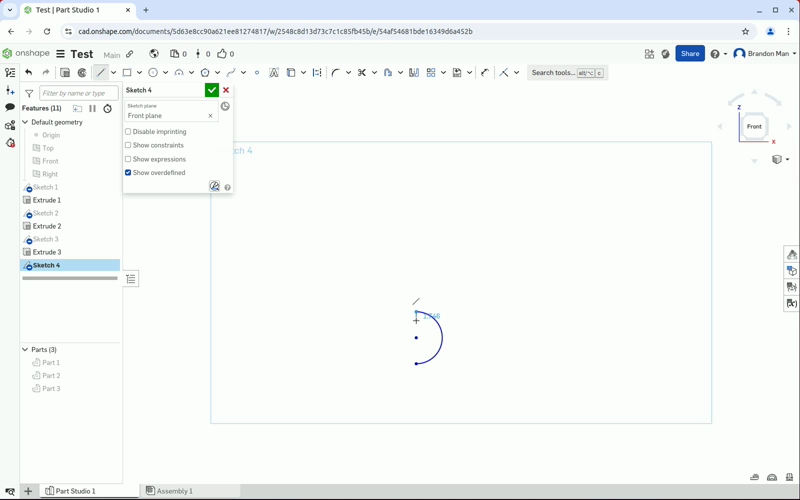
key_up(shift)
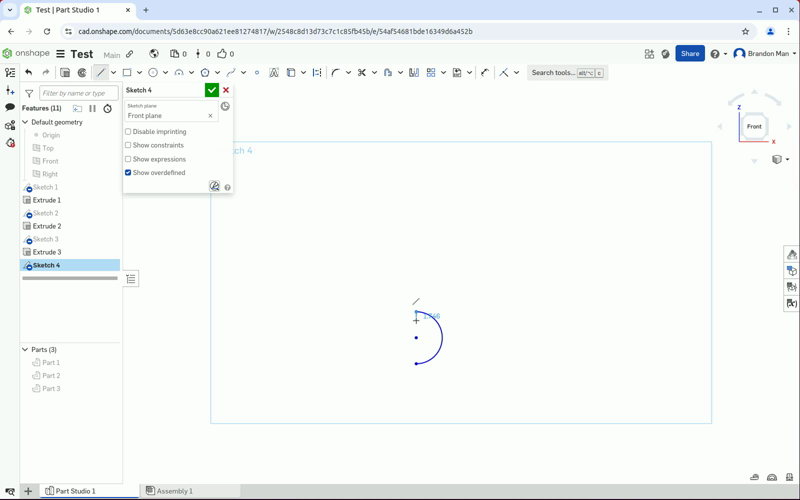
key(esc)
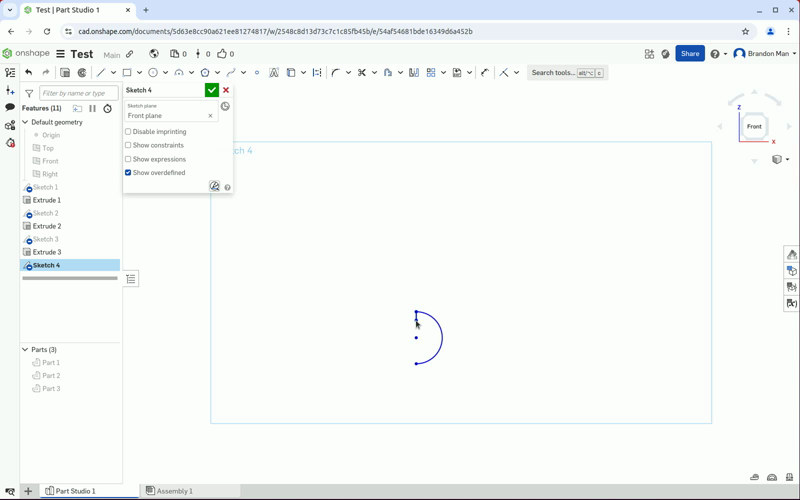
key(a)
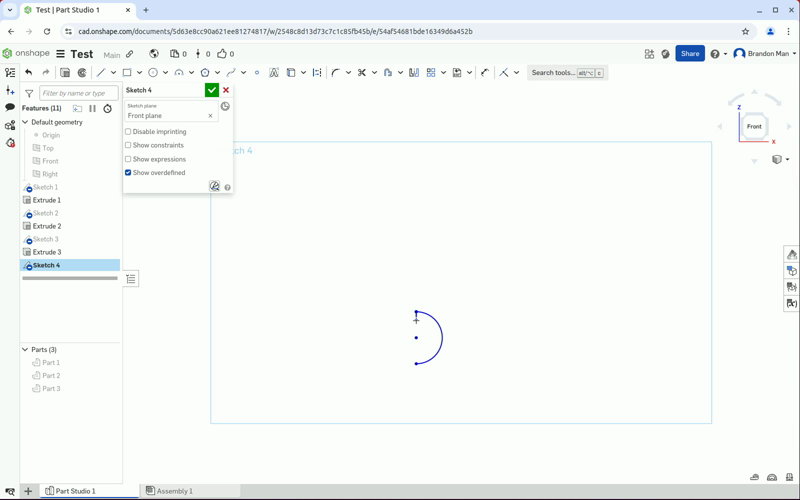
mouse_move(416, 320)
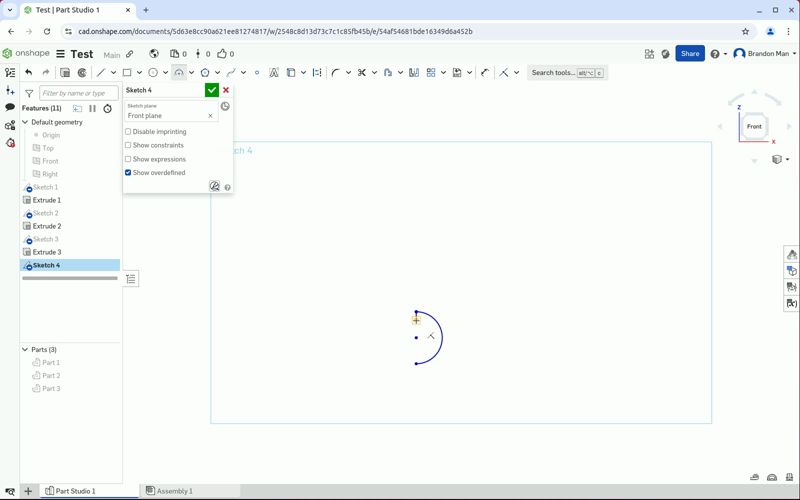
click(416, 320)
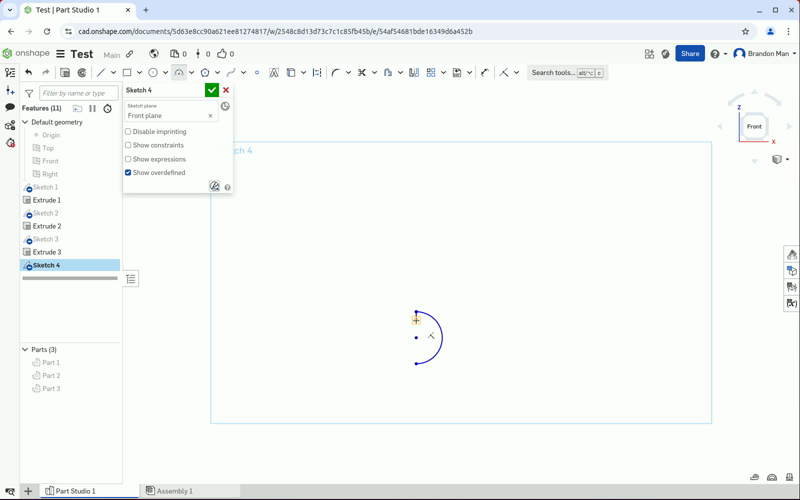
key_down(shift)
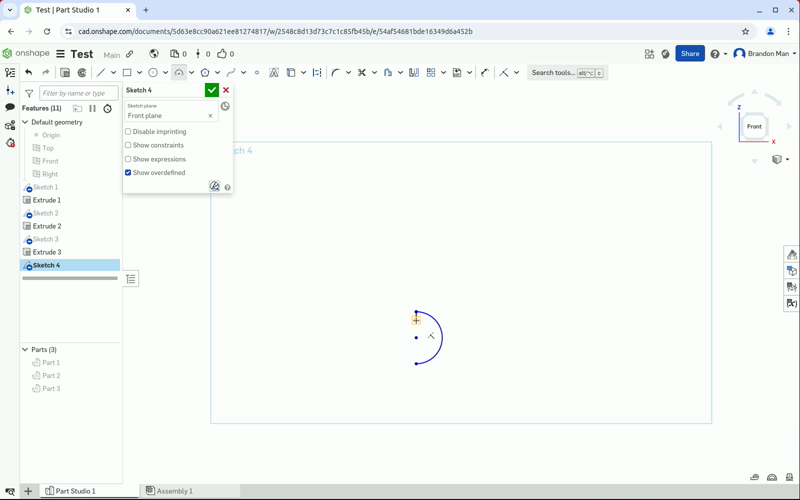
mouse_move(416, 354)
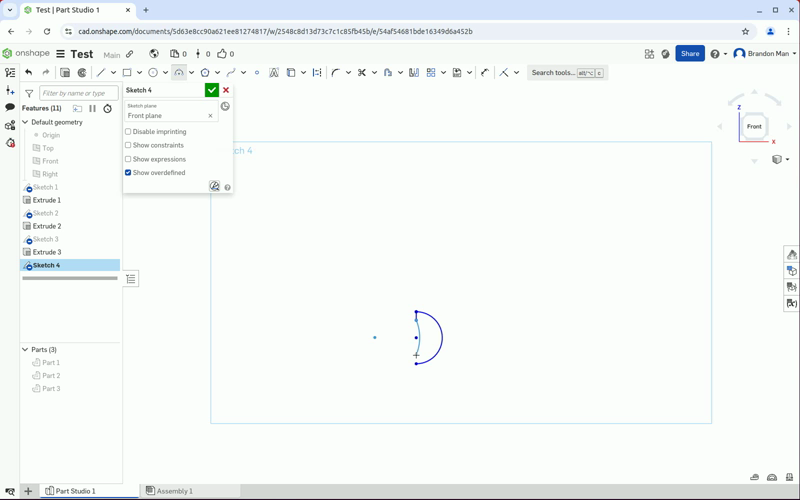
click(416, 354)
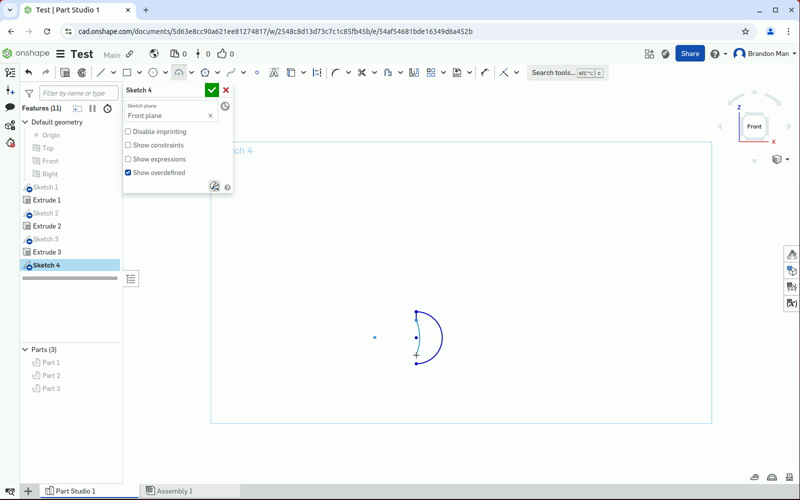
mouse_move(433, 337)
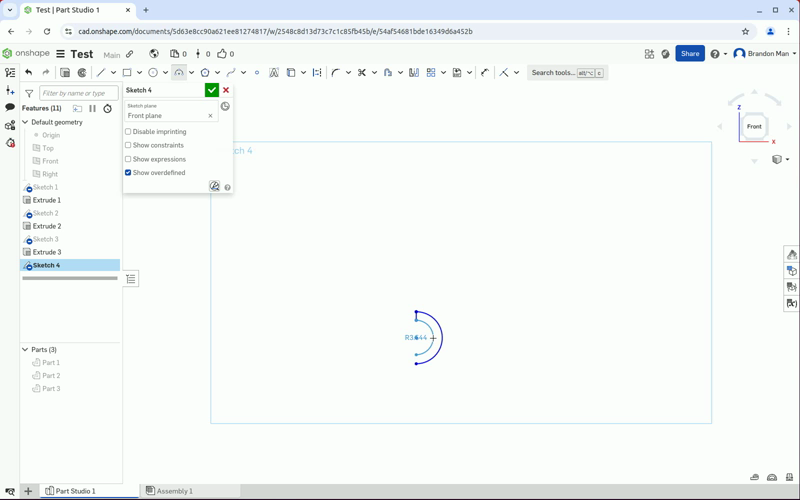
click(433, 337)
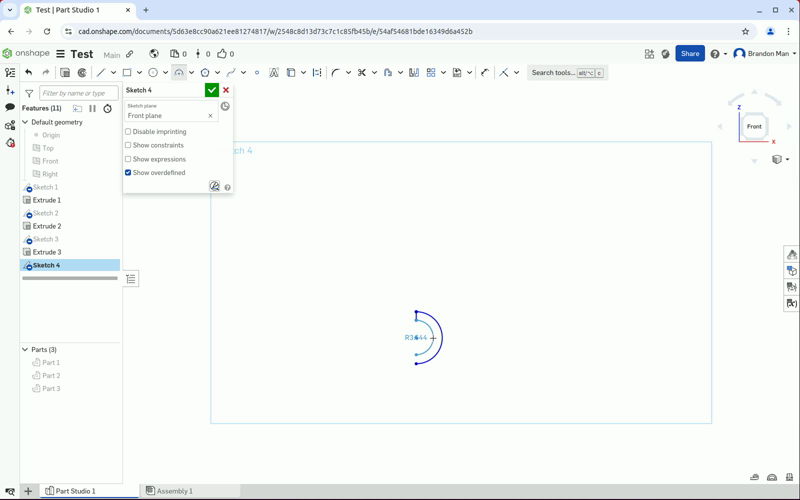
key_up(shift)
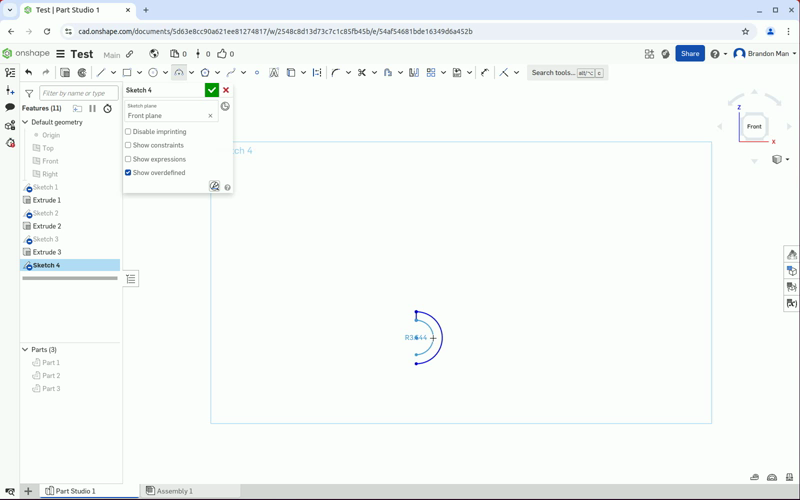
key(esc)
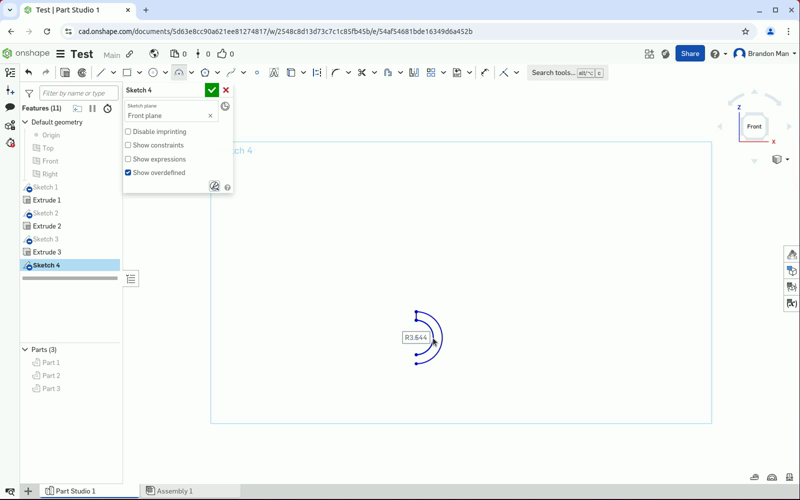
key(l)
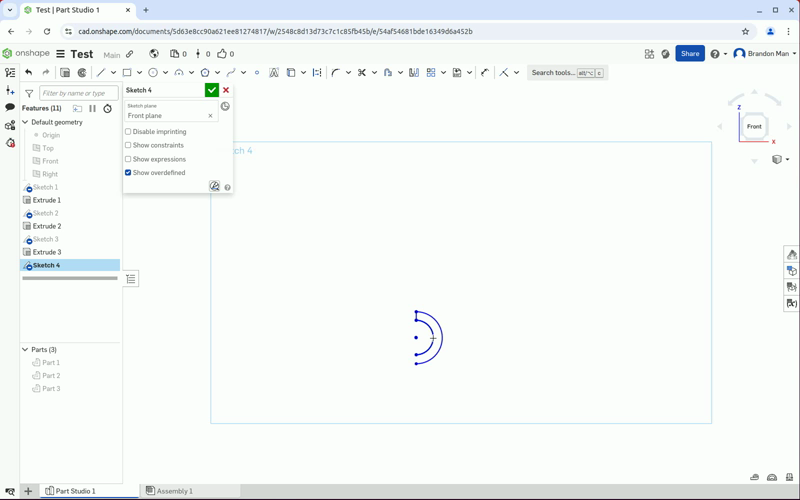
mouse_move(416, 354)
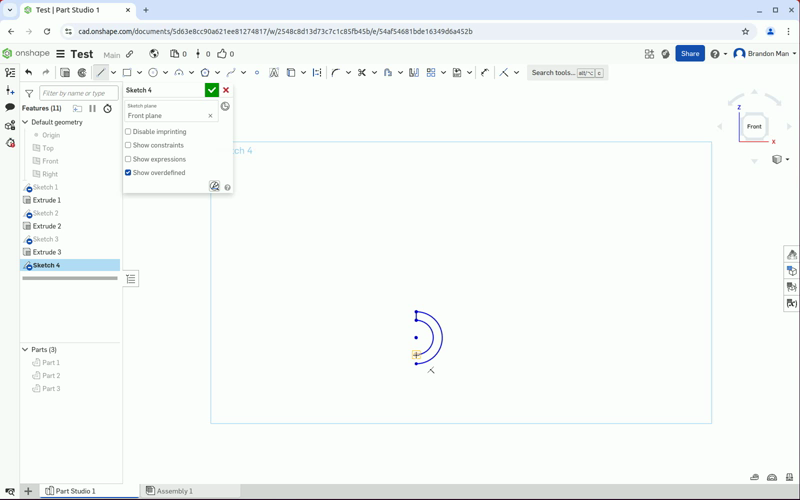
click(416, 354)
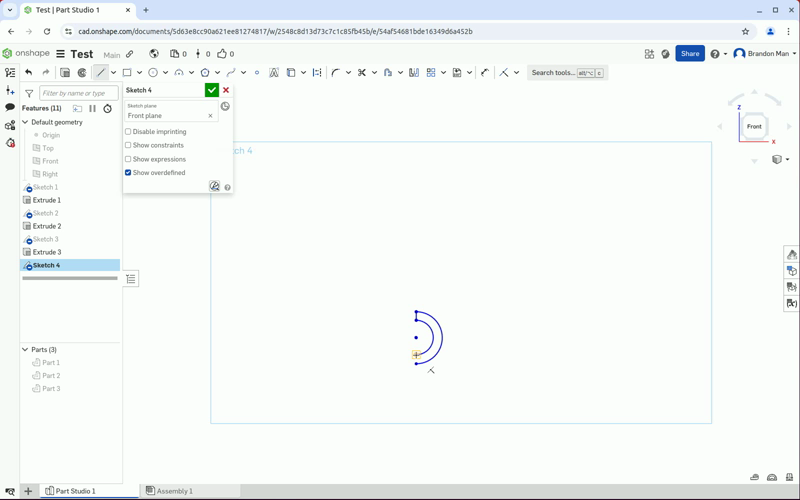
mouse_move(446, 354)
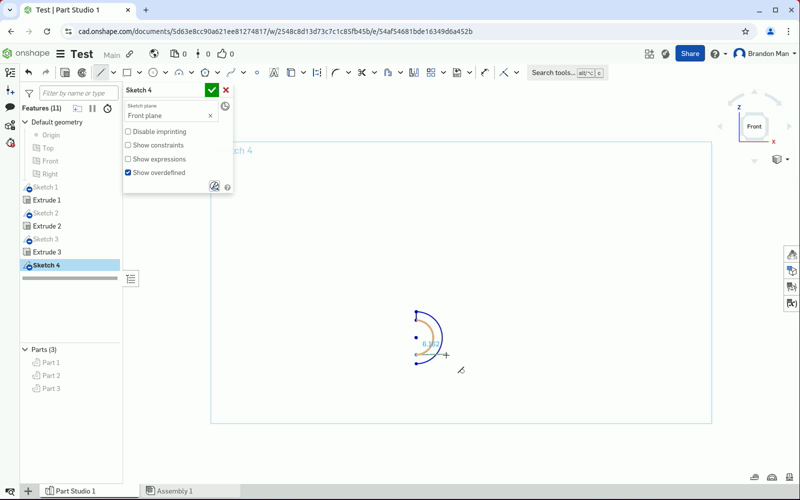
key_down(shift)
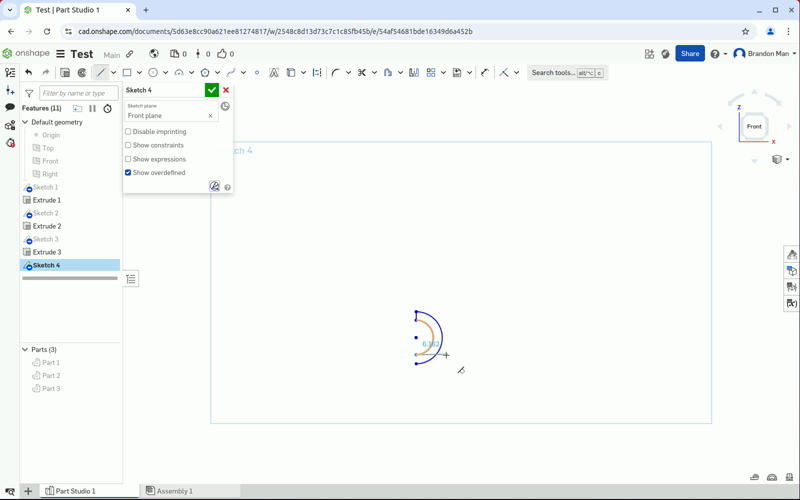
mouse_move(416, 363)
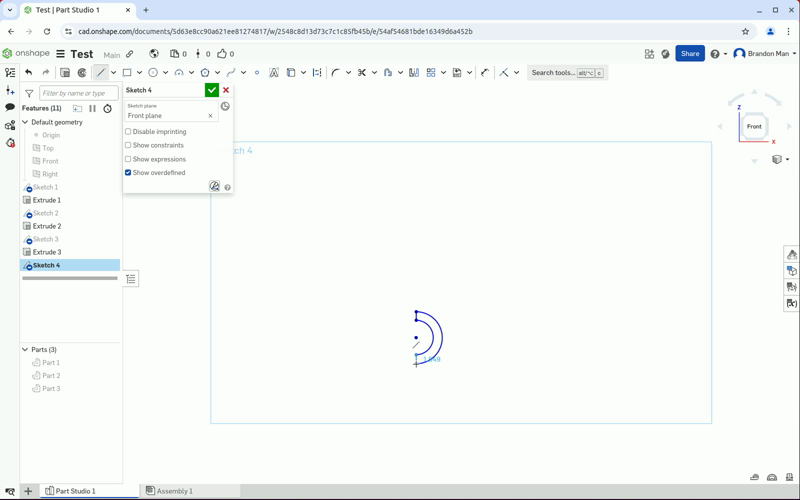
key_up(shift)
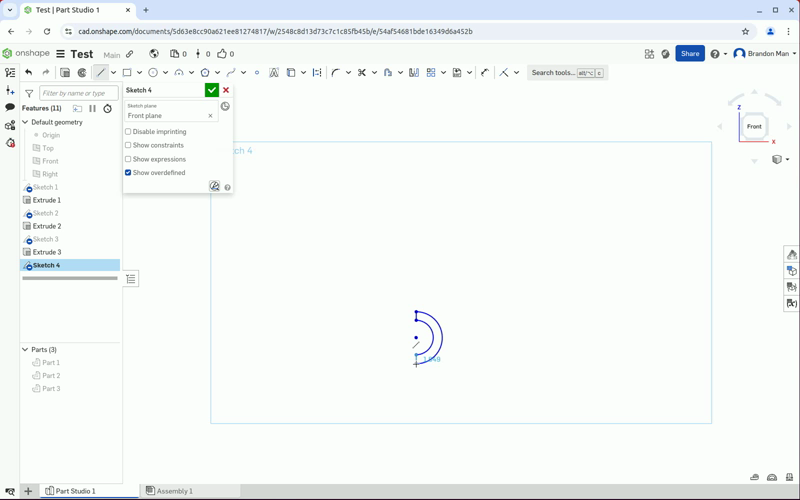
click(416, 363)
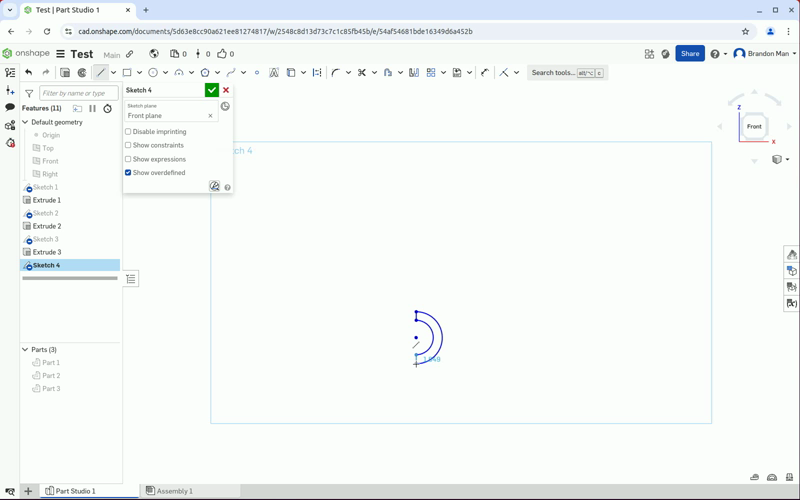
key(esc)
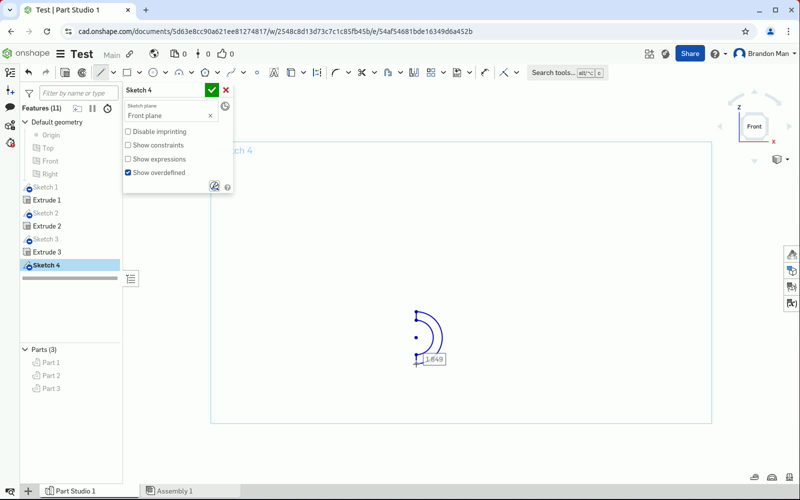
mouse_move(428, 352)
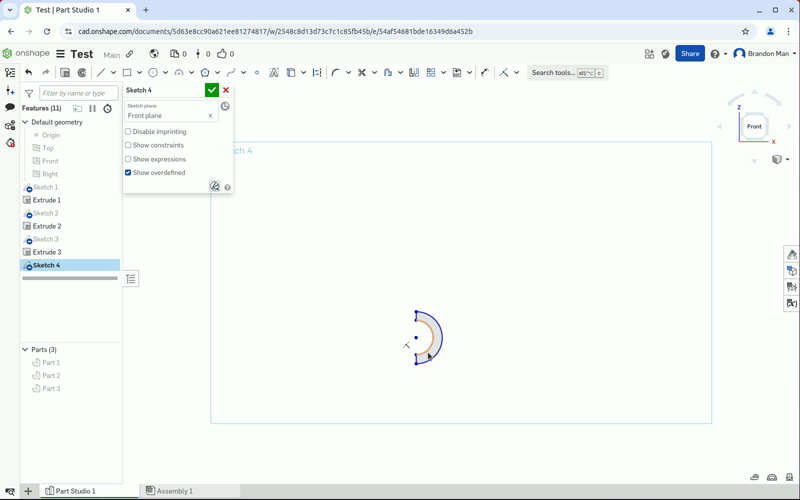
scroll(6)
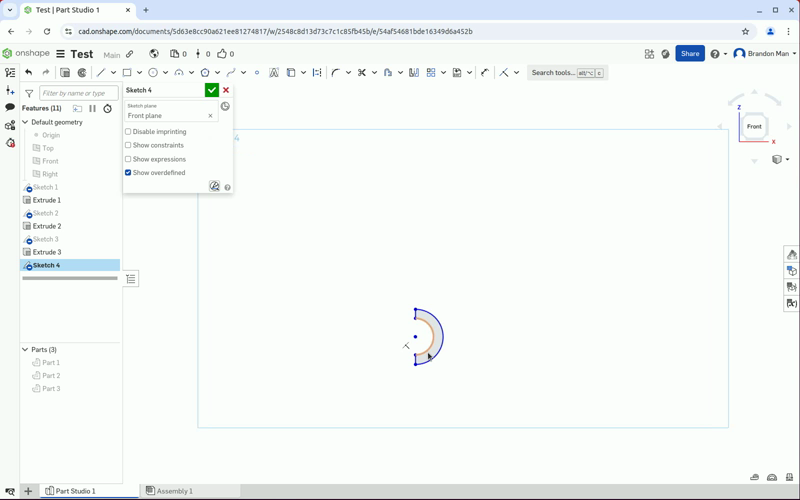
scroll(6)
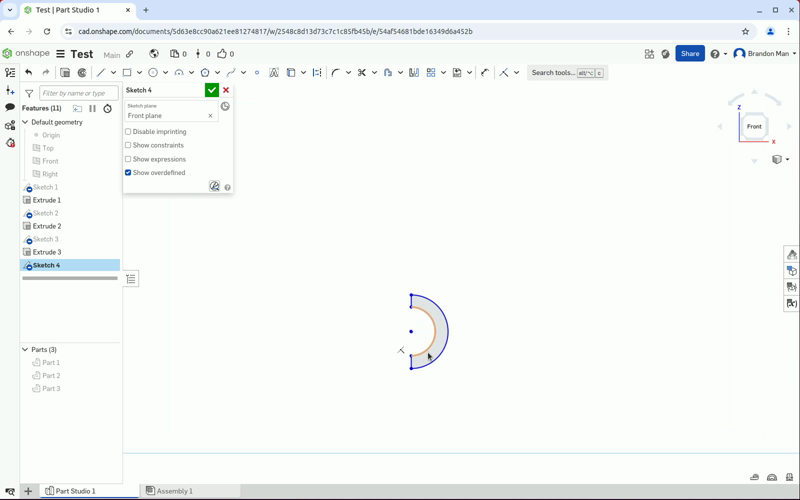
scroll(6)
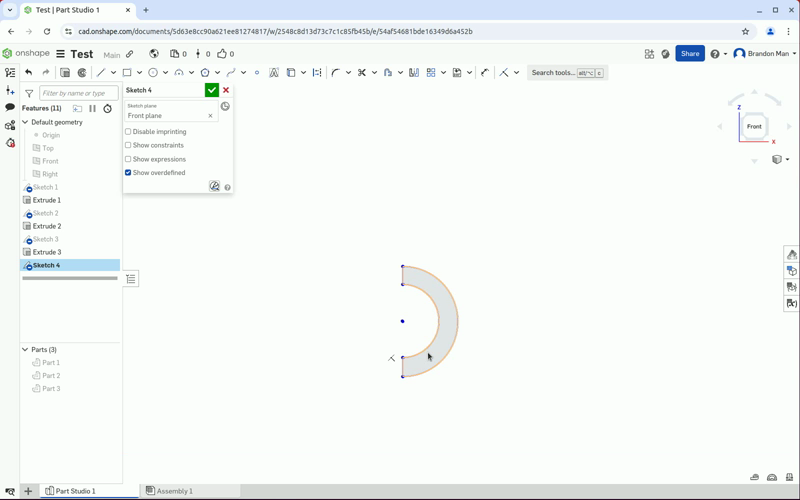
scroll(6)
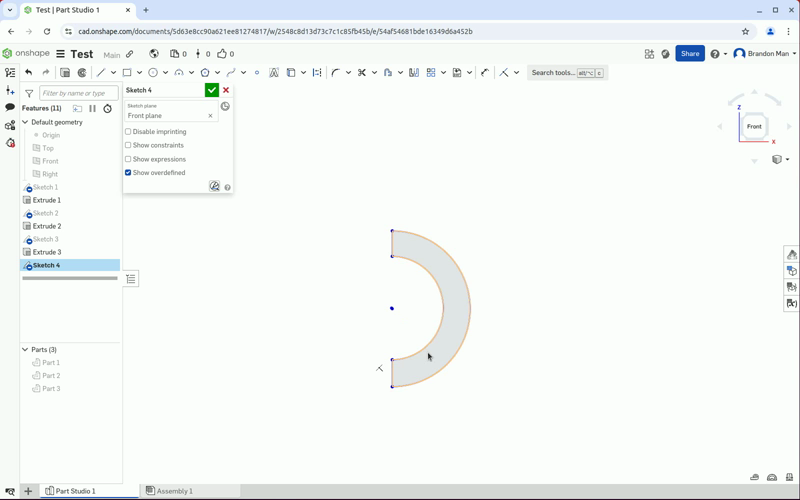
scroll(6)
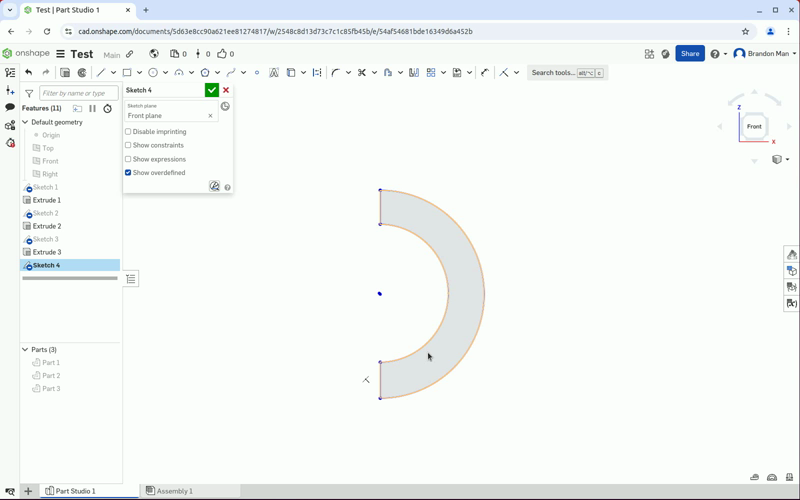
scroll(6)
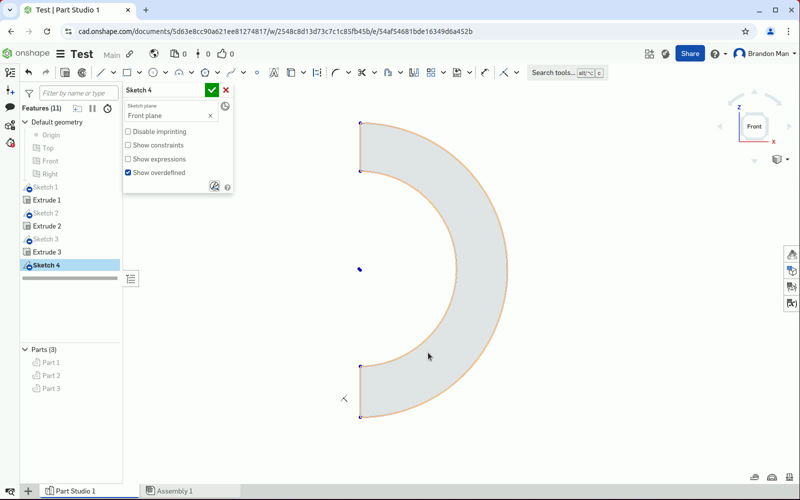
scroll(6)
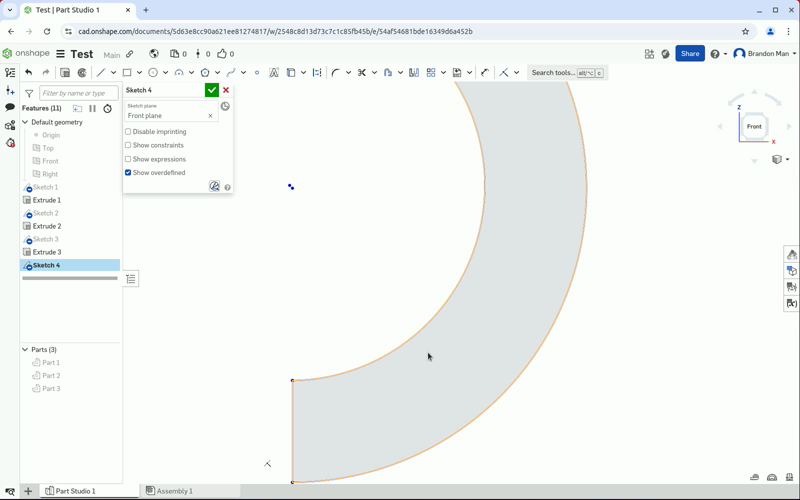
click(428, 352)
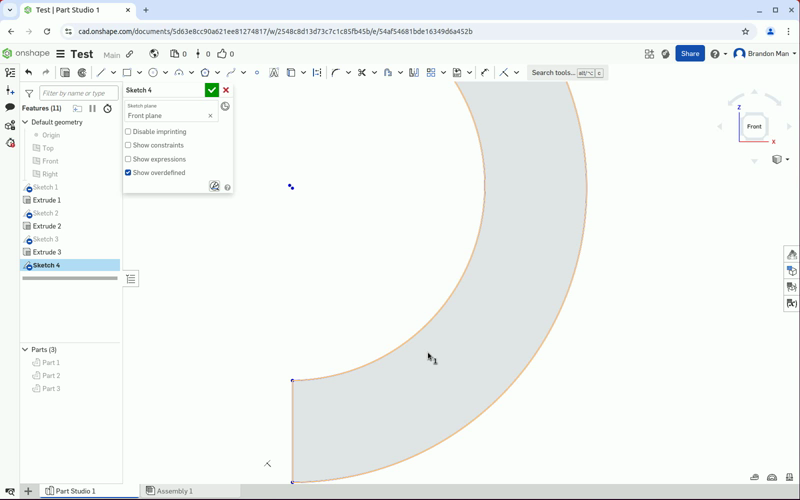
scroll(-6)
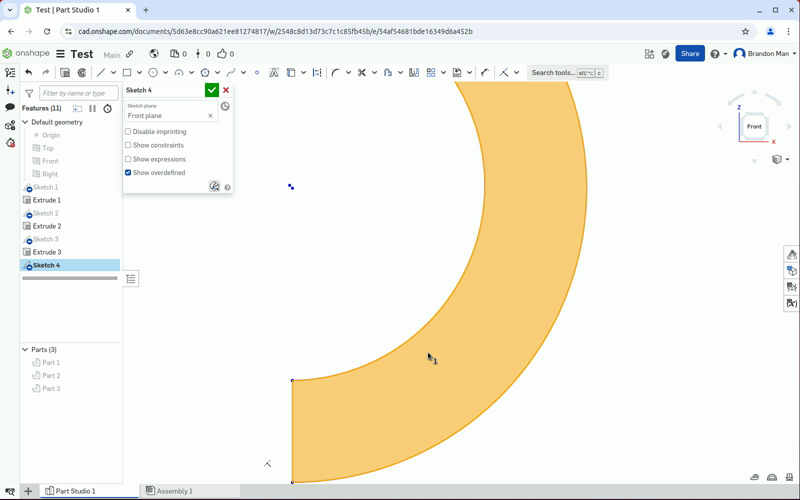
scroll(-6)
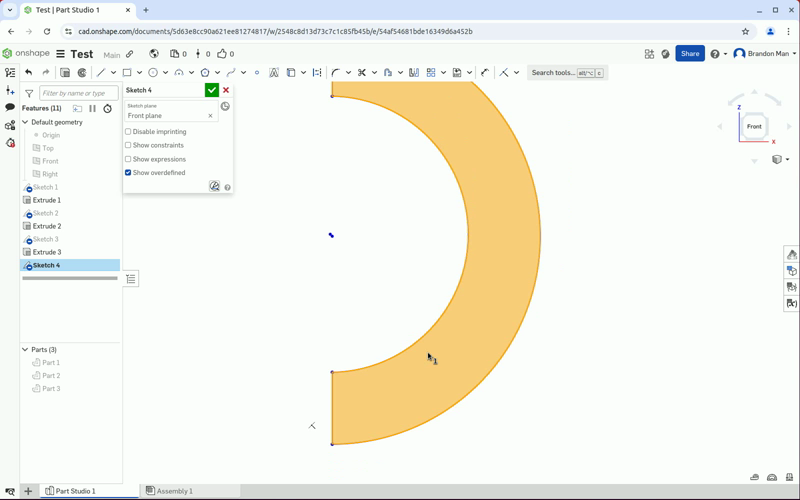
scroll(-6)
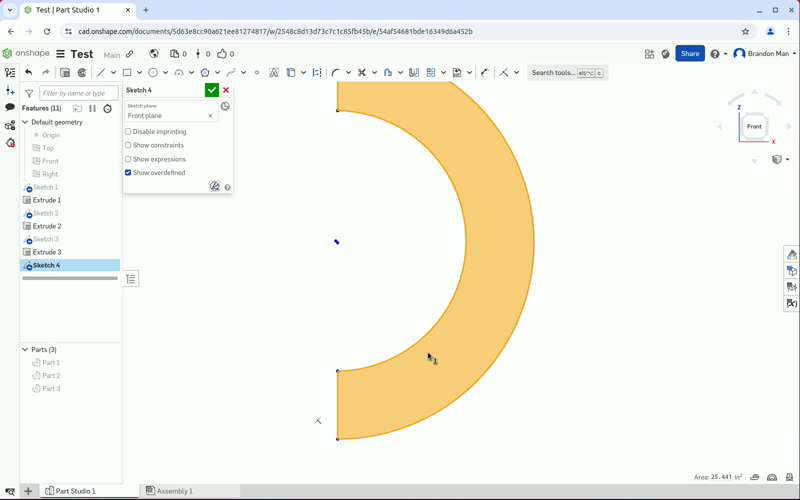
scroll(-6)
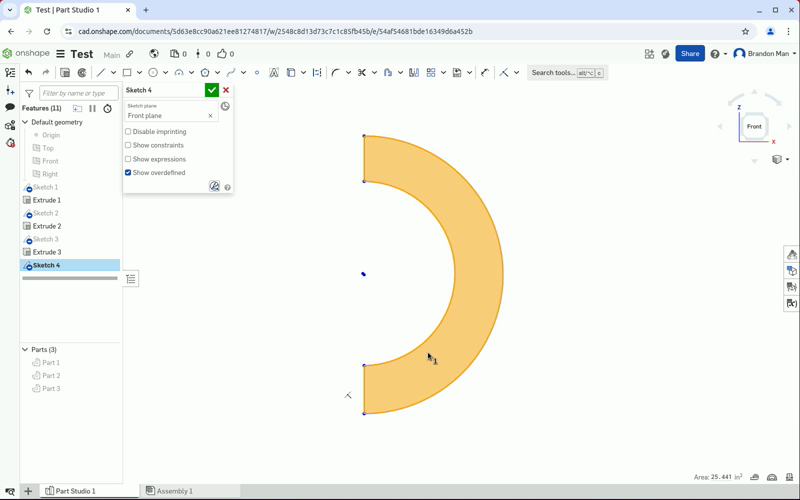
scroll(-6)
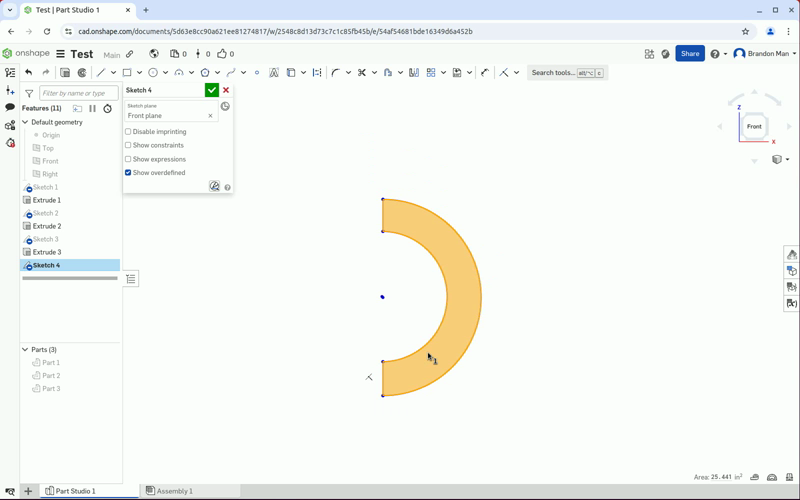
scroll(-6)
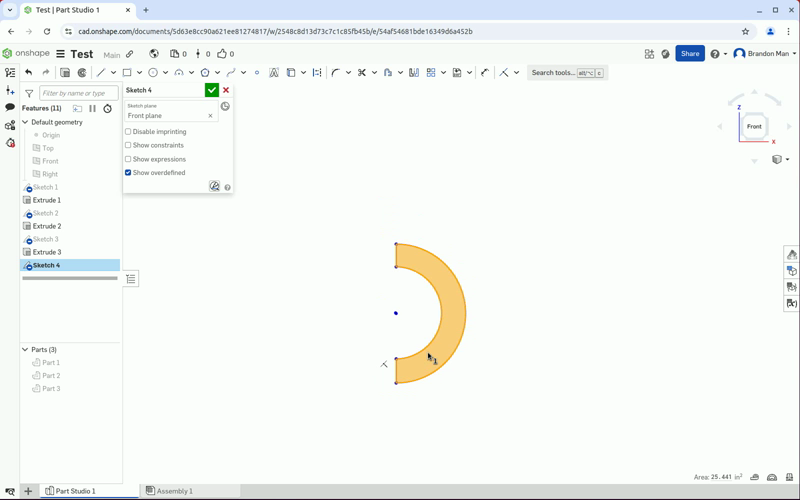
scroll(-6)
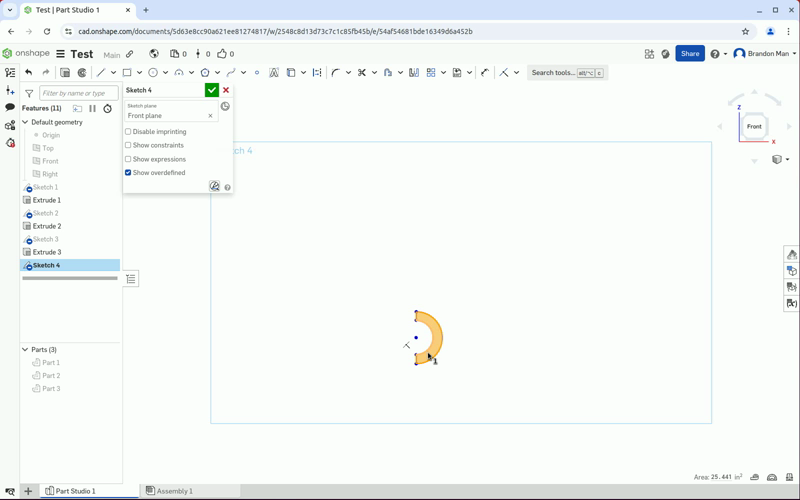
mouse_move(73, 352)
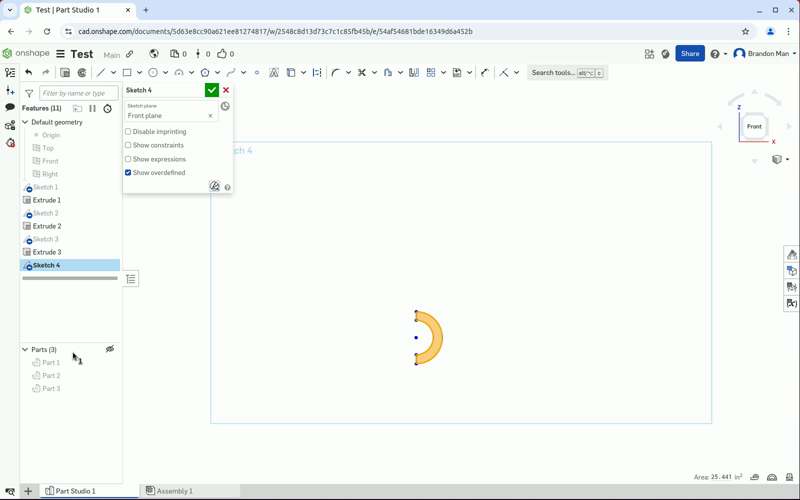
key(shift+y)
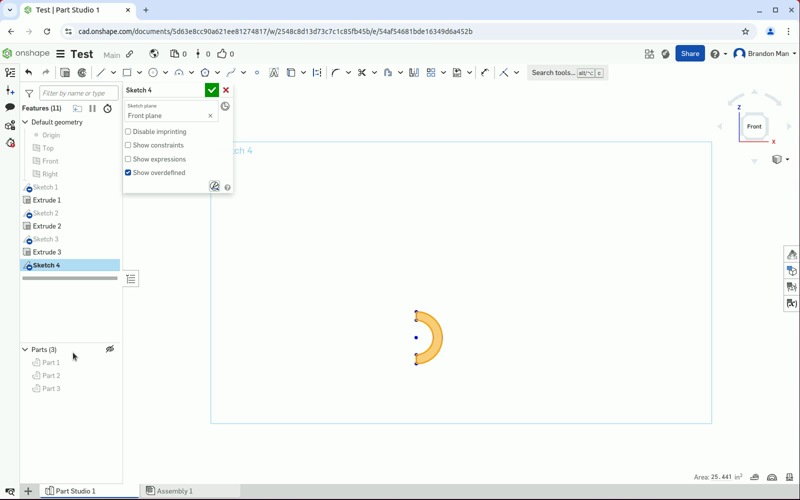
key(shift+e)
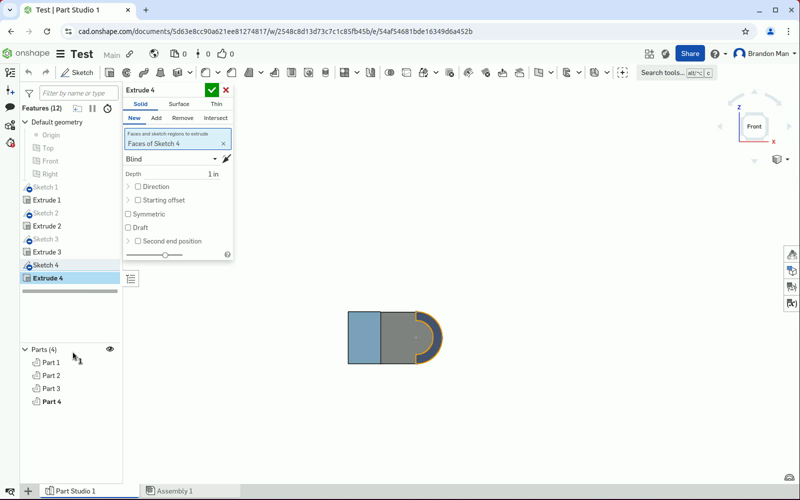
mouse_move(143, 106)
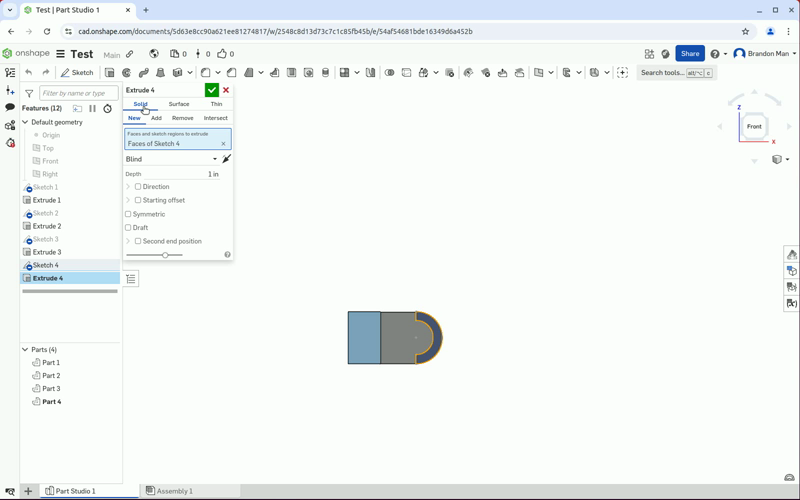
click(143, 106)
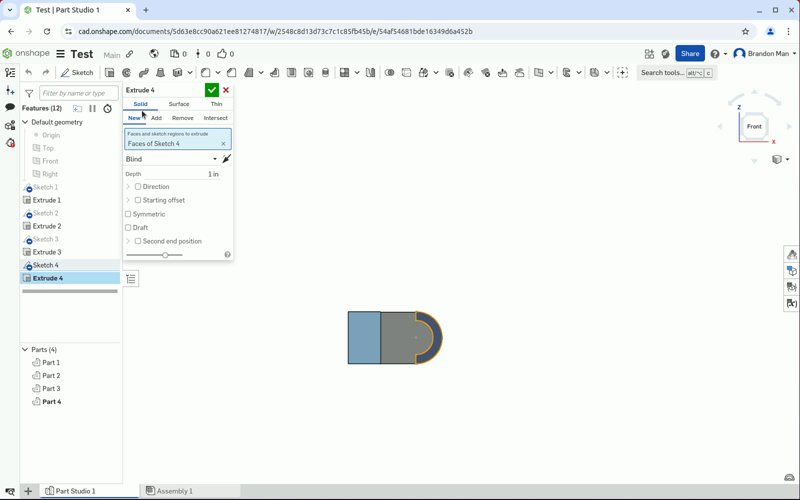
mouse_move(137, 120)
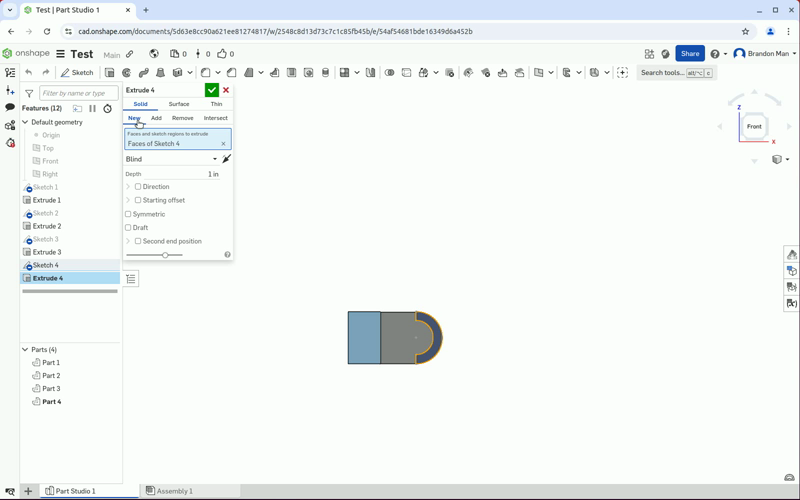
click(137, 120)
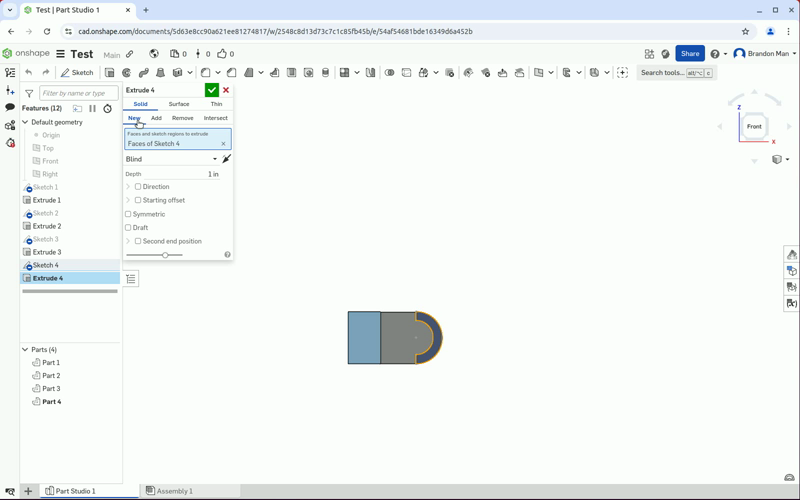
key(tab, 4)
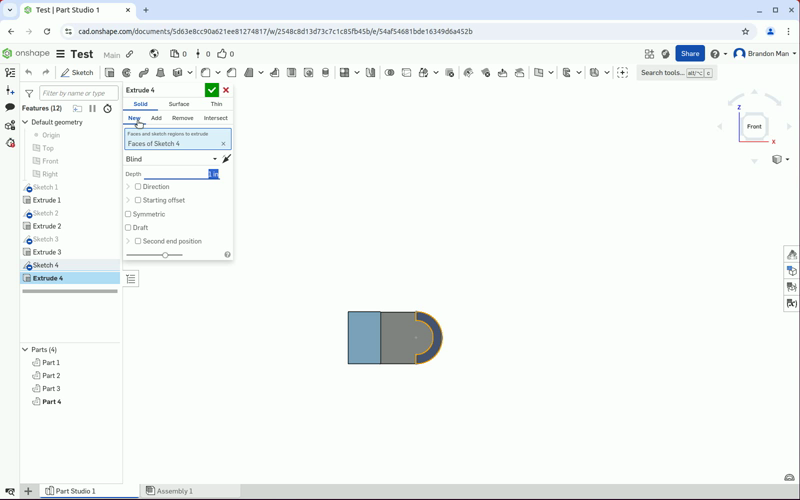
text(6.981)
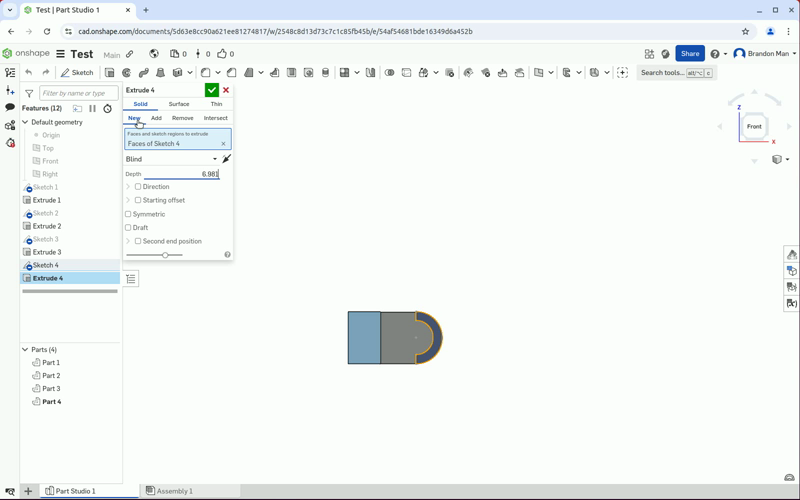
key(tab, 3)
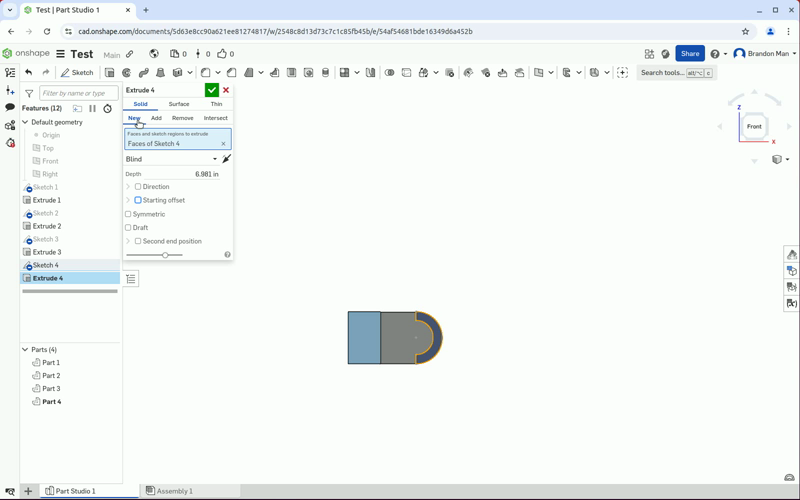
key(tab, 2)
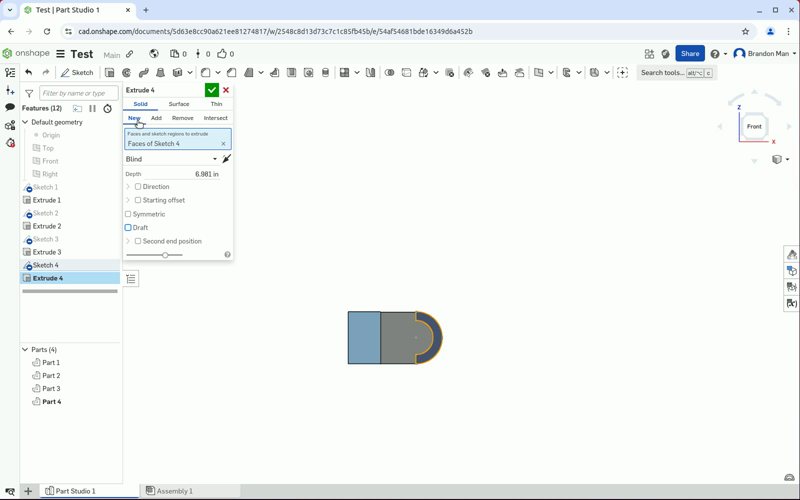
key(space)
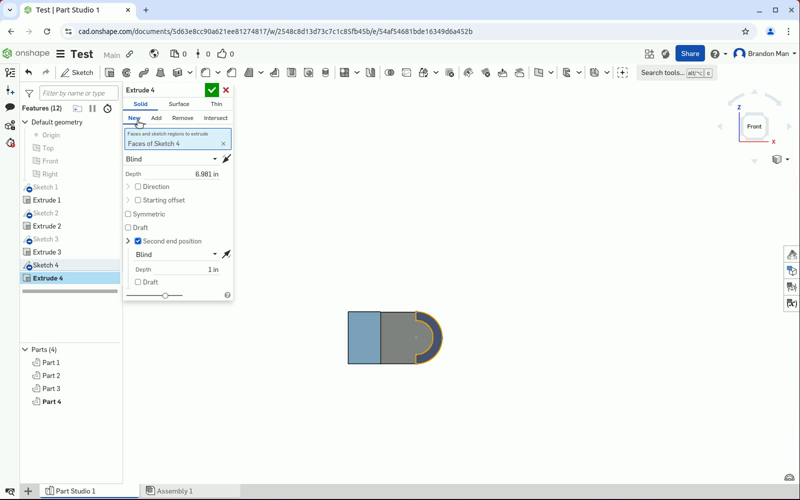
key(tab, 3)
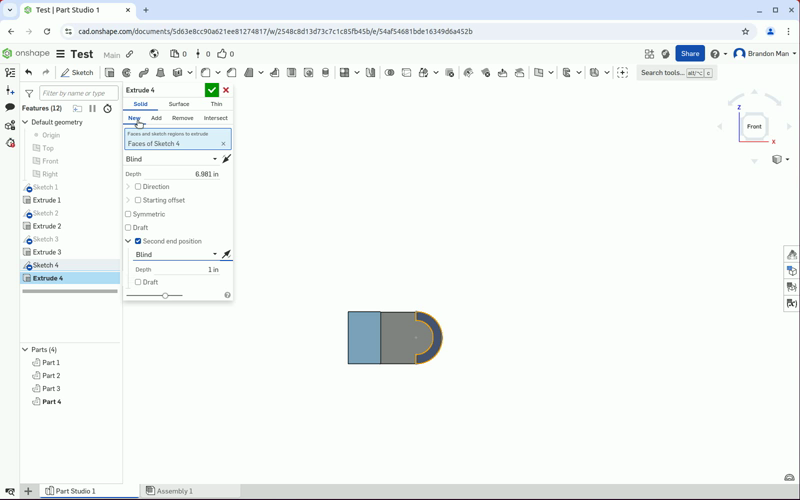
text(6.981)
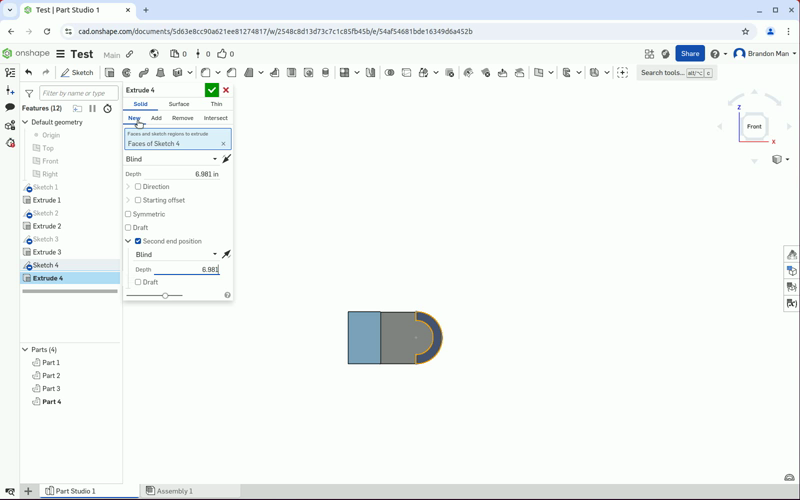
key(enter)
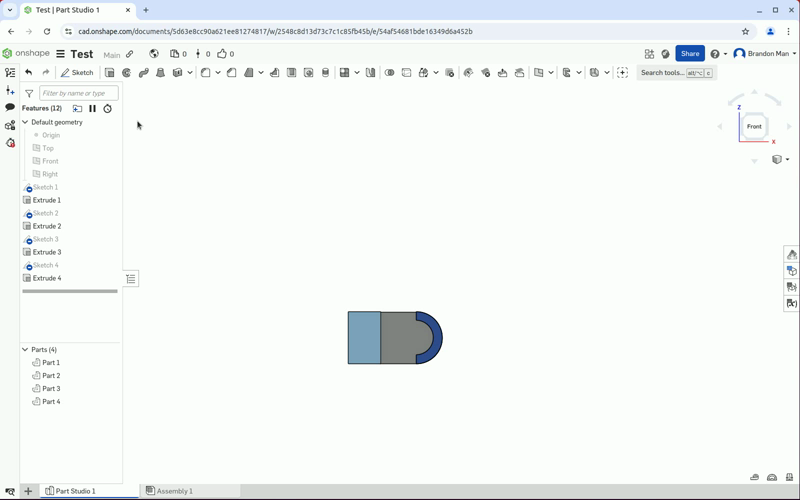
key(shift+h)
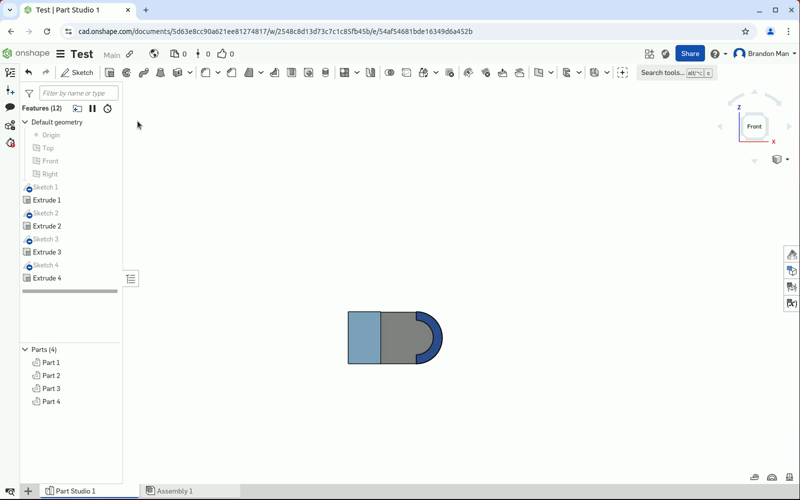
key(shift+h)
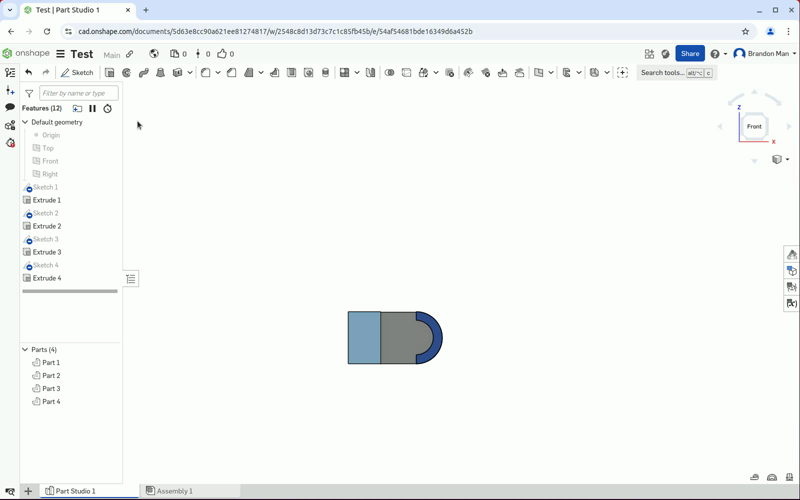
mouse_move(73, 189)
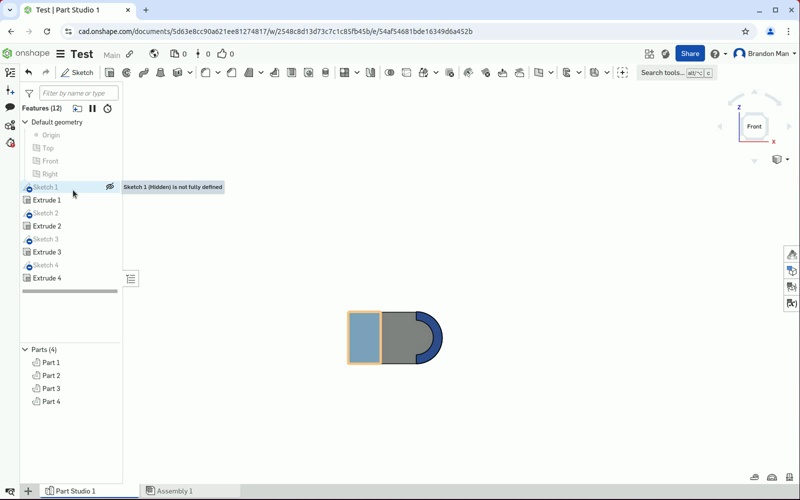
click(73, 189)
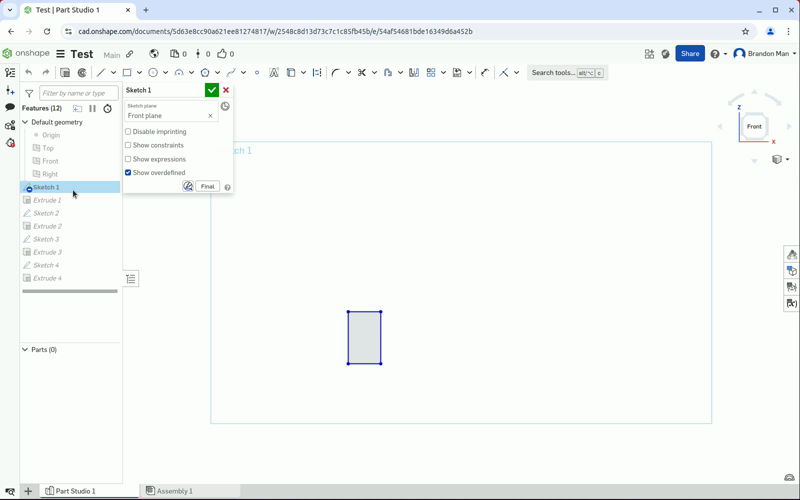
mouse_move(229, 92)
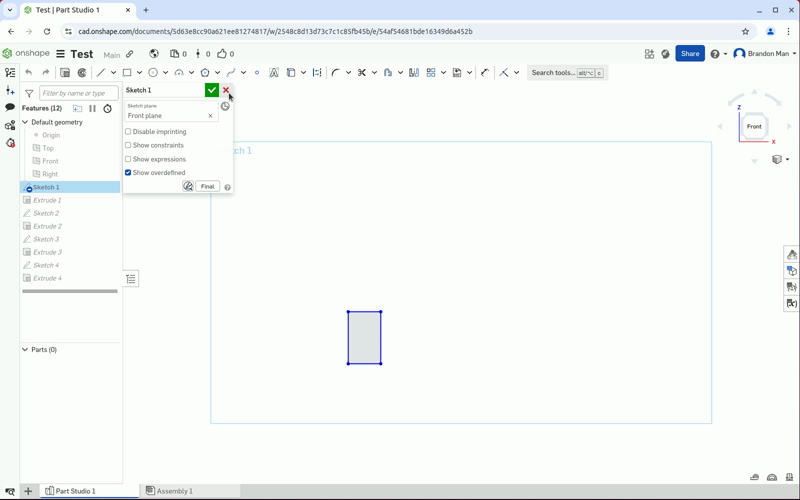
click(229, 92)
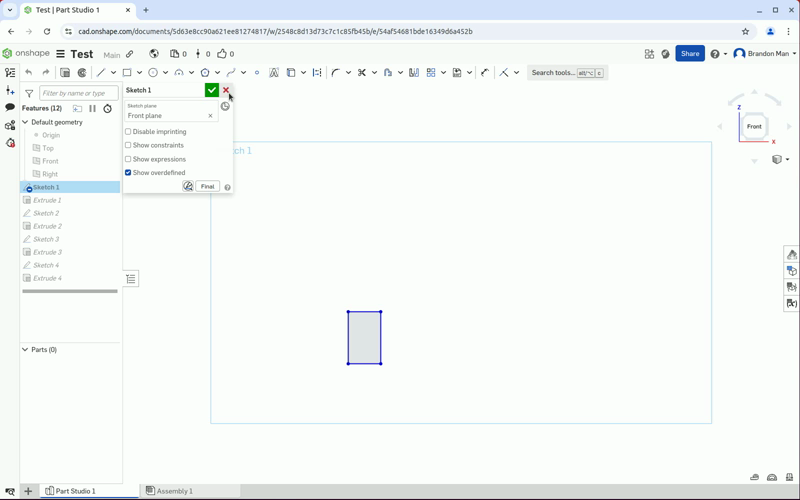
key(shift+s)
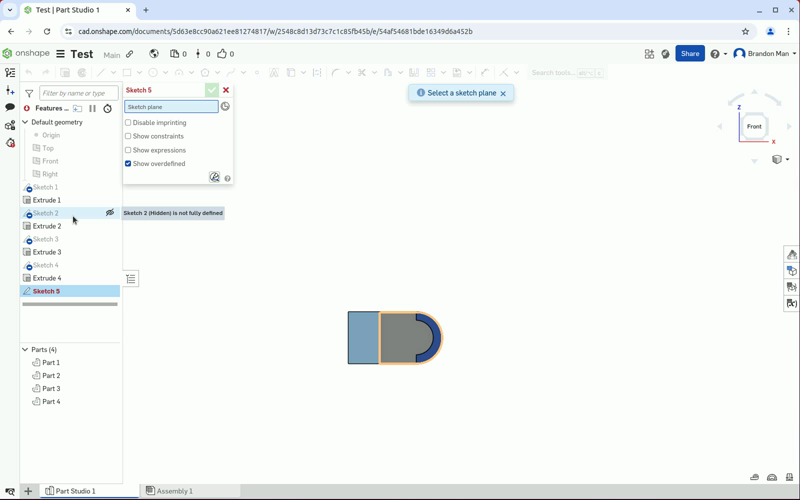
scroll(3)
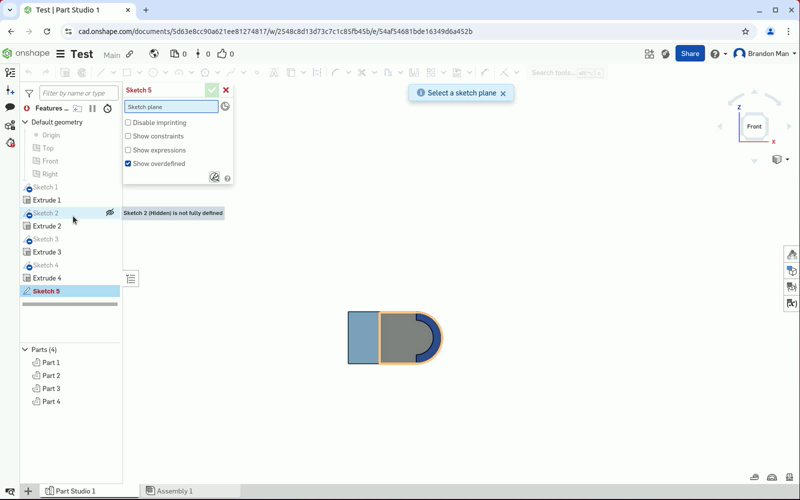
mouse_move(73, 163)
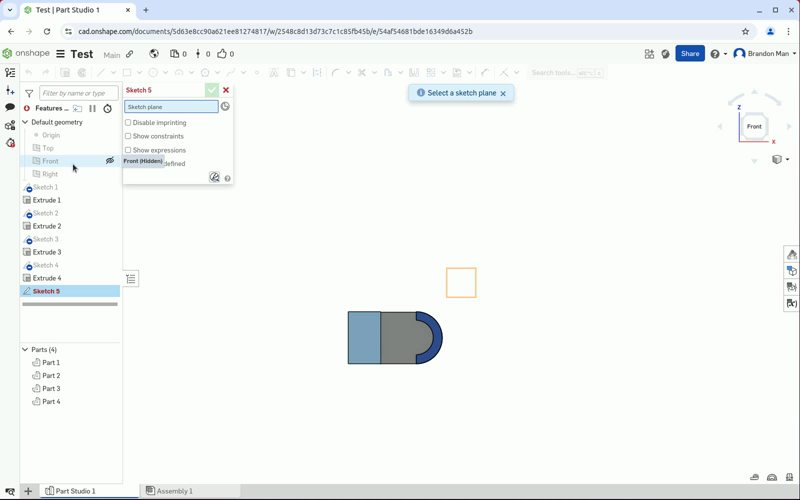
click(73, 163)
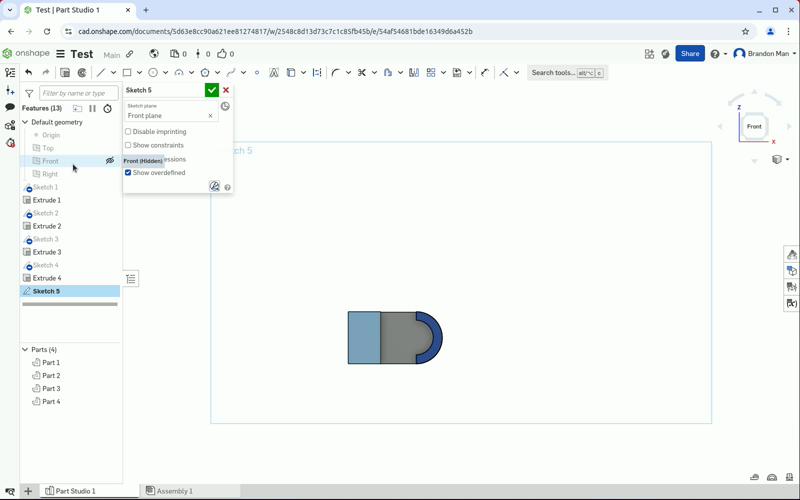
mouse_move(73, 352)
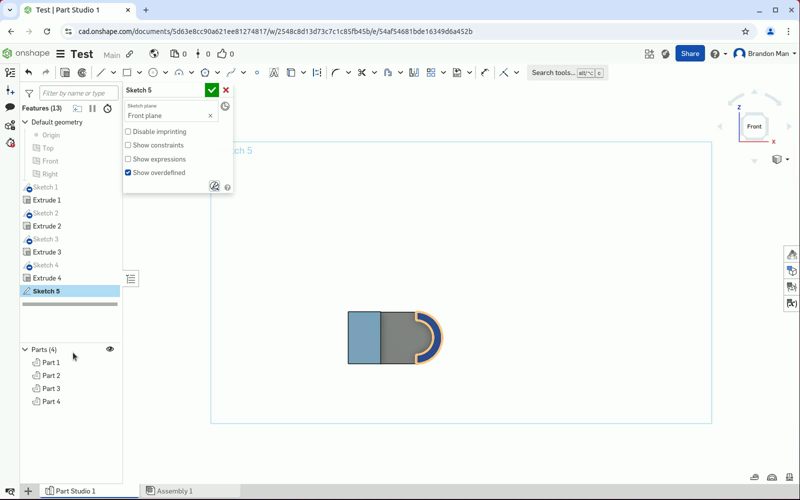
key(y)
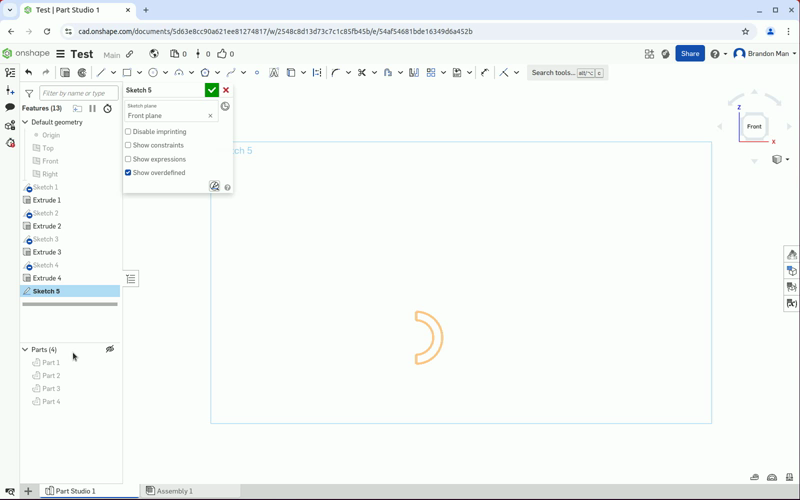
key(l)
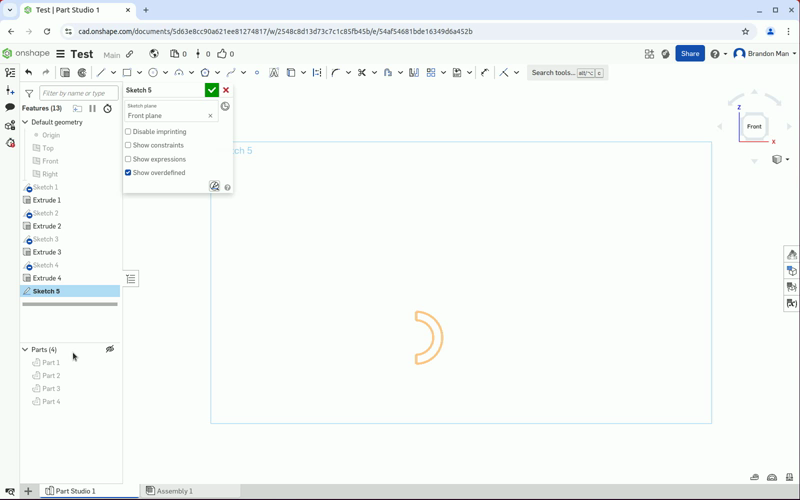
key_down(shift)
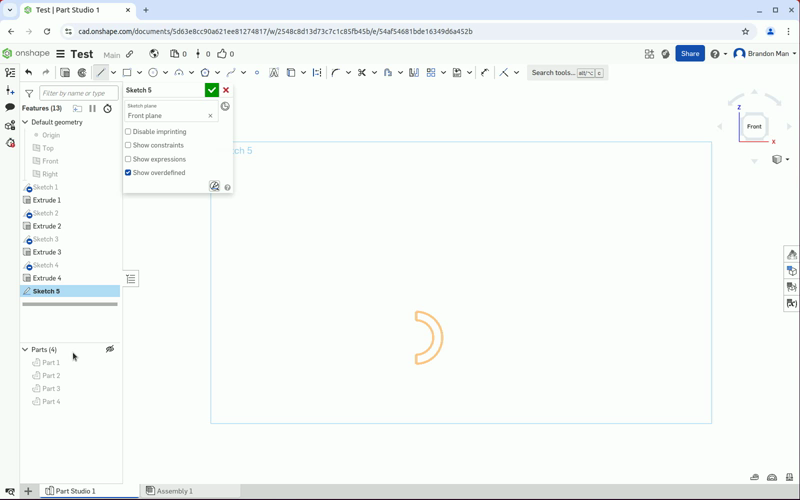
mouse_move(348, 312)
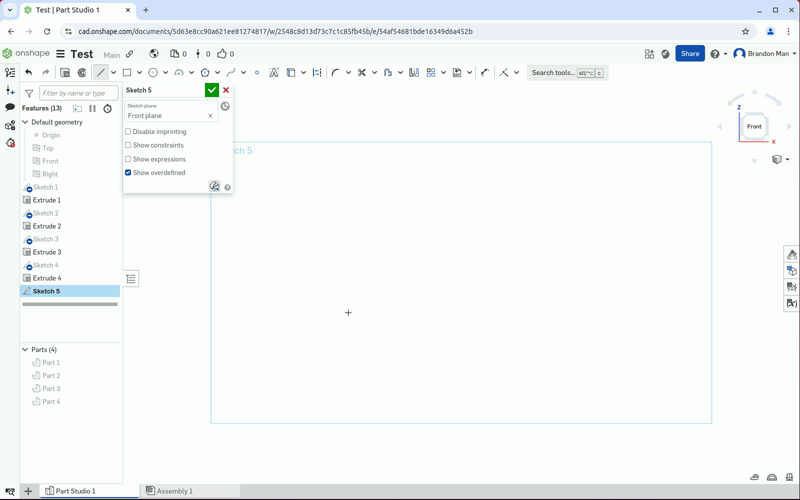
click(348, 312)
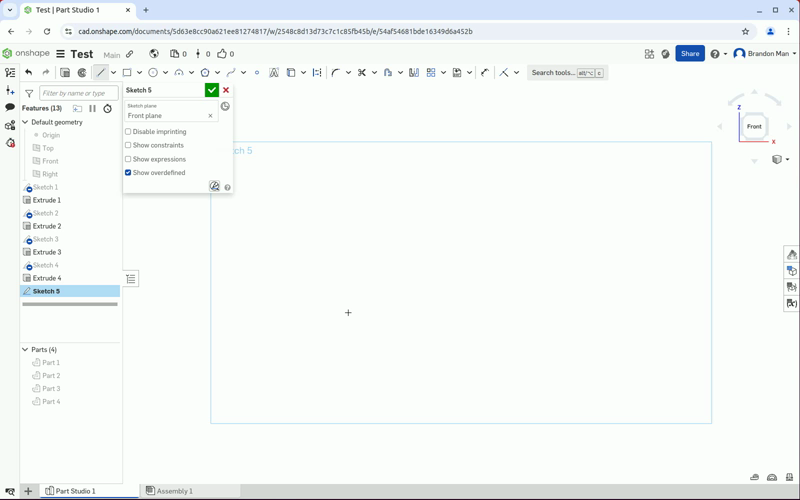
key_up(shift)
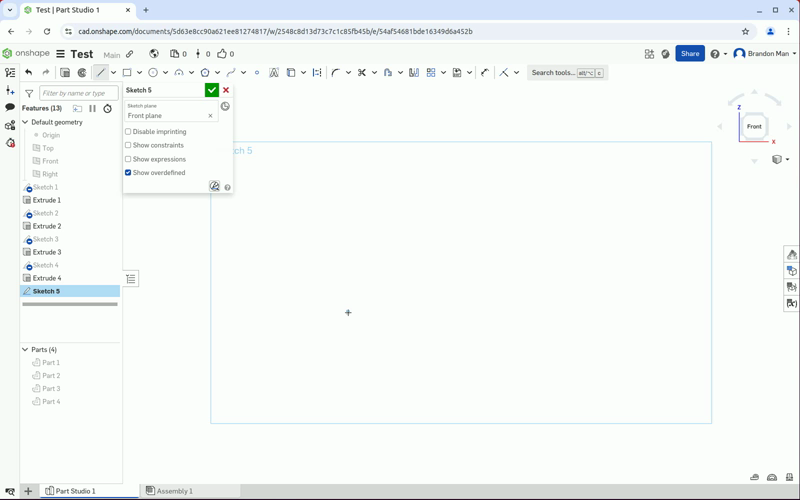
key_down(shift)
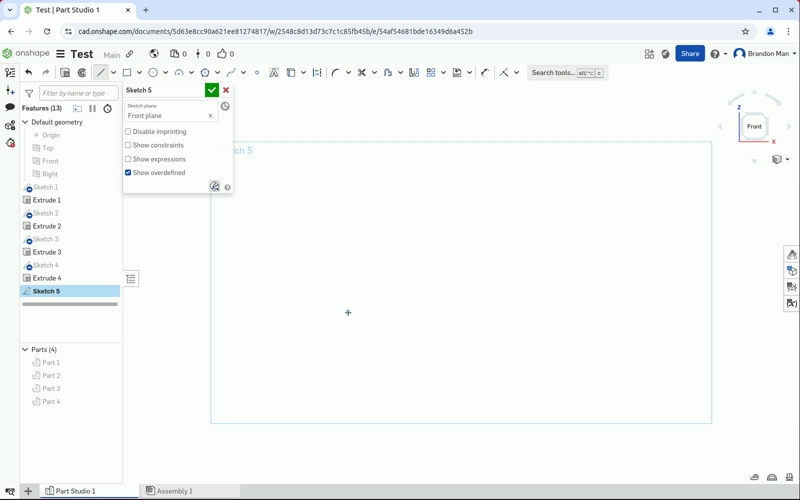
mouse_move(378, 312)
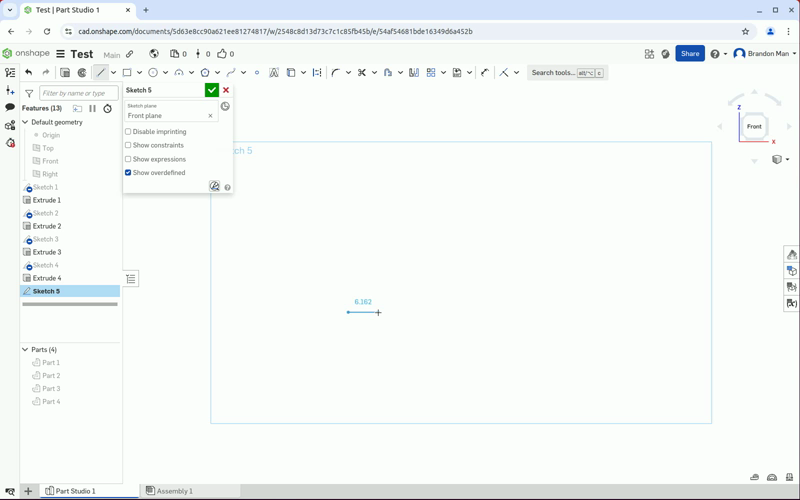
mouse_move(380, 312)
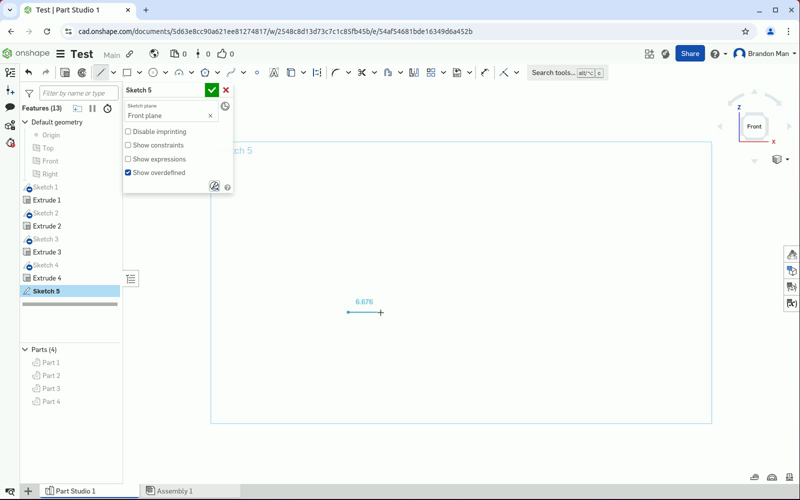
click(380, 312)
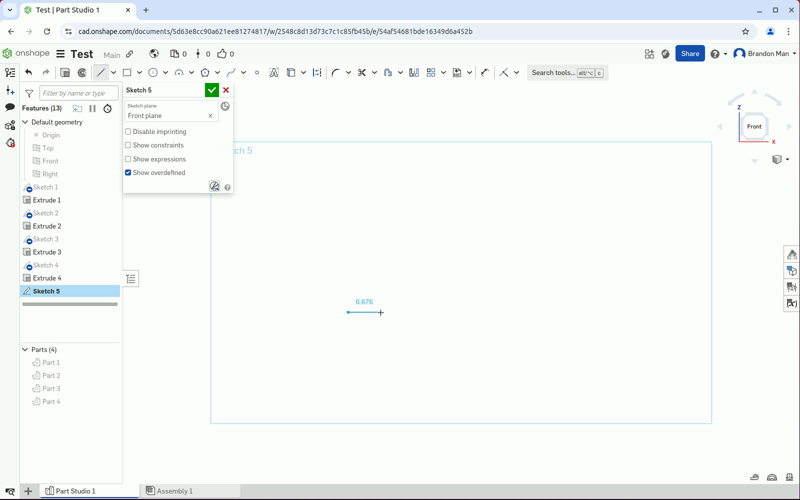
key_up(shift)
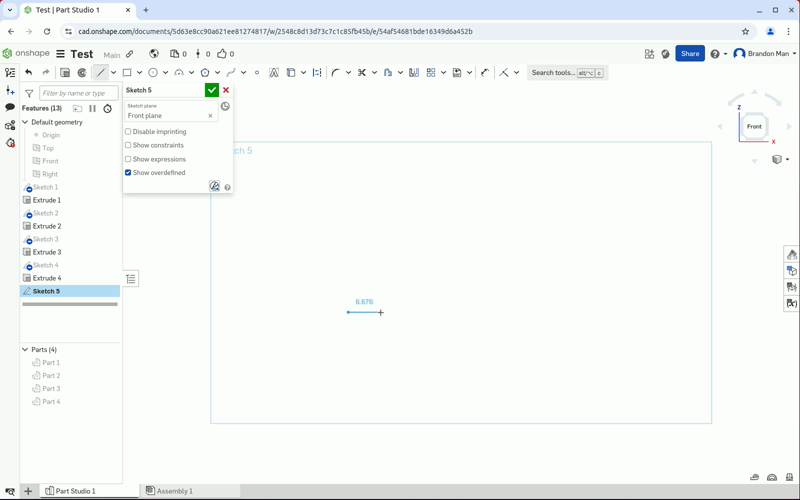
key_down(shift)
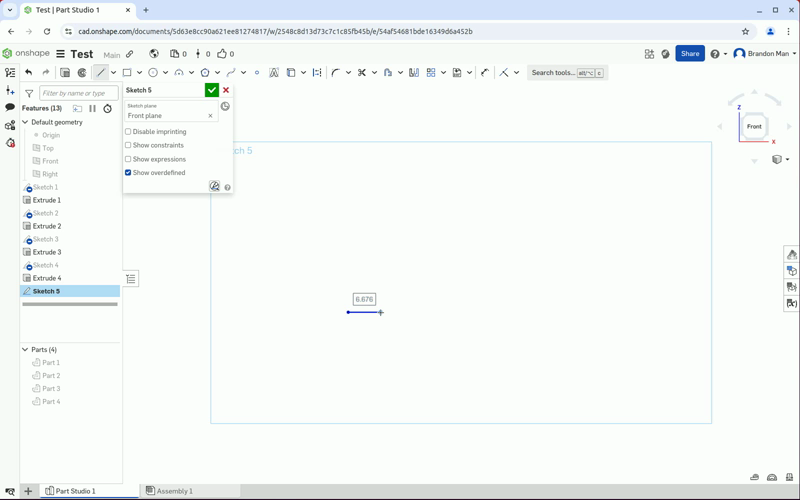
mouse_move(410, 312)
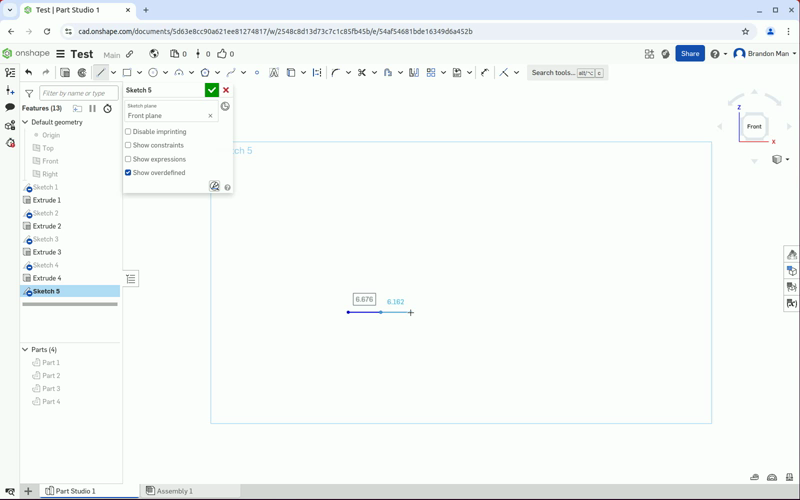
mouse_move(380, 294)
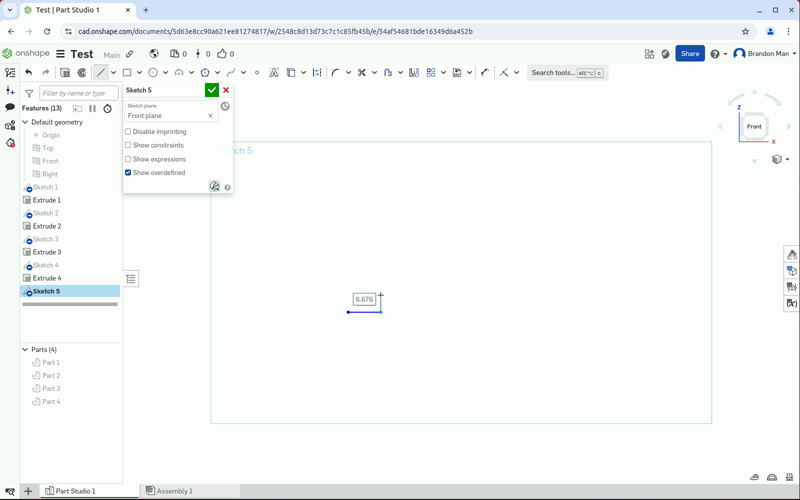
click(380, 294)
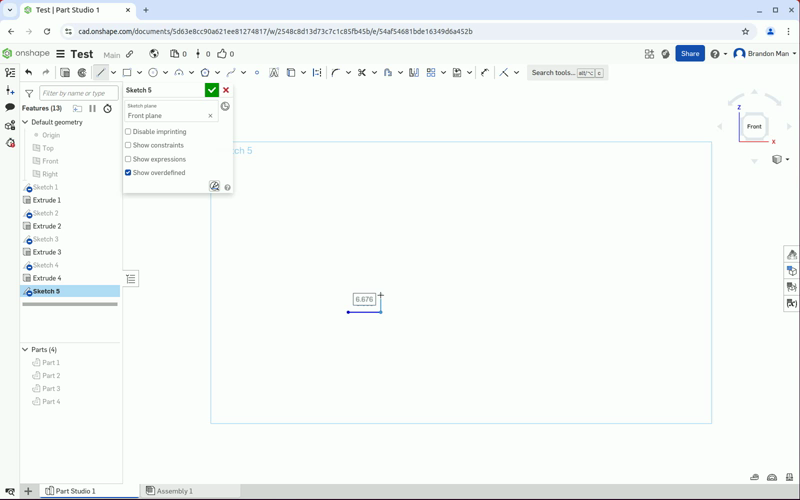
key_up(shift)
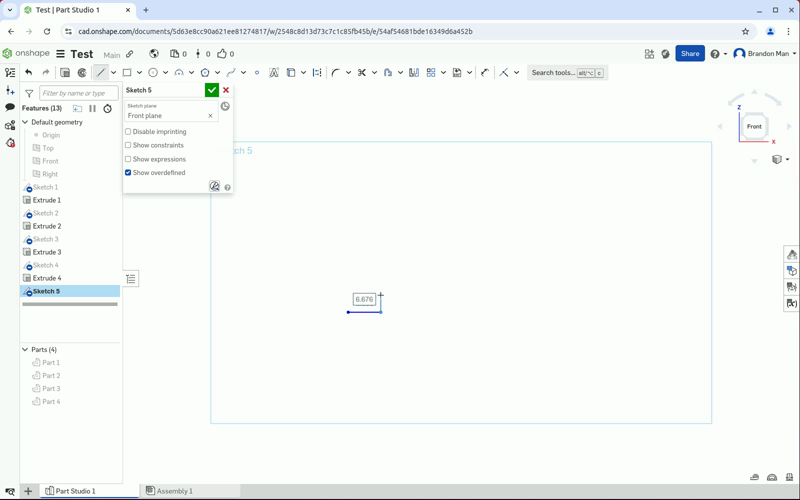
key_down(shift)
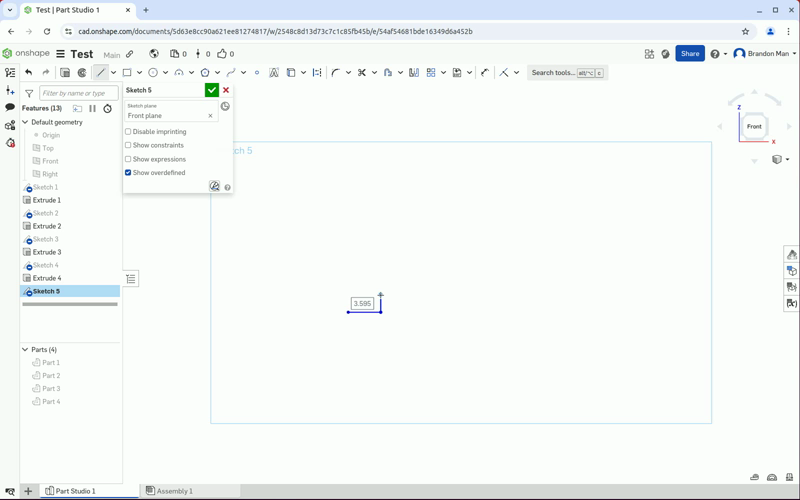
mouse_move(410, 294)
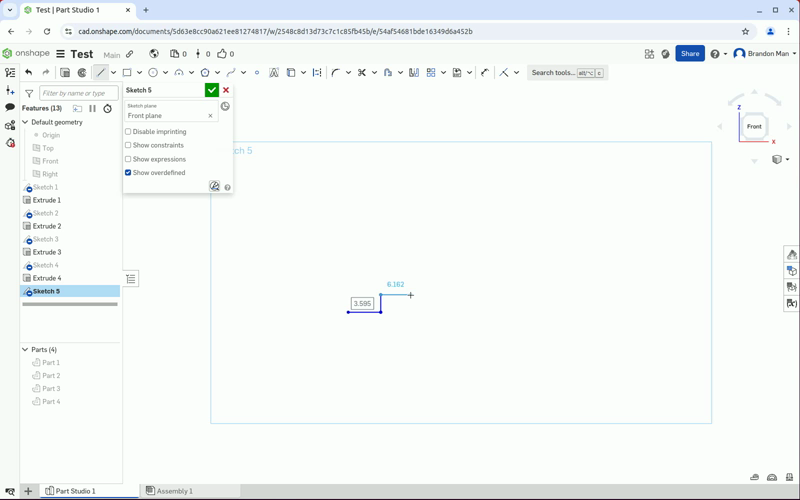
mouse_move(348, 294)
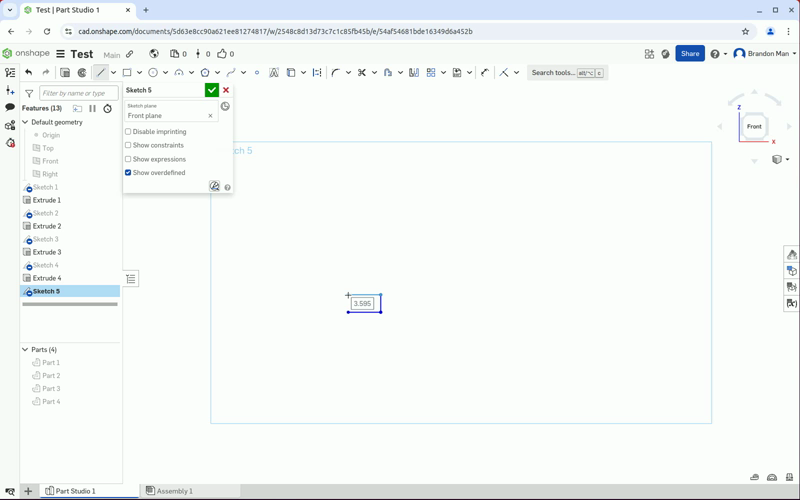
click(348, 294)
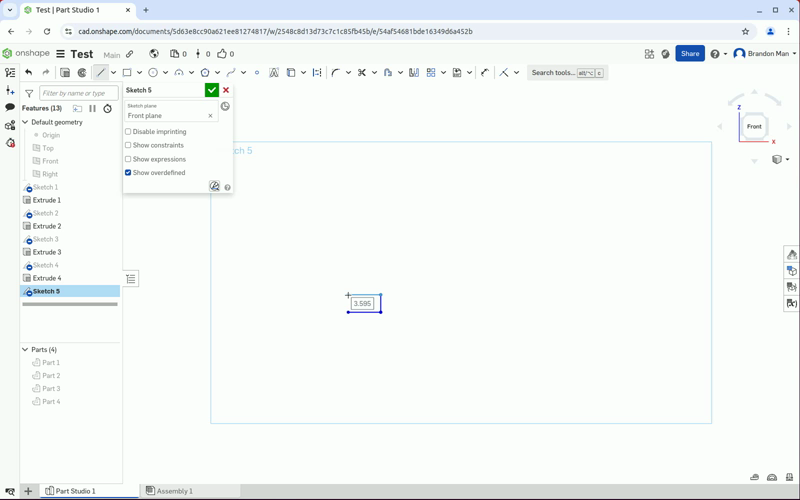
key_up(shift)
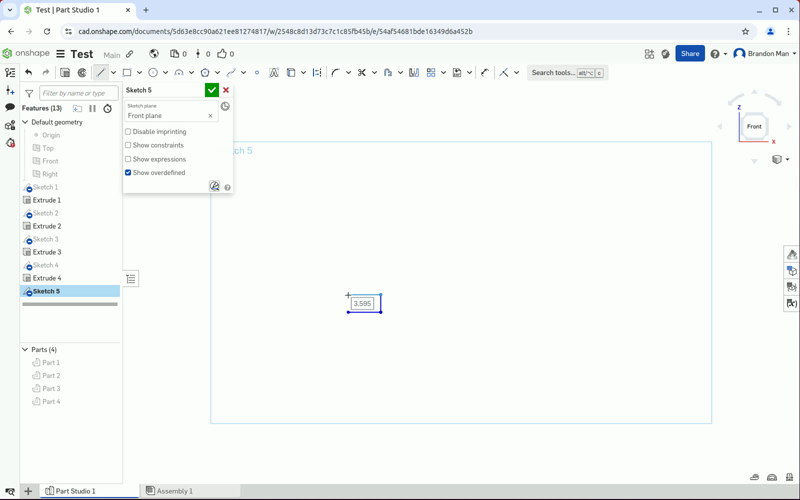
mouse_move(378, 294)
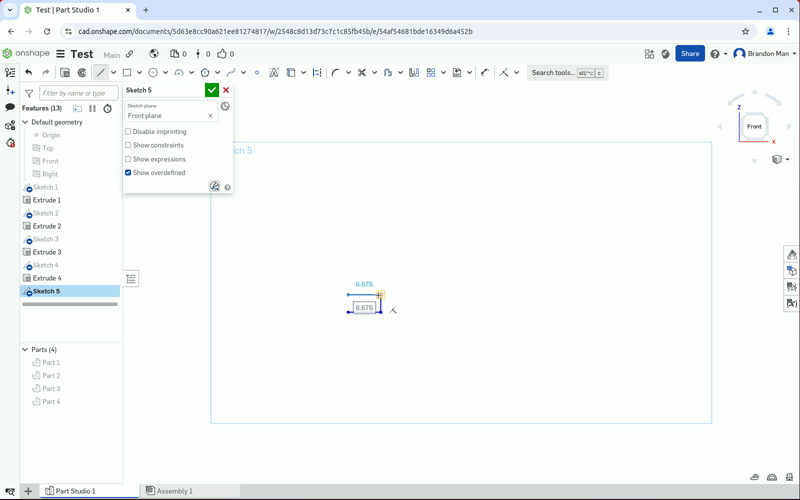
key_down(shift)
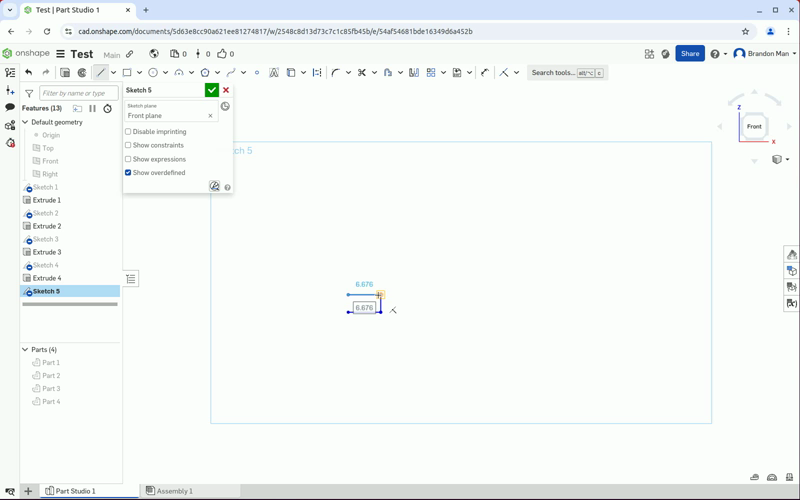
mouse_move(348, 312)
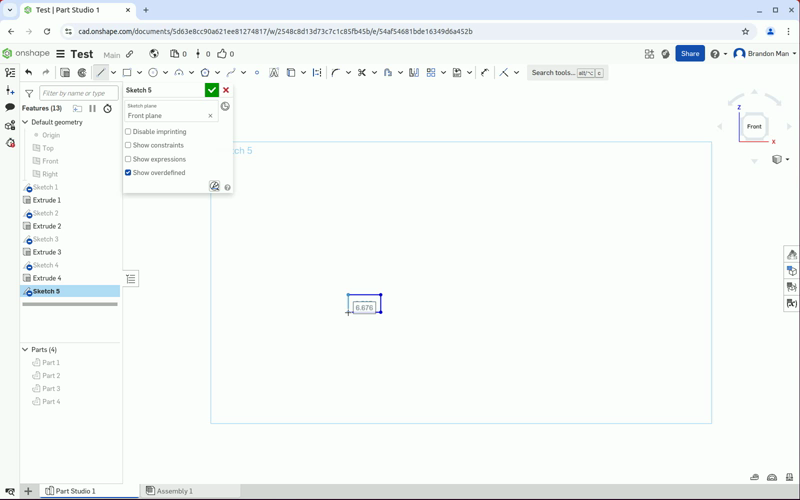
key_up(shift)
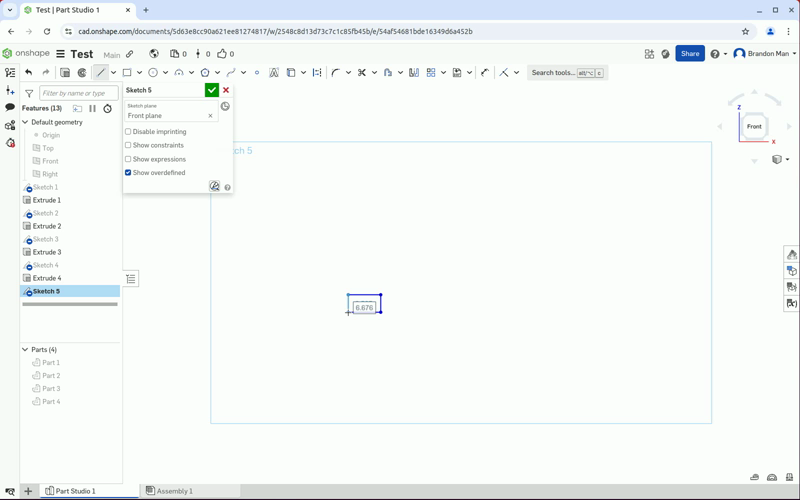
click(348, 312)
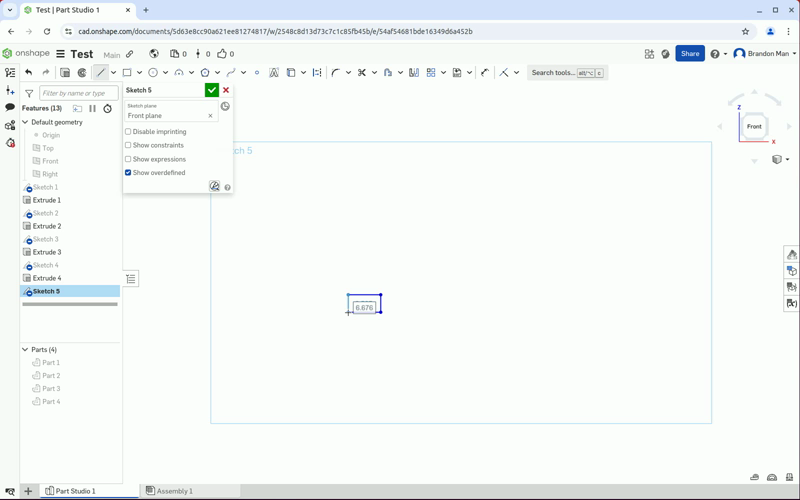
key(esc)
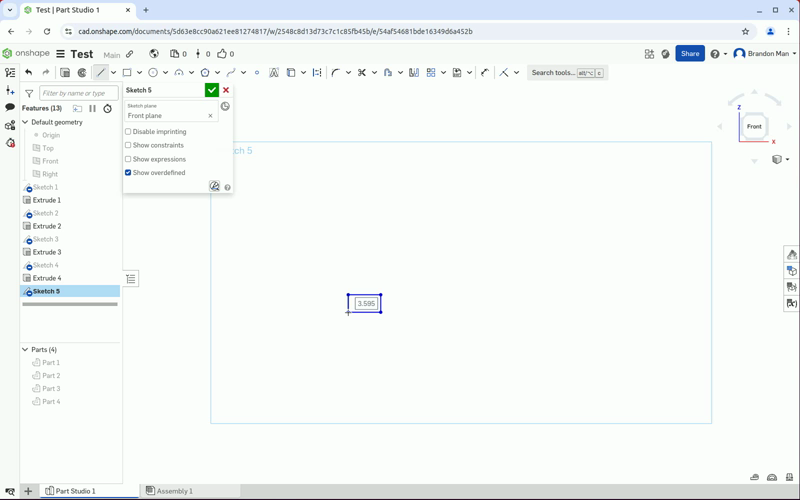
mouse_move(375, 303)
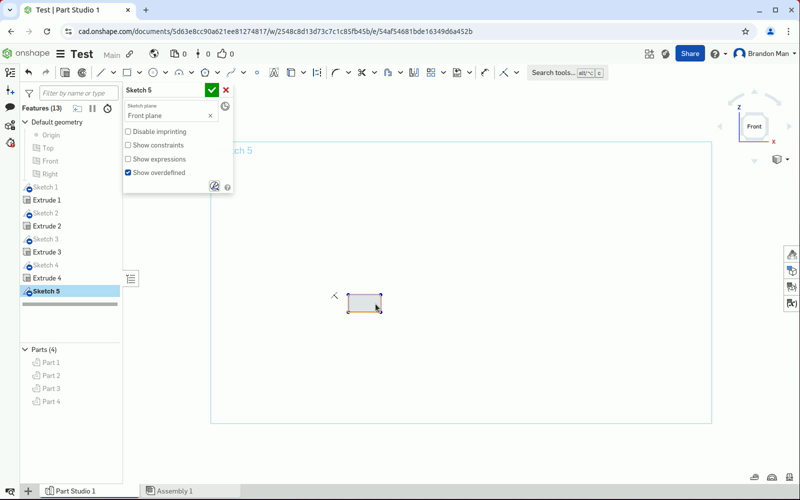
scroll(6)
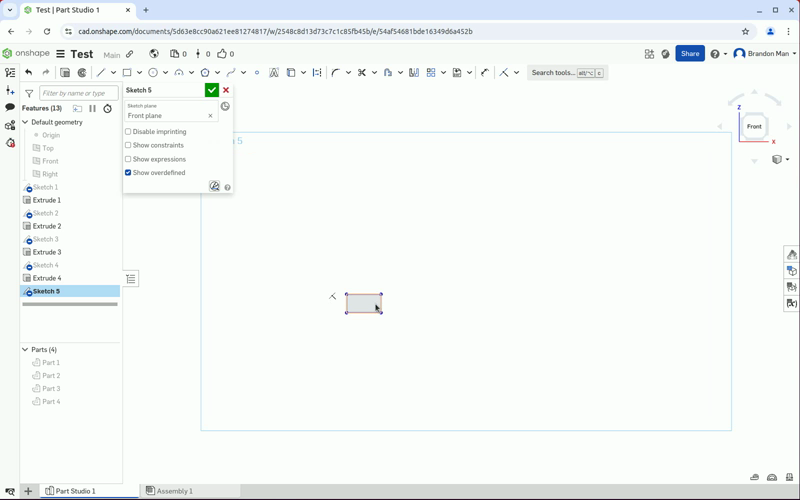
scroll(6)
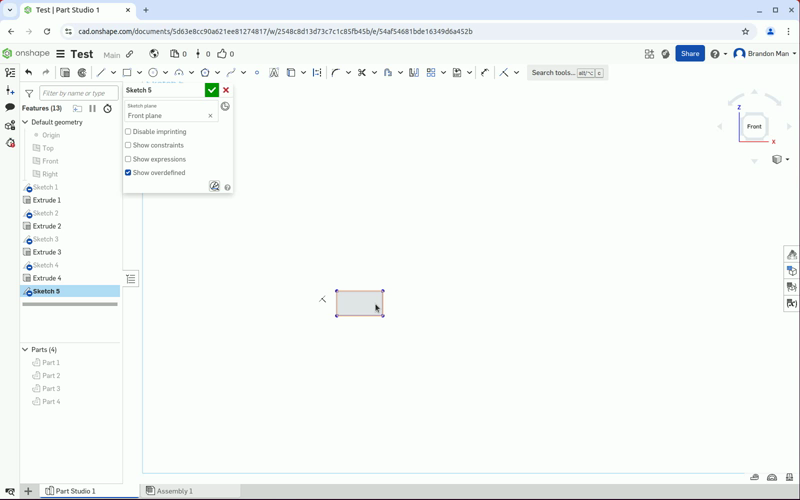
scroll(6)
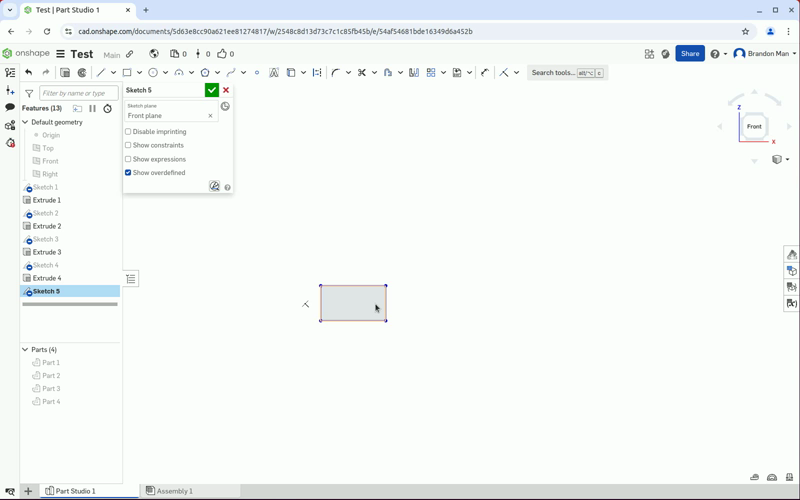
scroll(6)
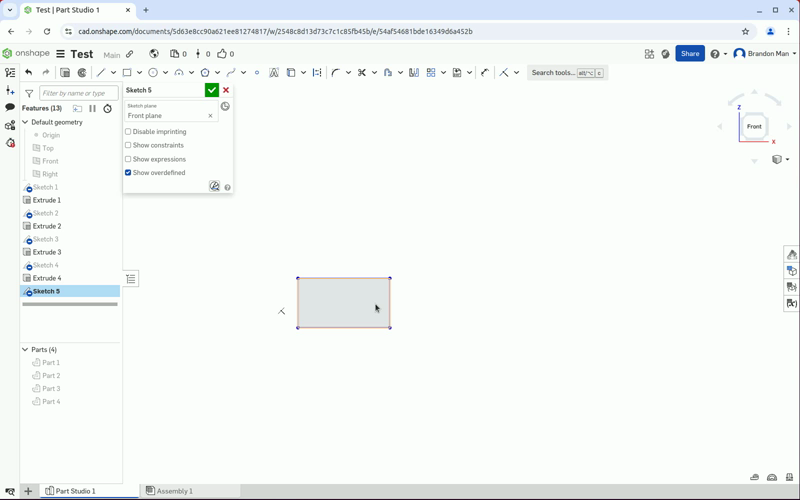
scroll(6)
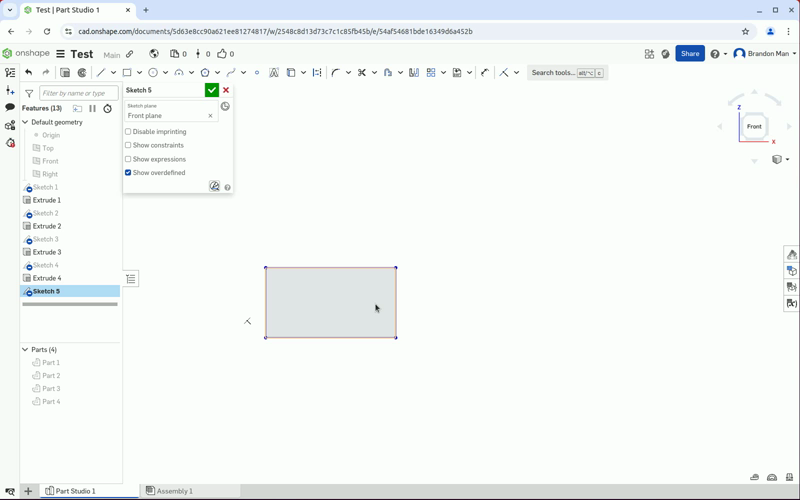
scroll(6)
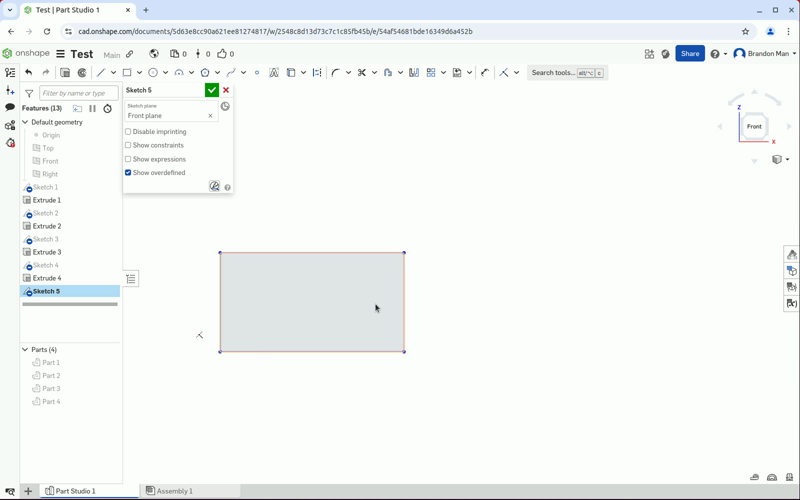
scroll(6)
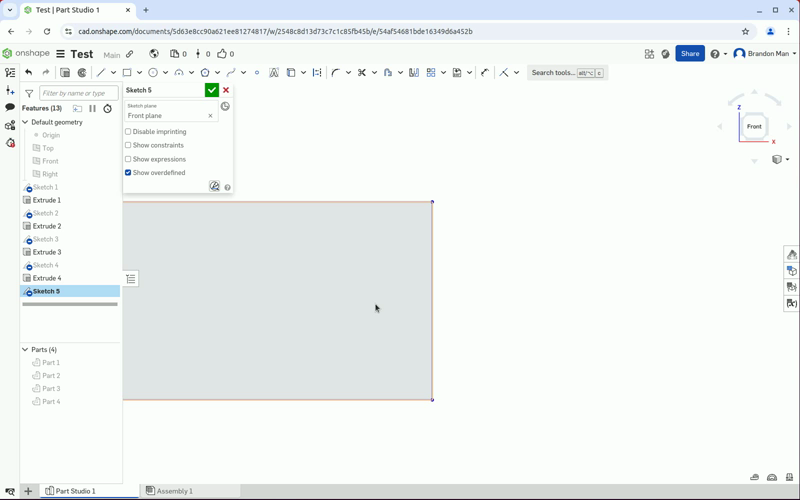
click(375, 303)
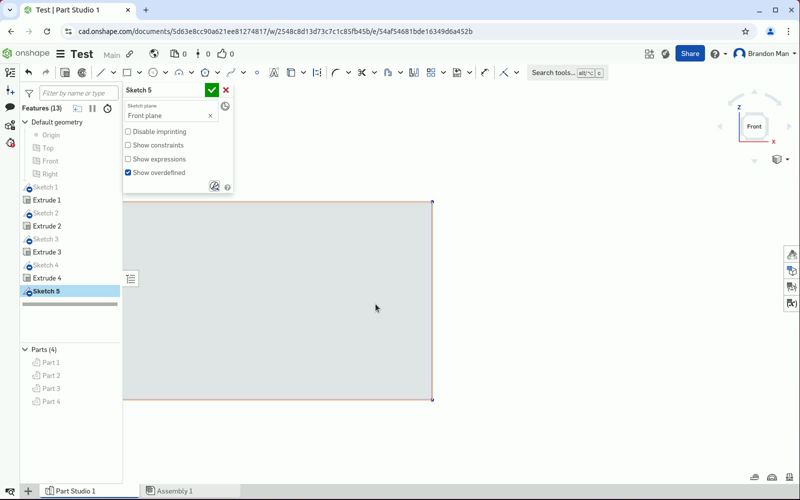
scroll(-6)
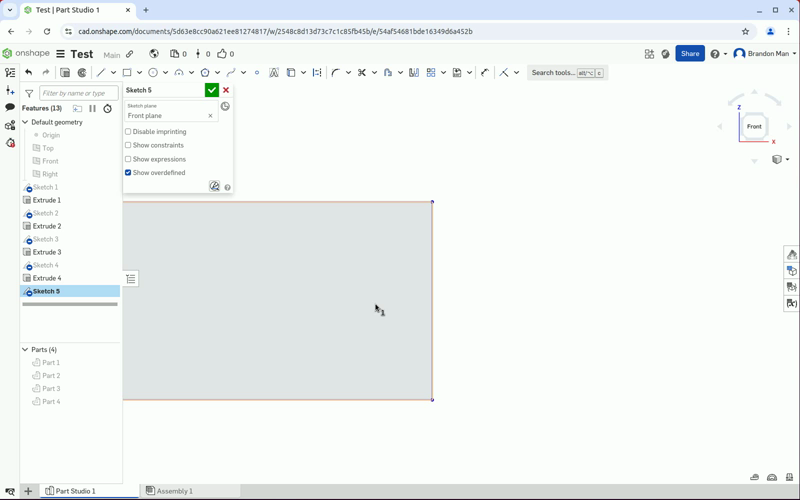
scroll(-6)
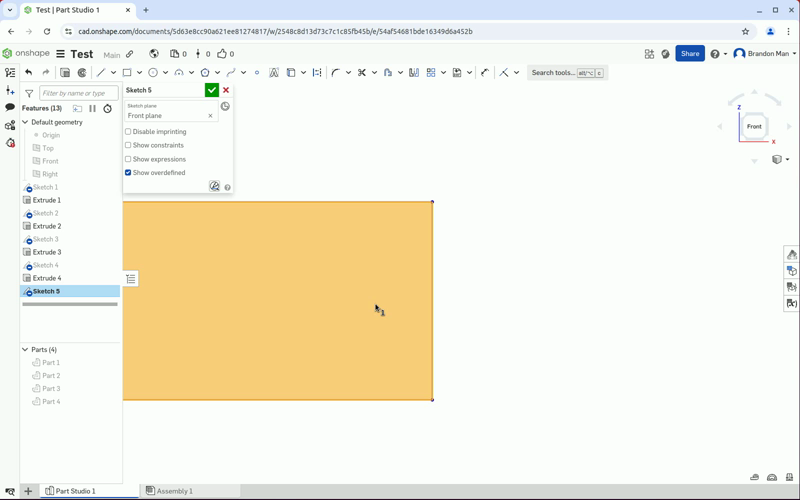
scroll(-6)
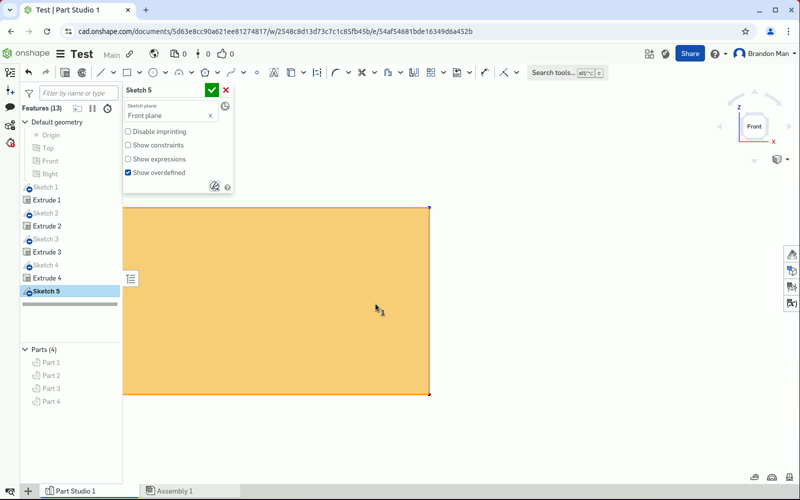
scroll(-6)
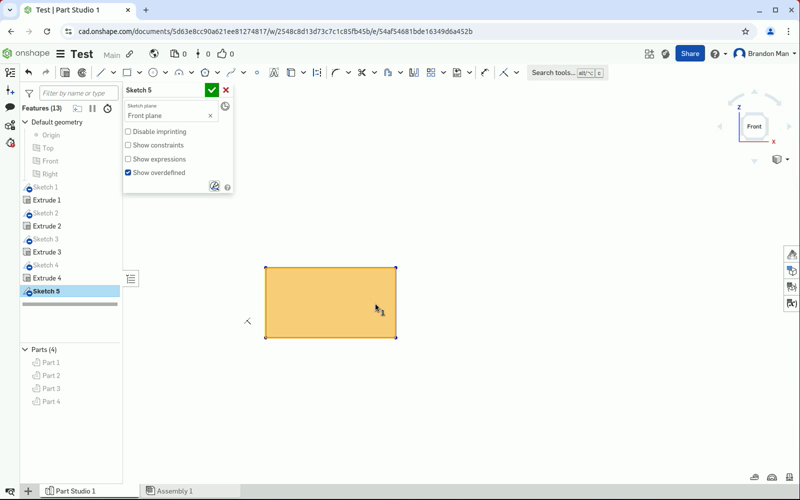
scroll(-6)
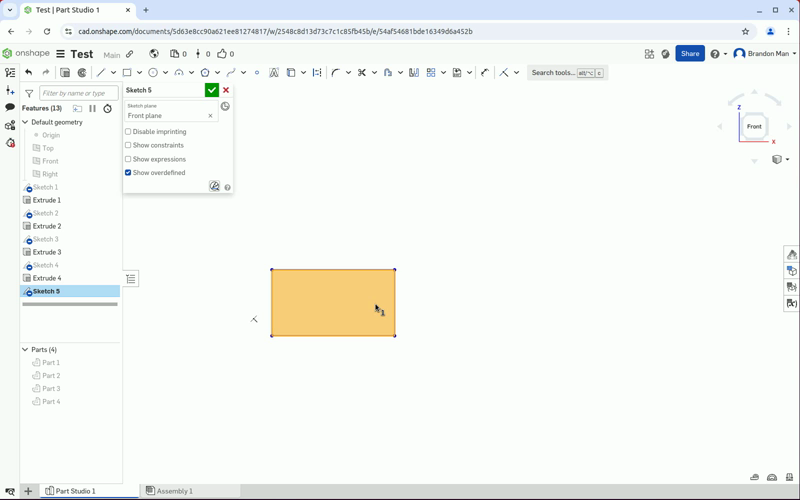
scroll(-6)
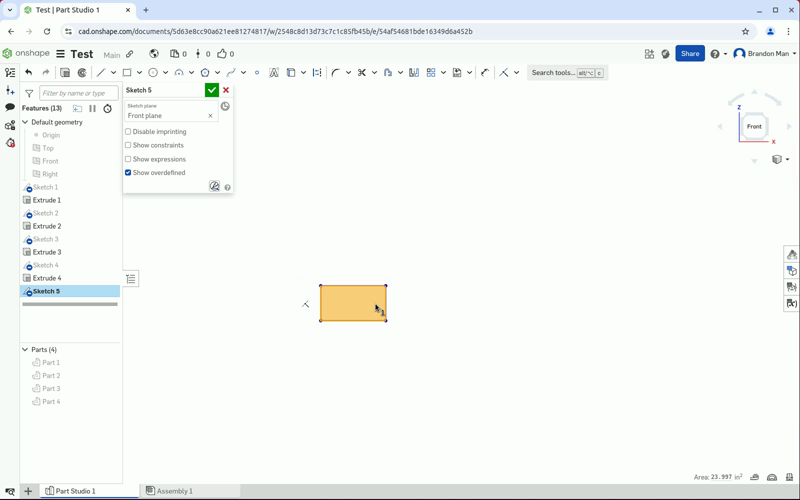
scroll(-6)
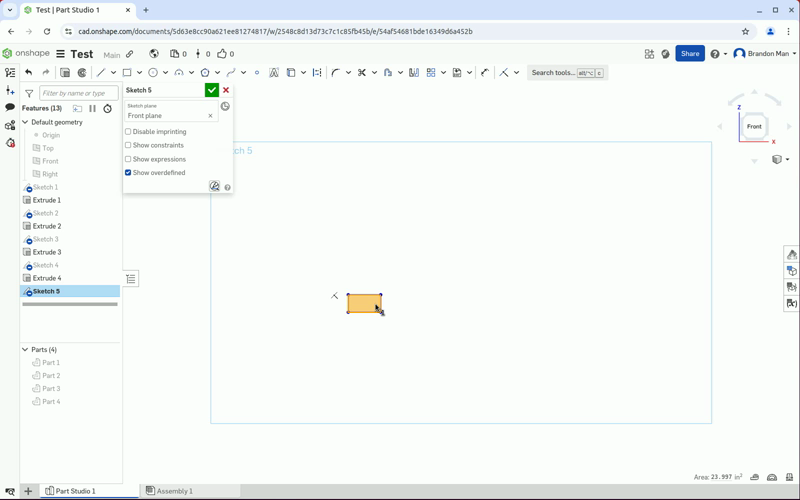
mouse_move(73, 352)
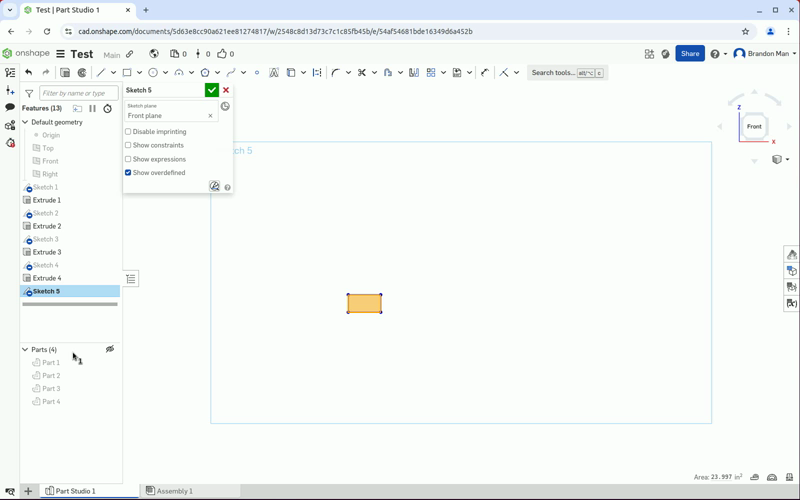
key(shift+y)
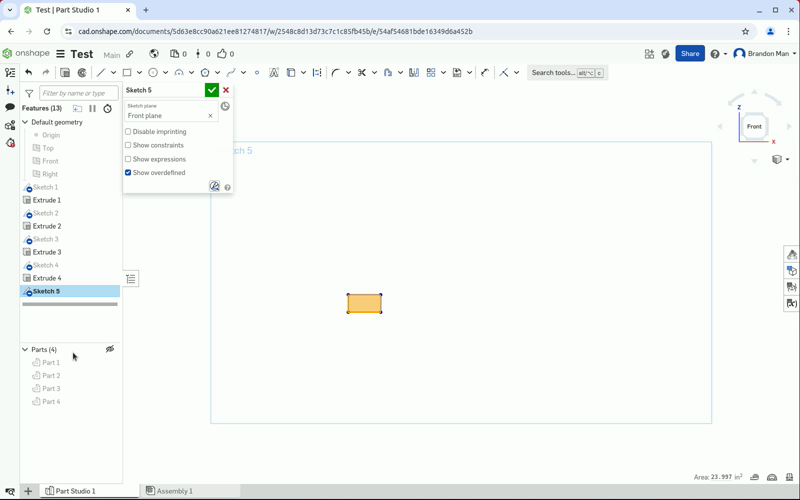
key(shift+e)
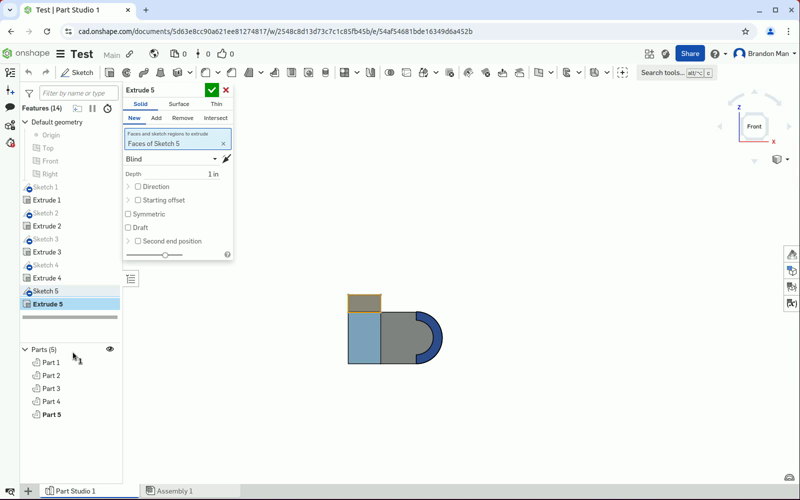
mouse_move(143, 106)
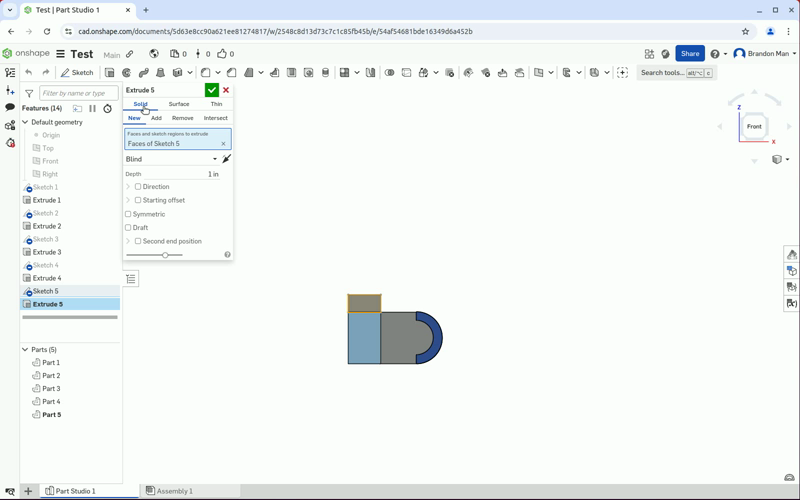
click(143, 106)
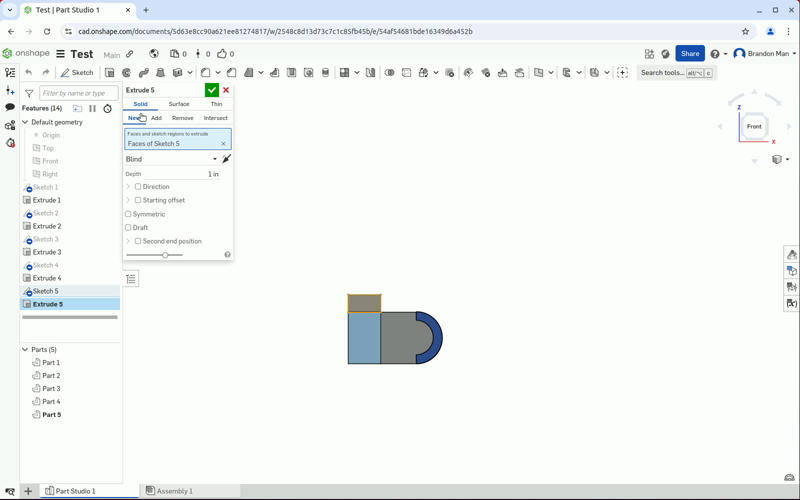
mouse_move(137, 120)
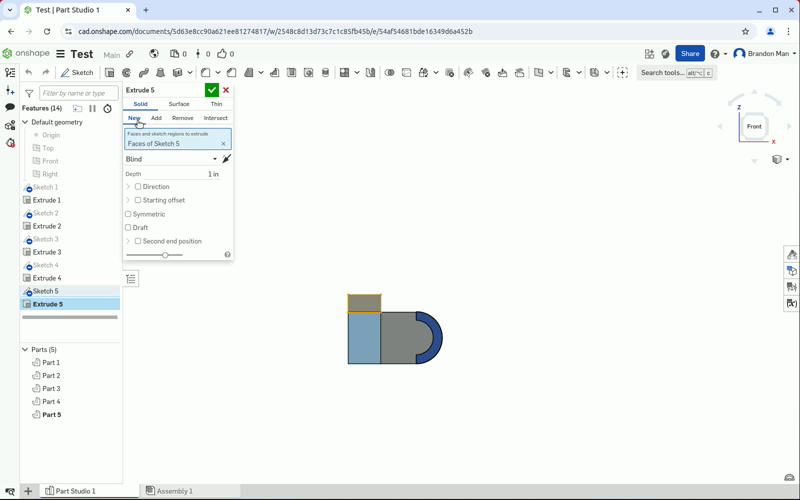
click(137, 120)
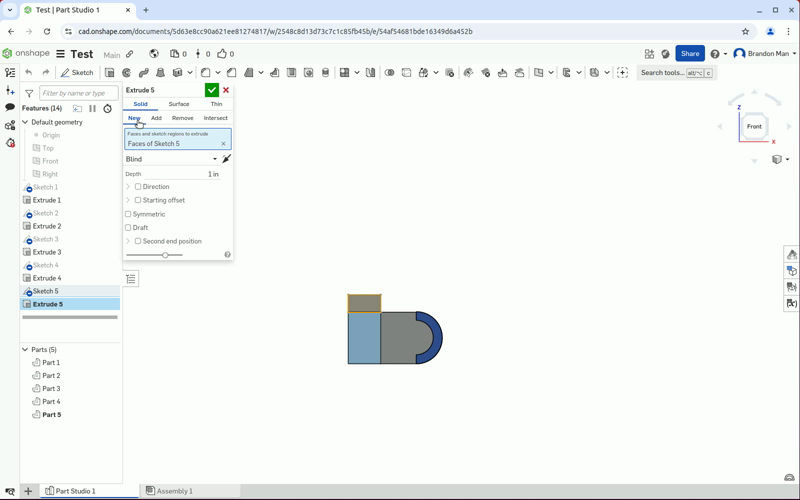
key(tab, 4)
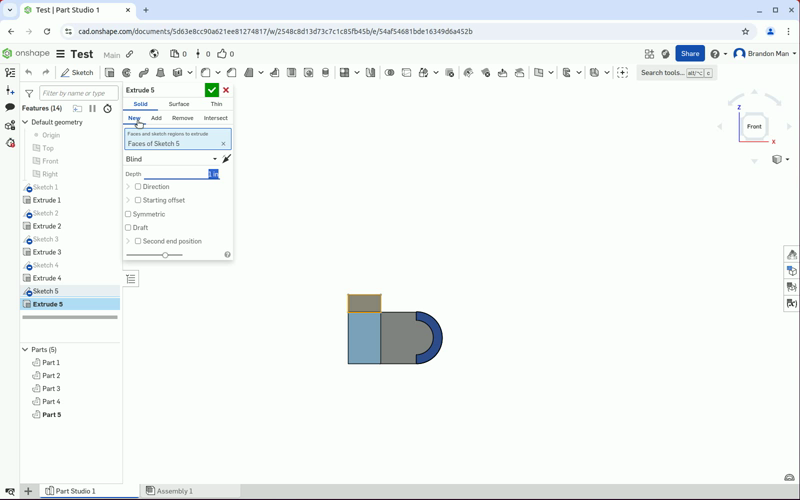
text(6.981)
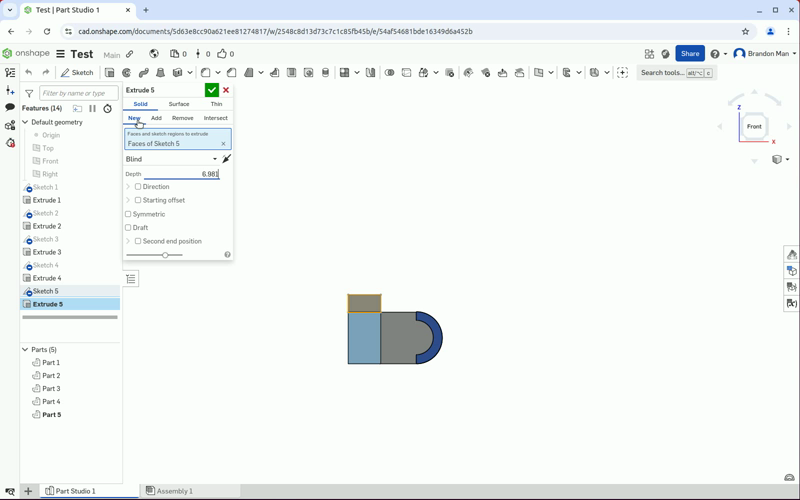
key(tab, 3)
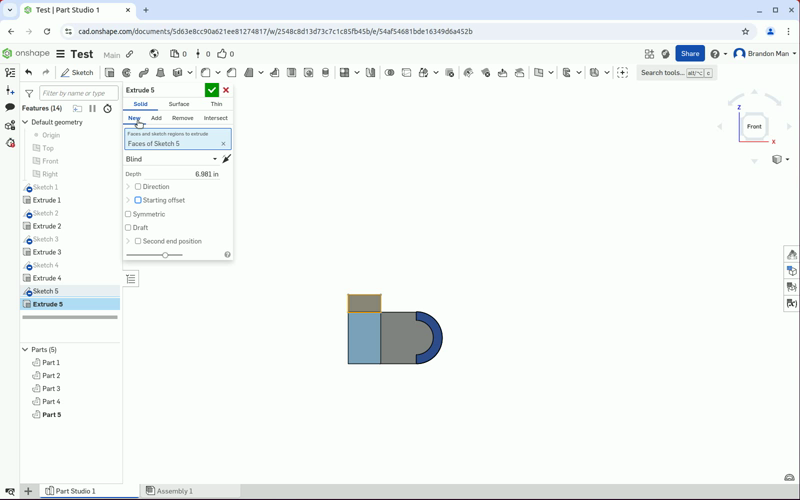
key(tab, 2)
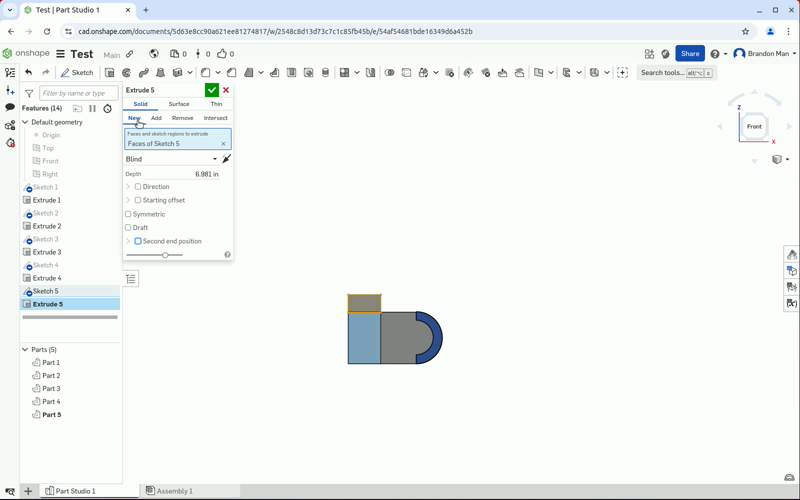
key(space)
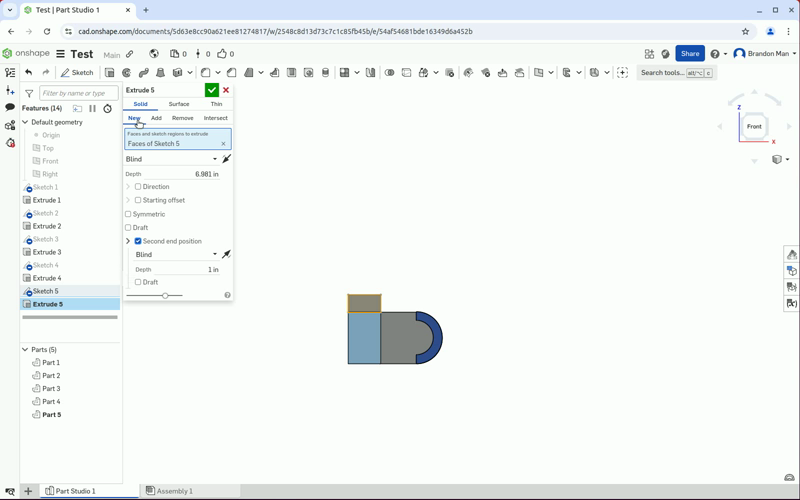
key(tab, 3)
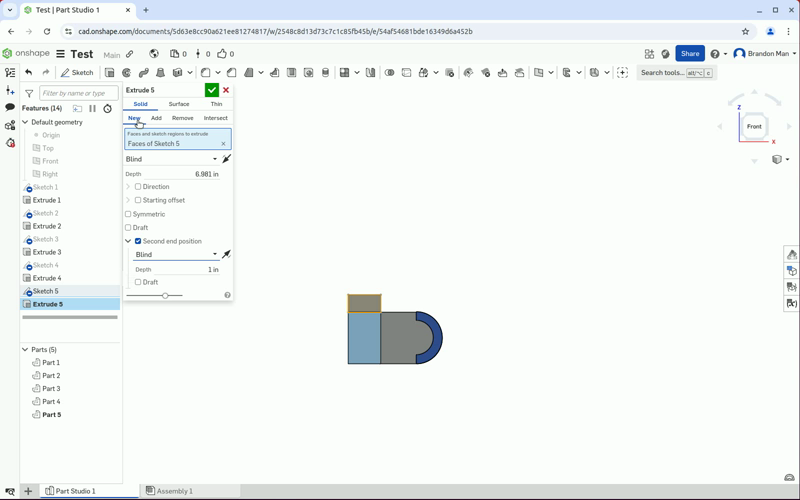
text(6.981)
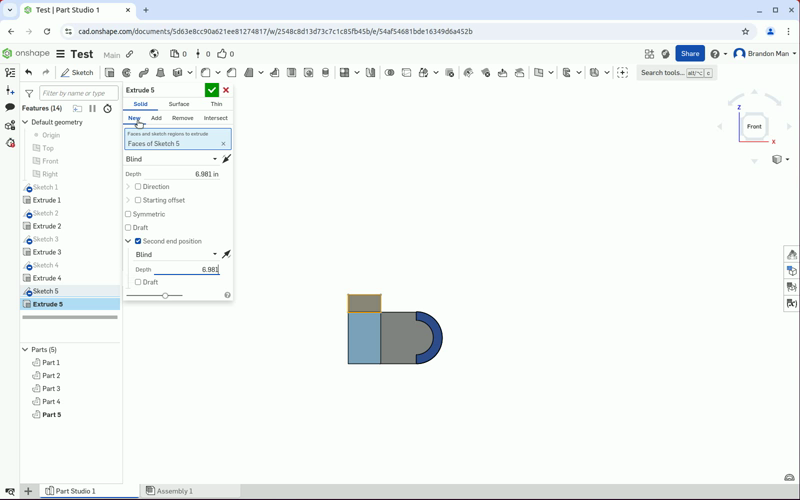
key(enter)
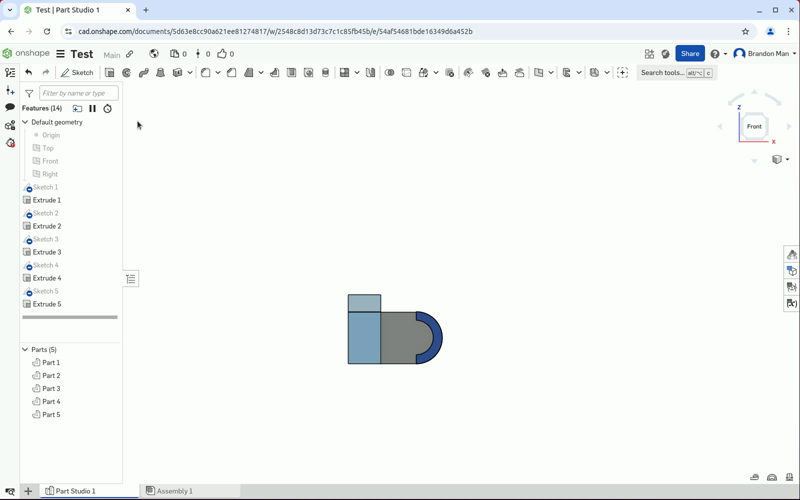
key(shift+h)
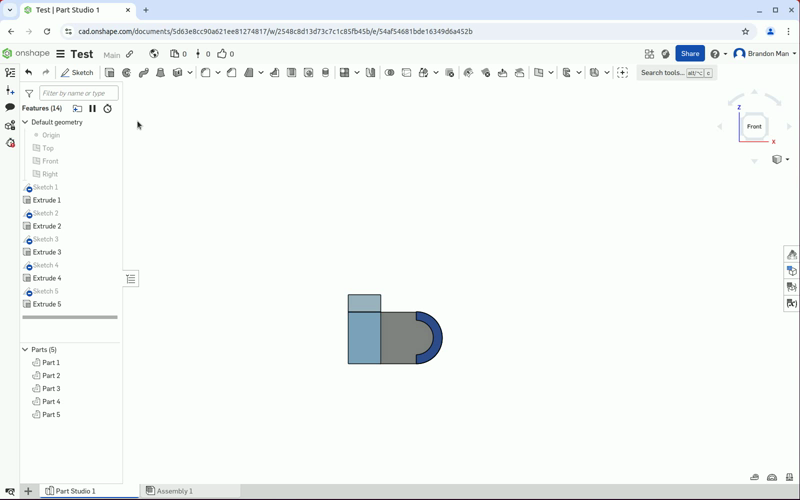
key(shift+h)
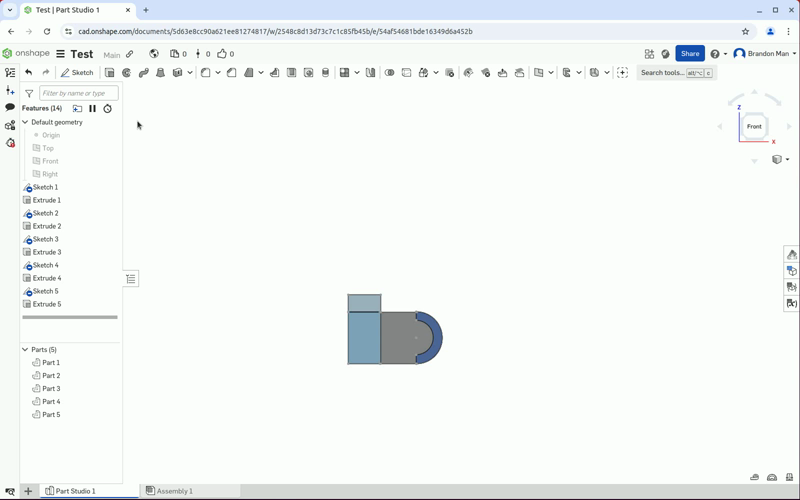
key(shift+7)
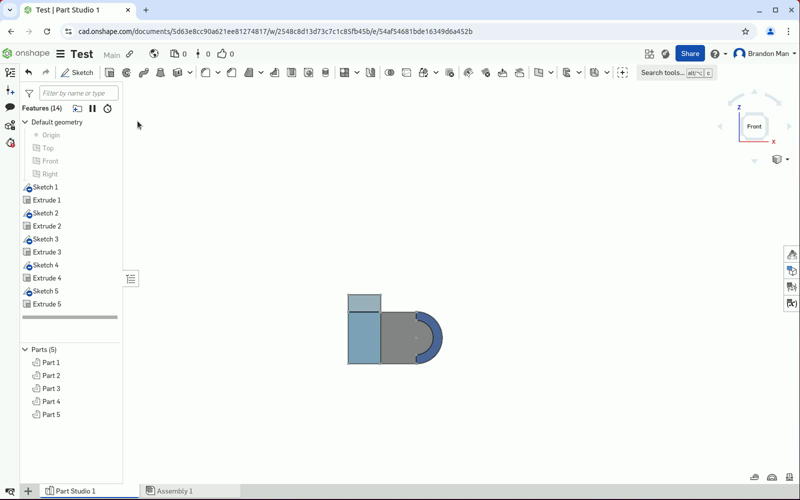
key(left, 2)
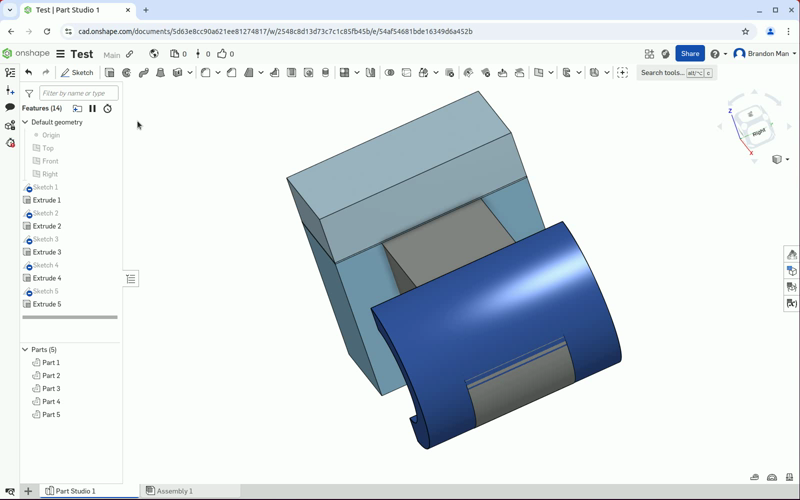
key(down, 2)
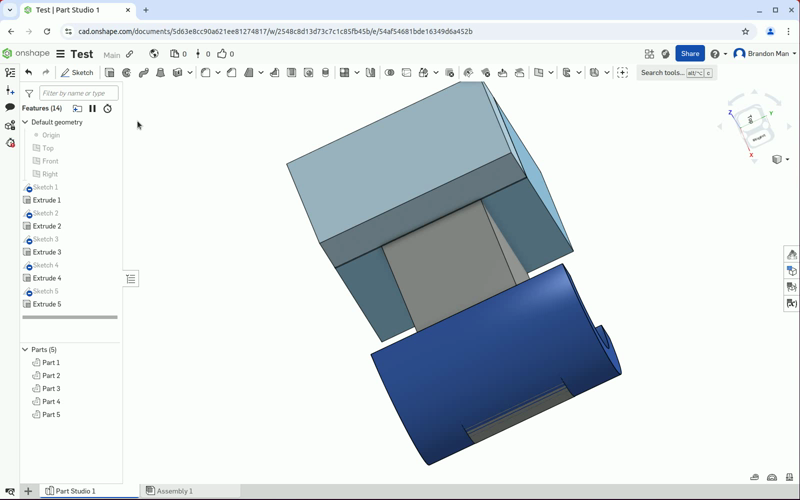
key(up, 2)
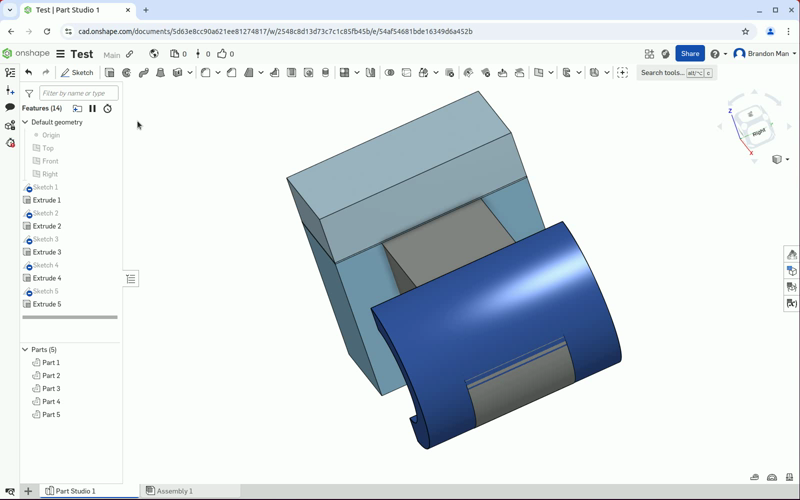
key(right, 2)
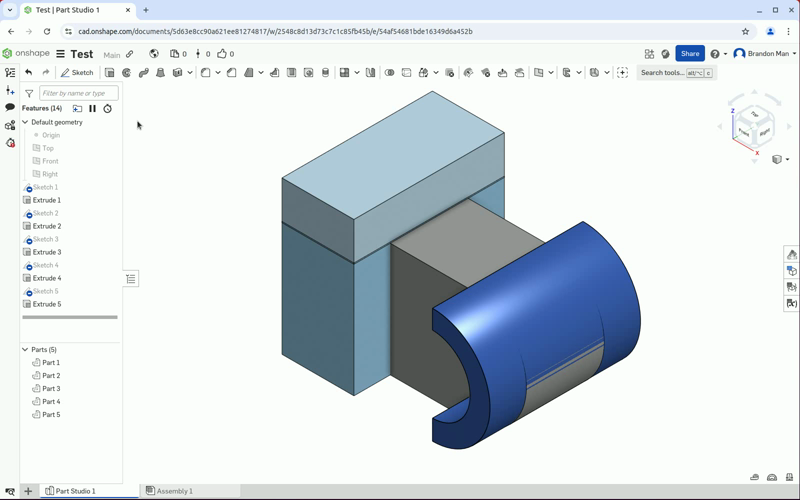
mouse_move(73, 189)
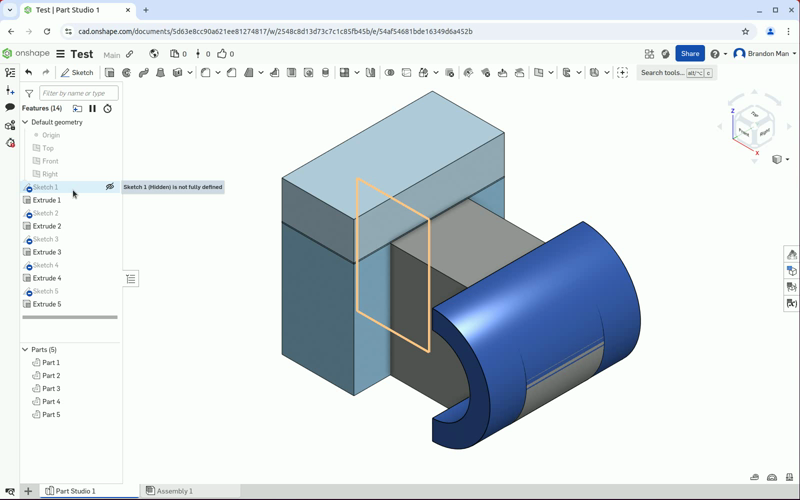
click(73, 189)